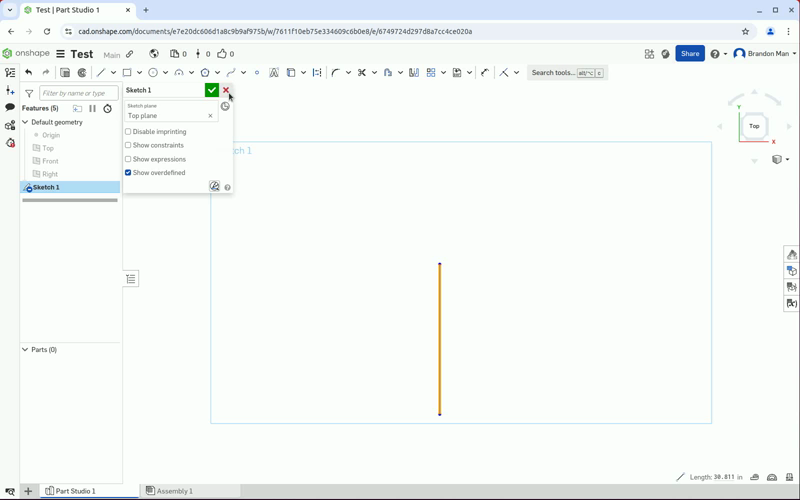
key(shift+h)
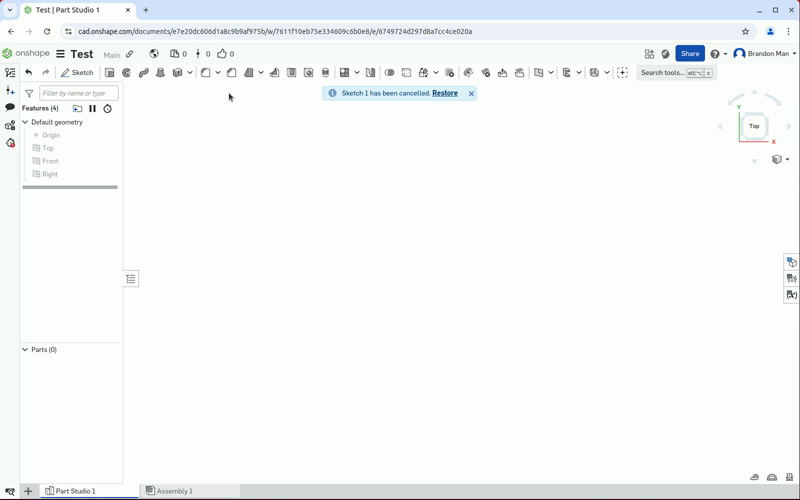
mouse_move(73, 352)
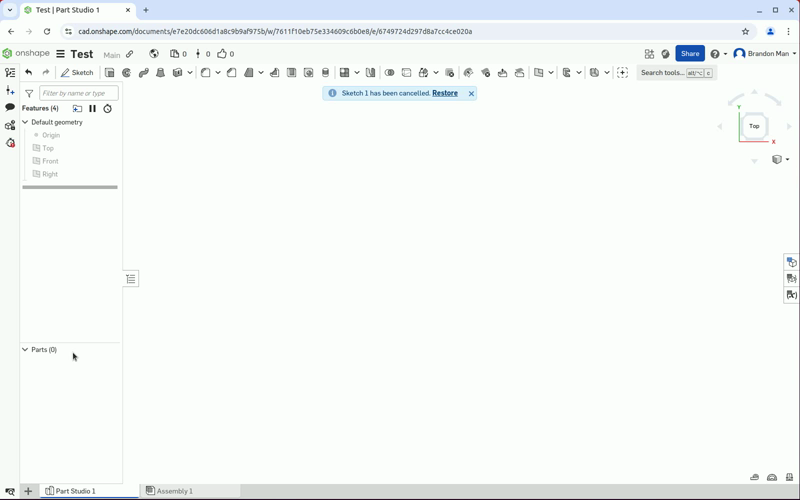
key(y)
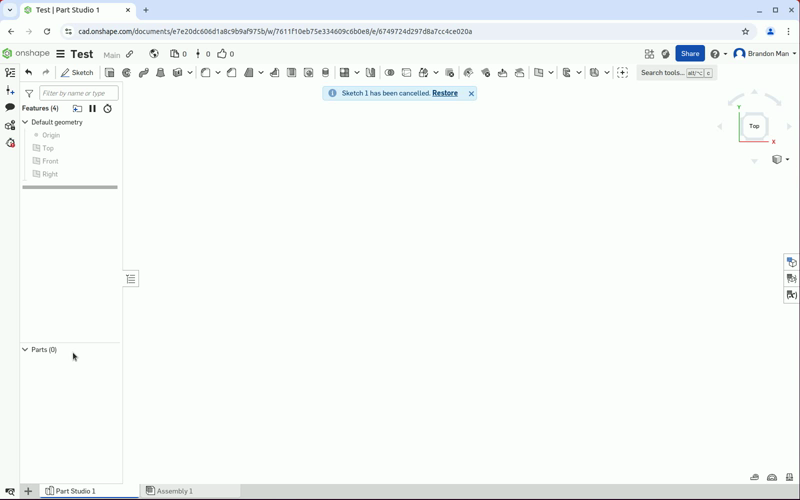
key(shift+p)
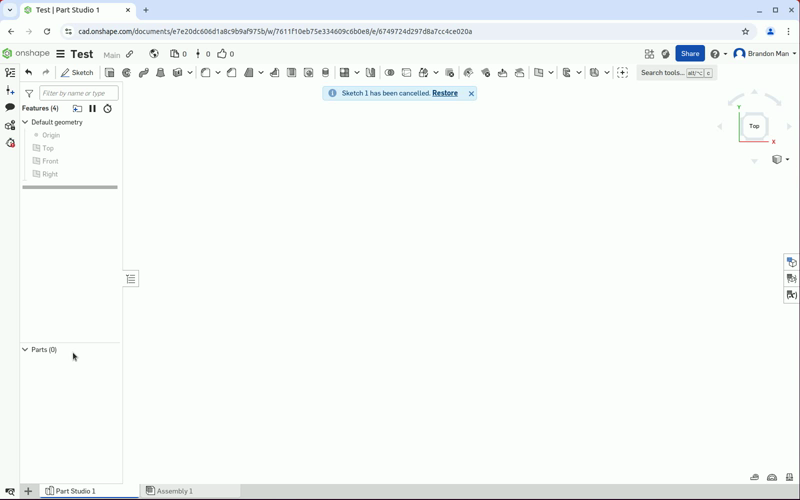
key(space)
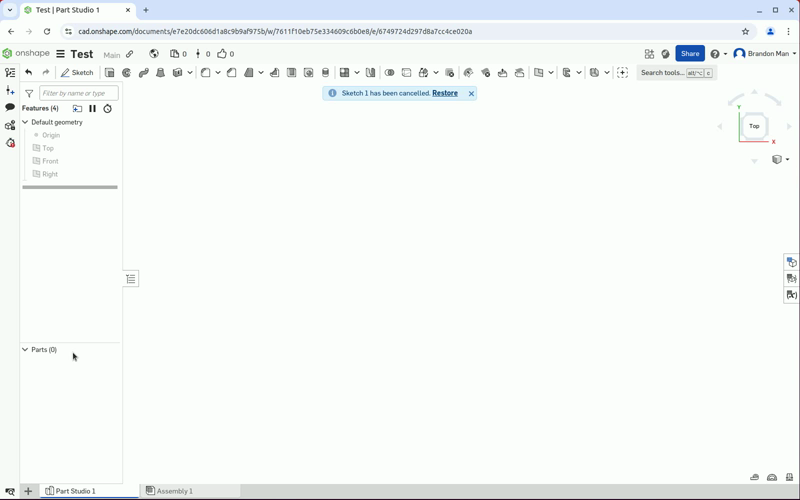
key_down(shift)
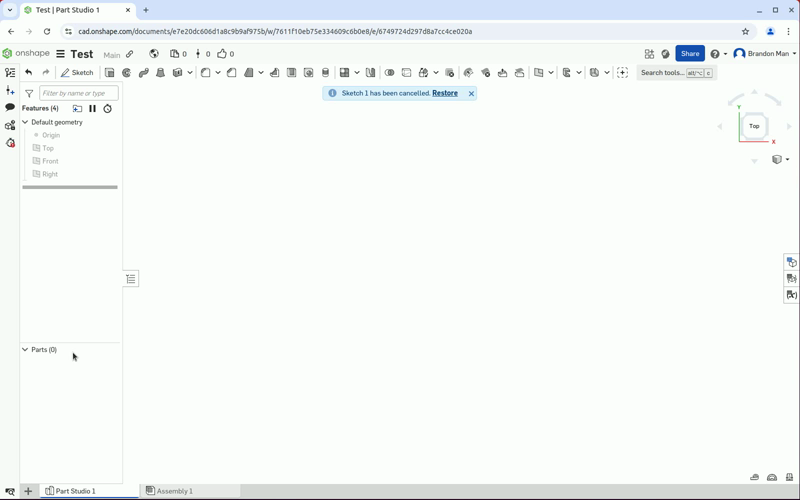
key(up)
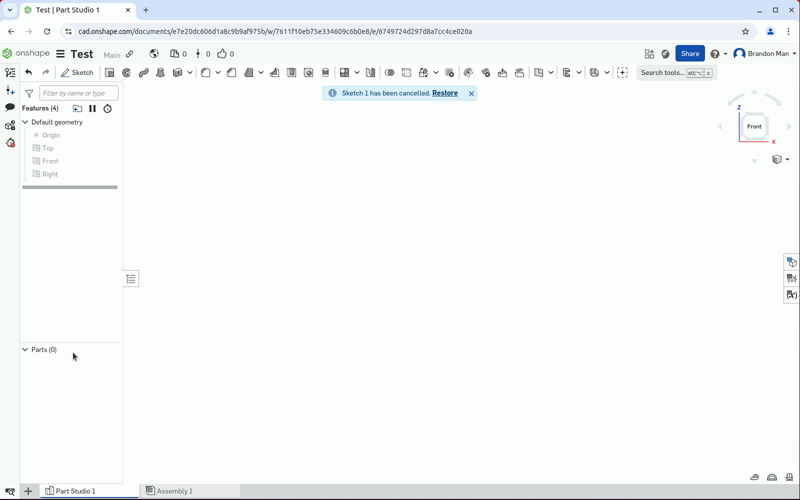
key_up(shift)
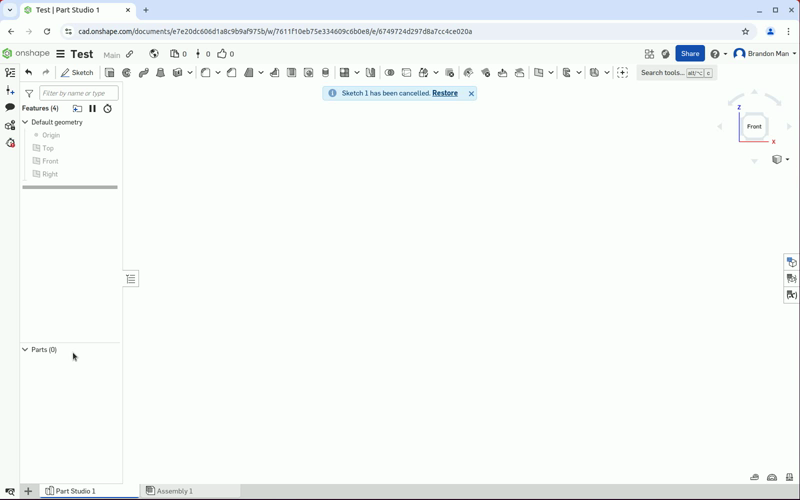
mouse_move(73, 352)
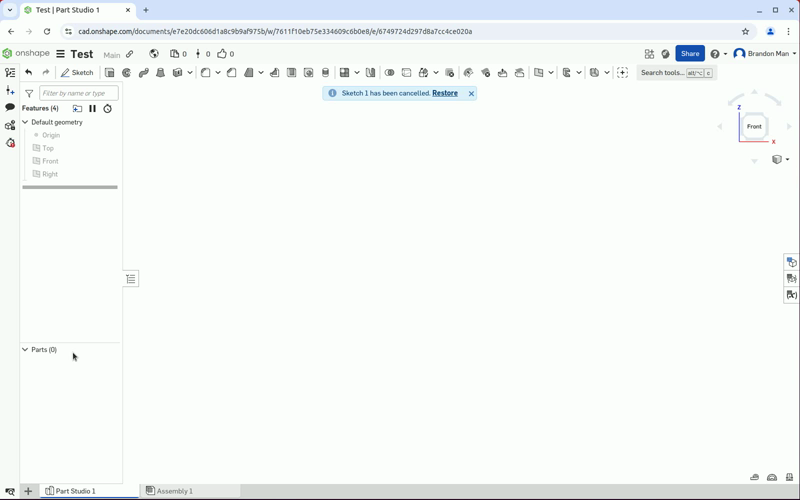
key(shift+y)
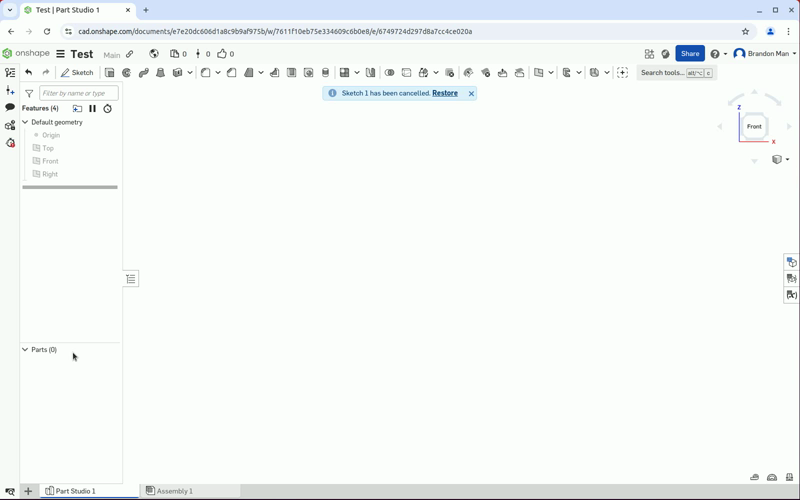
key(shift+s)
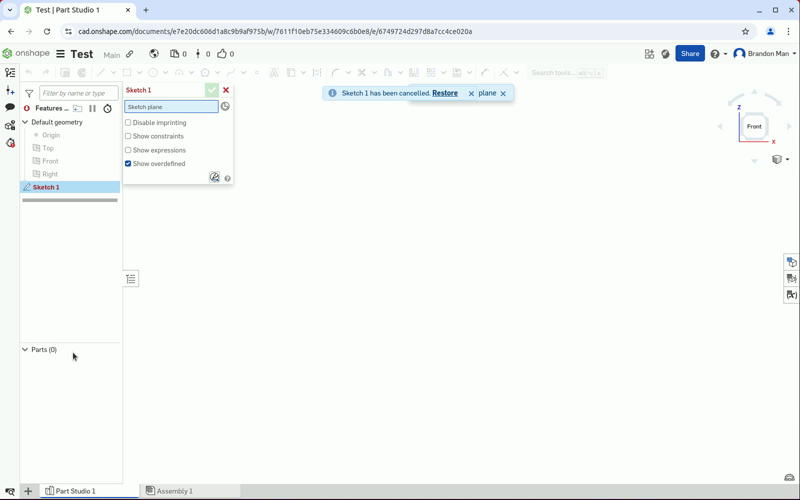
mouse_move(73, 163)
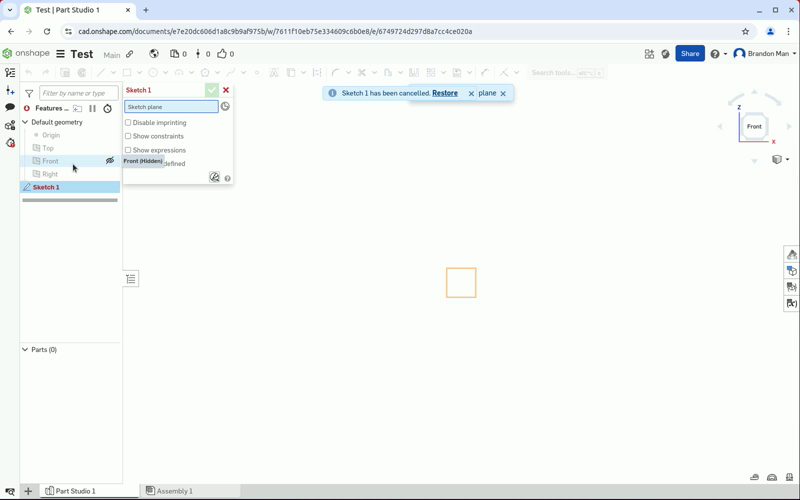
click(73, 163)
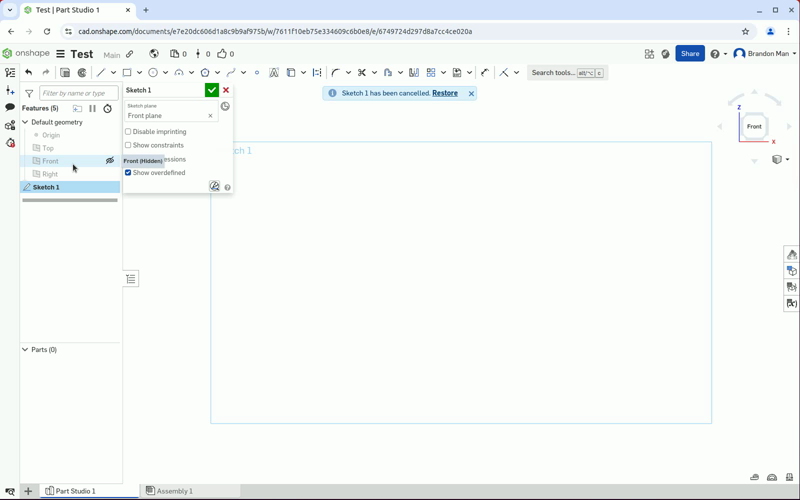
mouse_move(73, 352)
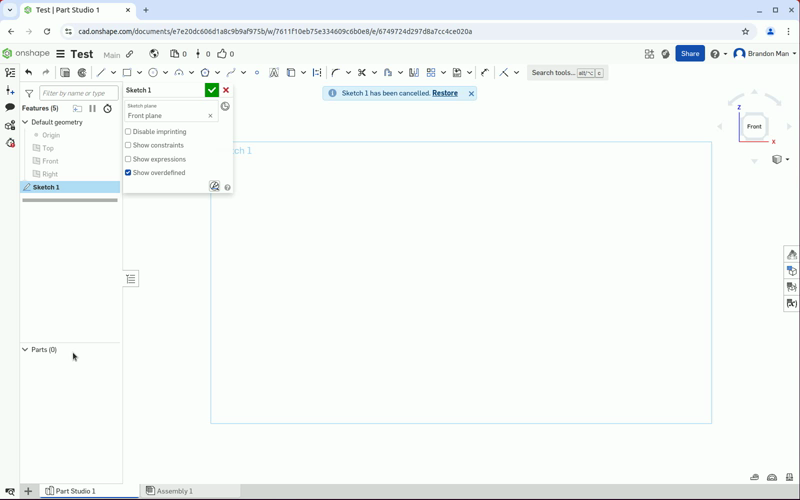
key(y)
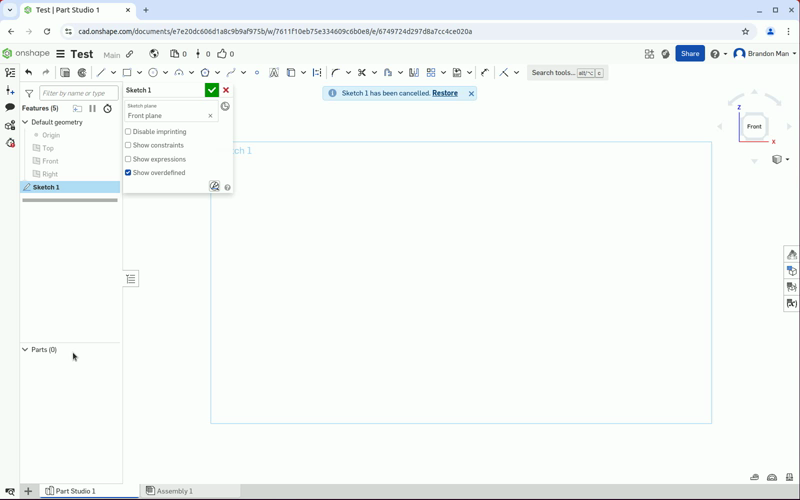
key(l)
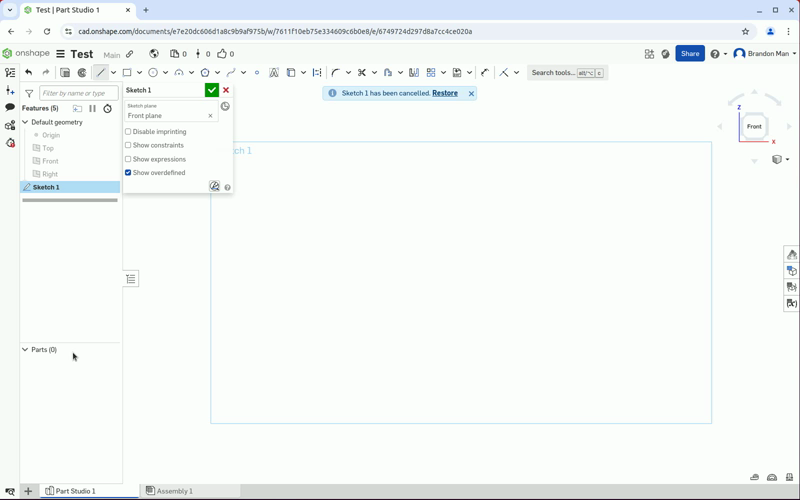
key_down(shift)
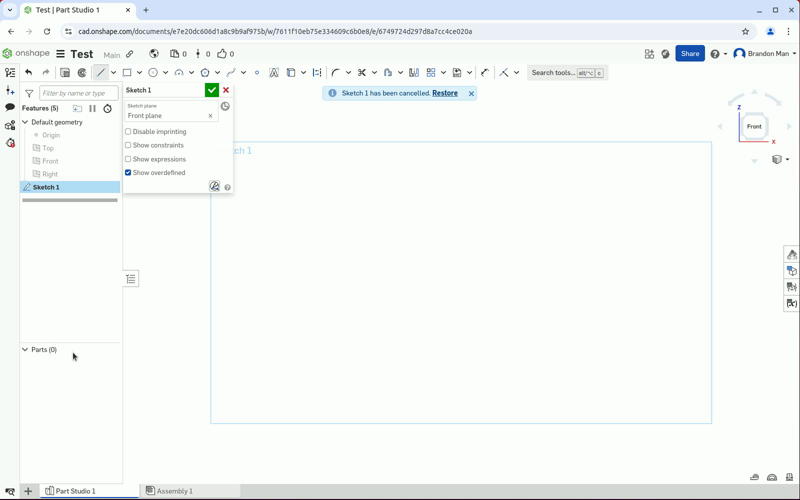
mouse_move(452, 284)
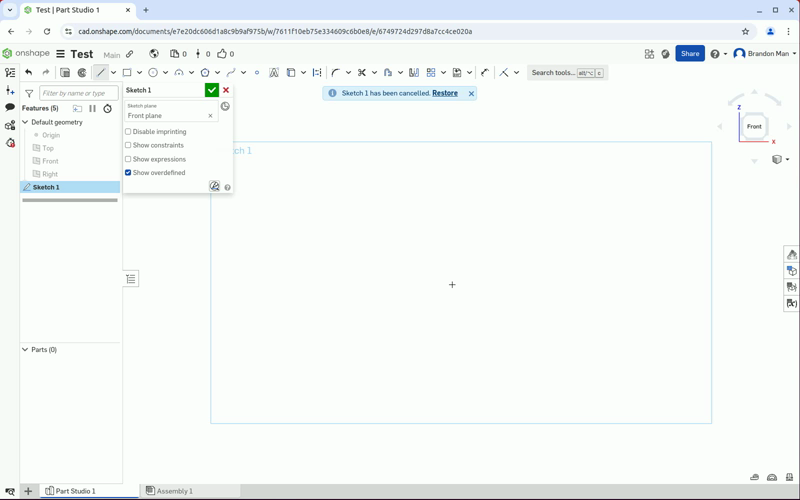
click(452, 284)
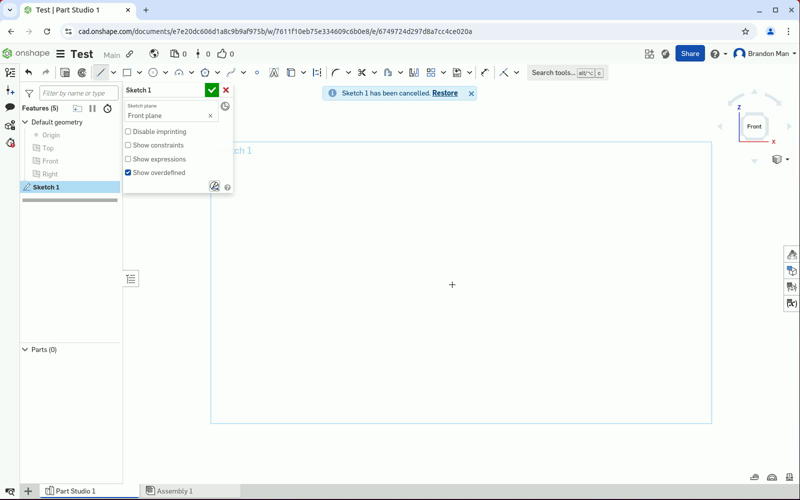
key_up(shift)
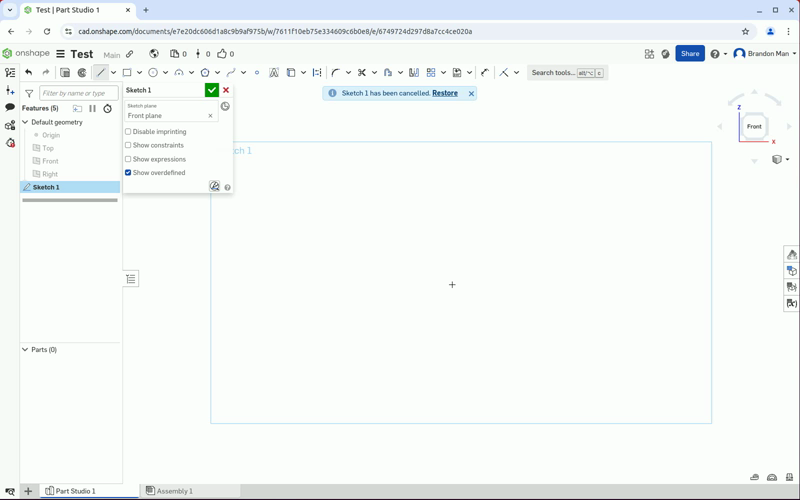
key_down(shift)
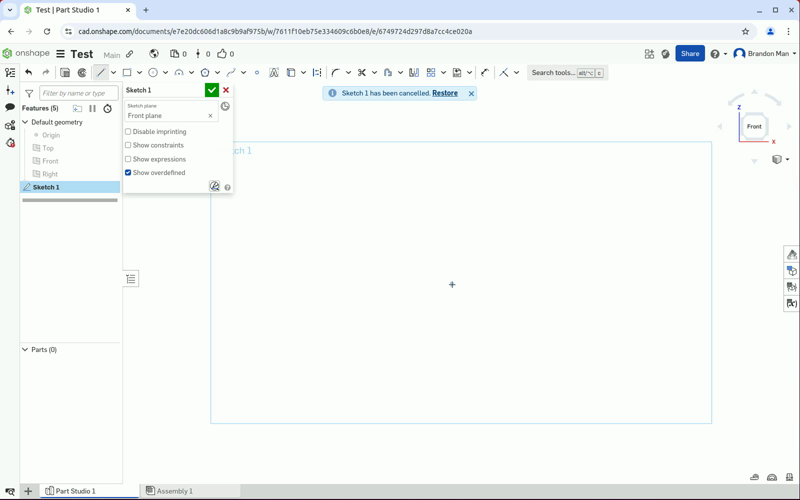
mouse_move(482, 284)
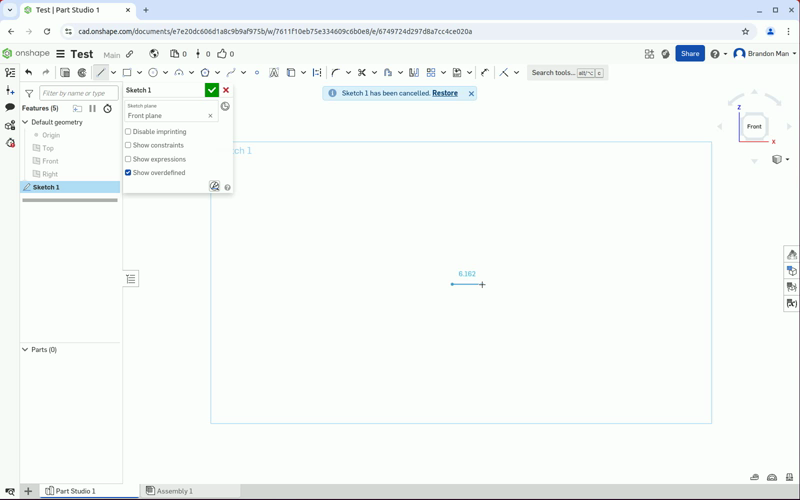
mouse_move(469, 284)
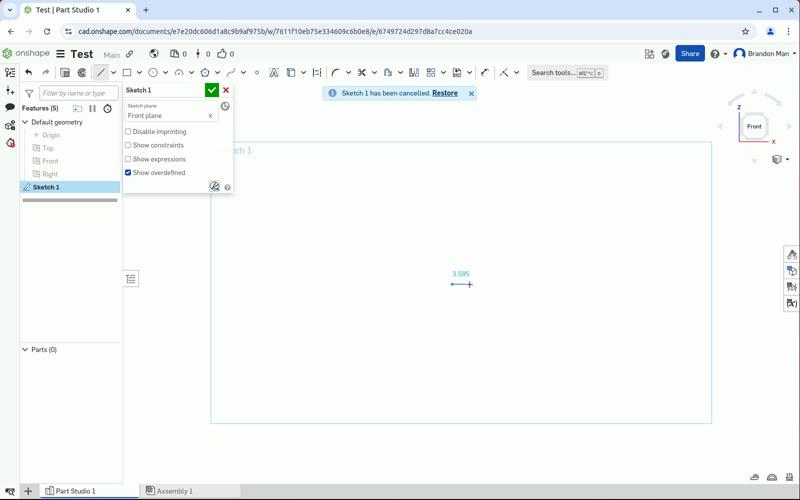
click(469, 284)
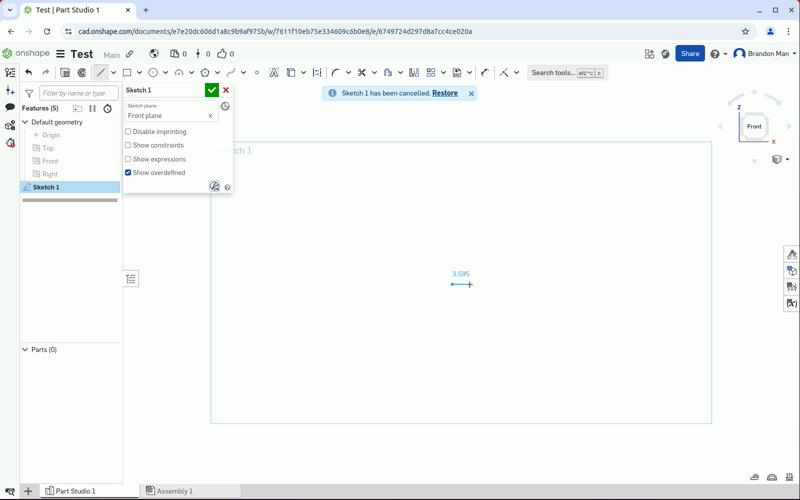
key_up(shift)
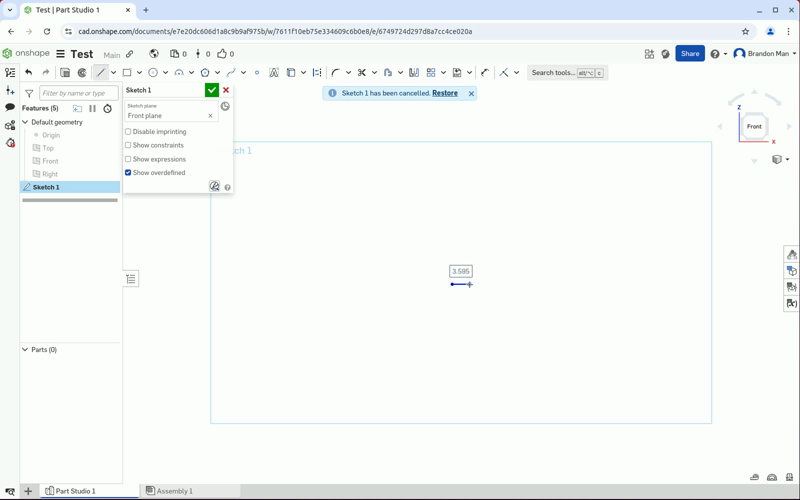
key_down(shift)
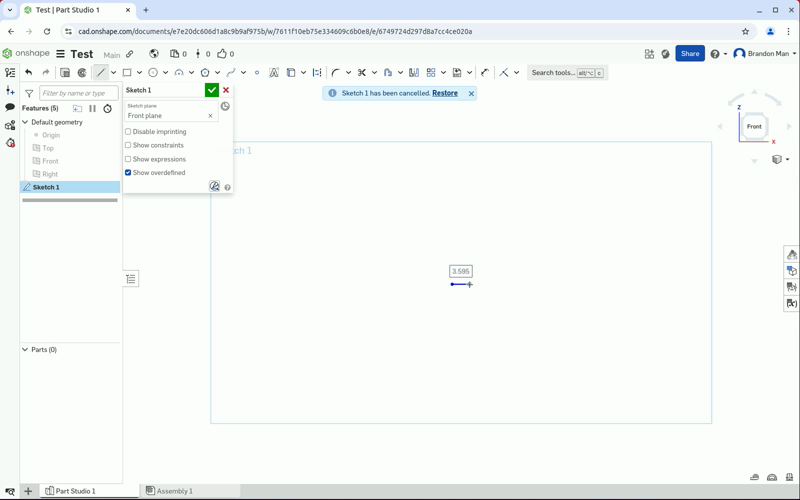
mouse_move(499, 284)
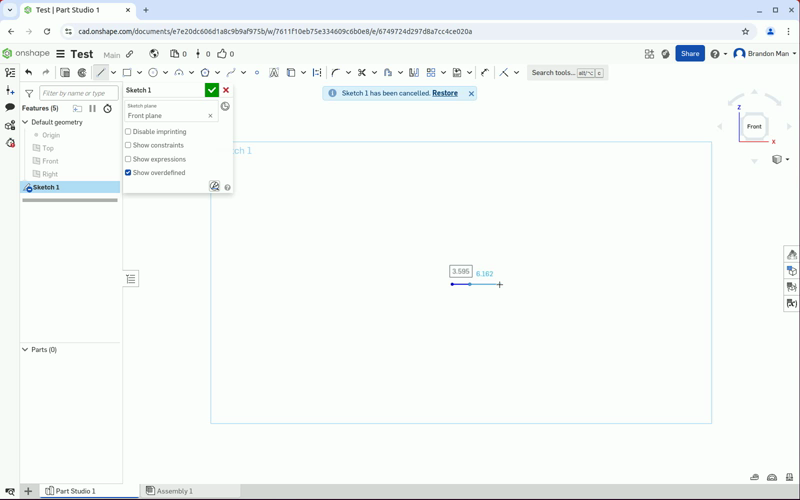
mouse_move(469, 281)
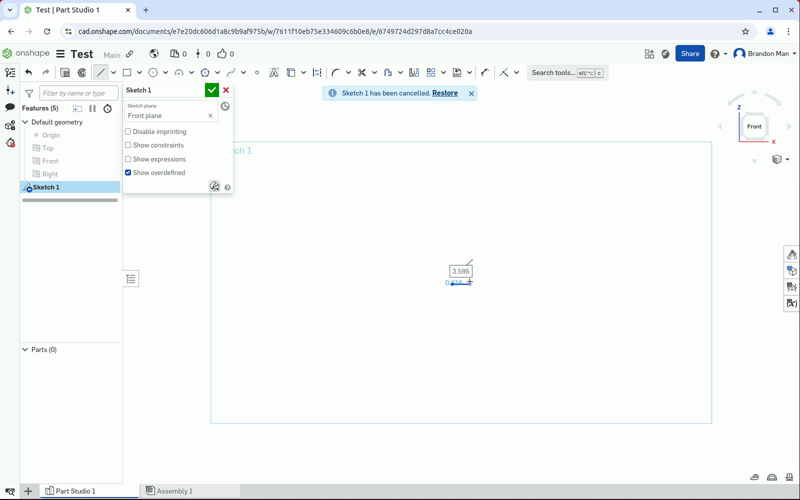
scroll(6)
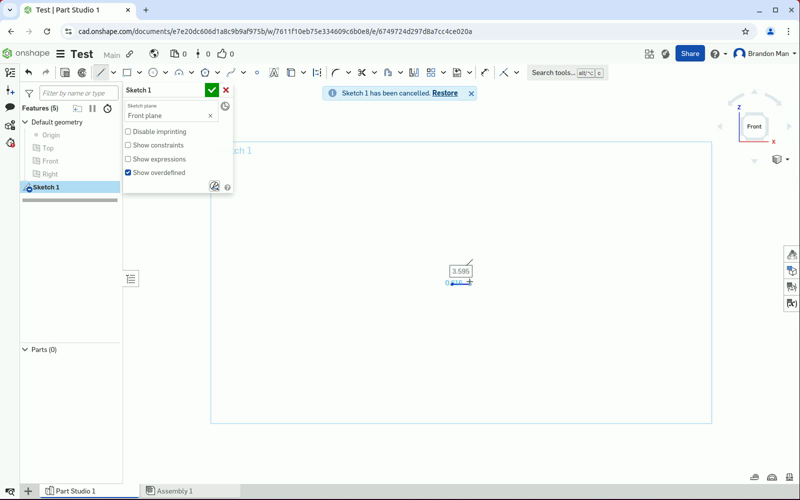
scroll(6)
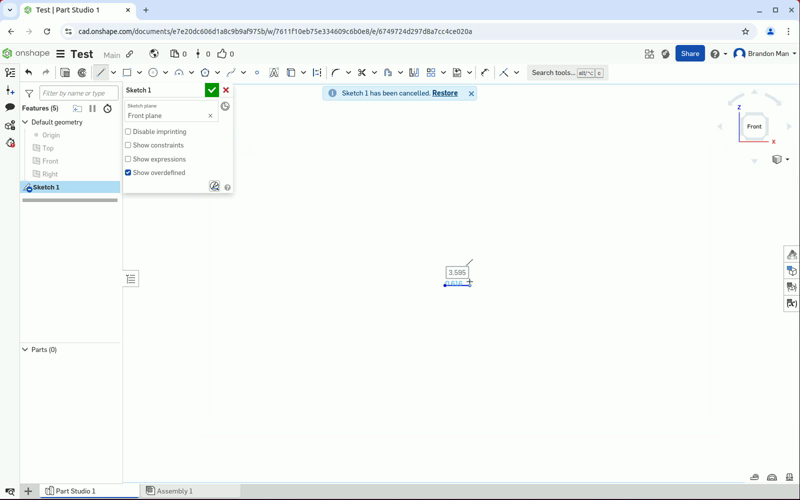
scroll(6)
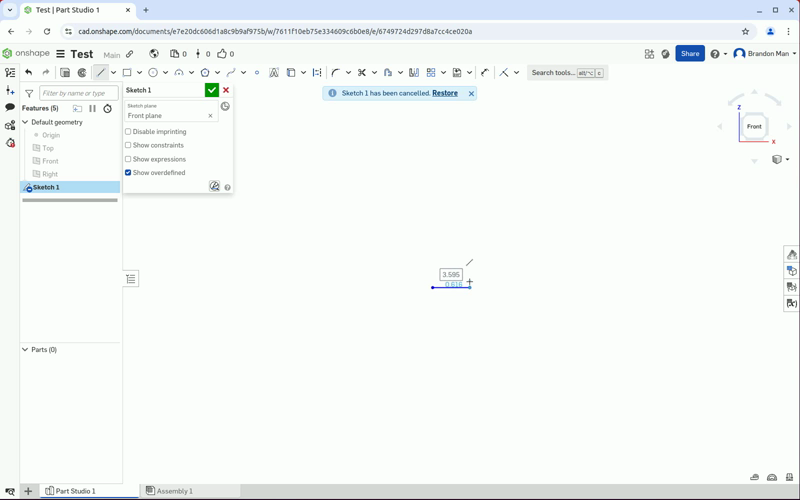
scroll(6)
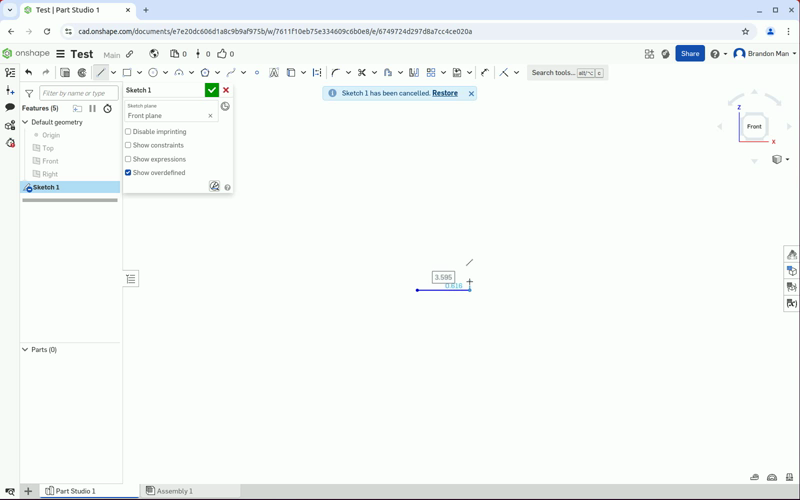
scroll(6)
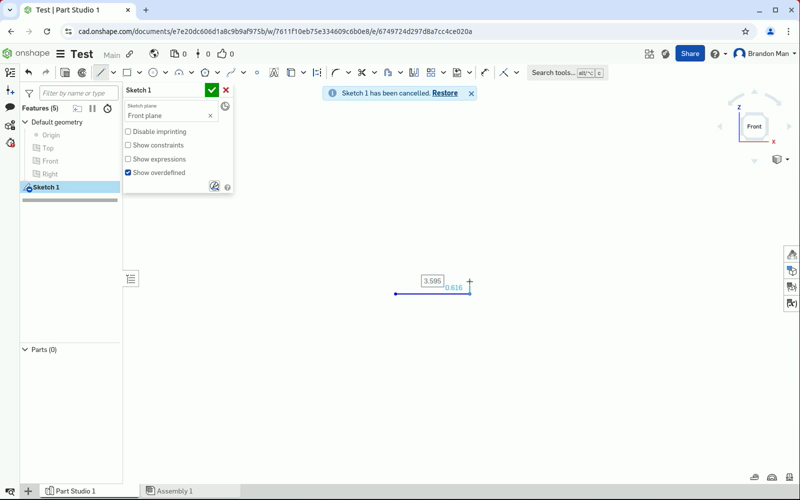
scroll(6)
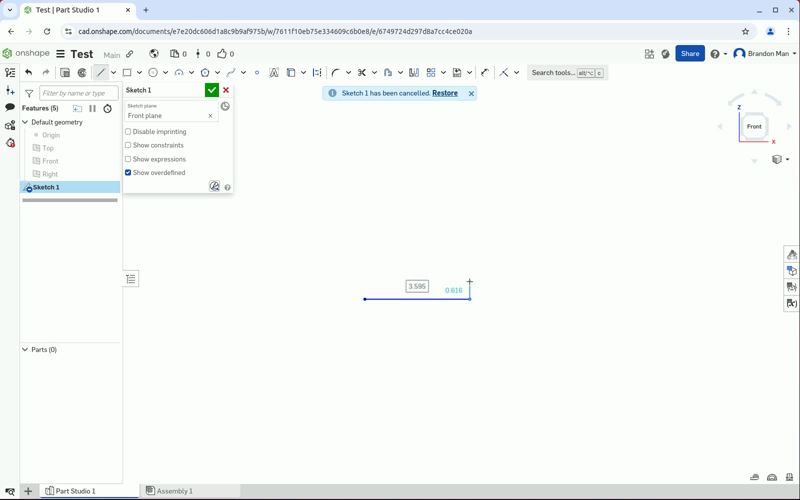
scroll(6)
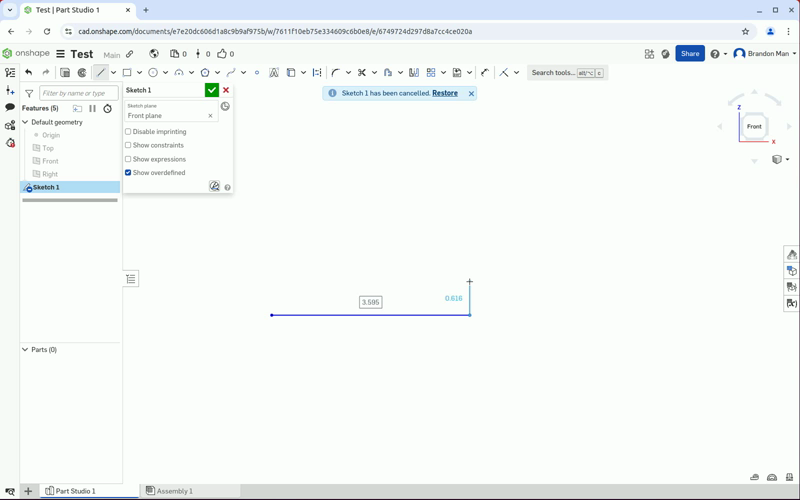
click(469, 281)
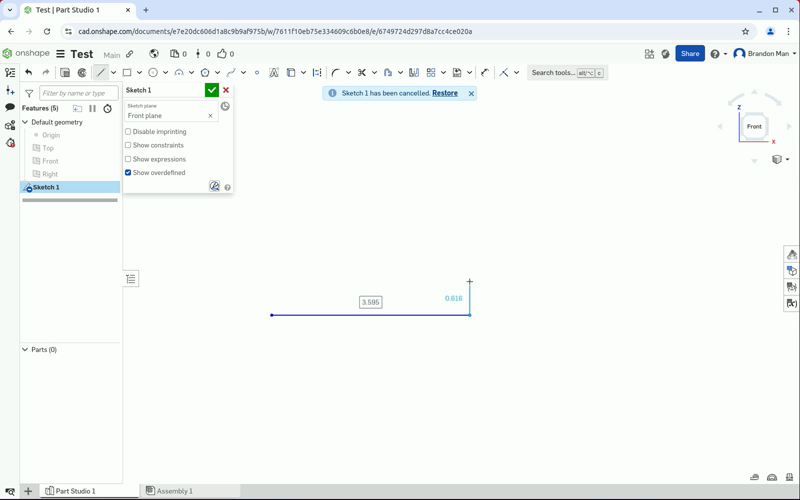
scroll(-6)
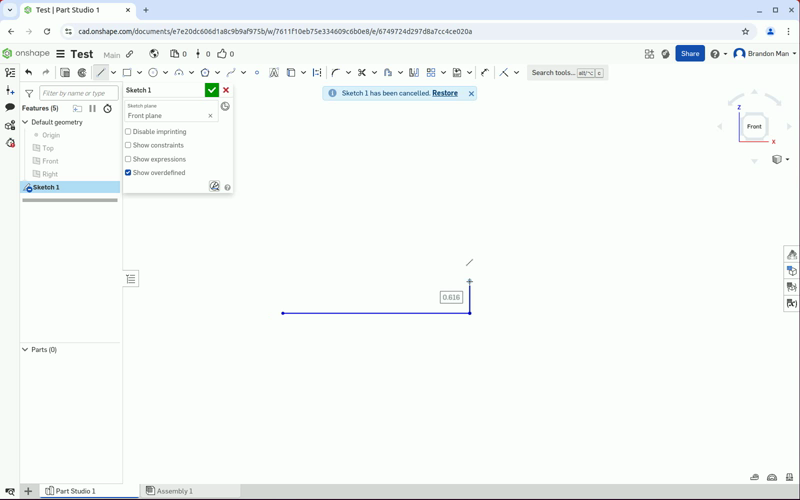
scroll(-6)
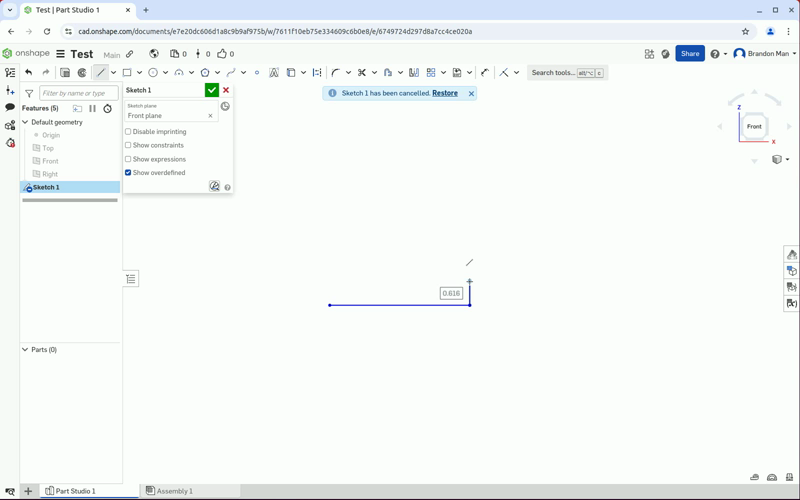
scroll(-6)
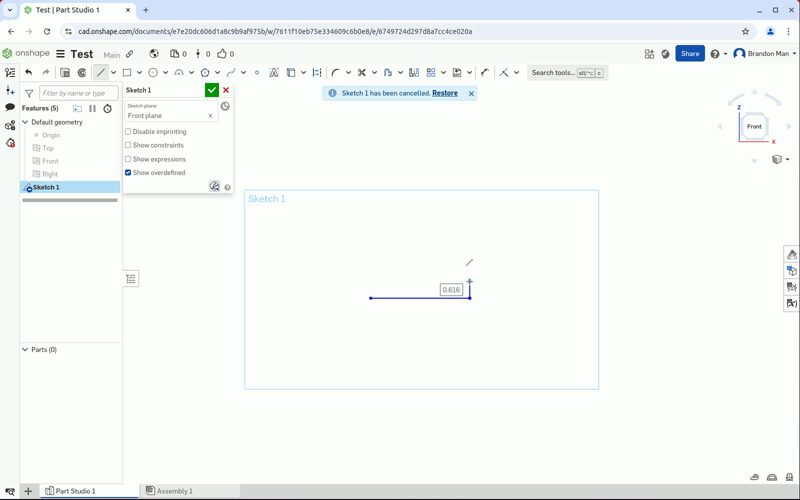
scroll(-6)
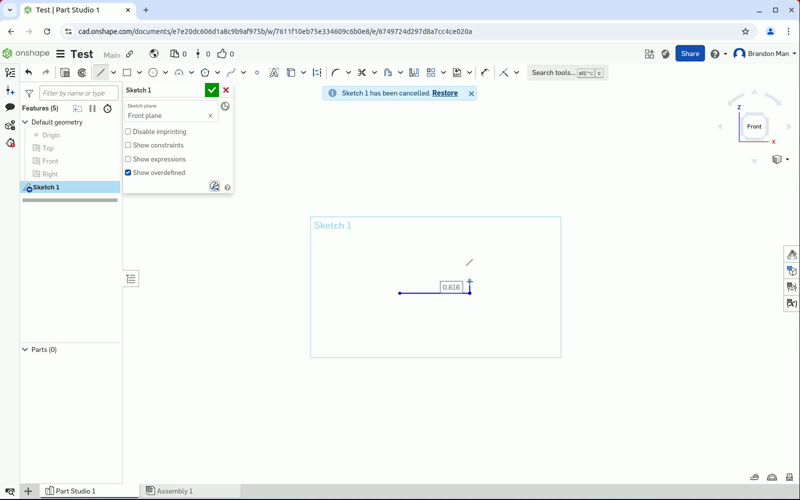
scroll(-6)
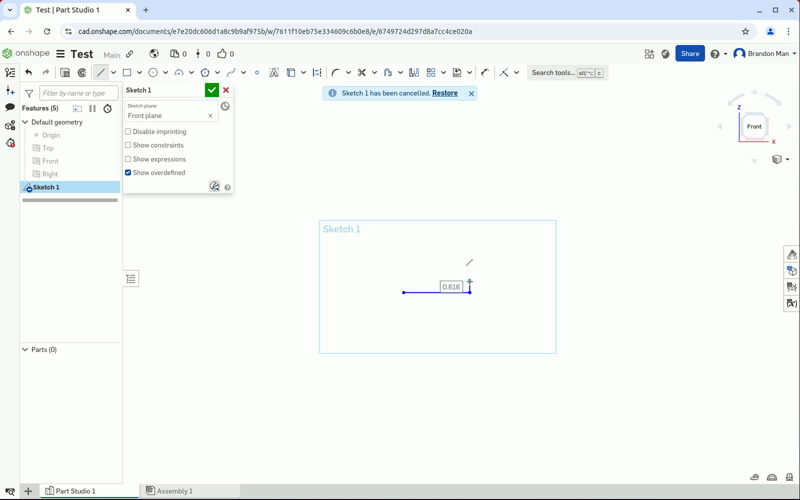
scroll(-6)
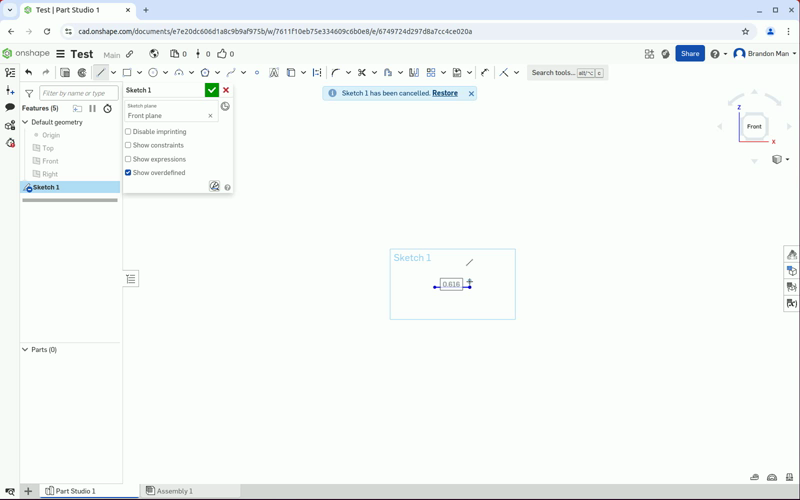
scroll(-6)
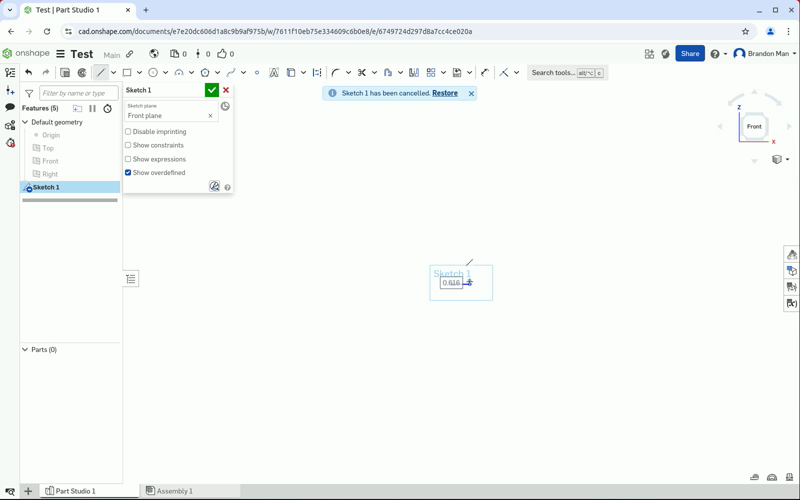
key_up(shift)
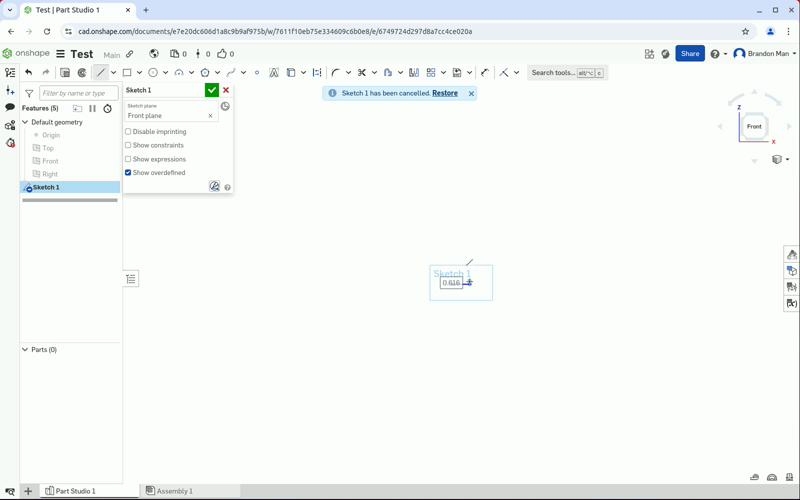
key_down(shift)
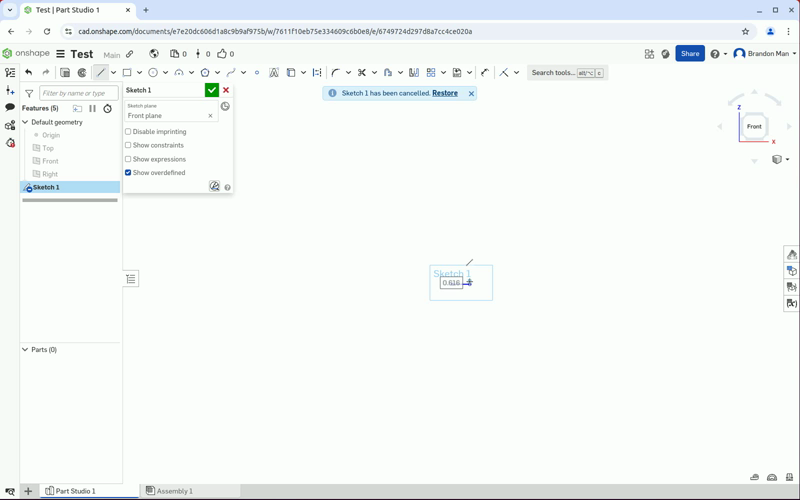
mouse_move(499, 281)
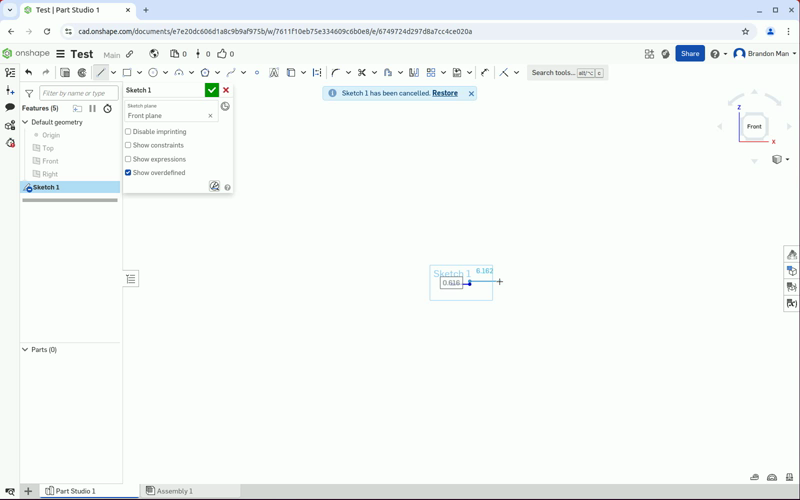
mouse_move(452, 281)
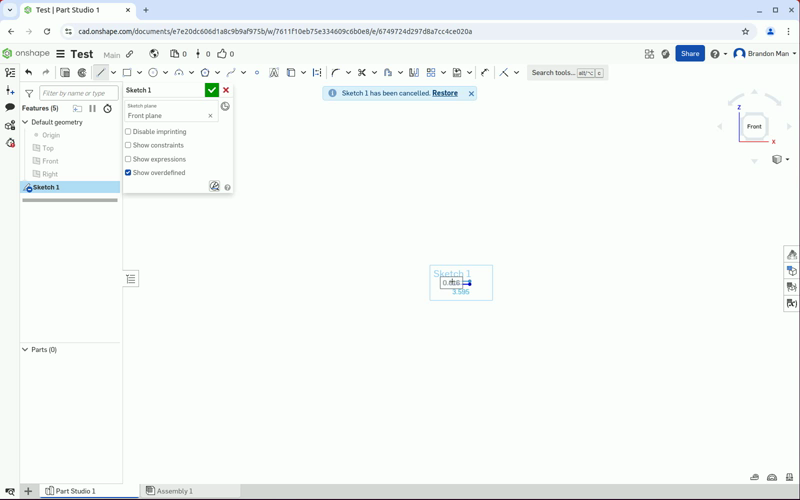
scroll(6)
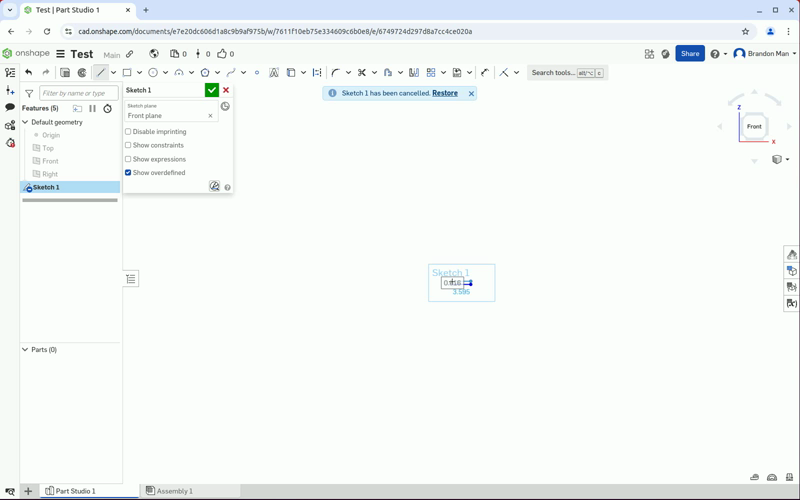
scroll(6)
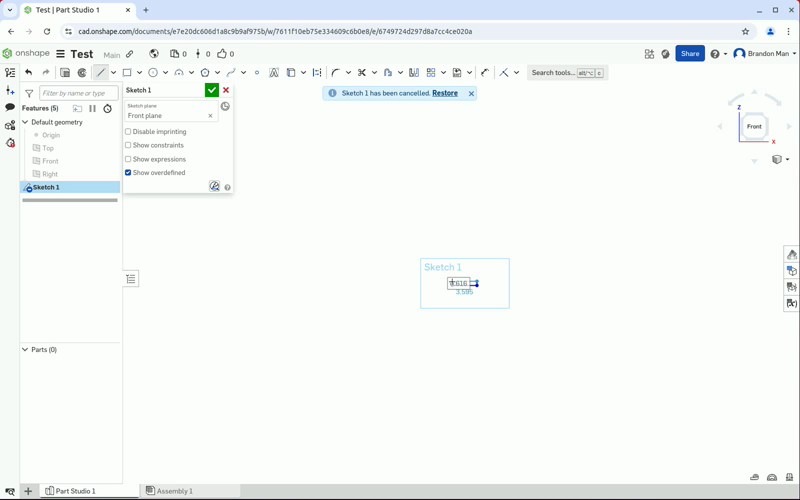
scroll(6)
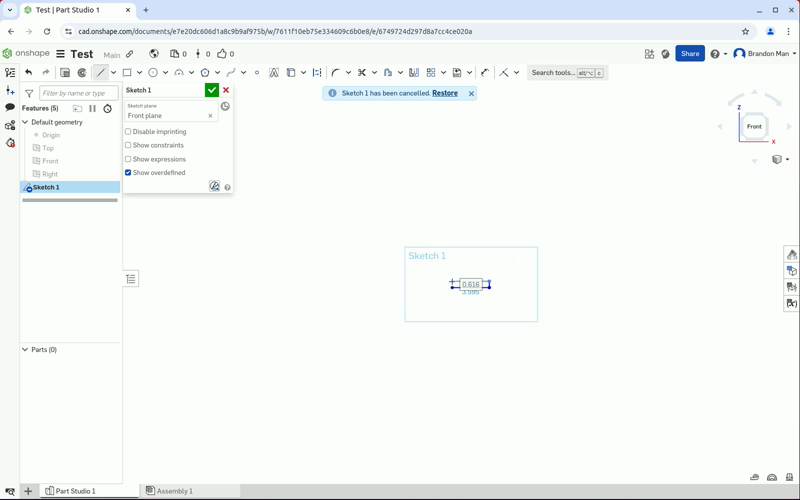
scroll(6)
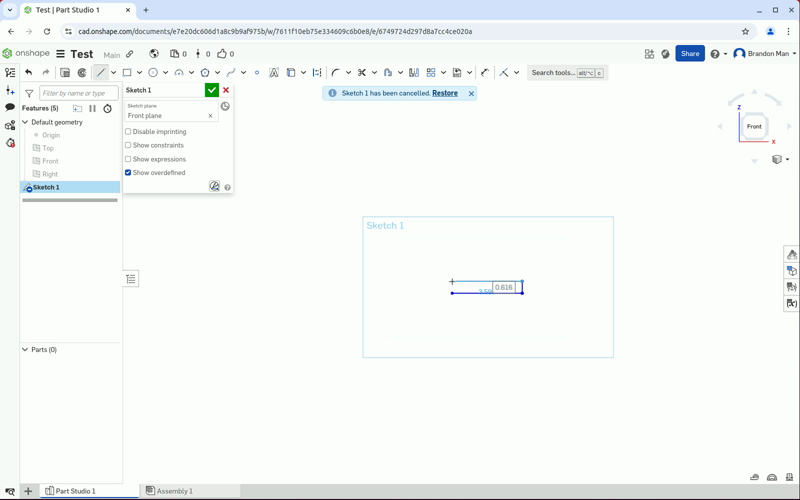
scroll(6)
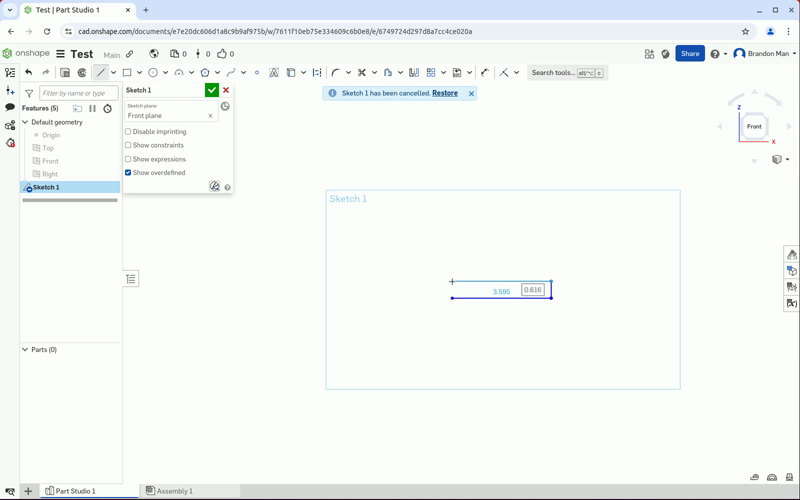
scroll(6)
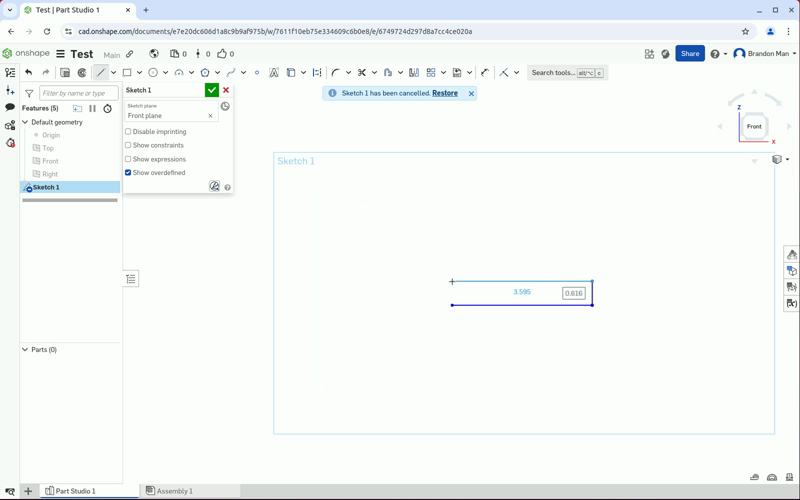
scroll(6)
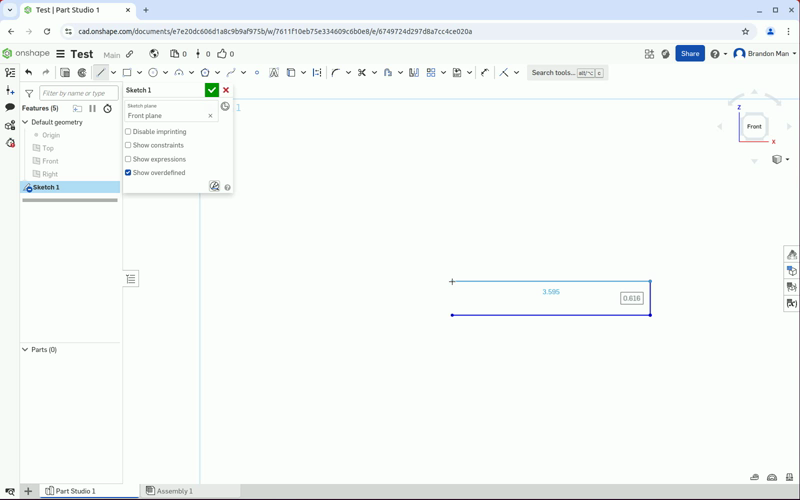
click(452, 281)
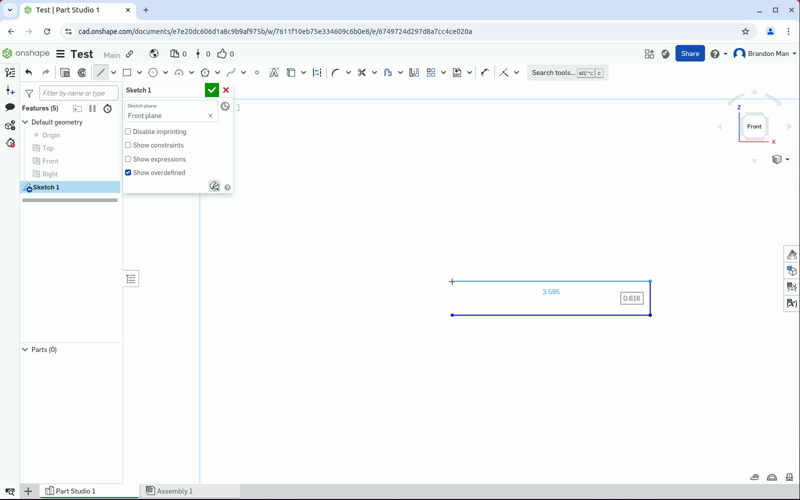
scroll(-6)
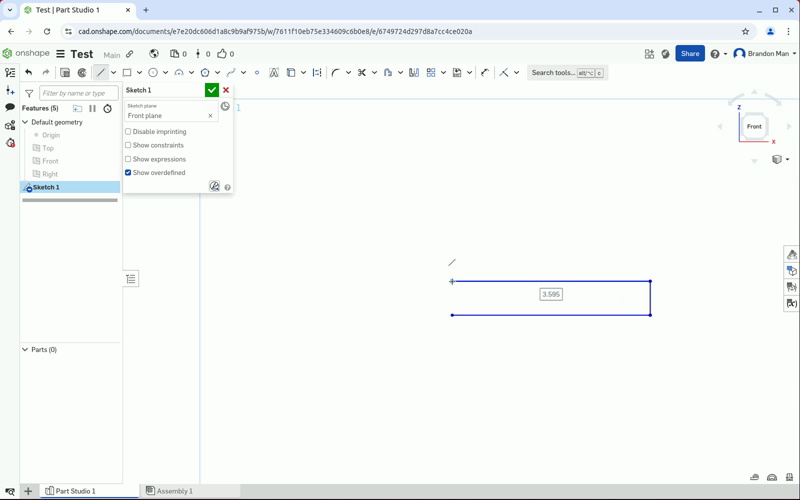
scroll(-6)
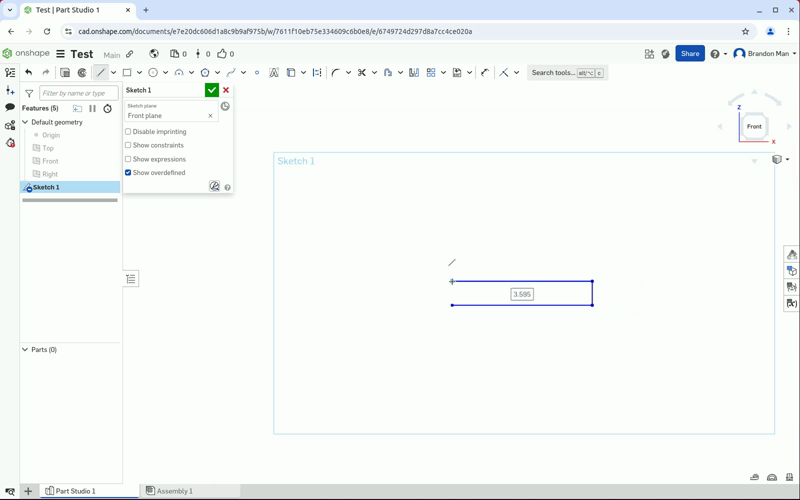
scroll(-6)
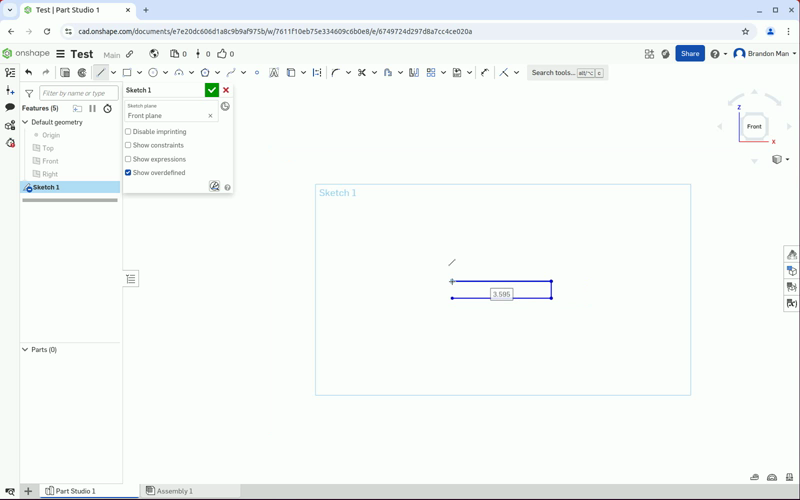
scroll(-6)
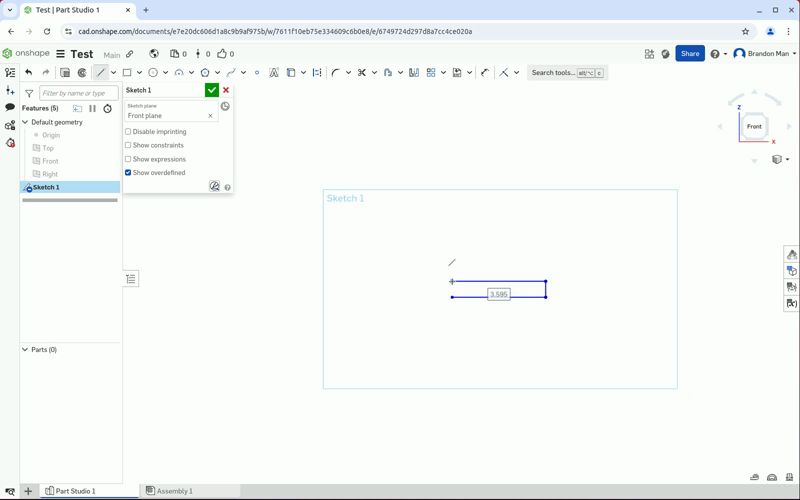
scroll(-6)
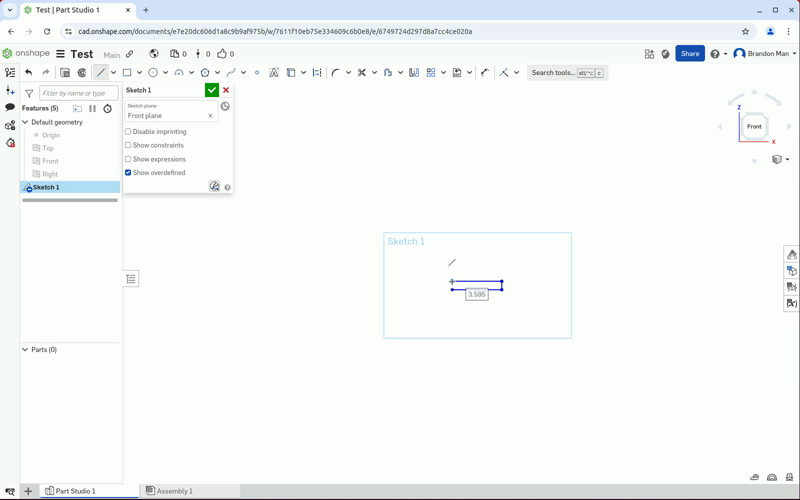
scroll(-6)
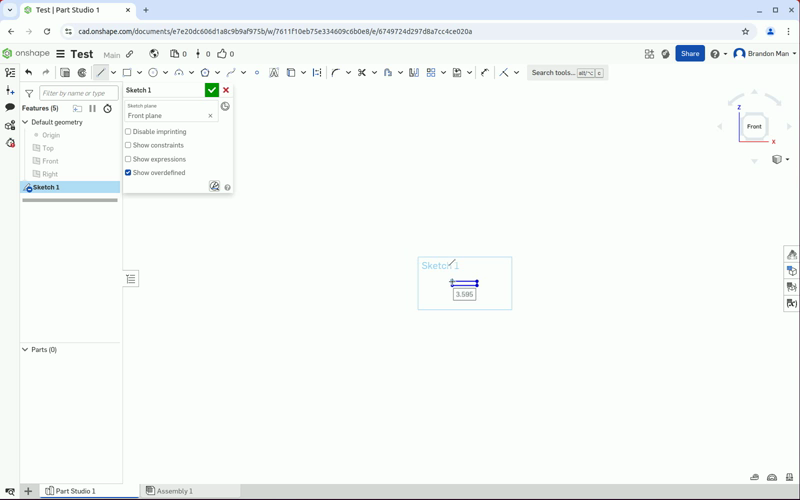
scroll(-6)
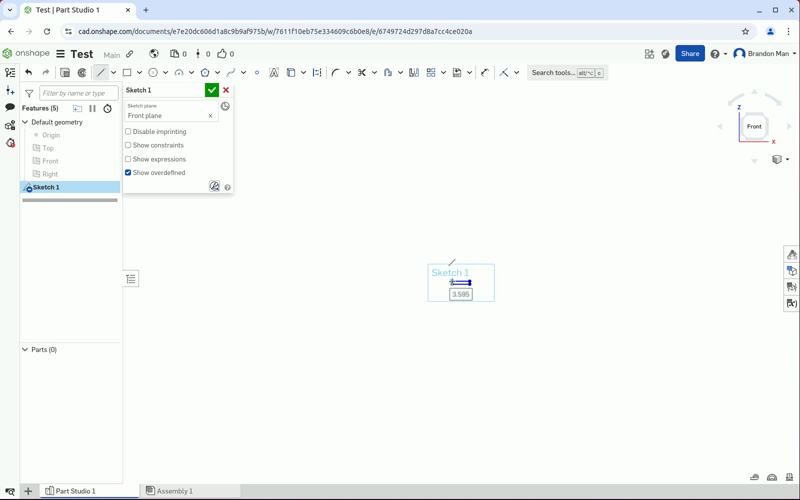
key_up(shift)
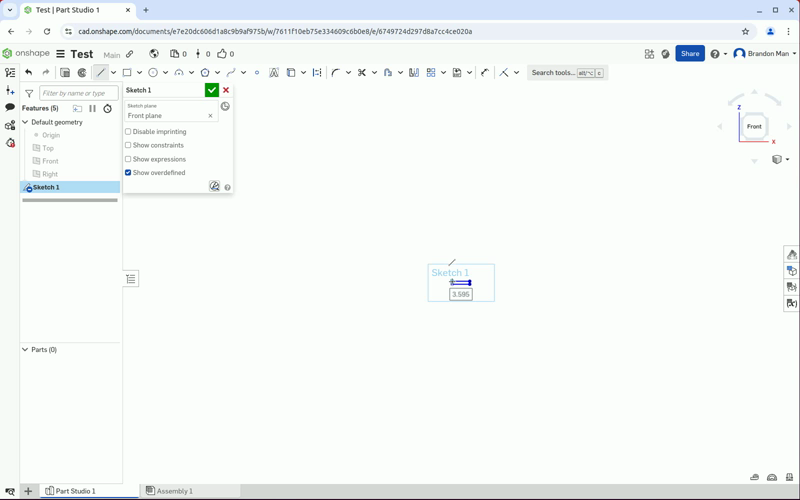
mouse_move(482, 281)
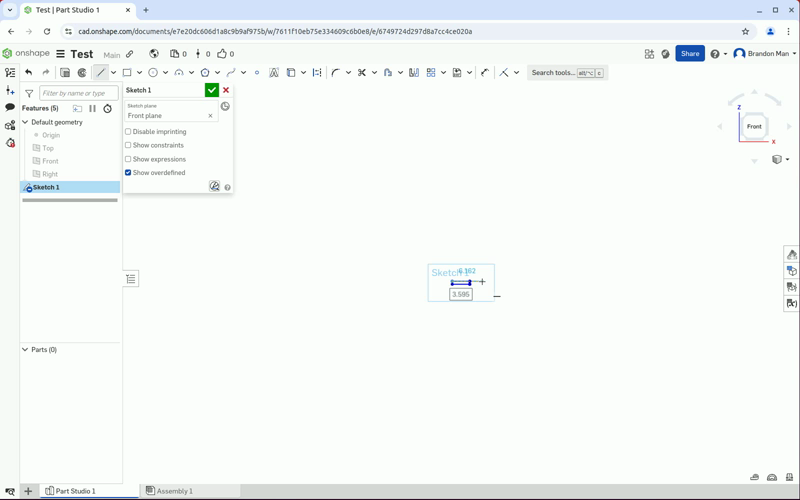
key_down(shift)
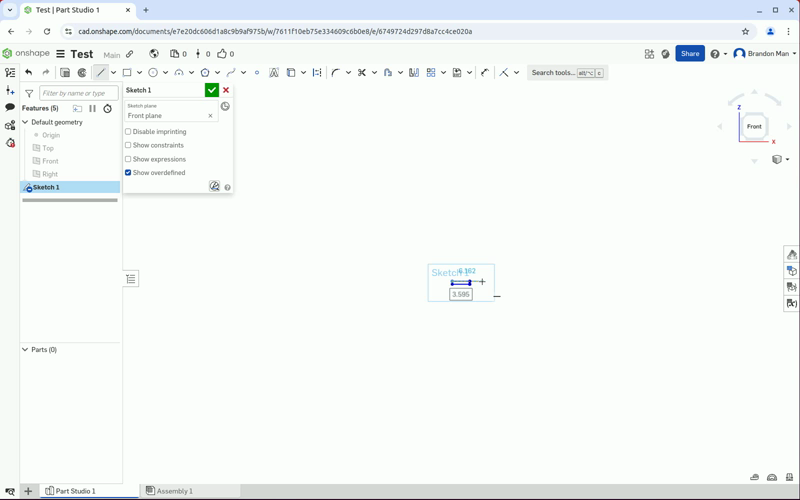
mouse_move(452, 284)
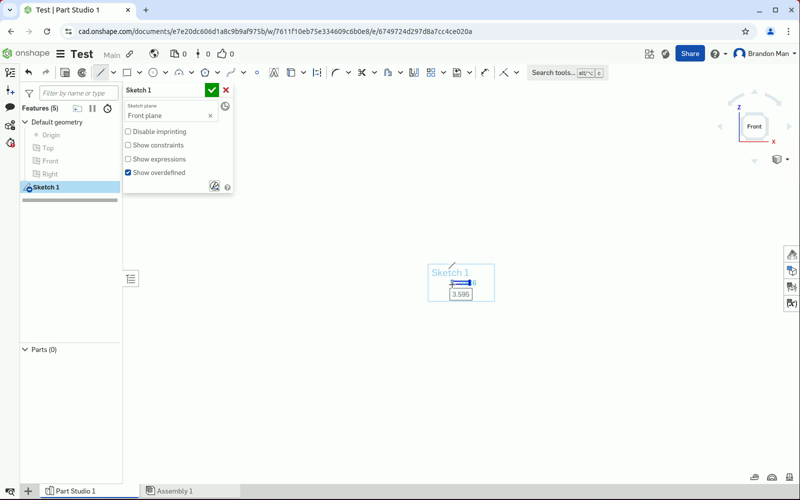
scroll(6)
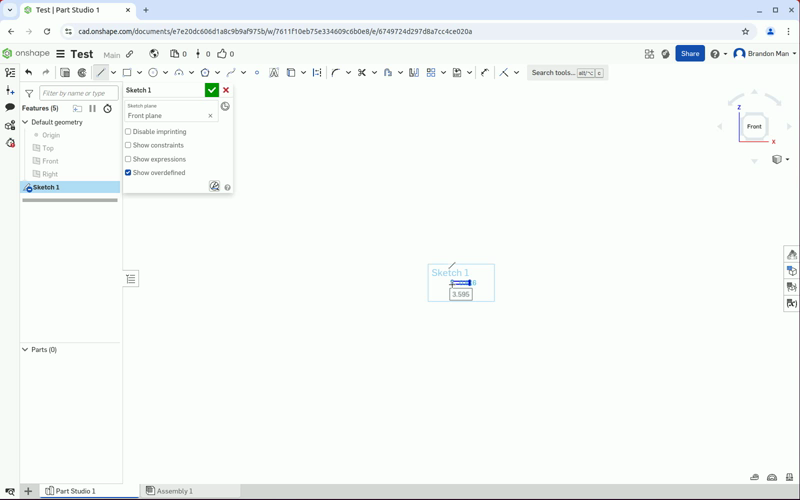
scroll(6)
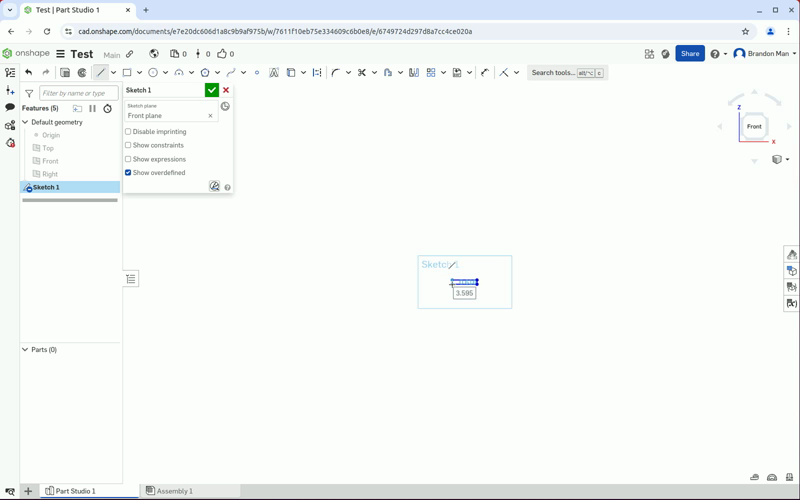
scroll(6)
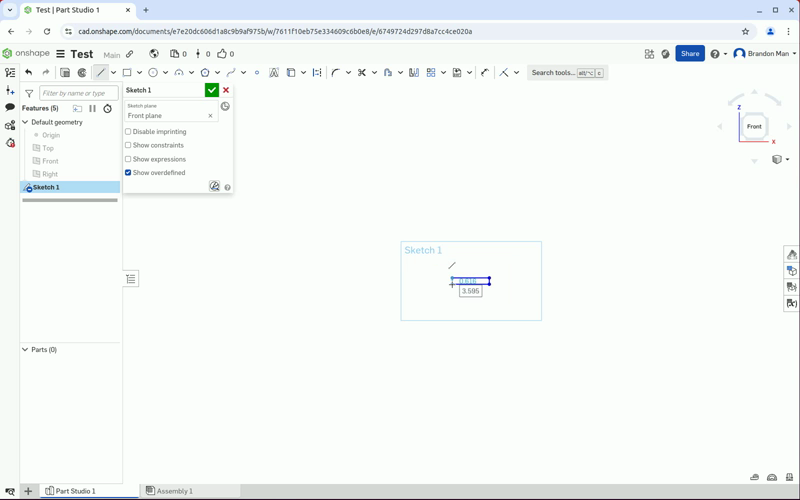
scroll(6)
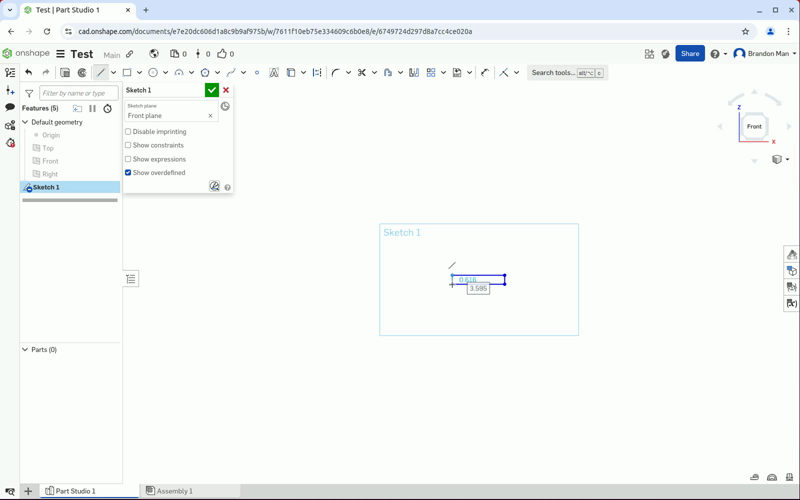
scroll(6)
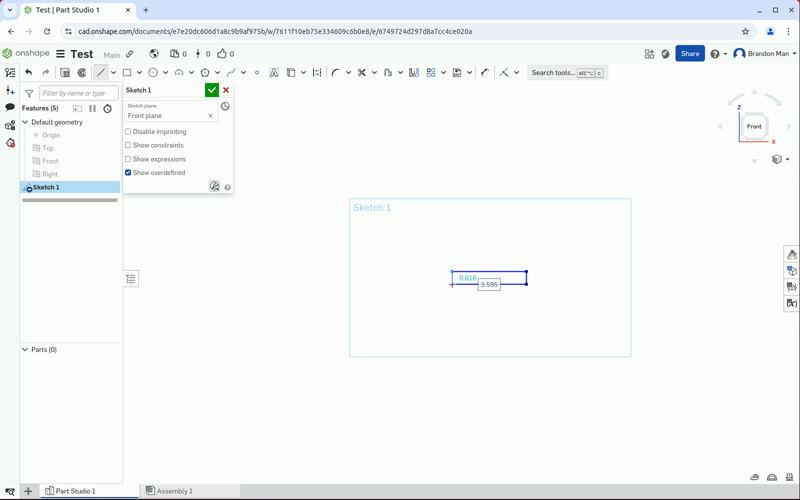
scroll(6)
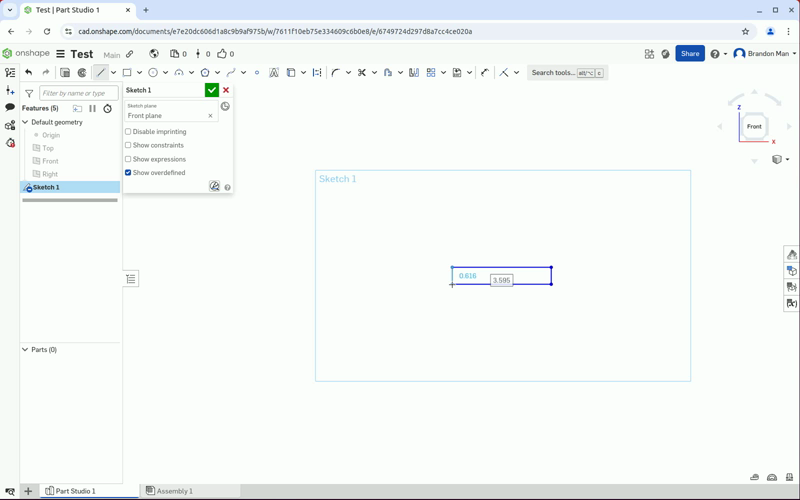
scroll(6)
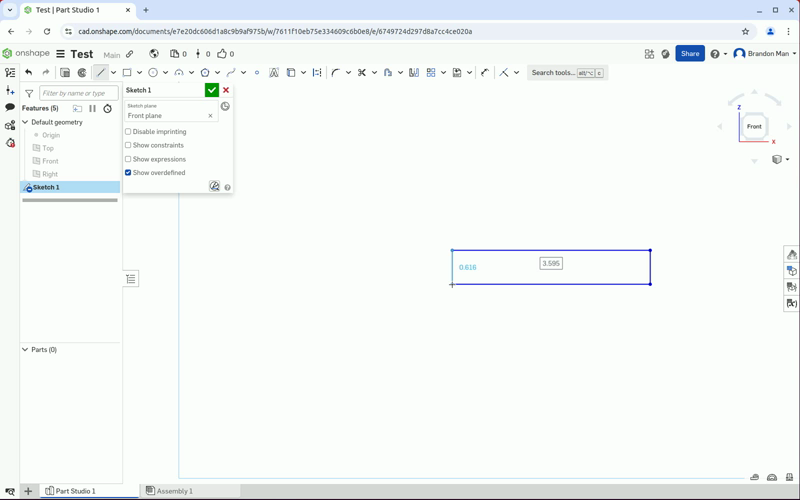
key_up(shift)
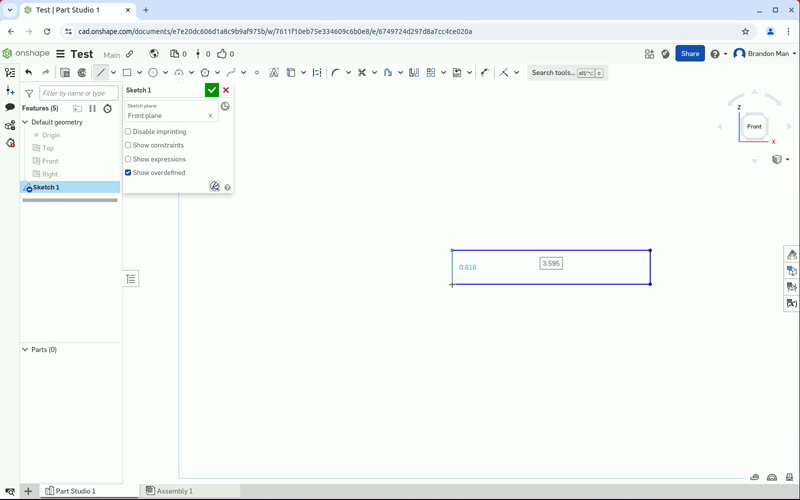
click(452, 284)
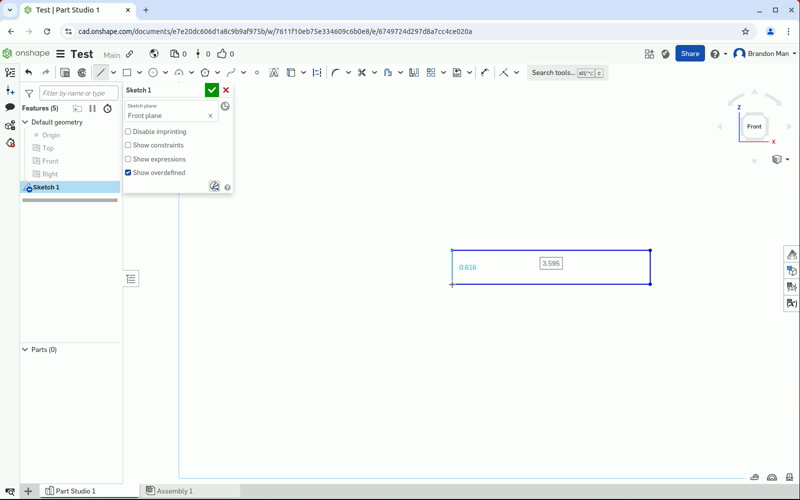
scroll(-6)
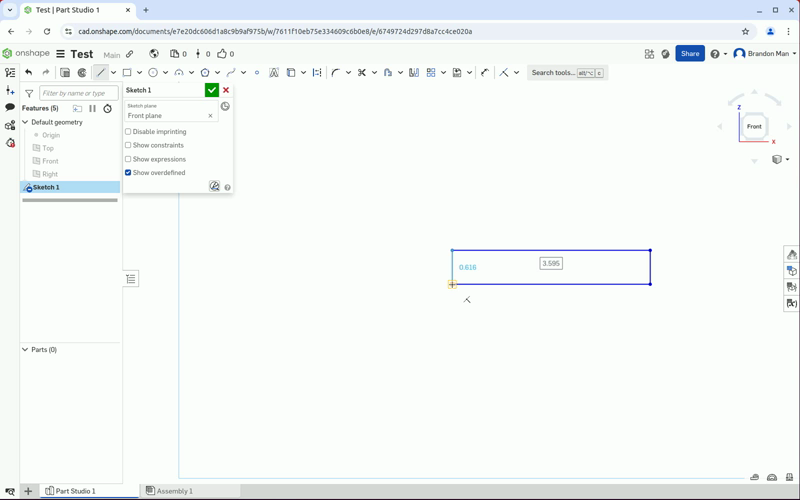
scroll(-6)
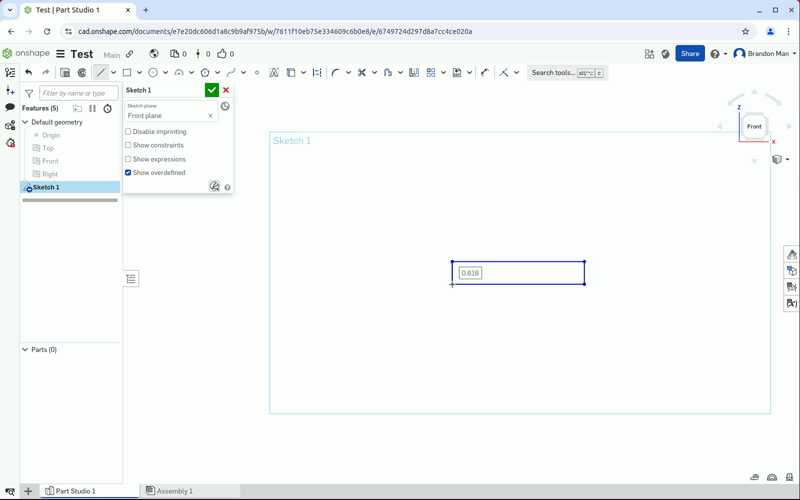
scroll(-6)
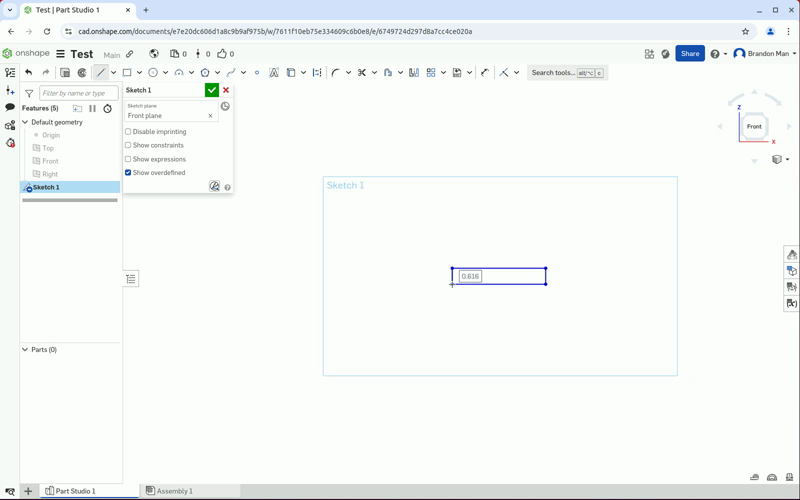
scroll(-6)
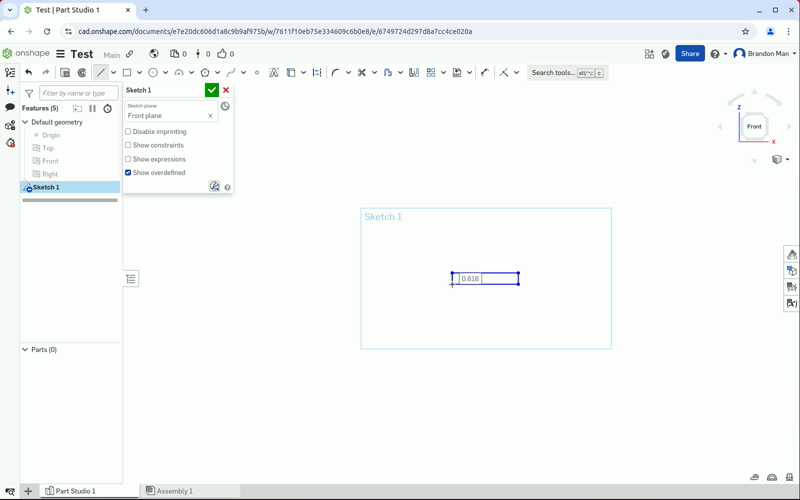
scroll(-6)
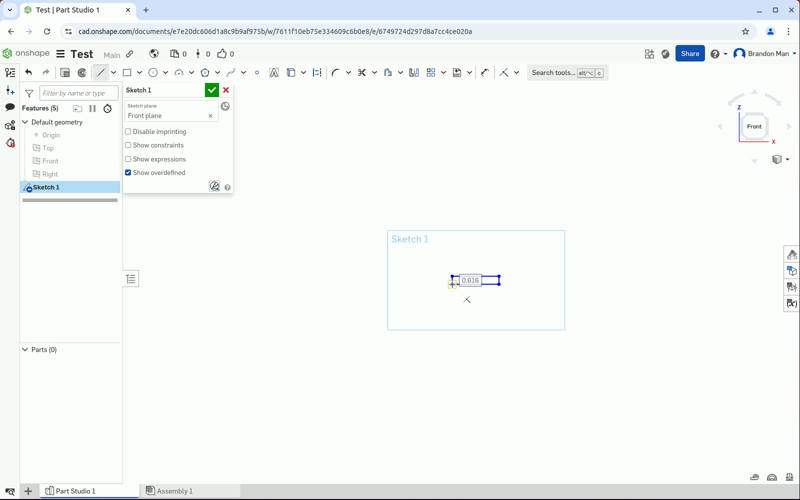
scroll(-6)
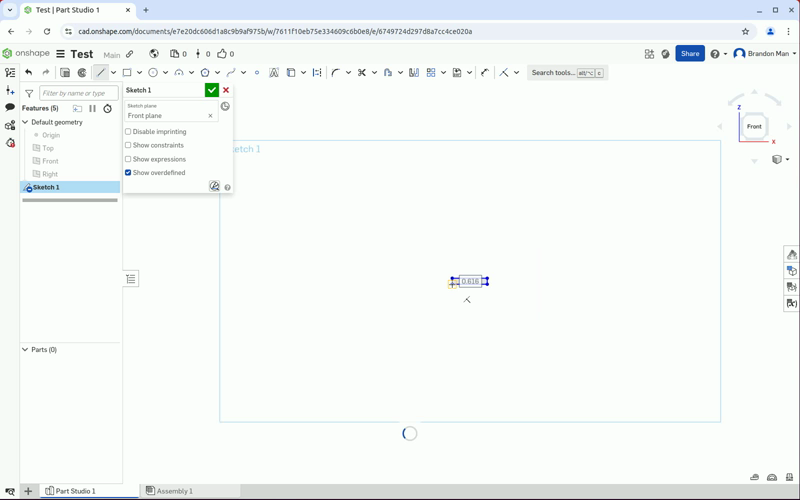
scroll(-6)
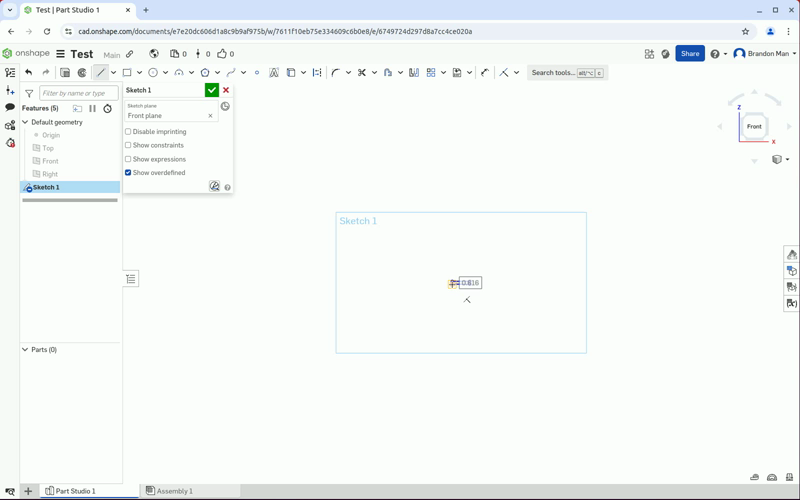
key(esc)
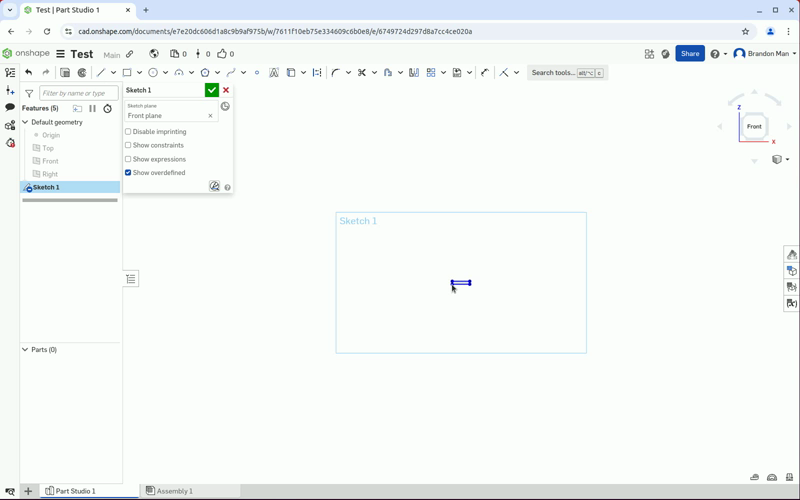
key(c)
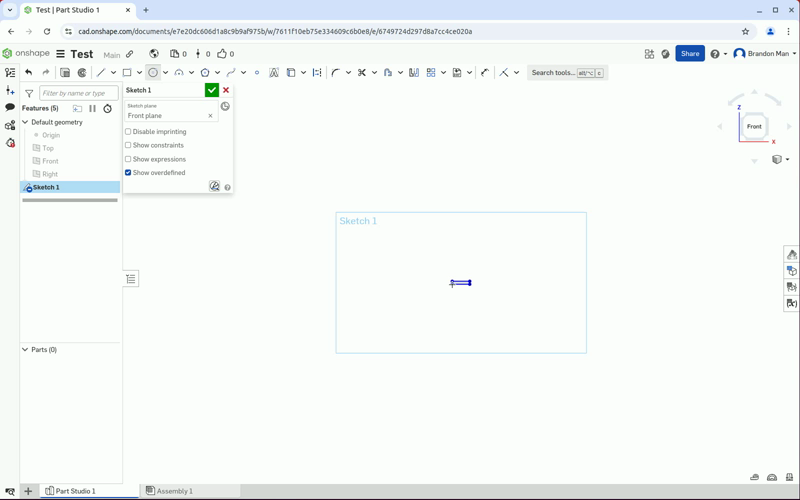
key_down(shift)
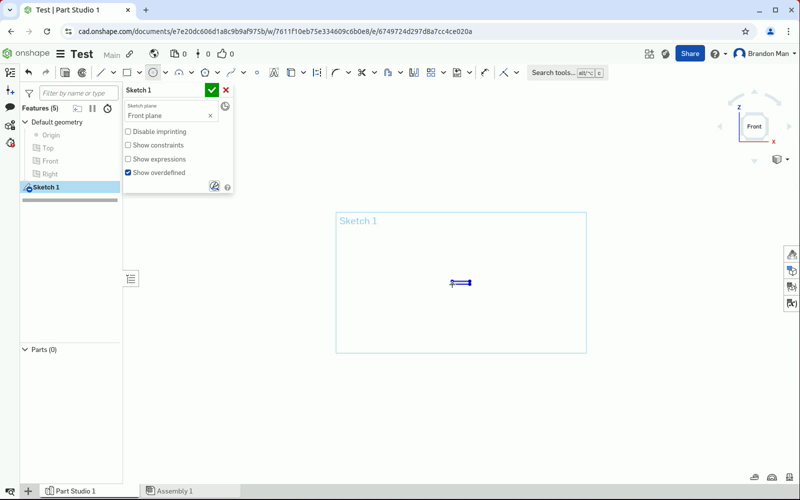
mouse_move(453, 282)
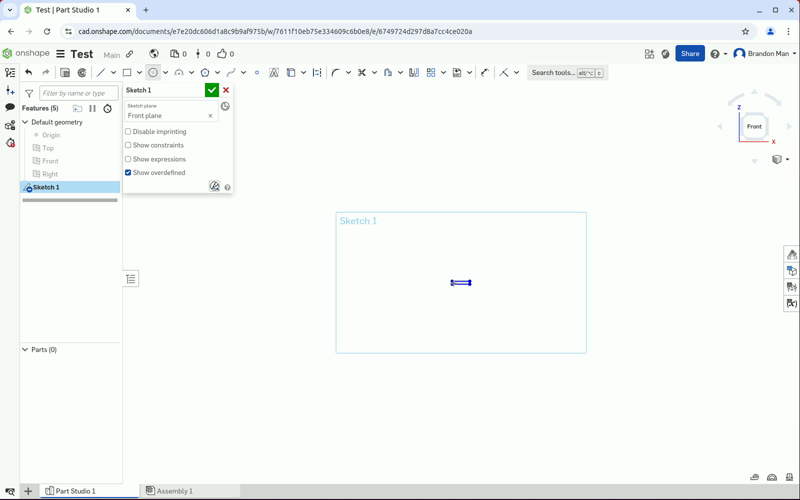
scroll(6)
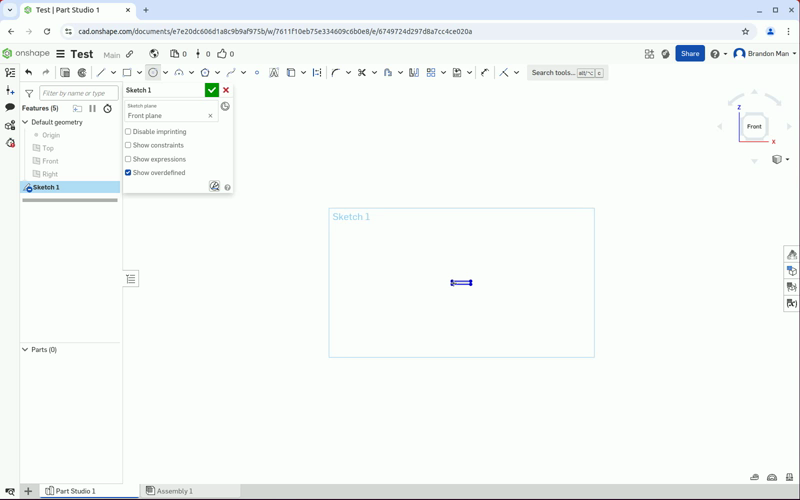
scroll(6)
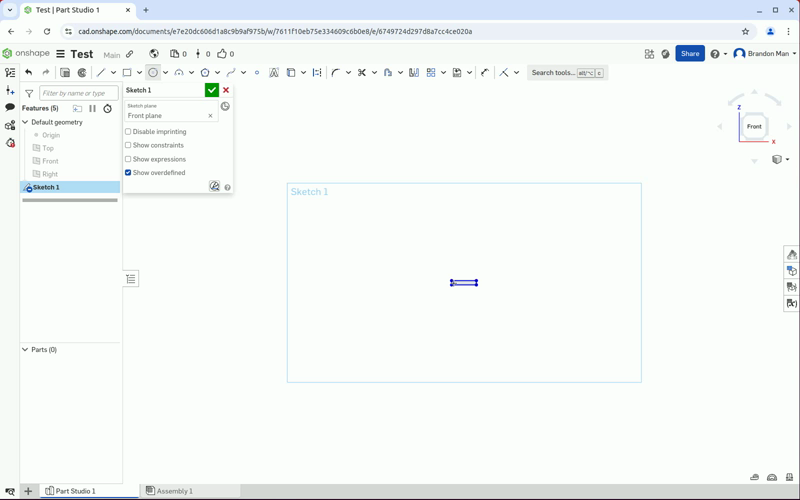
scroll(6)
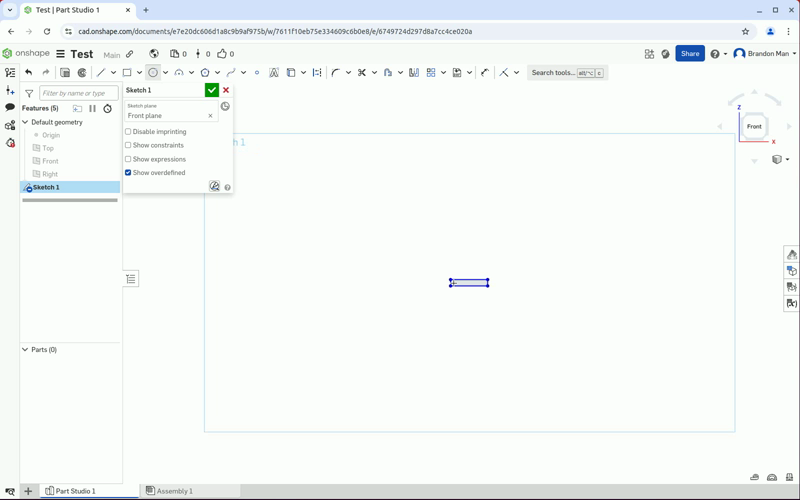
scroll(6)
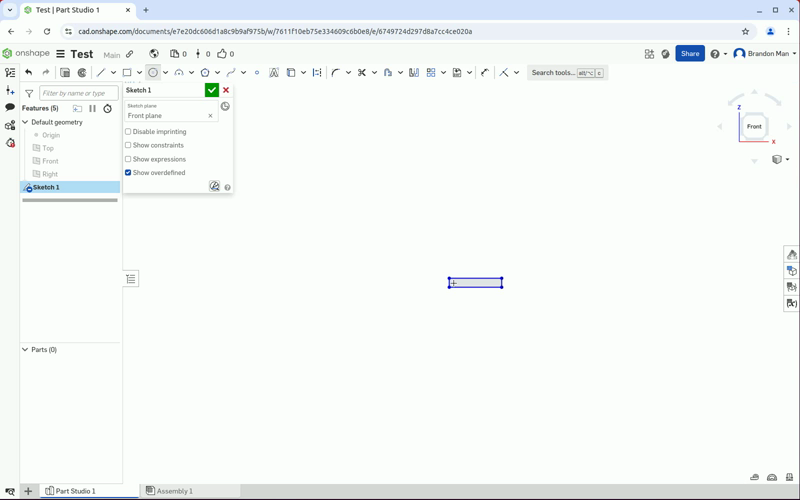
scroll(6)
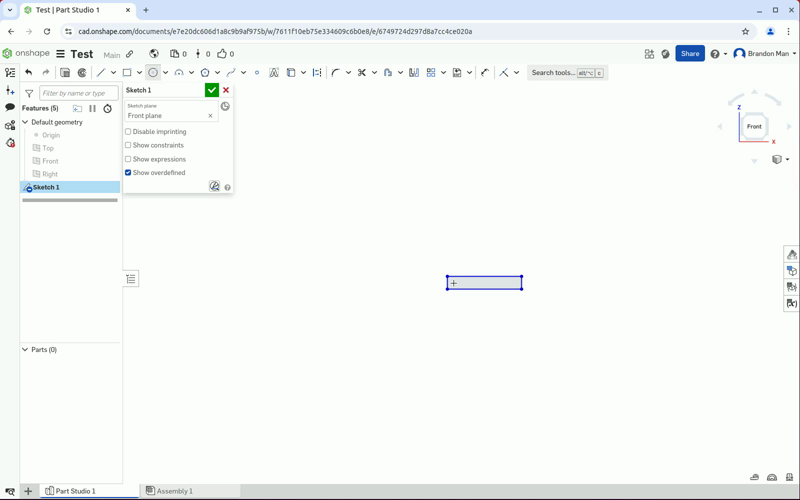
scroll(6)
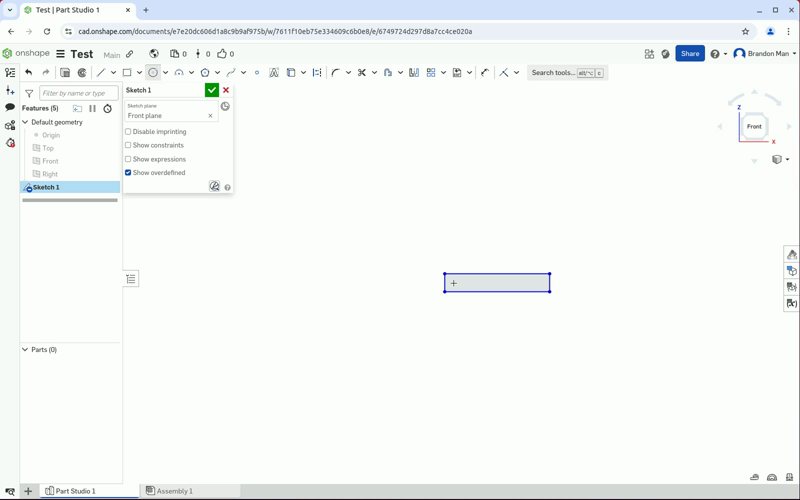
scroll(6)
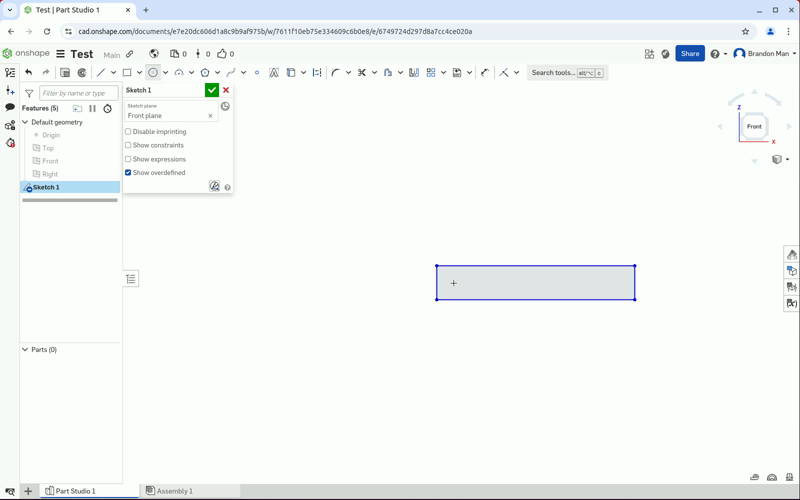
click(453, 282)
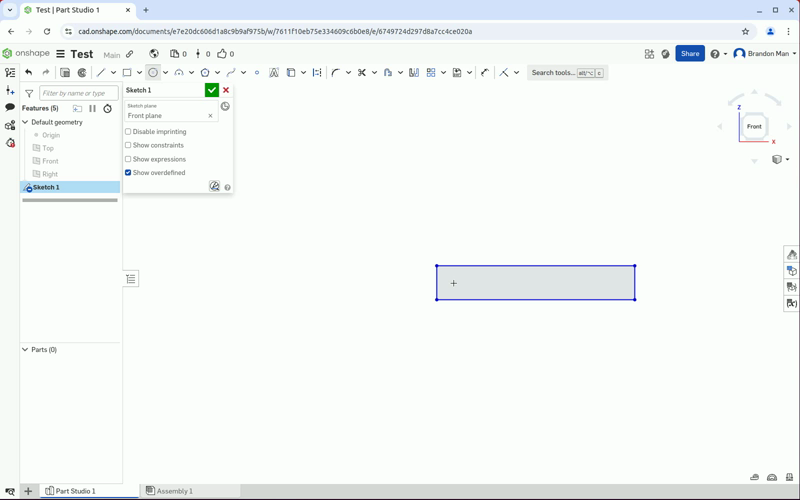
scroll(-6)
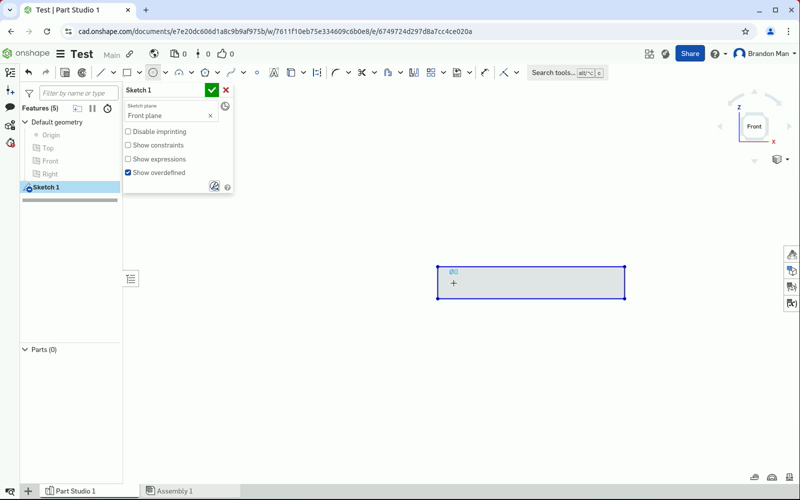
scroll(-6)
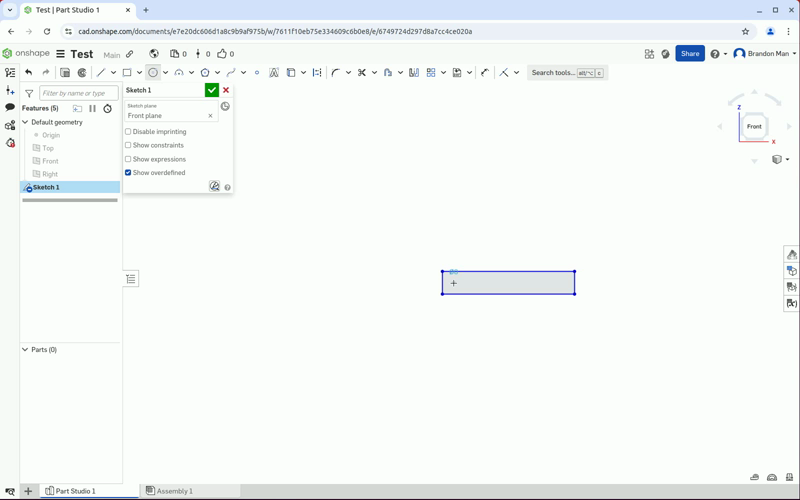
scroll(-6)
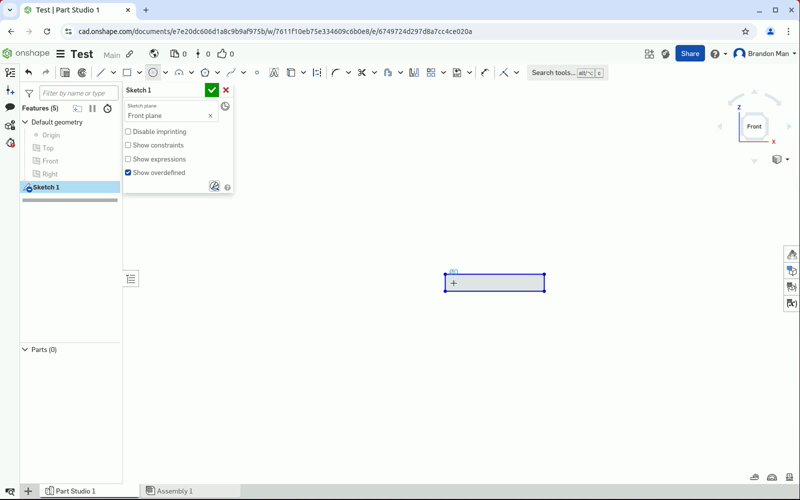
scroll(-6)
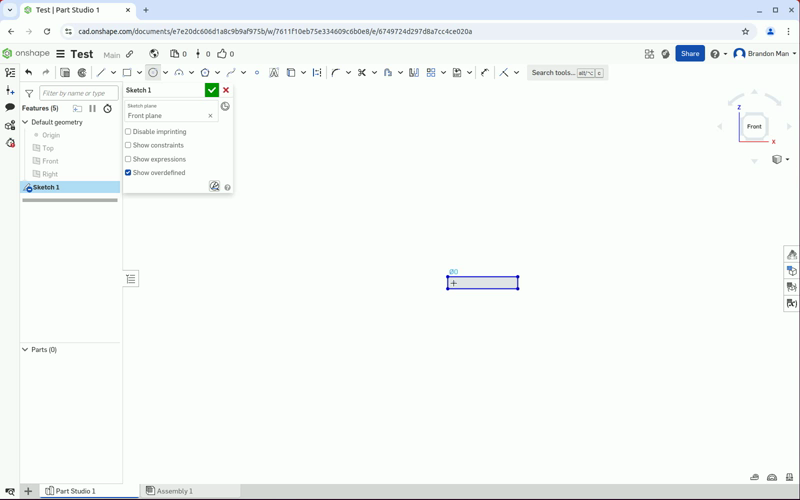
scroll(-6)
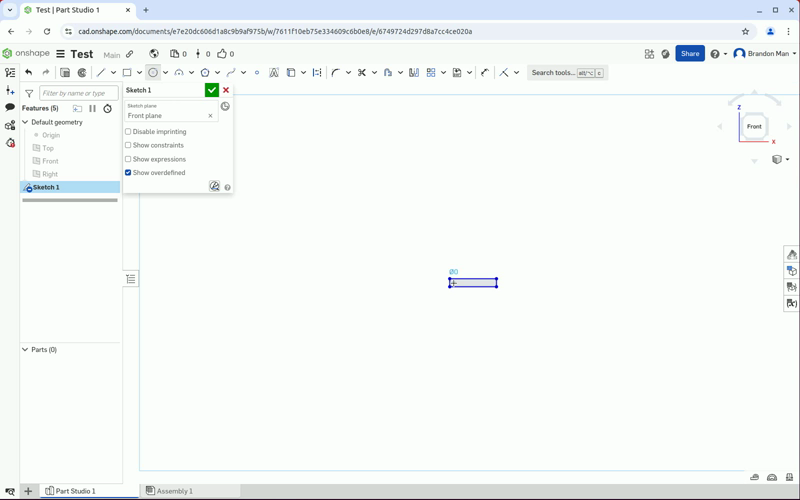
scroll(-6)
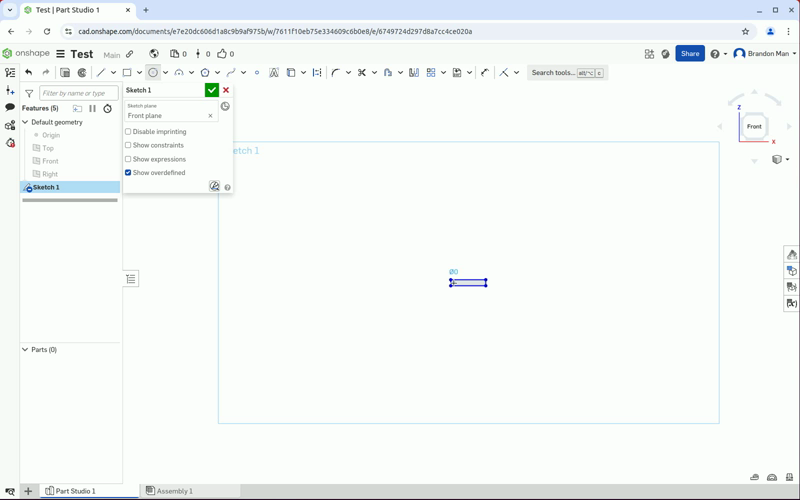
scroll(-6)
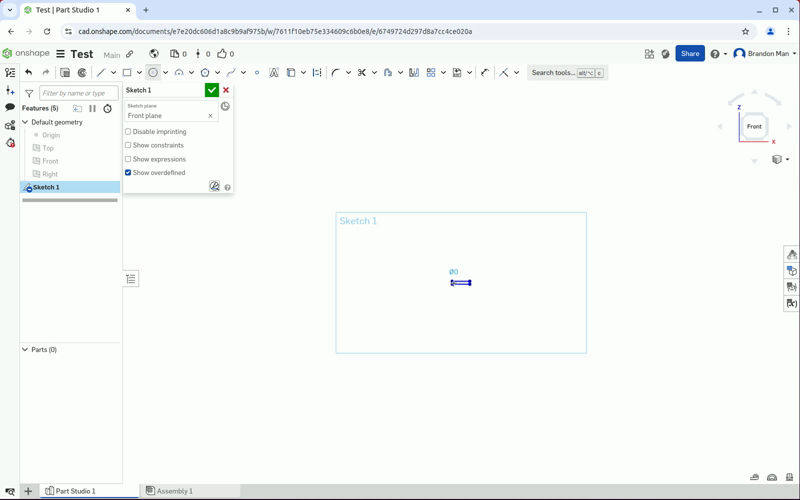
key_up(shift)
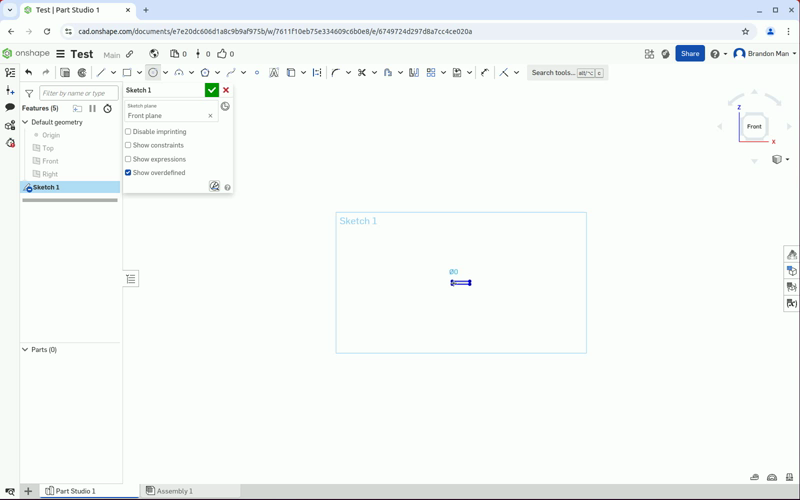
mouse_move(454, 282)
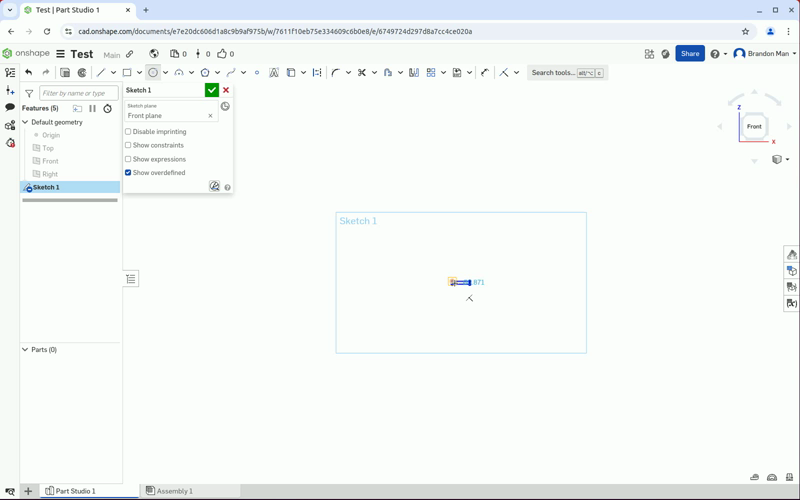
scroll(6)
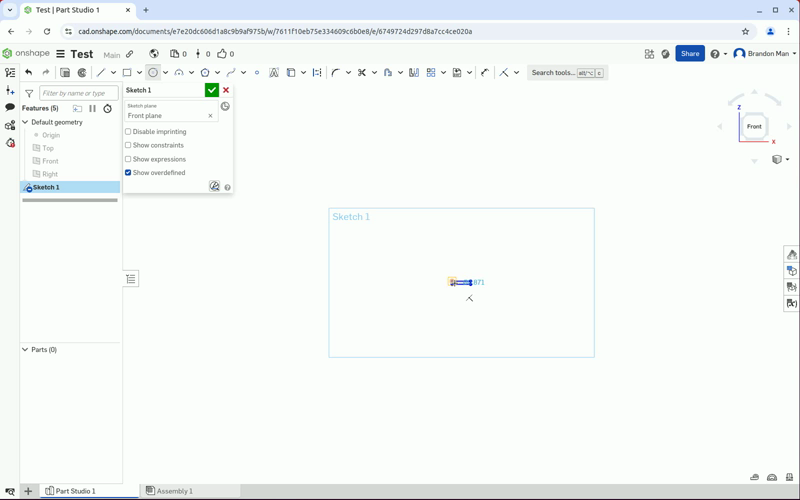
scroll(6)
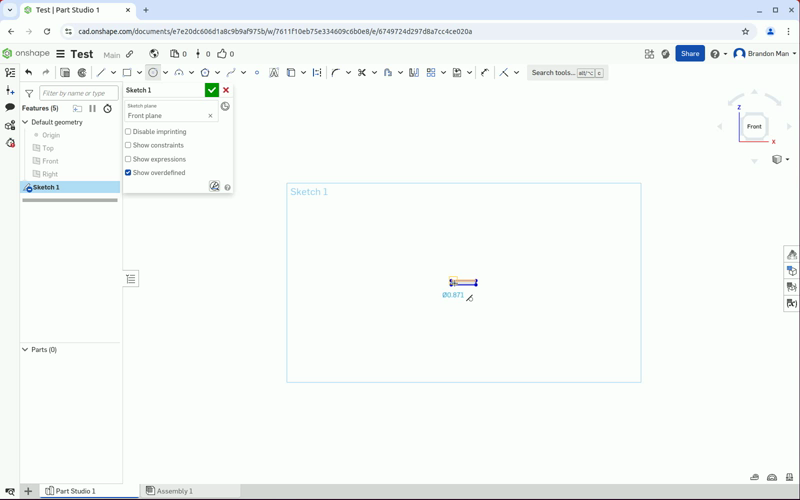
scroll(6)
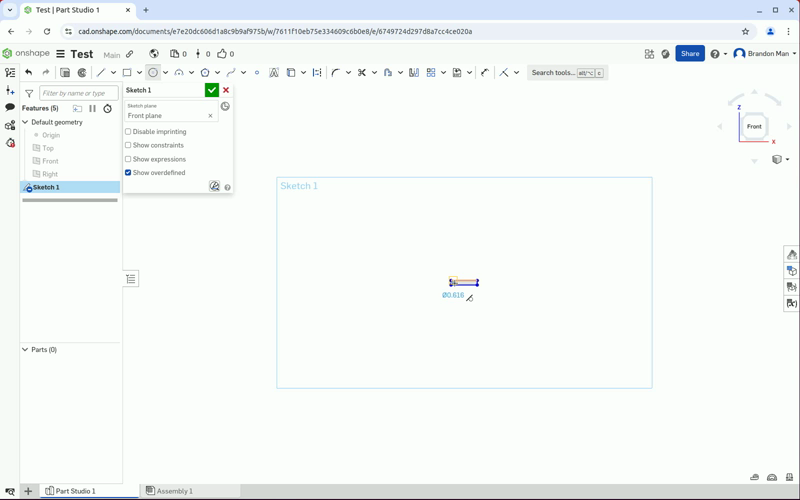
scroll(6)
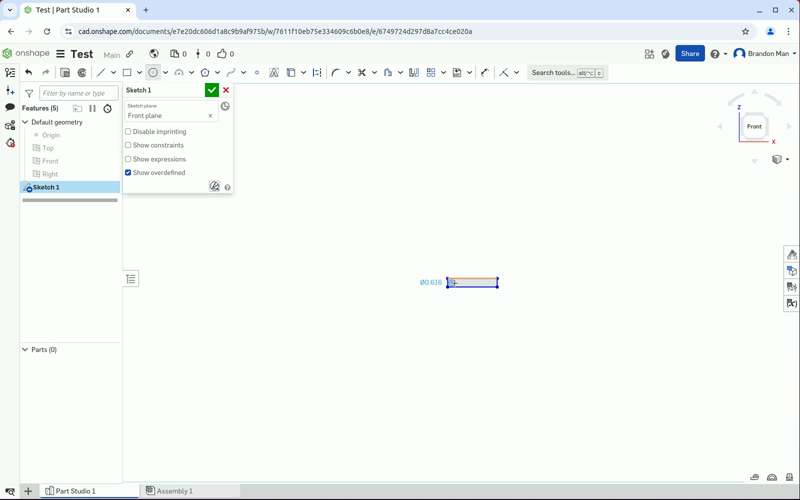
scroll(6)
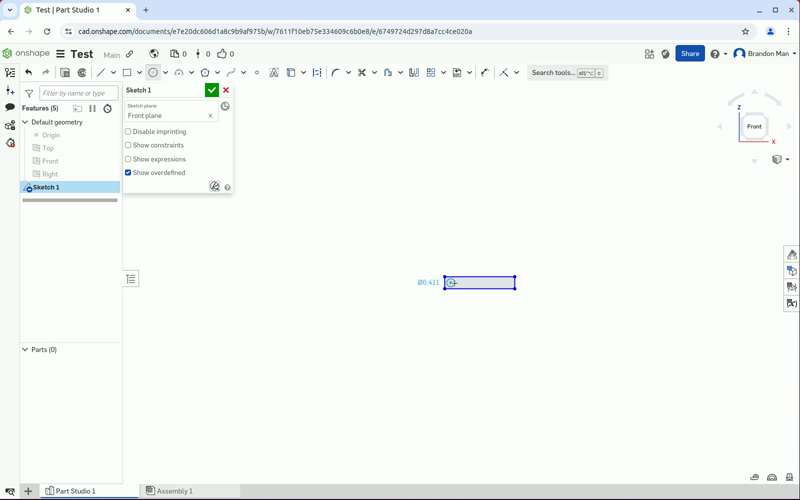
scroll(6)
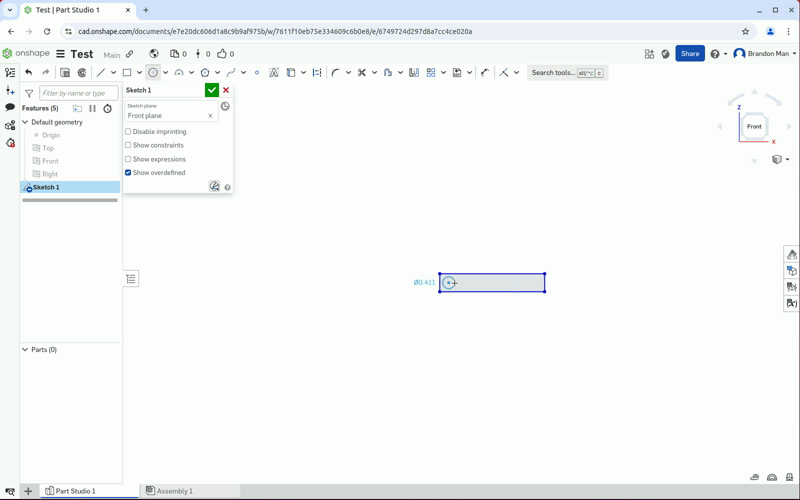
scroll(6)
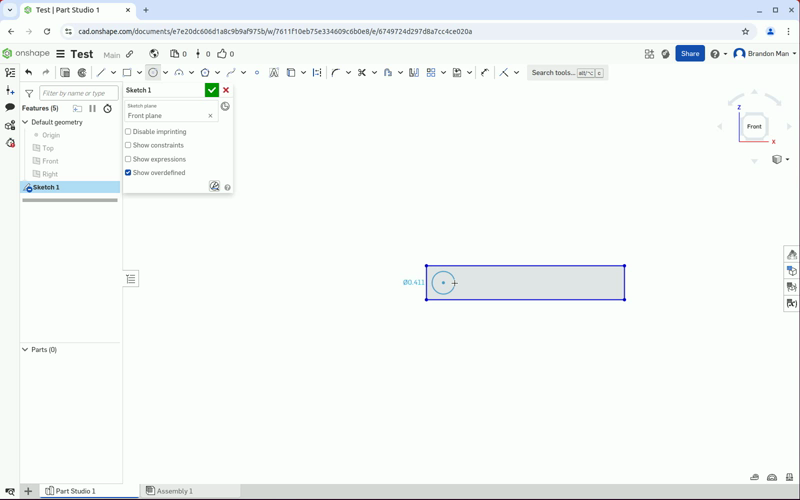
click(454, 282)
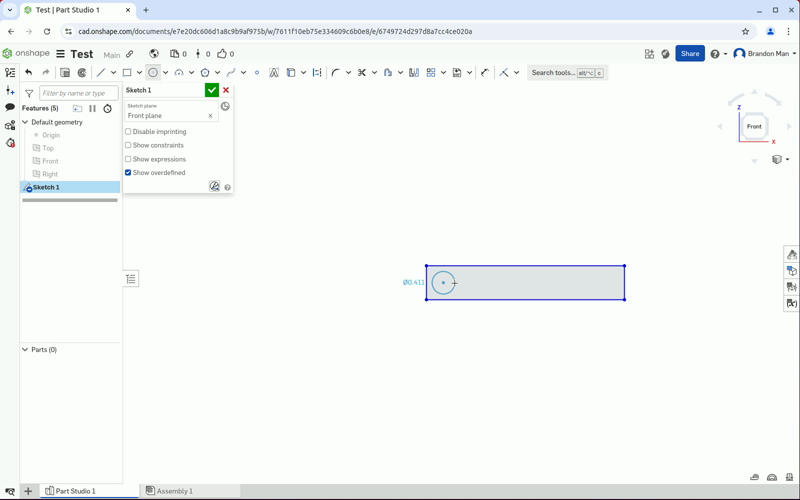
scroll(-6)
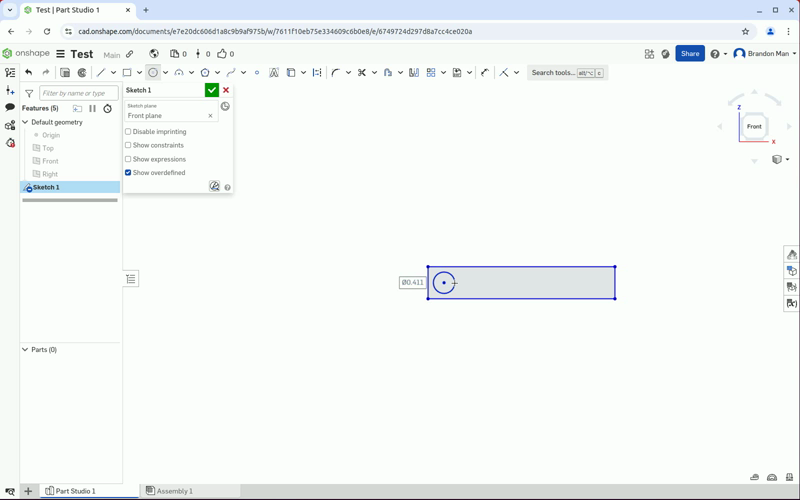
scroll(-6)
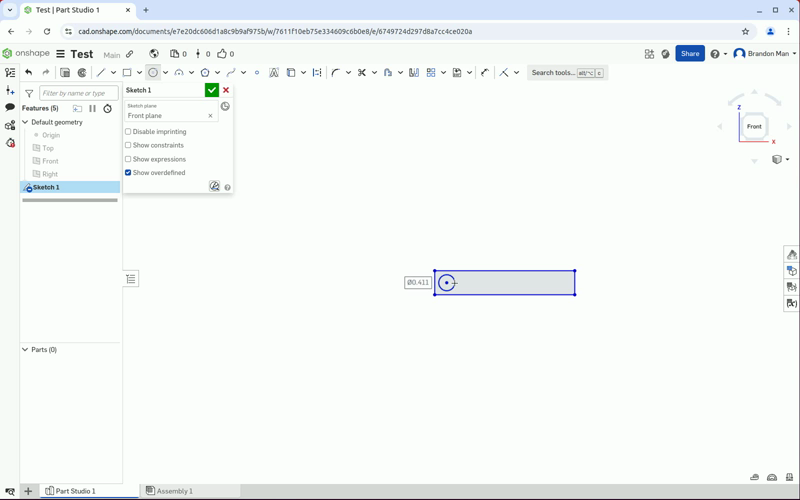
scroll(-6)
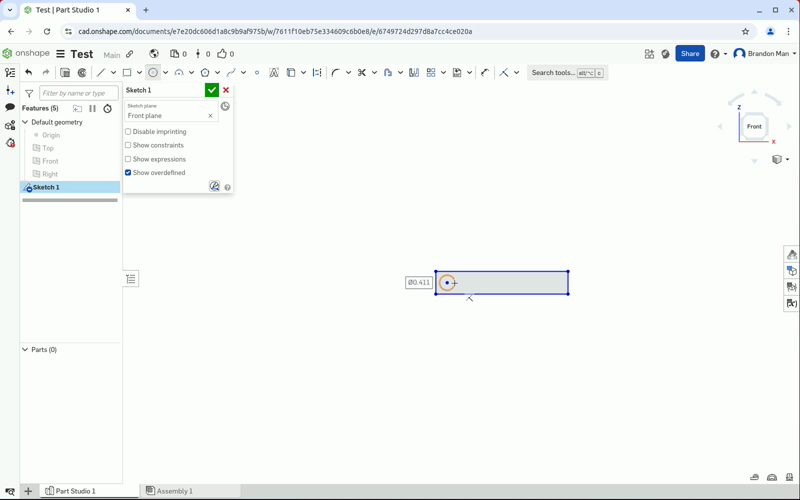
scroll(-6)
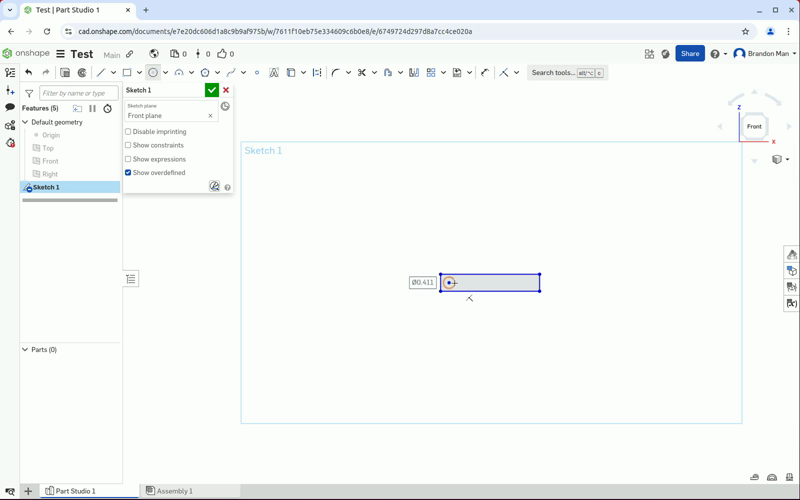
scroll(-6)
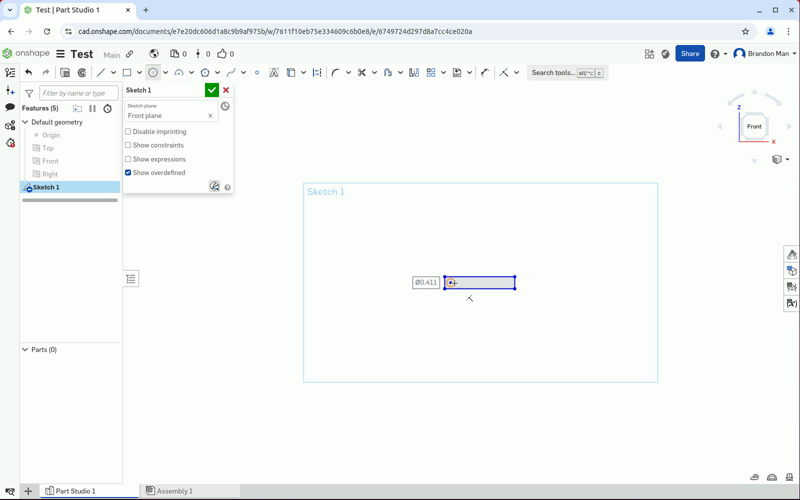
scroll(-6)
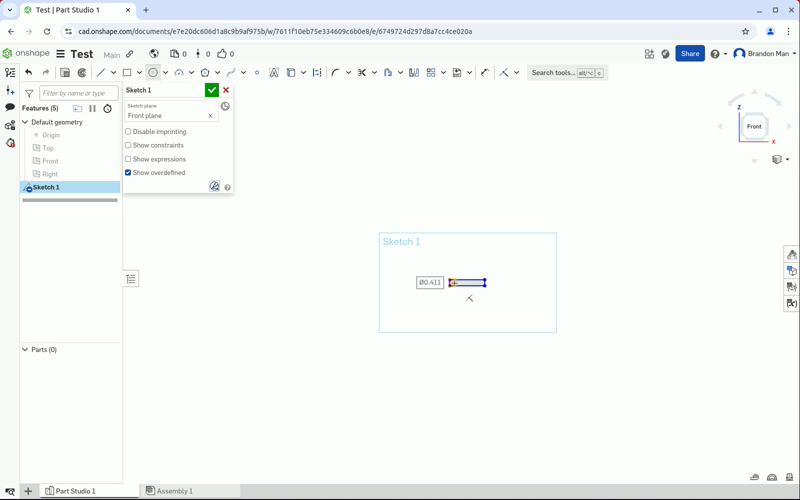
scroll(-6)
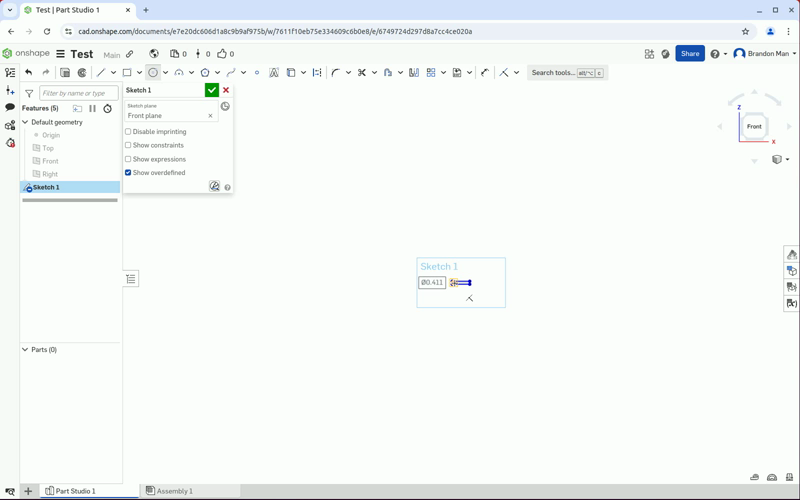
key(esc)
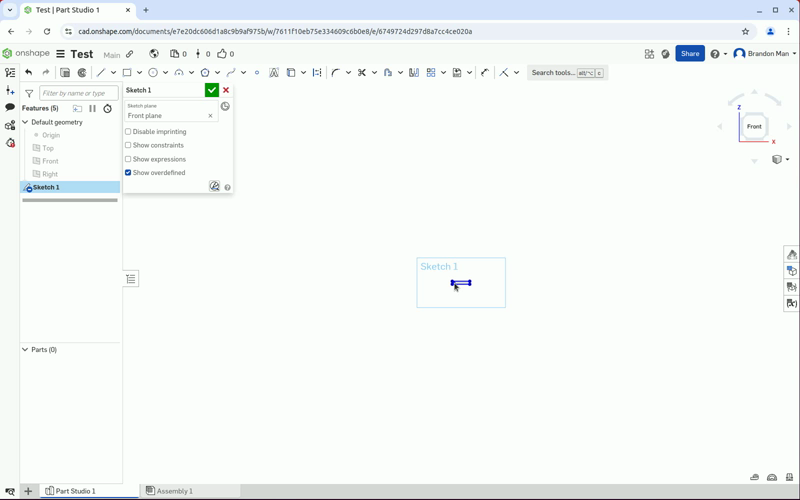
key(c)
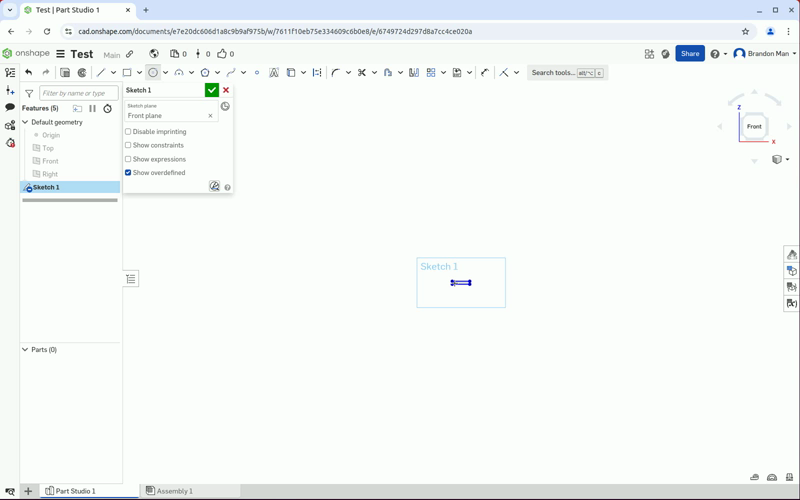
key_down(shift)
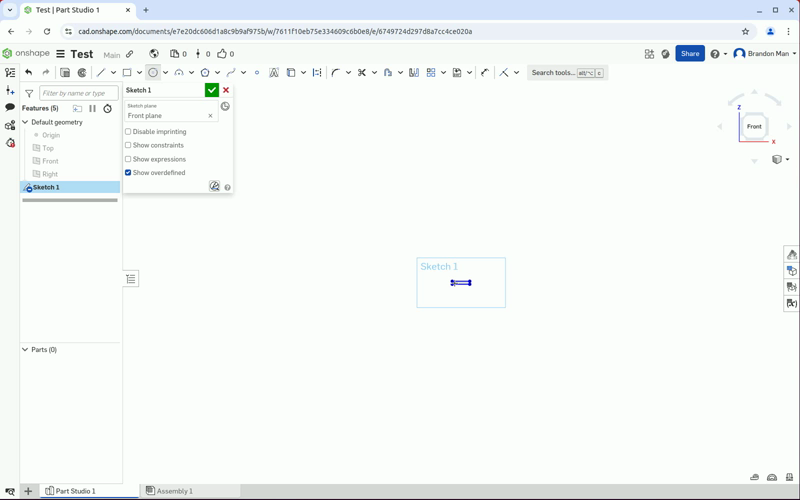
mouse_move(468, 282)
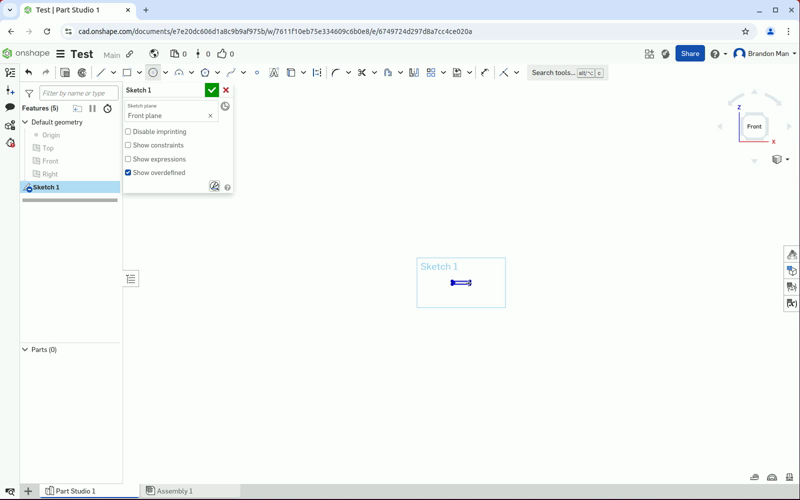
scroll(6)
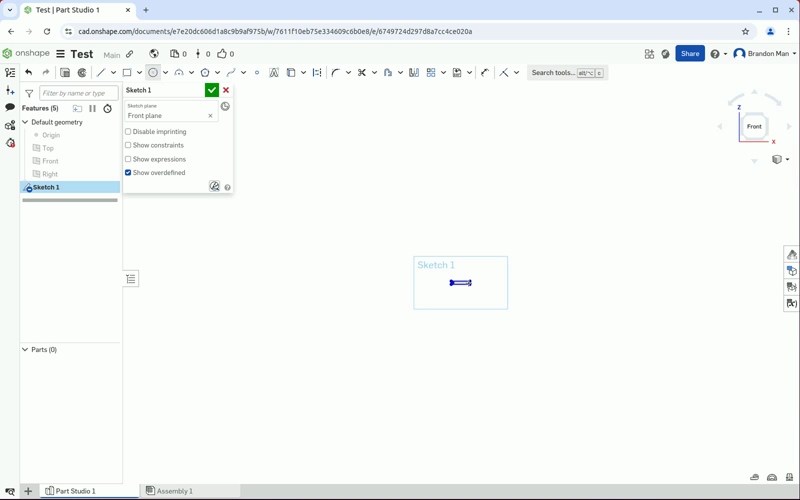
scroll(6)
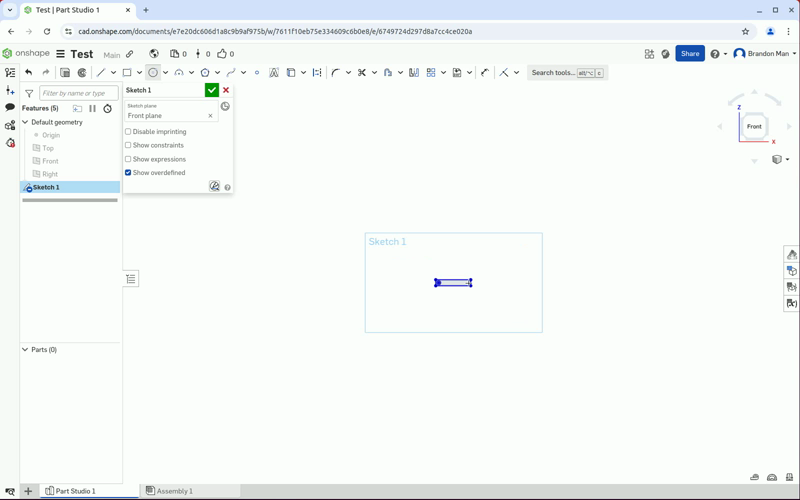
scroll(6)
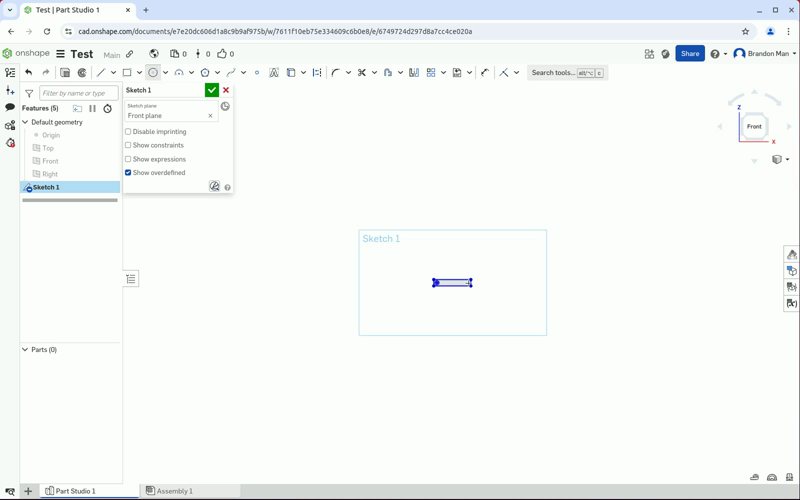
scroll(6)
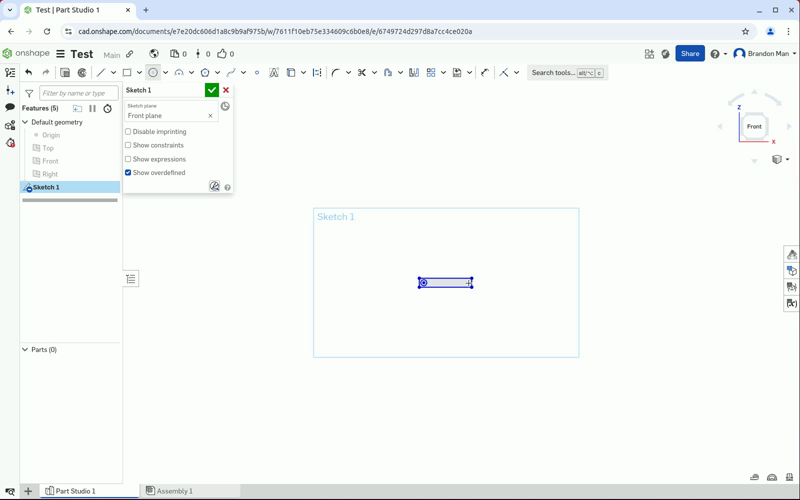
scroll(6)
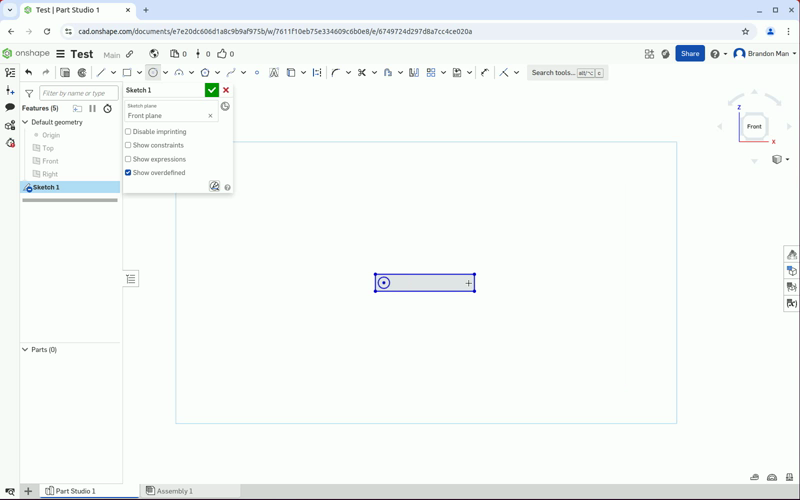
scroll(6)
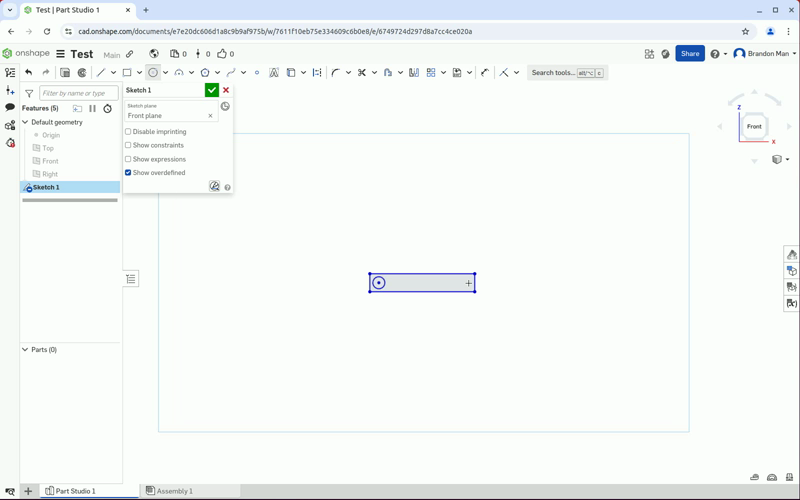
scroll(6)
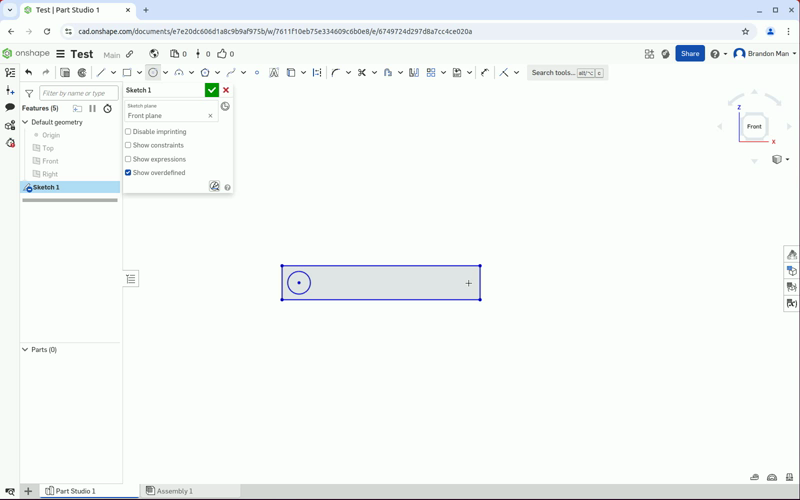
click(468, 282)
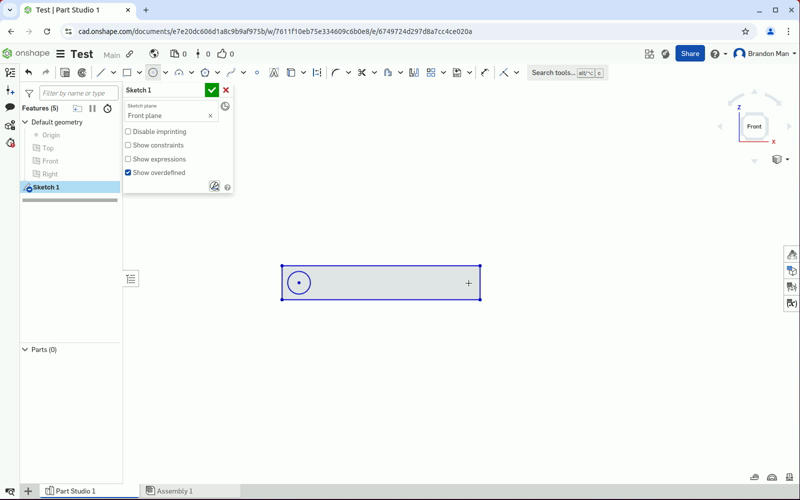
scroll(-6)
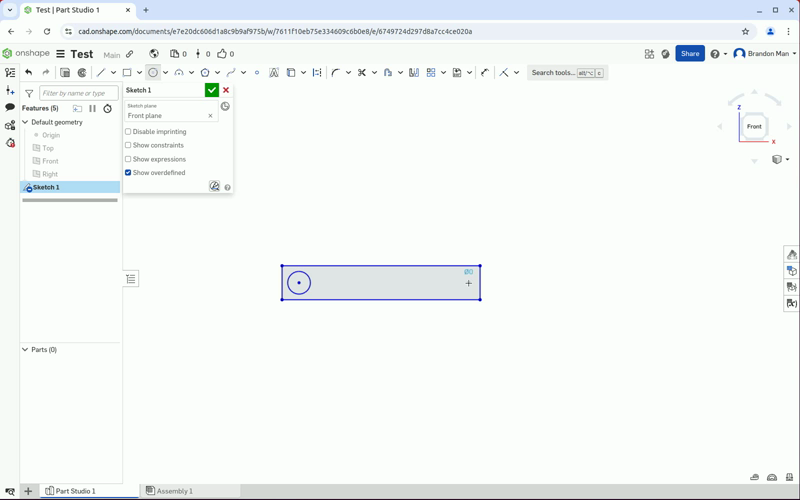
scroll(-6)
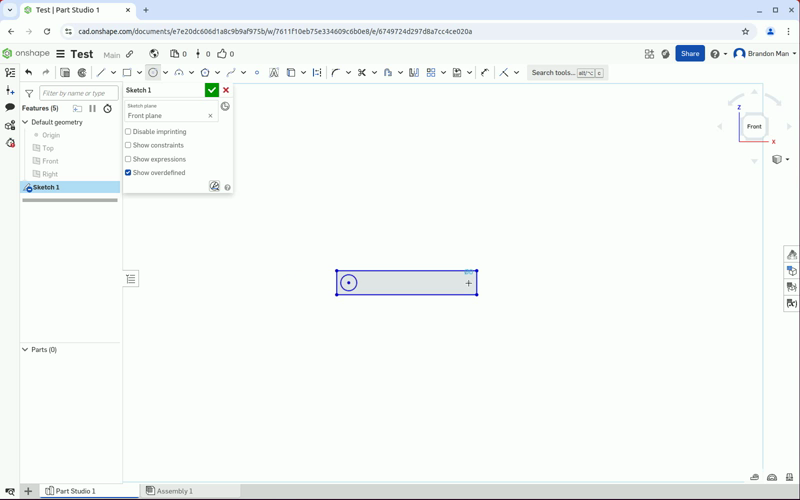
scroll(-6)
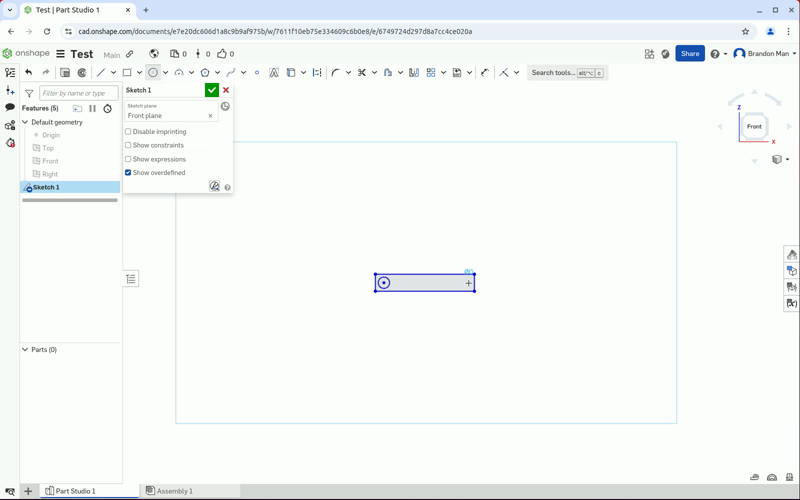
scroll(-6)
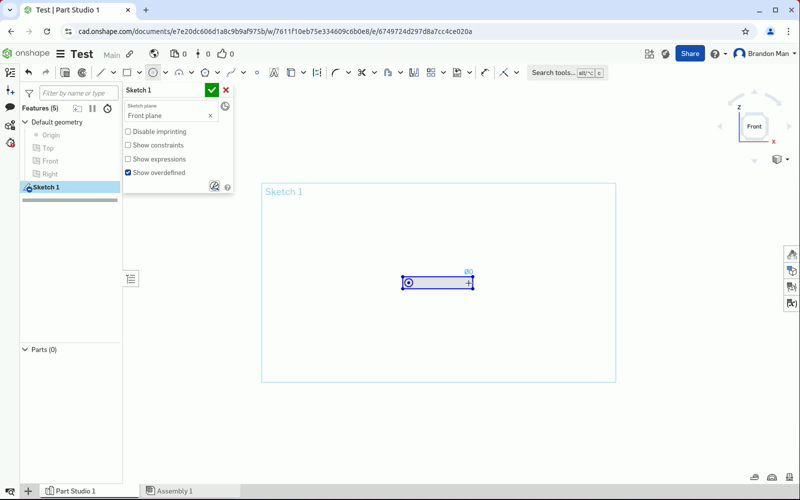
scroll(-6)
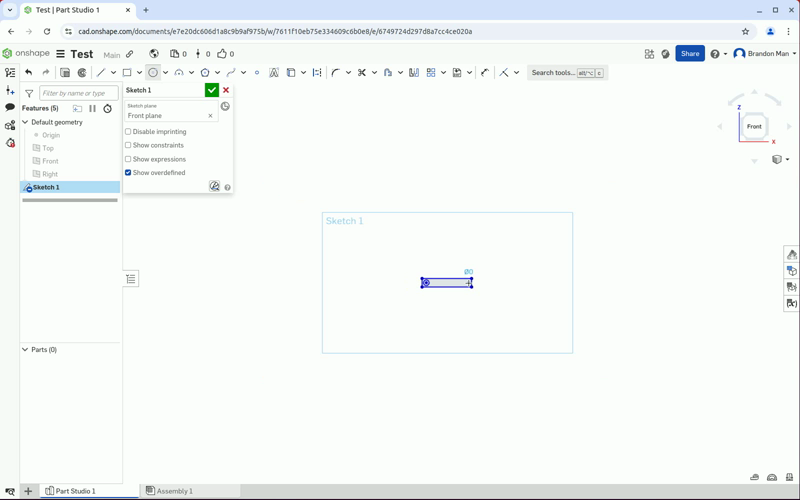
scroll(-6)
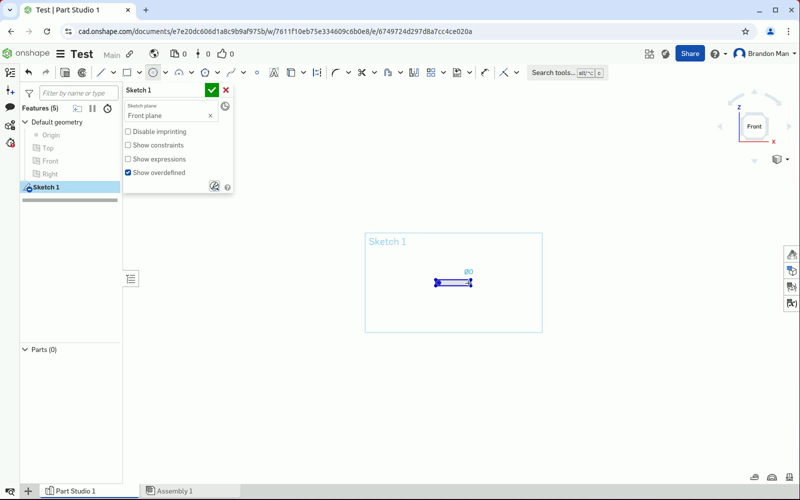
scroll(-6)
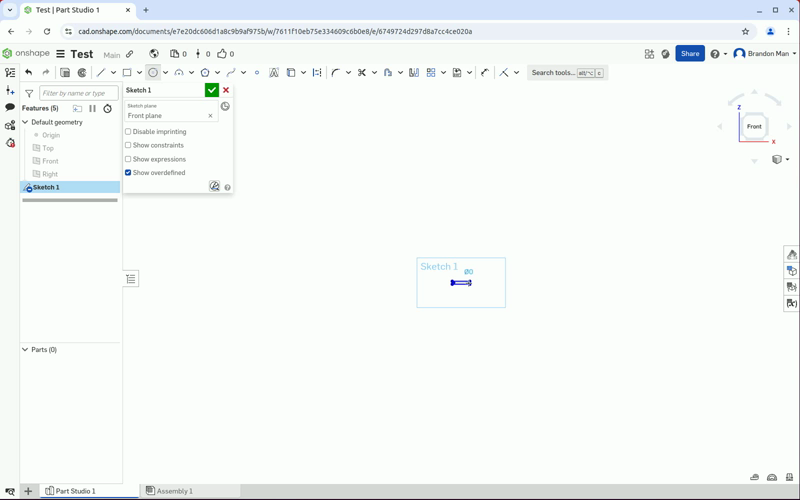
key_up(shift)
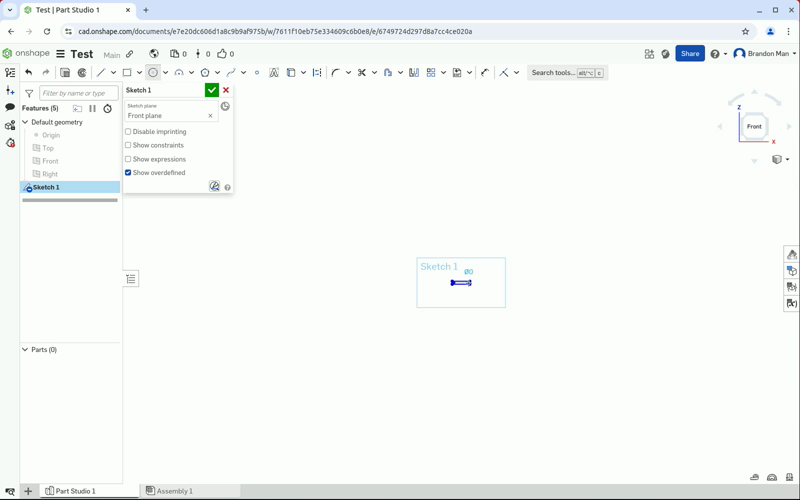
mouse_move(469, 282)
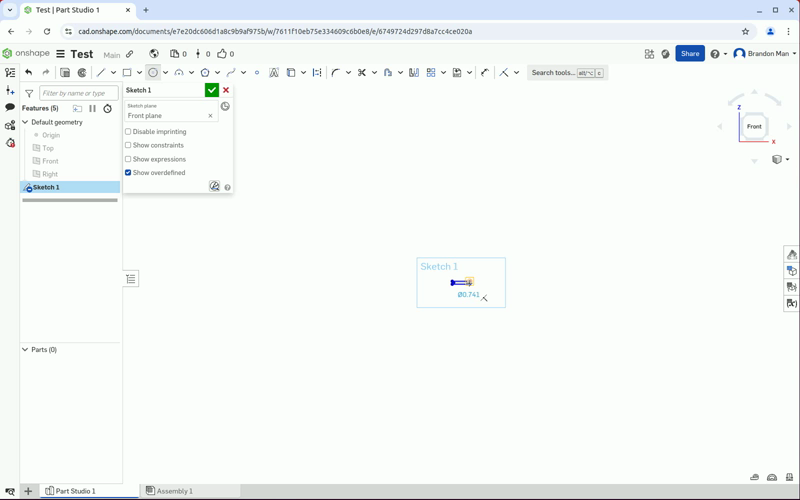
scroll(6)
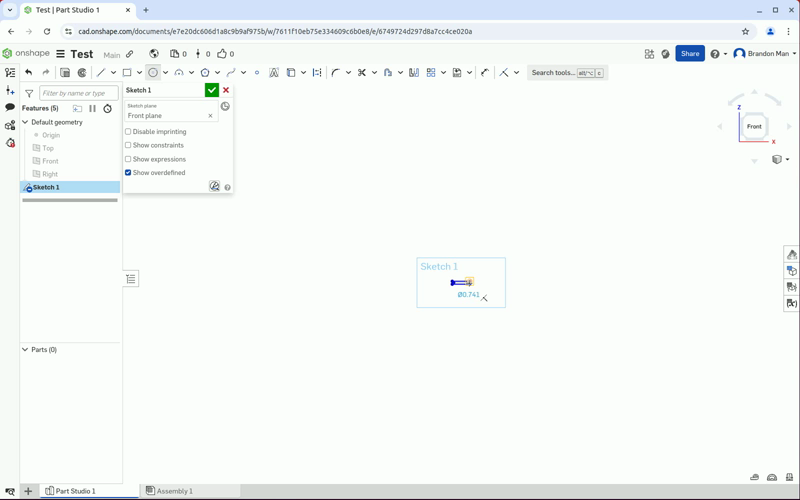
scroll(6)
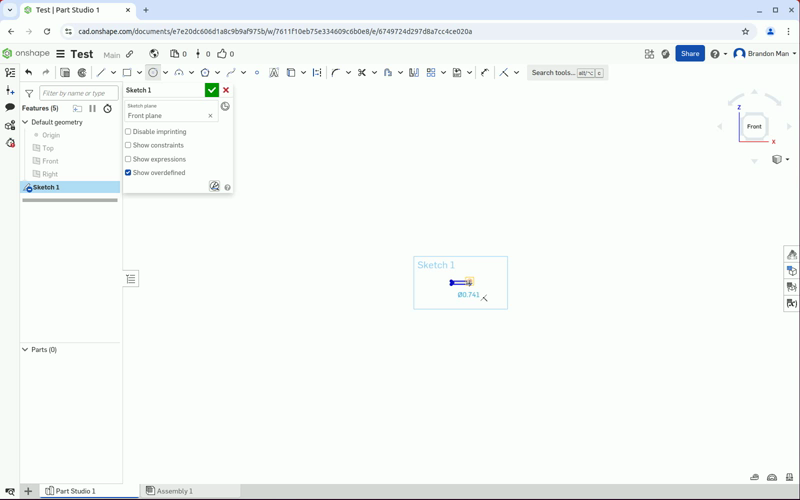
scroll(6)
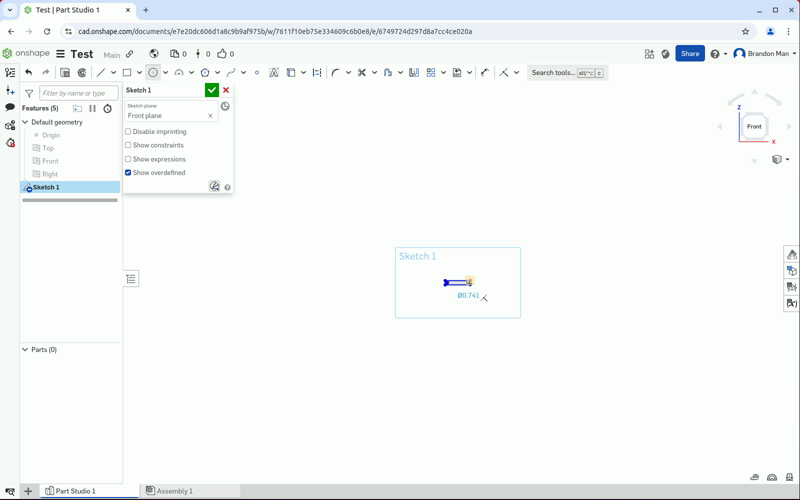
scroll(6)
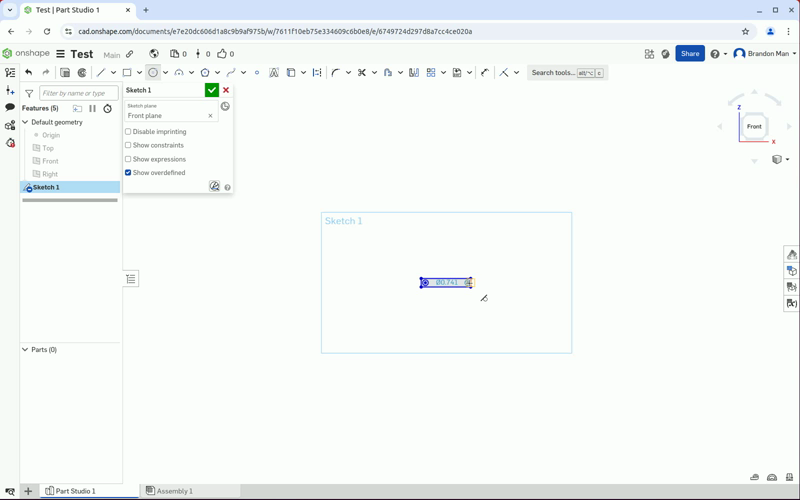
scroll(6)
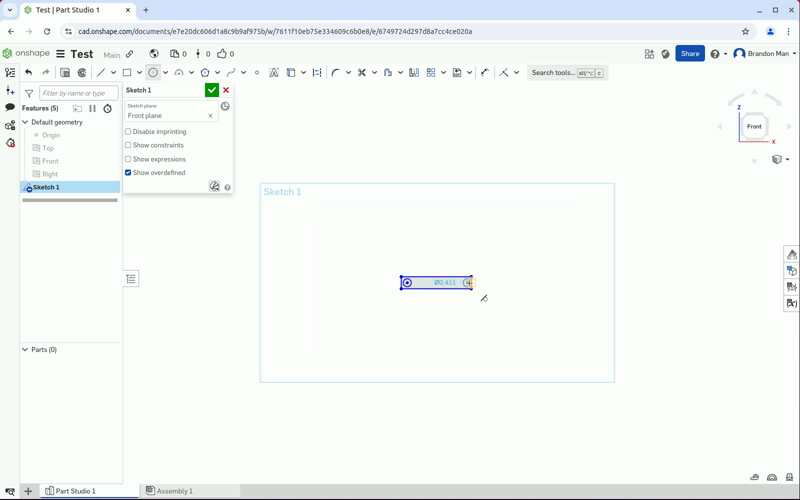
scroll(6)
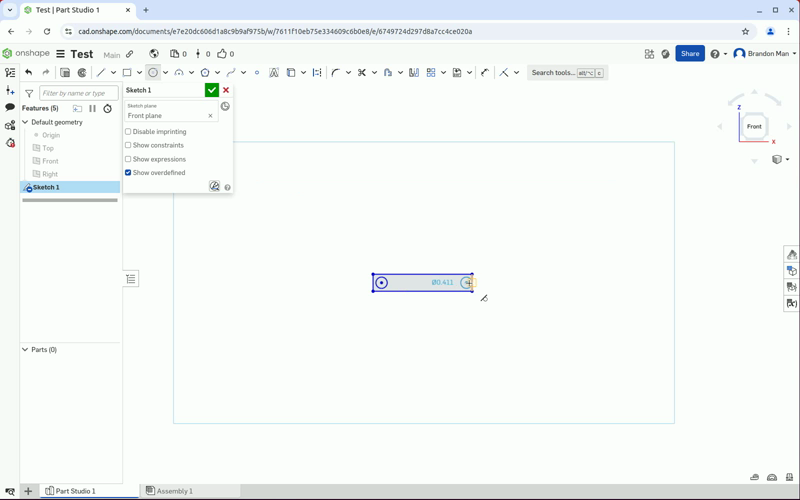
scroll(6)
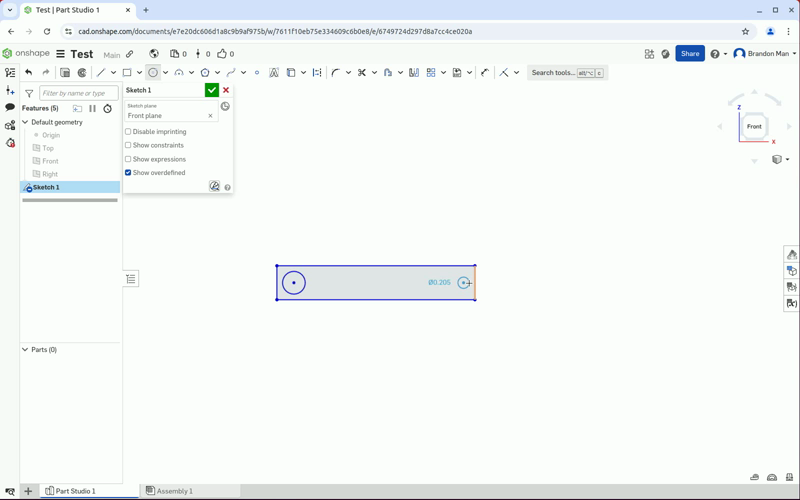
click(469, 282)
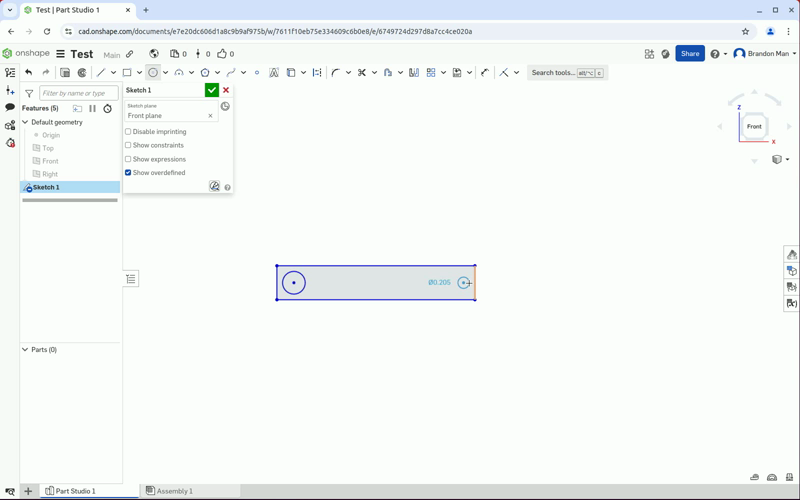
scroll(-6)
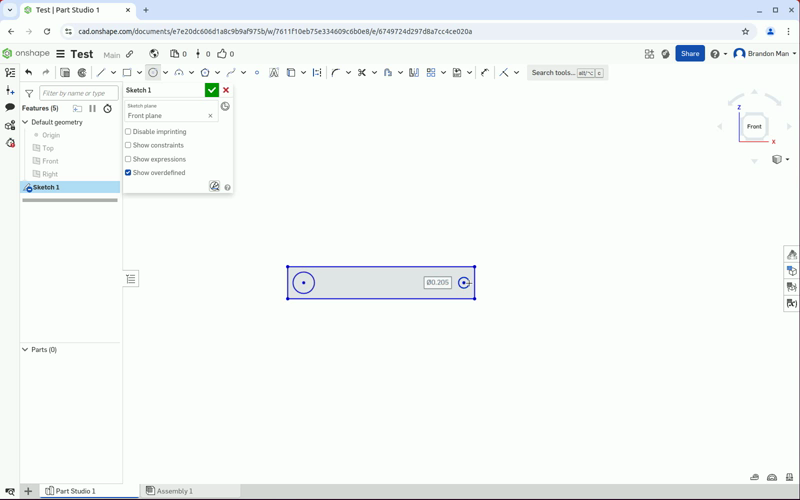
scroll(-6)
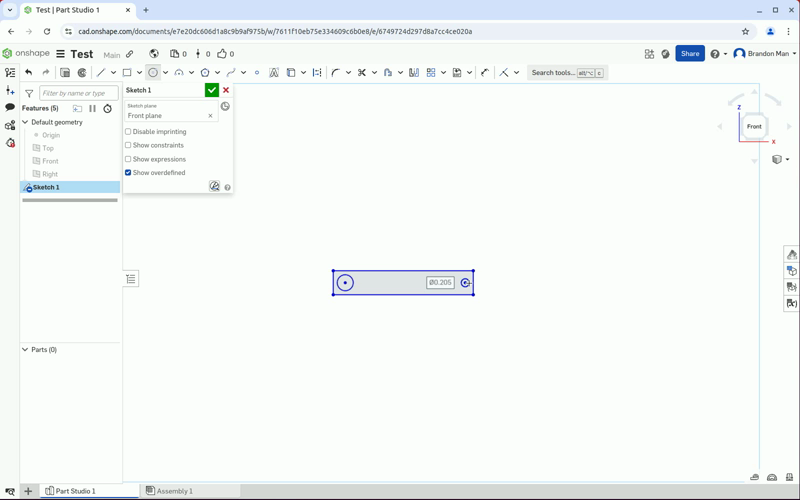
scroll(-6)
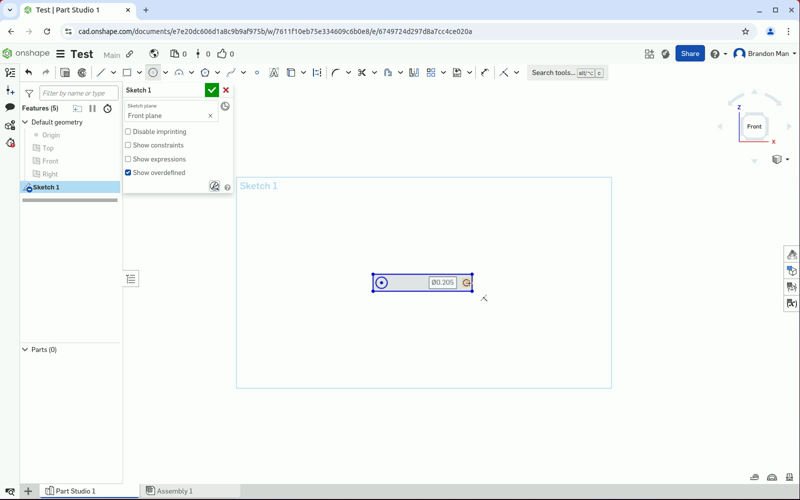
scroll(-6)
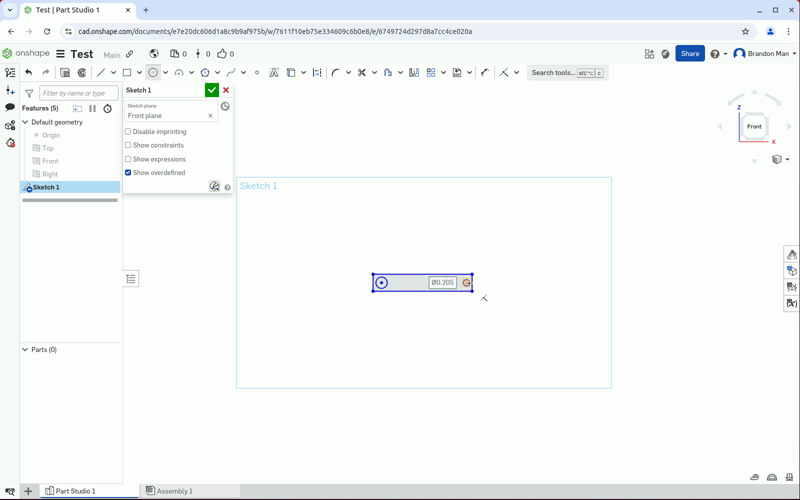
scroll(-6)
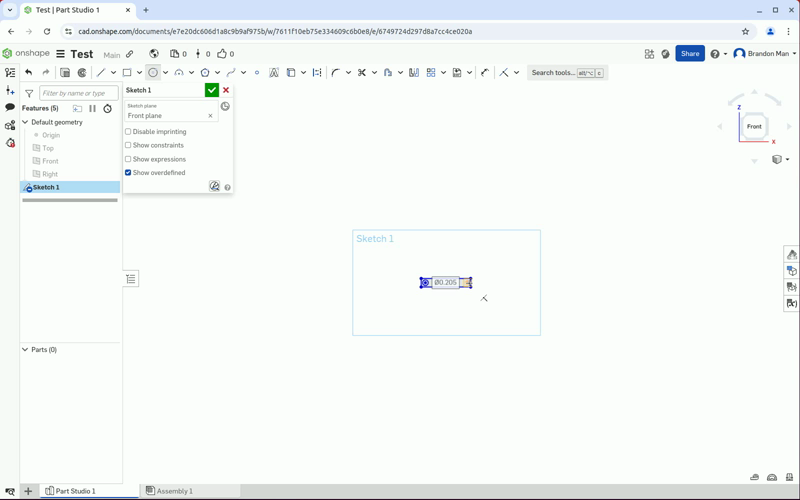
scroll(-6)
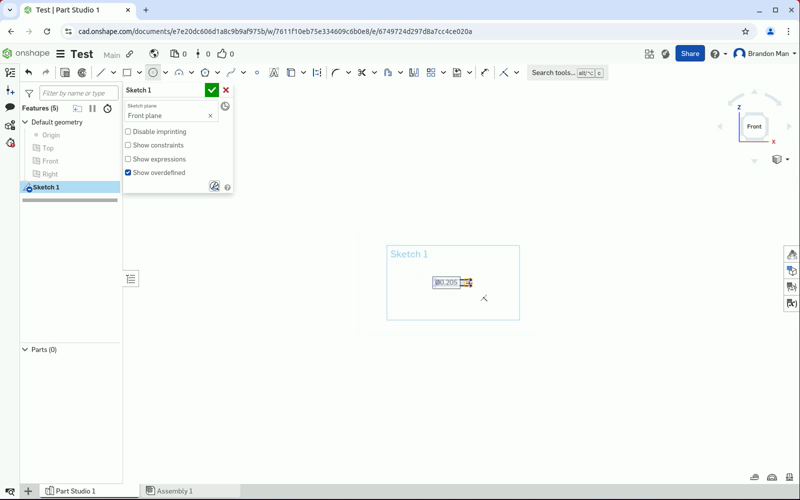
scroll(-6)
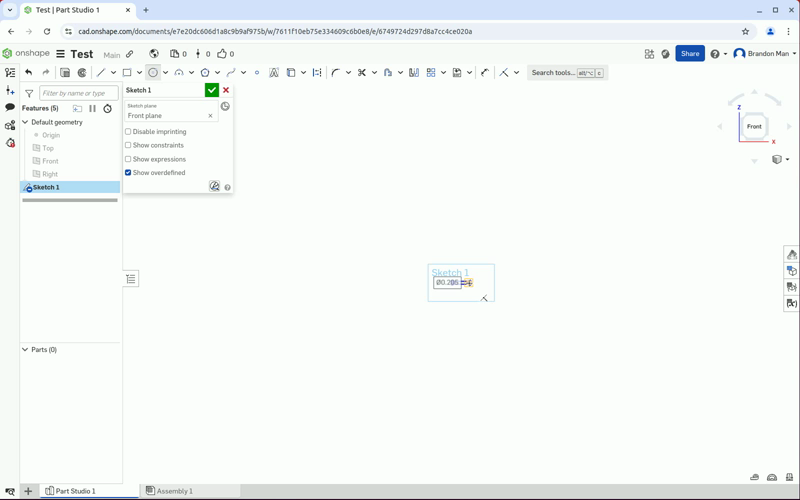
key(esc)
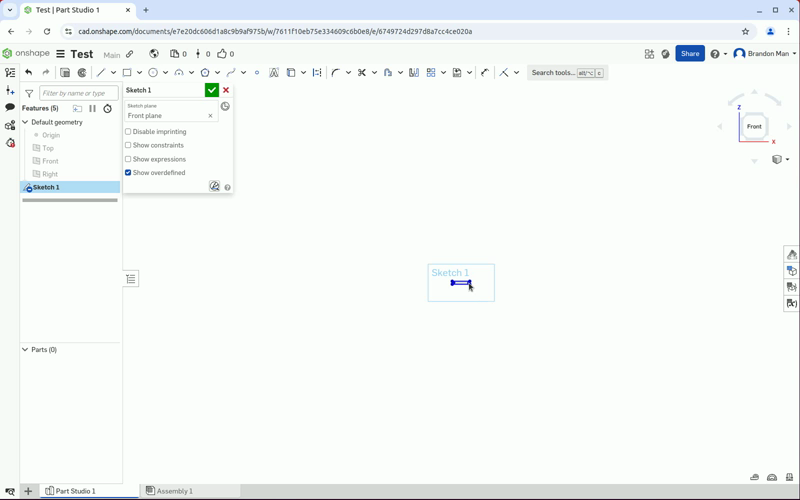
mouse_move(459, 281)
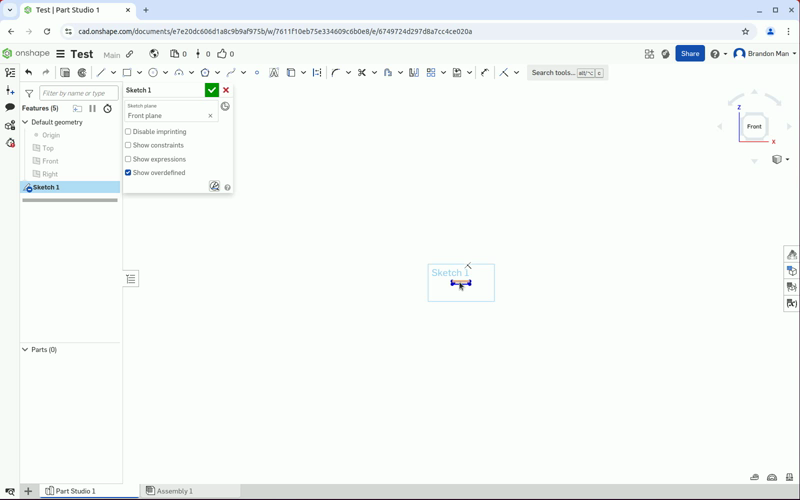
scroll(6)
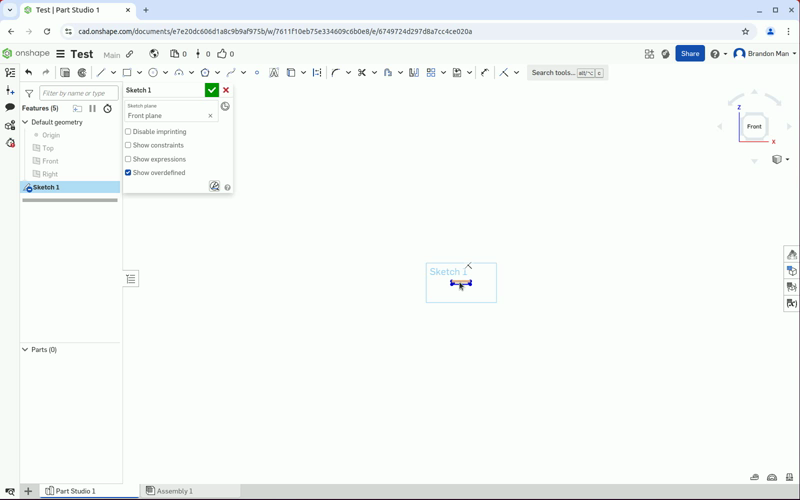
scroll(6)
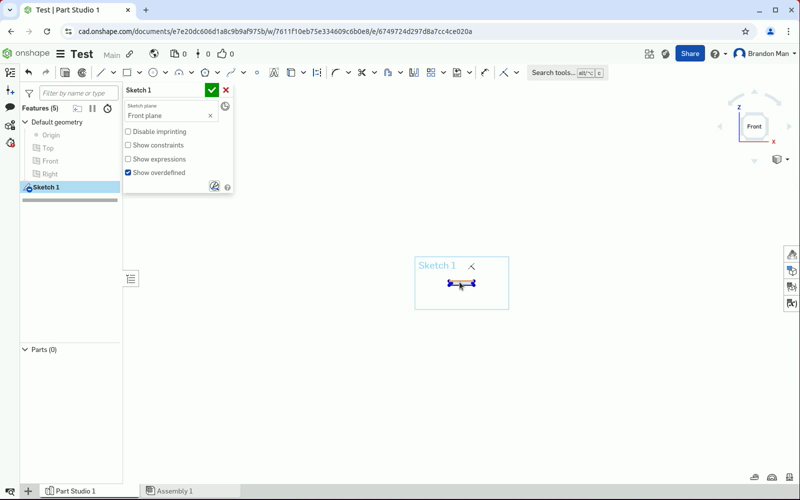
scroll(6)
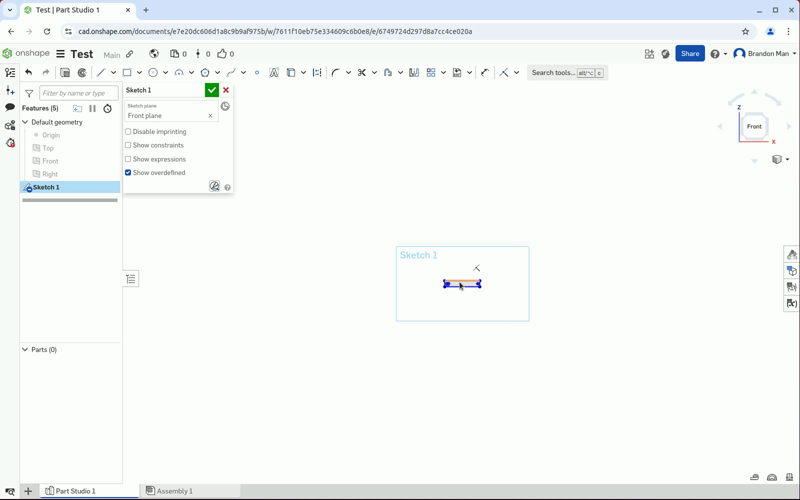
scroll(6)
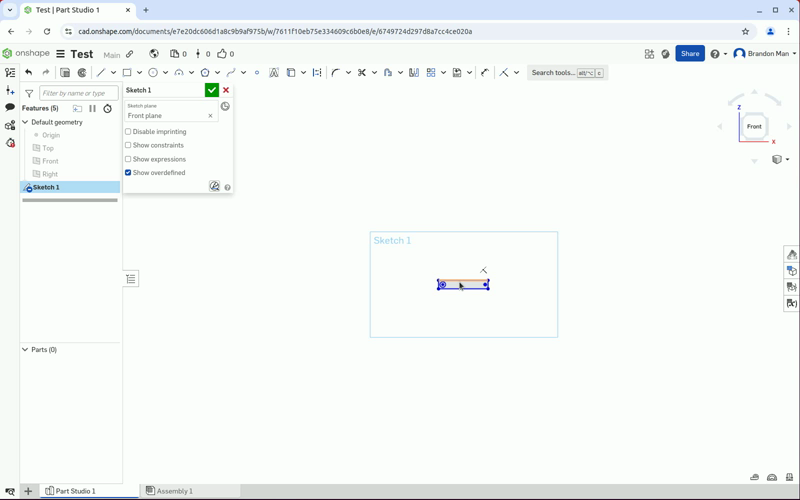
scroll(6)
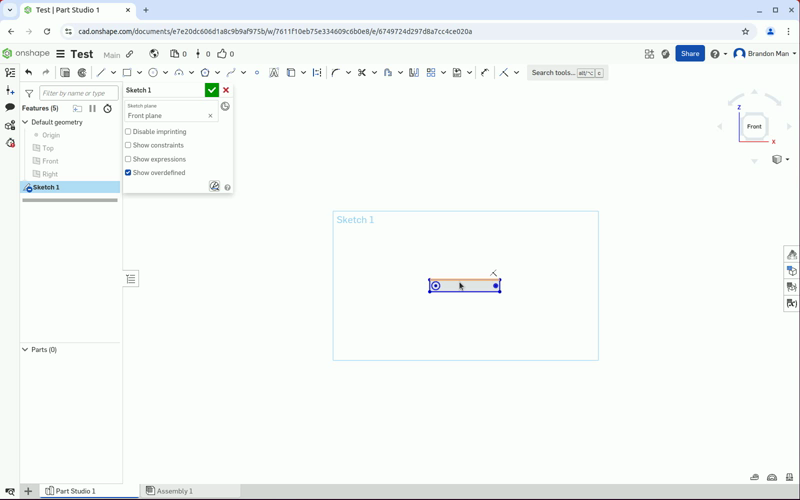
scroll(6)
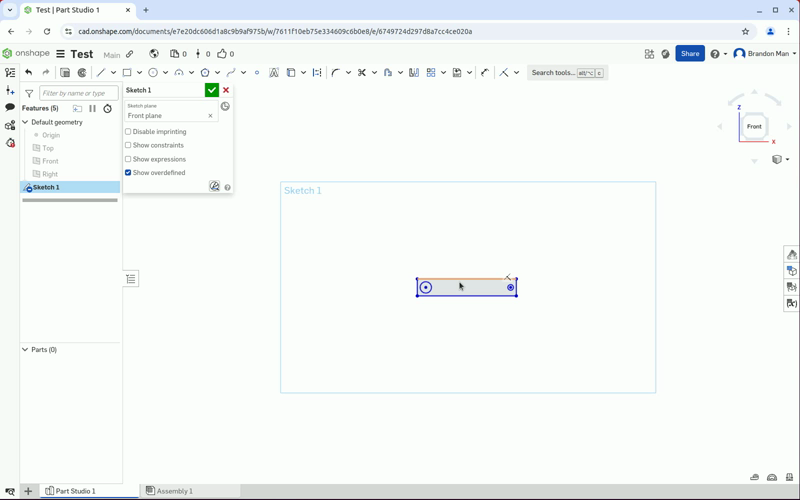
scroll(6)
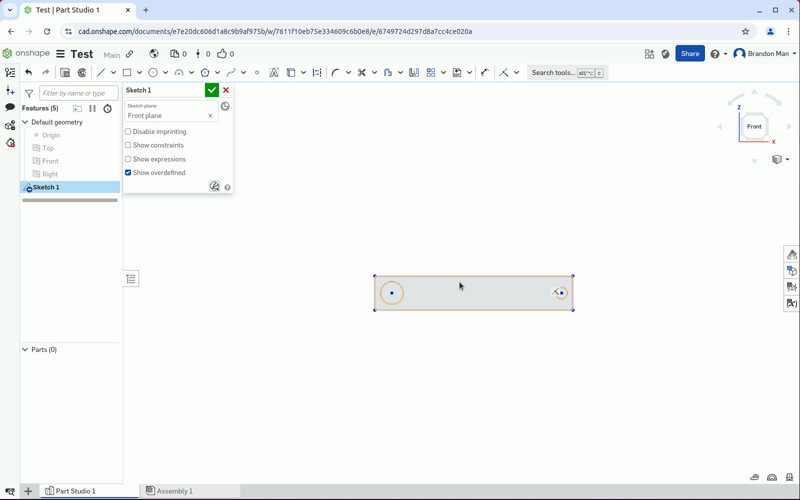
click(459, 281)
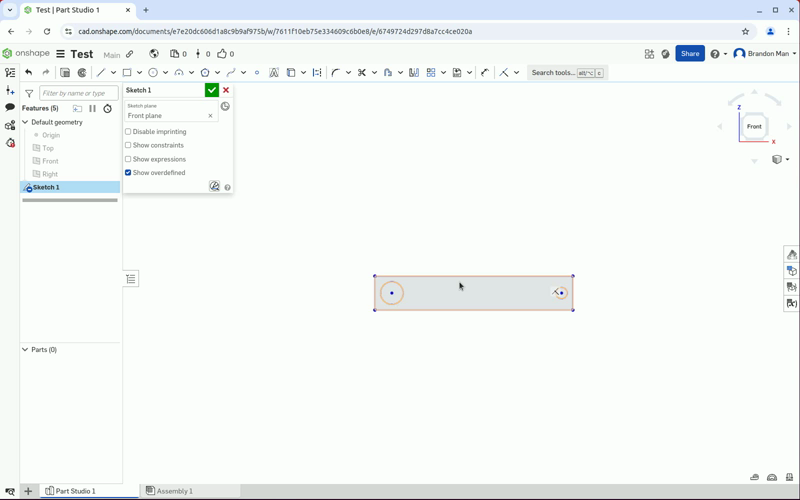
scroll(-6)
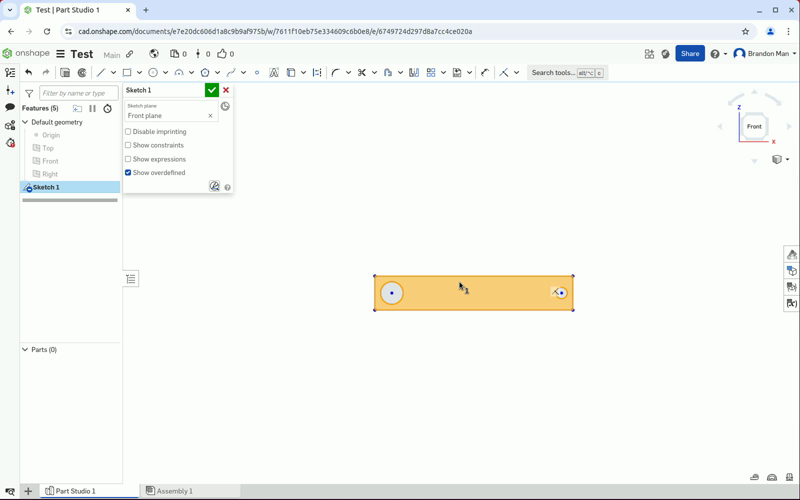
scroll(-6)
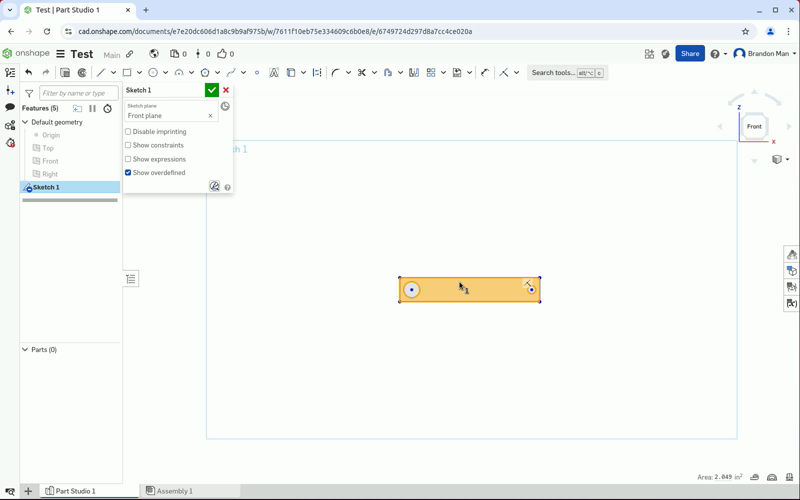
scroll(-6)
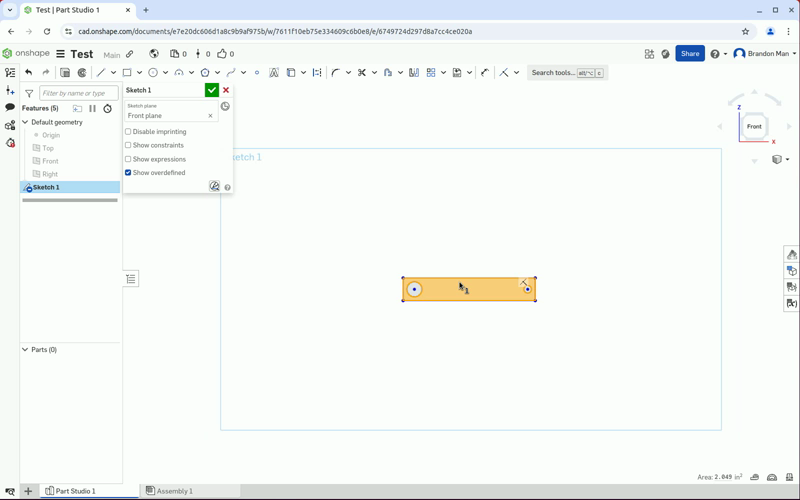
scroll(-6)
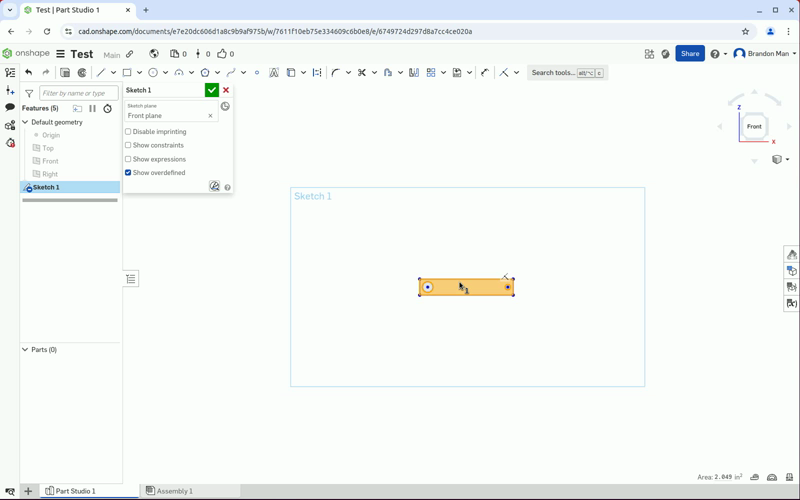
scroll(-6)
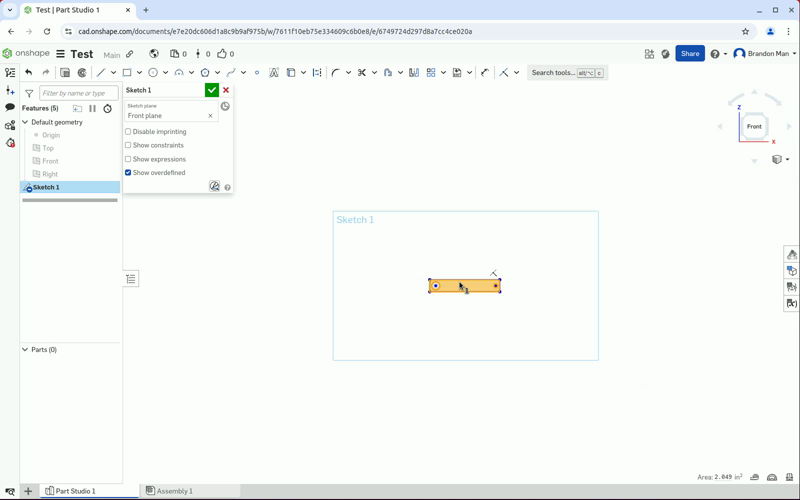
scroll(-6)
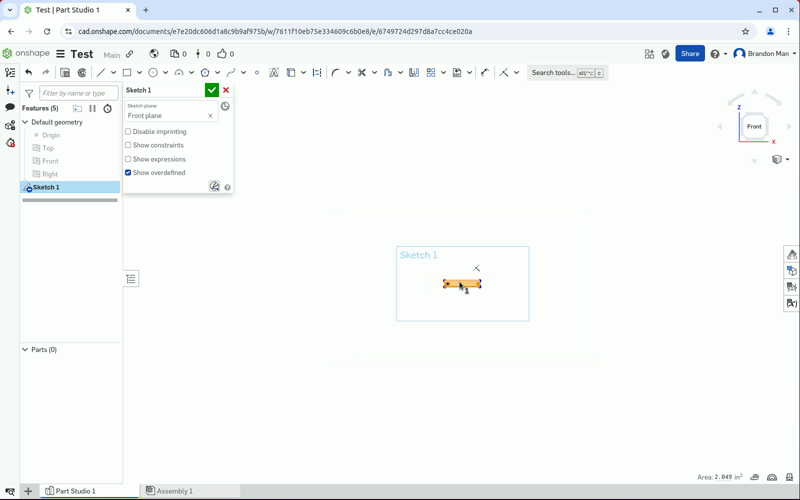
scroll(-6)
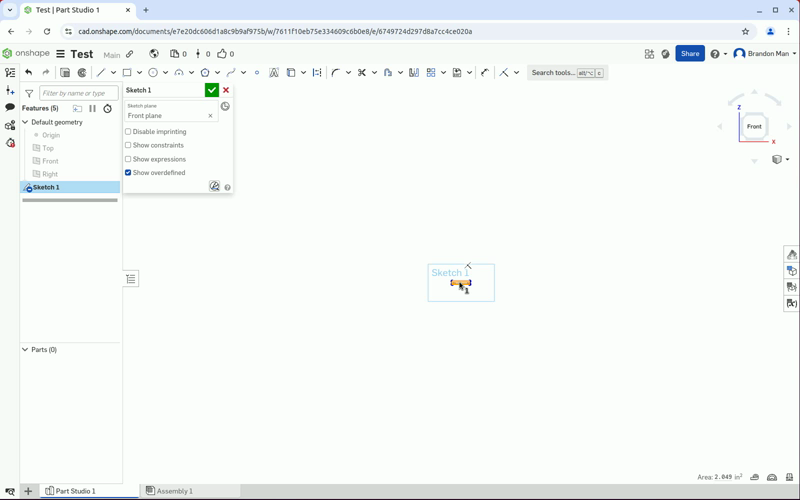
mouse_move(73, 352)
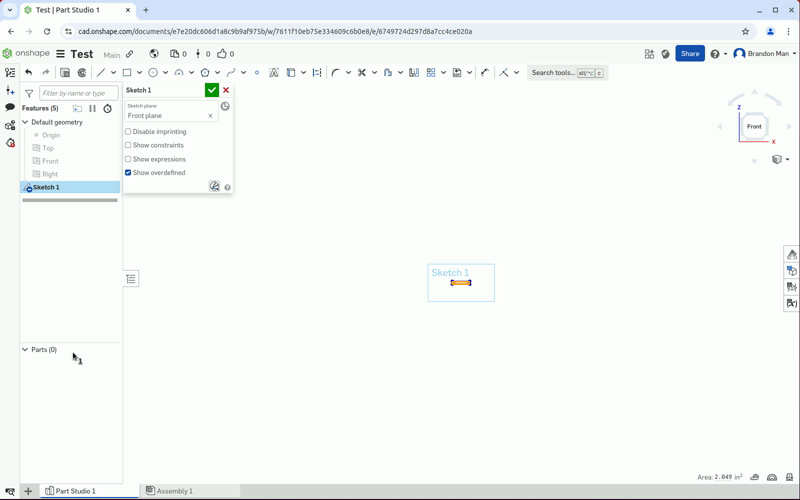
key(shift+y)
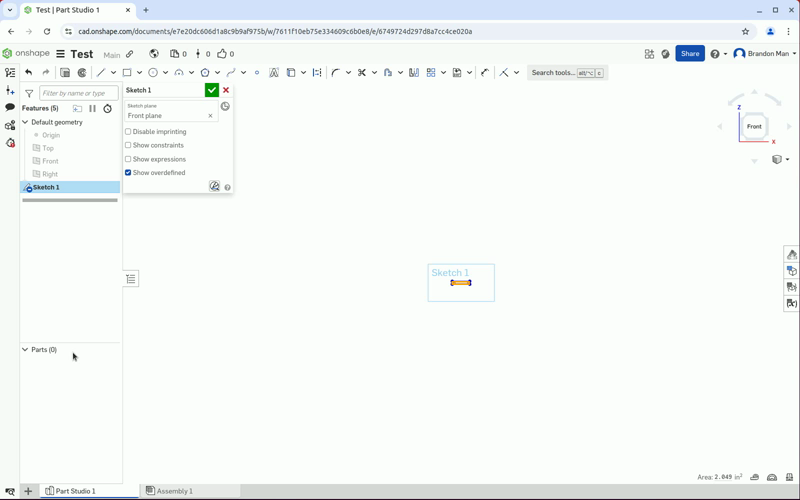
key(shift+e)
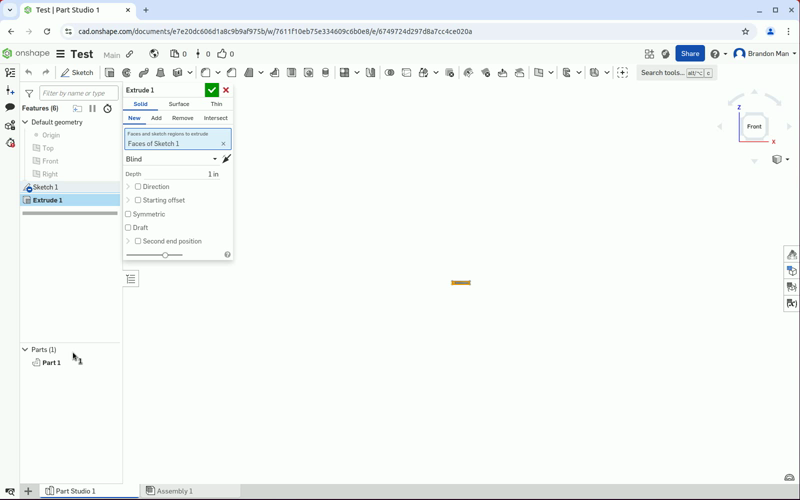
mouse_move(143, 106)
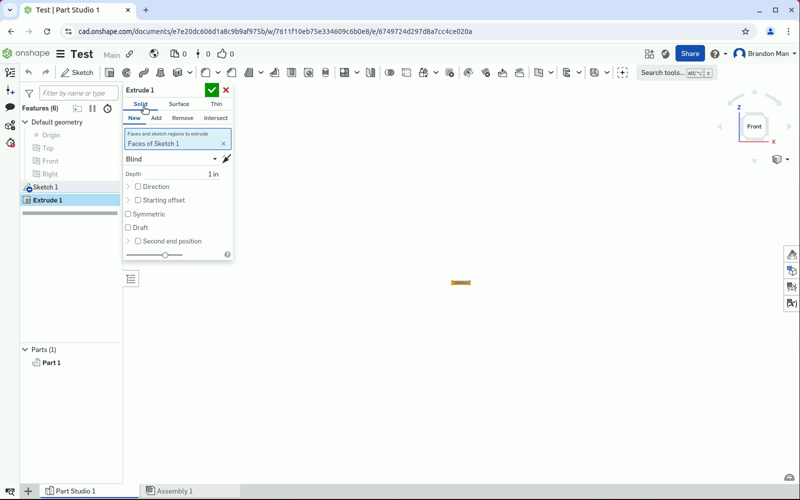
click(143, 106)
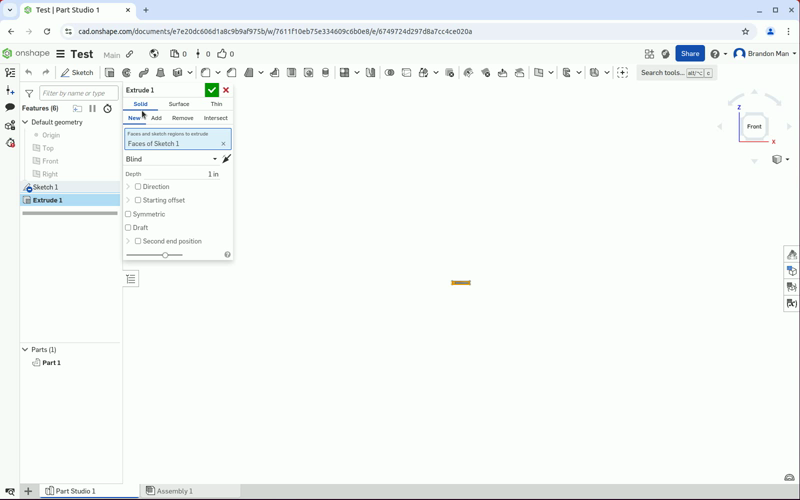
mouse_move(137, 120)
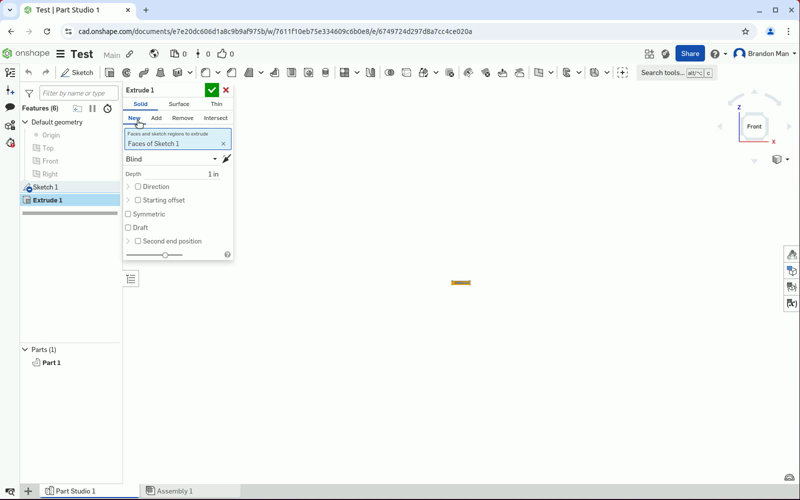
click(137, 120)
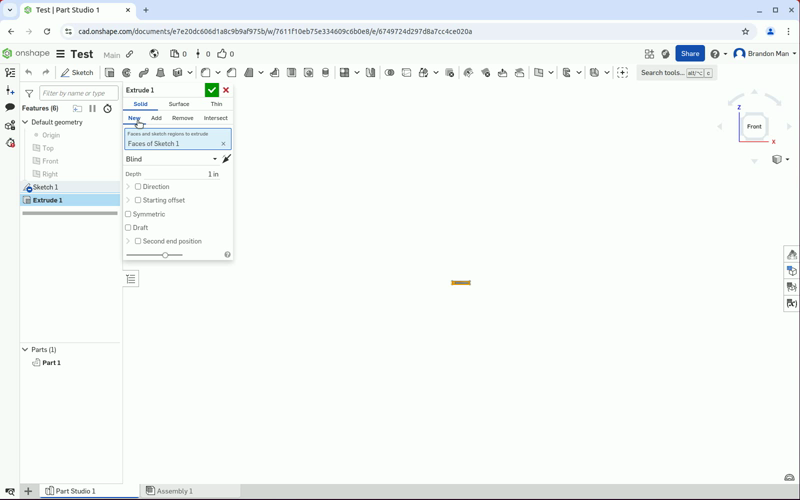
key(tab, 4)
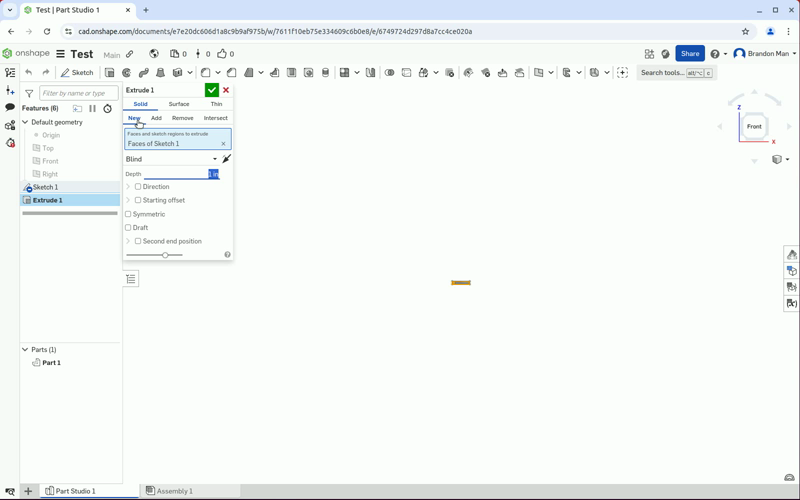
text(0.482)
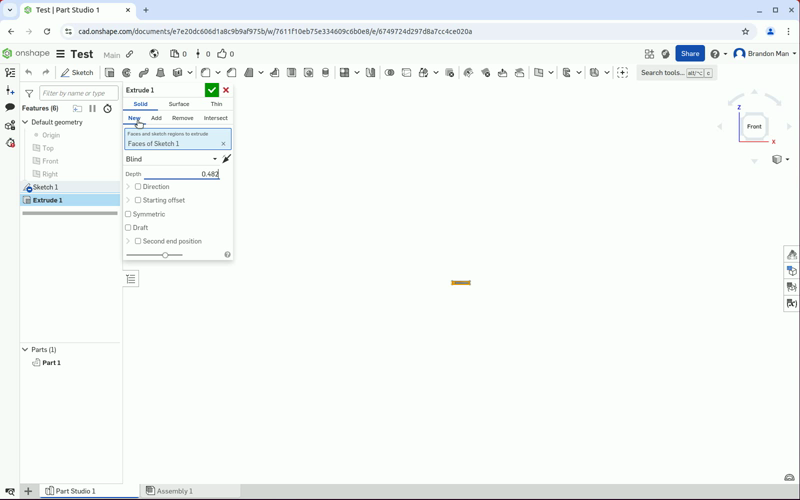
key(tab, 3)
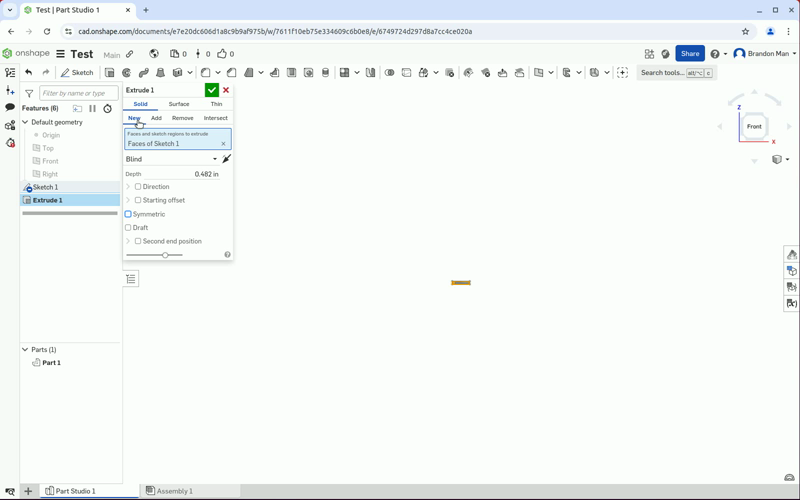
key(space)
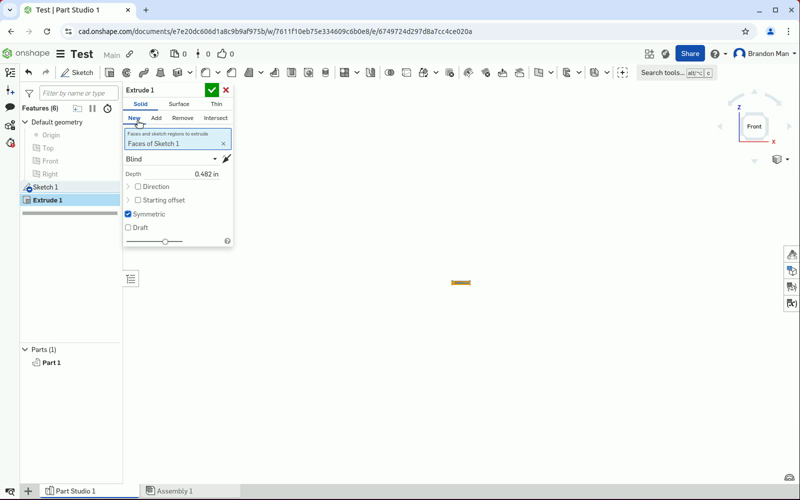
key(enter)
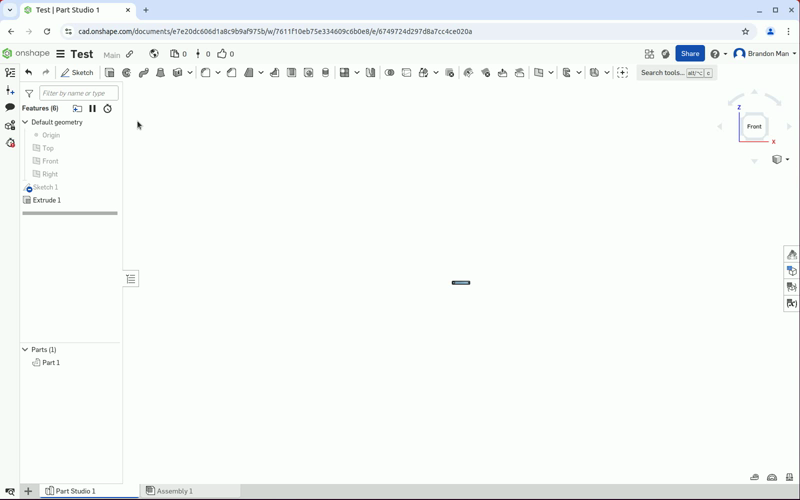
key(shift+h)
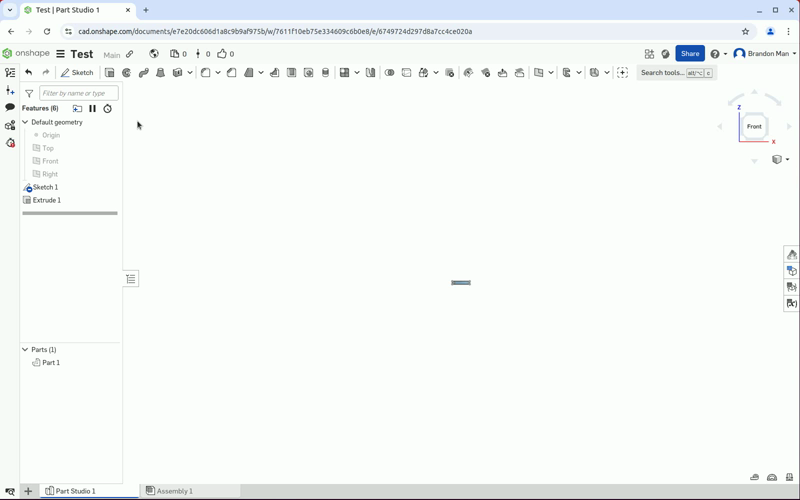
key(shift+h)
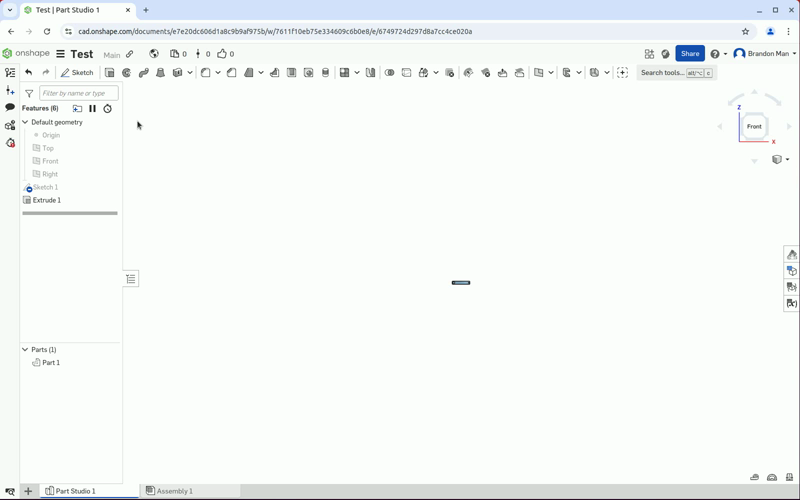
mouse_move(73, 189)
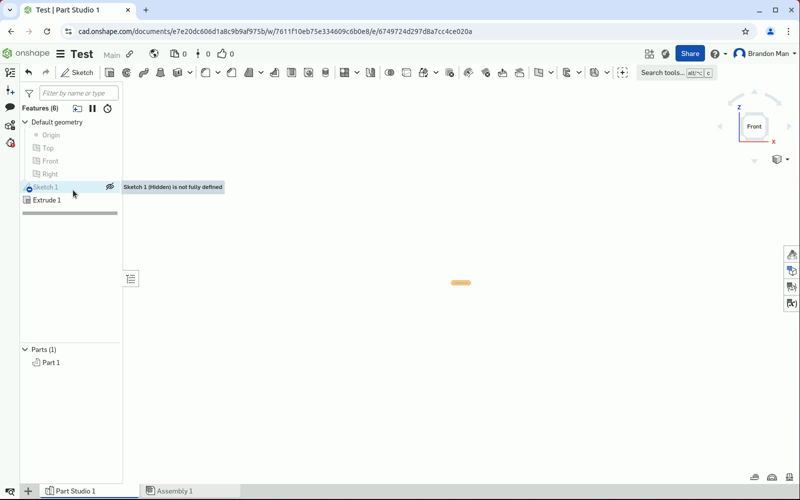
click(73, 189)
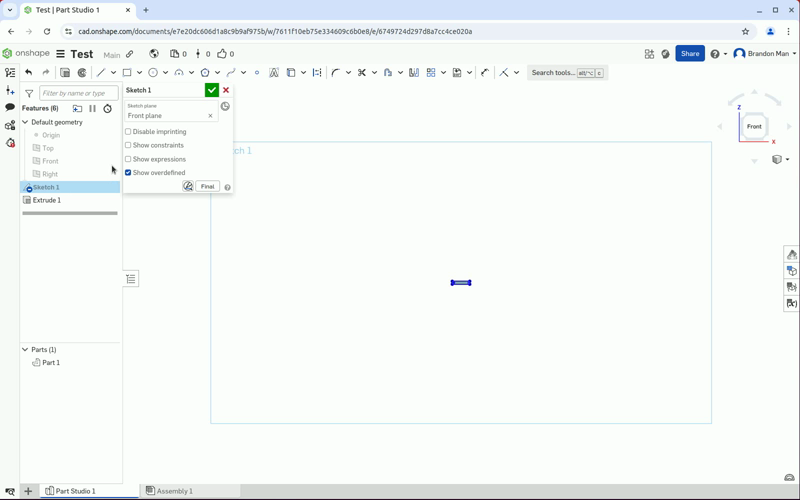
mouse_move(229, 92)
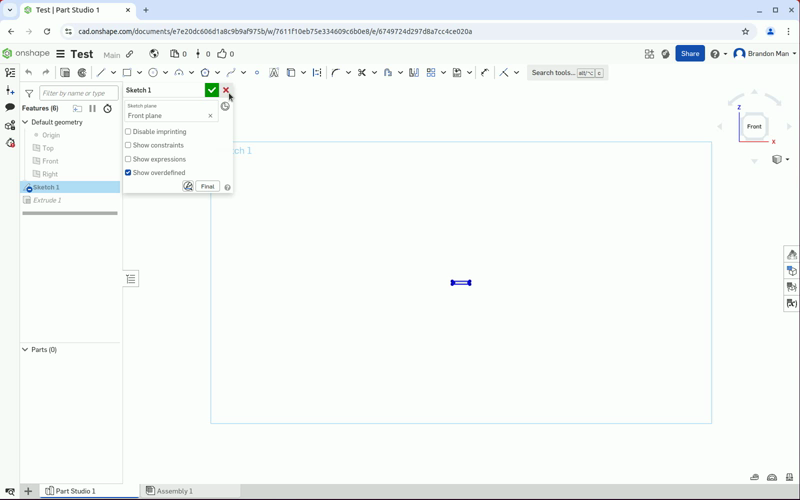
click(229, 92)
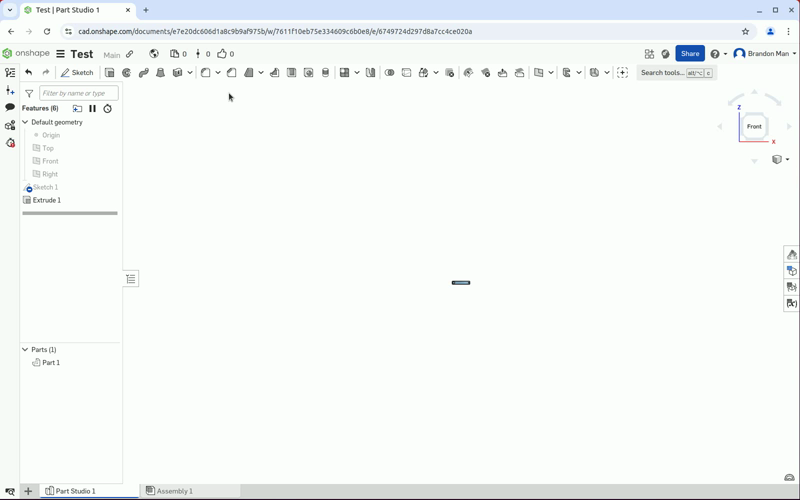
mouse_move(541, 75)
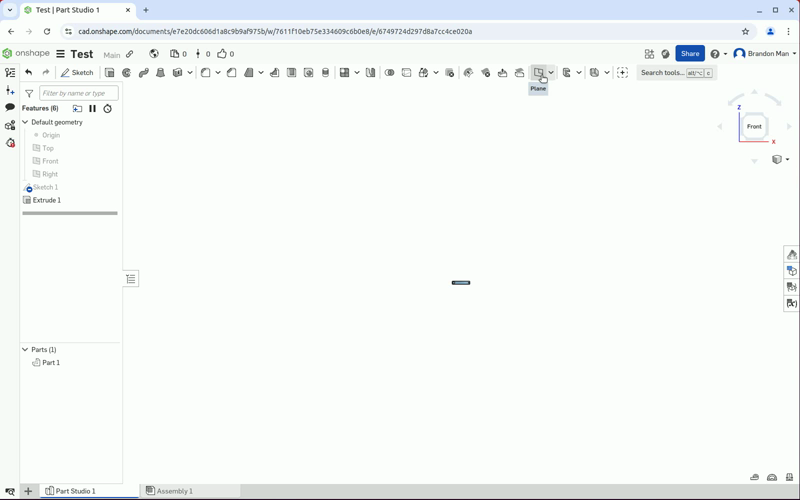
click(541, 75)
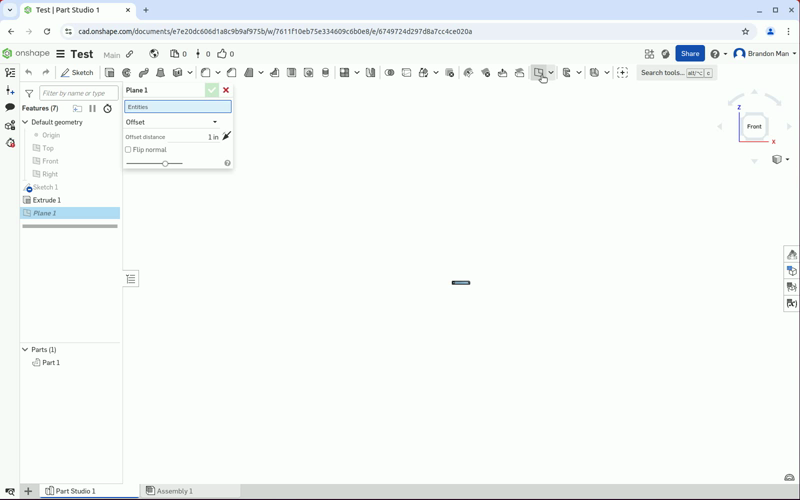
mouse_move(73, 163)
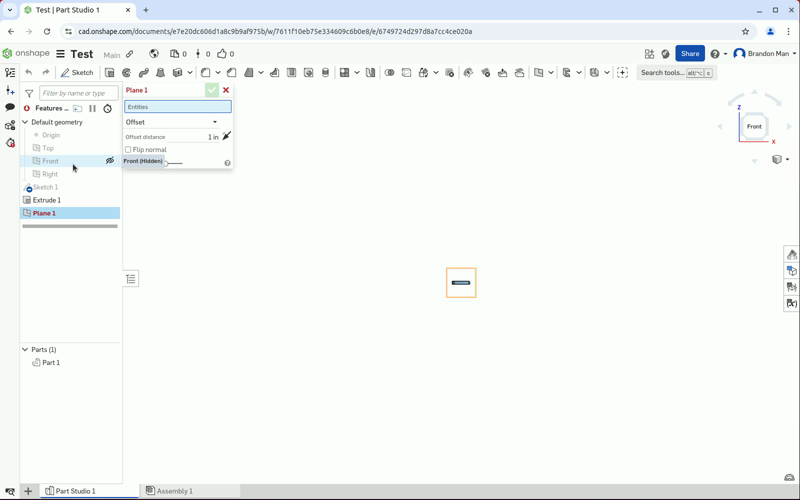
click(73, 163)
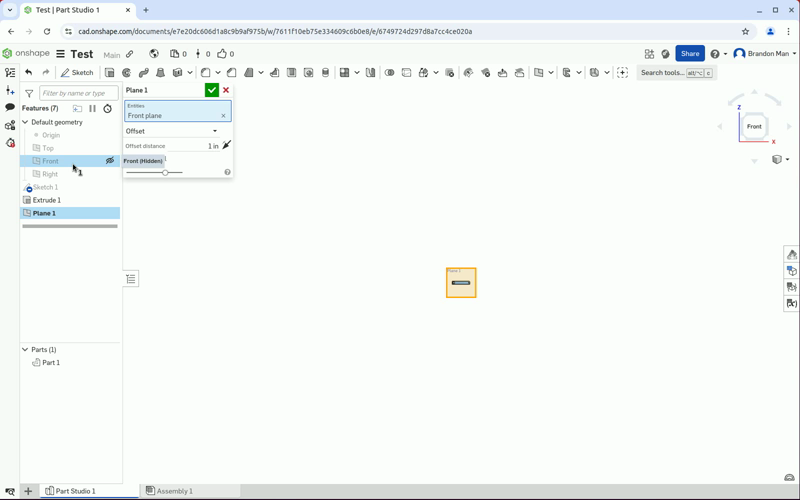
key(tab, 2)
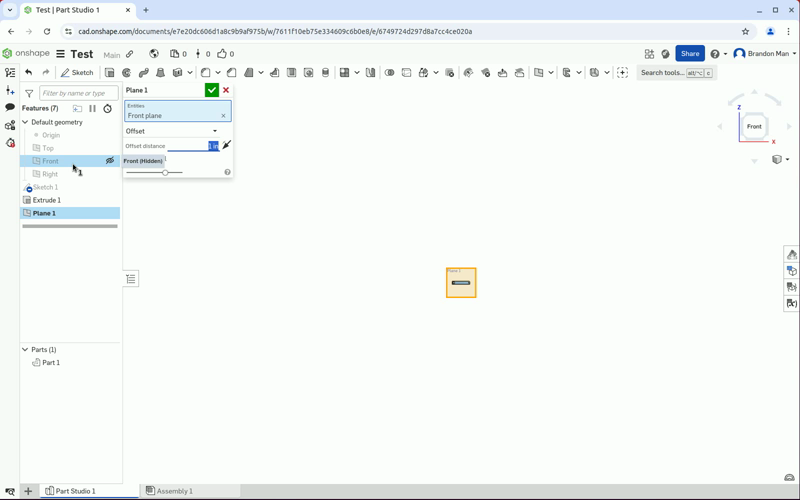
text(0.246)
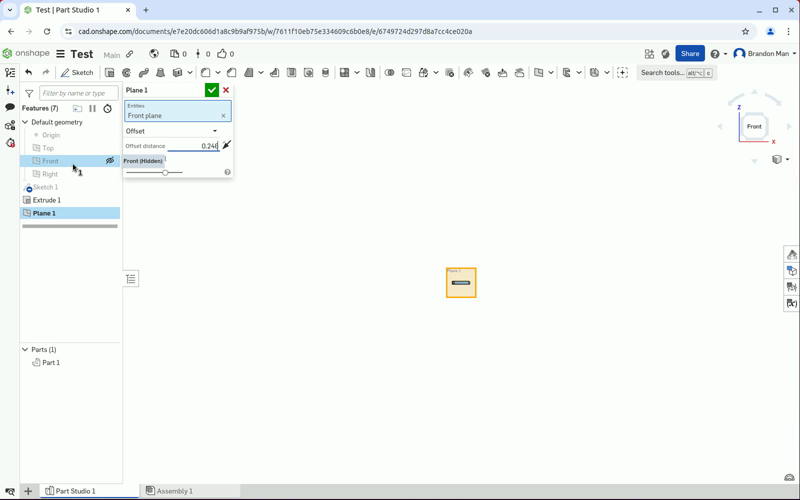
key(enter, 2)
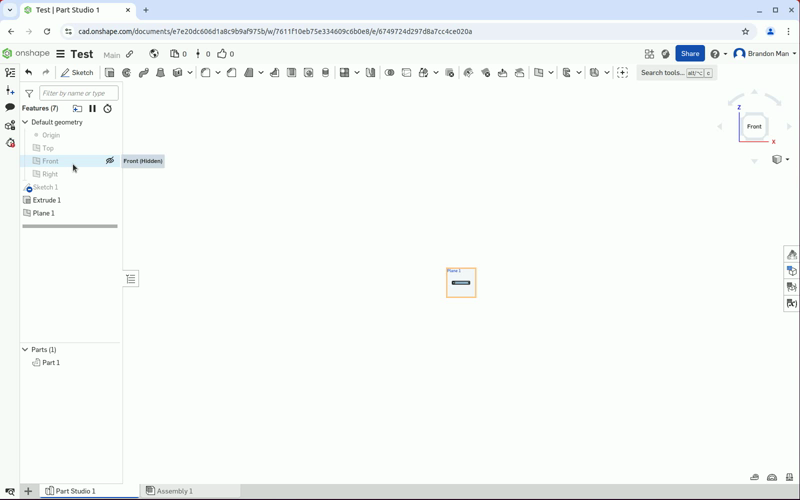
key(shift+s)
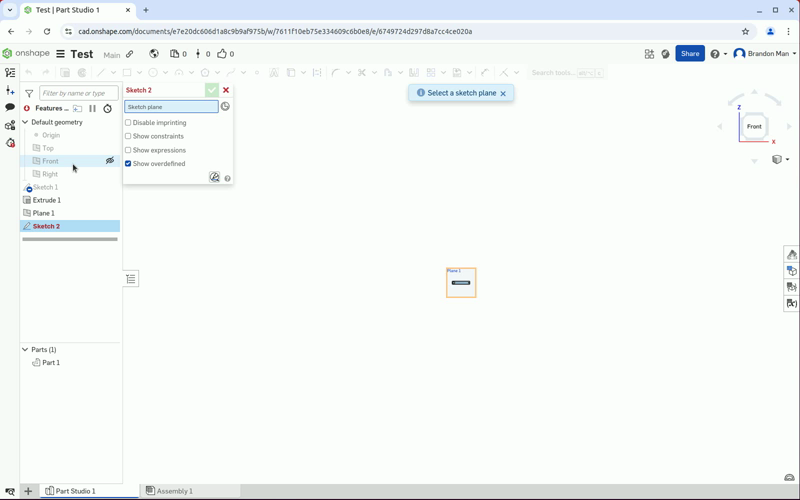
mouse_move(73, 215)
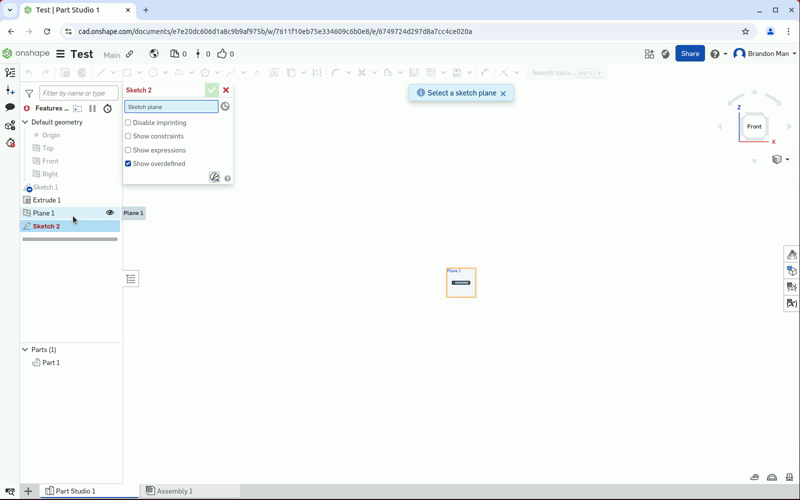
click(73, 215)
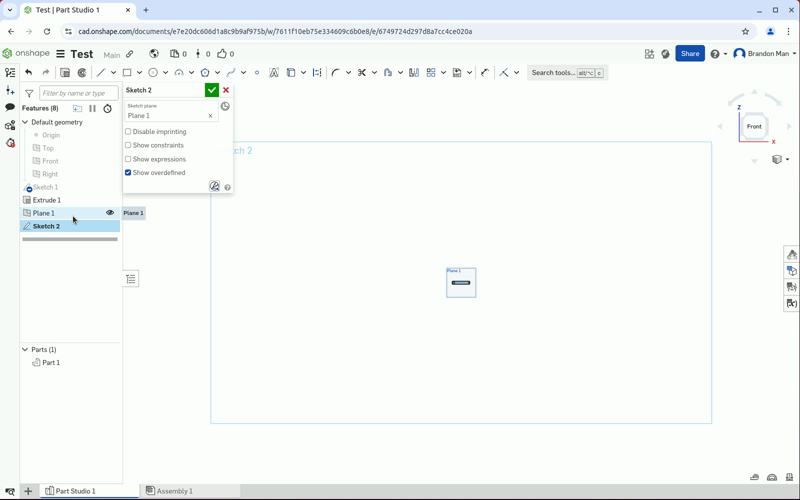
mouse_move(73, 352)
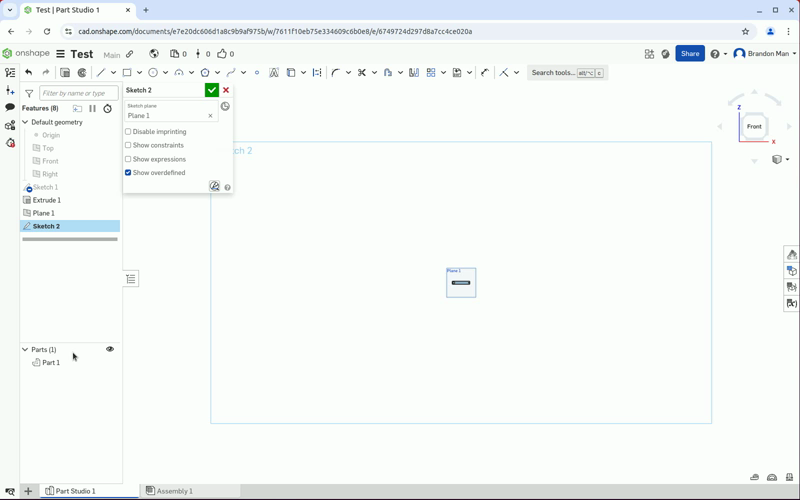
key(y)
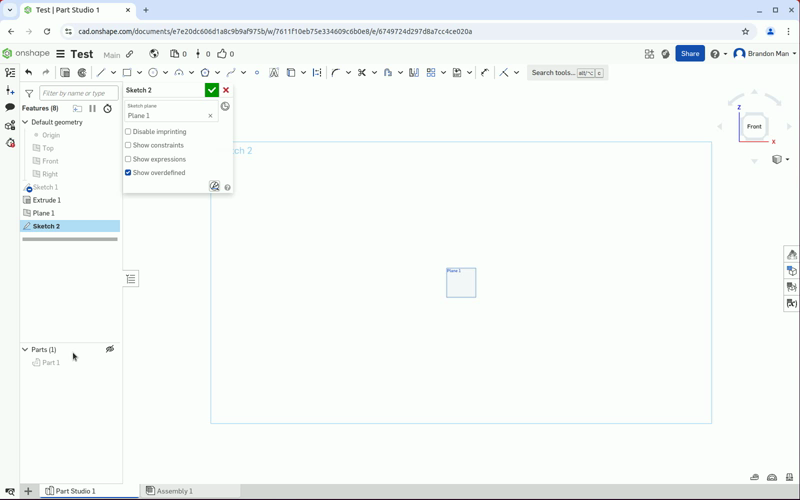
key(l)
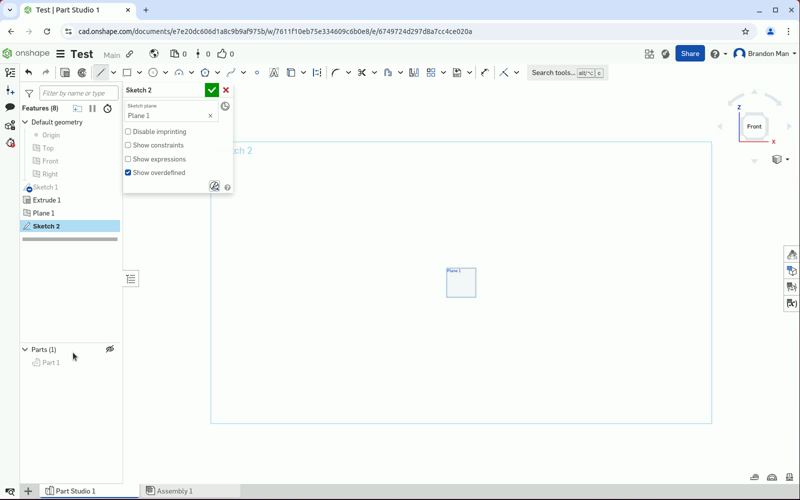
key_down(shift)
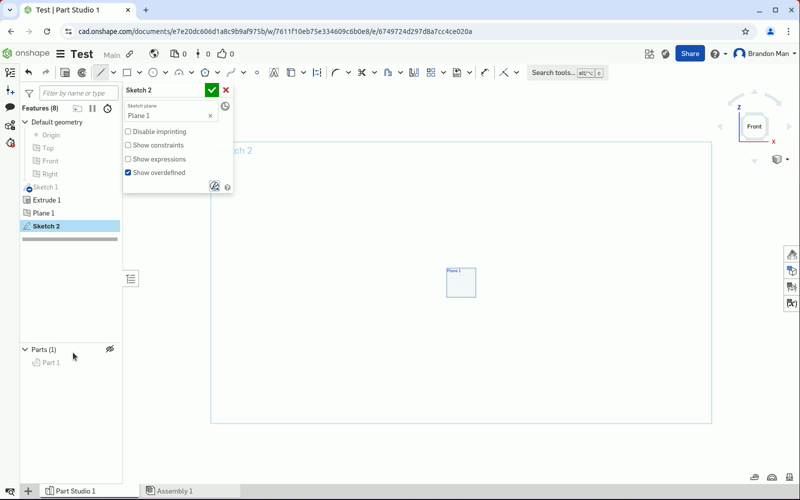
mouse_move(466, 284)
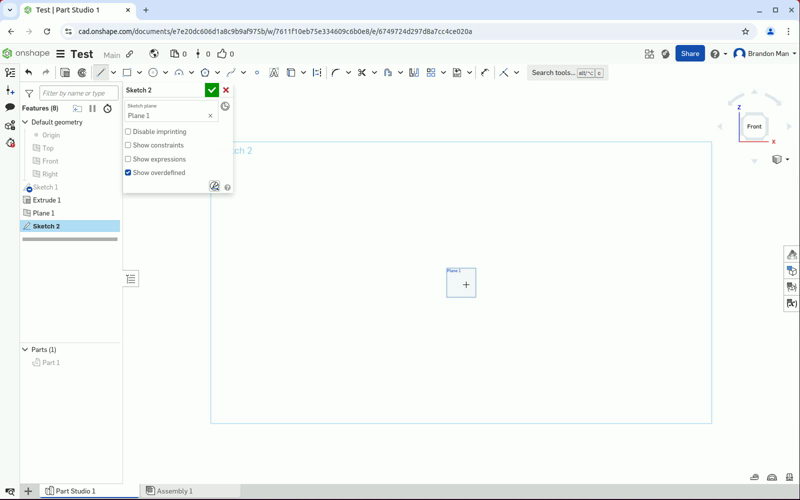
click(466, 284)
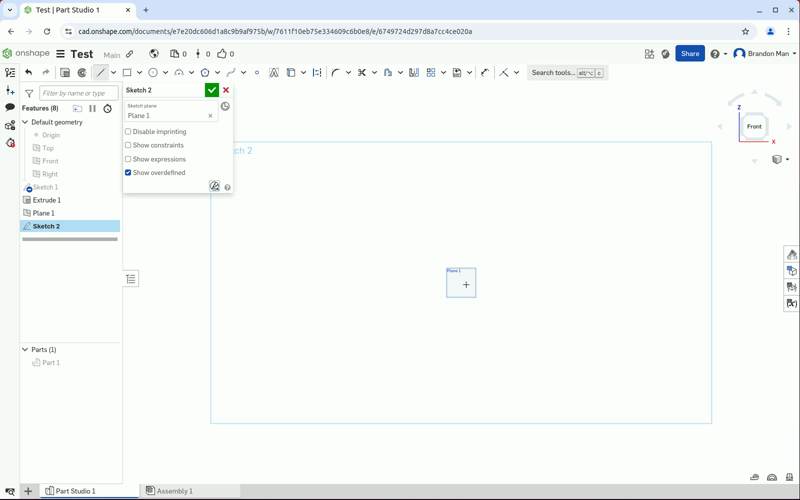
key_up(shift)
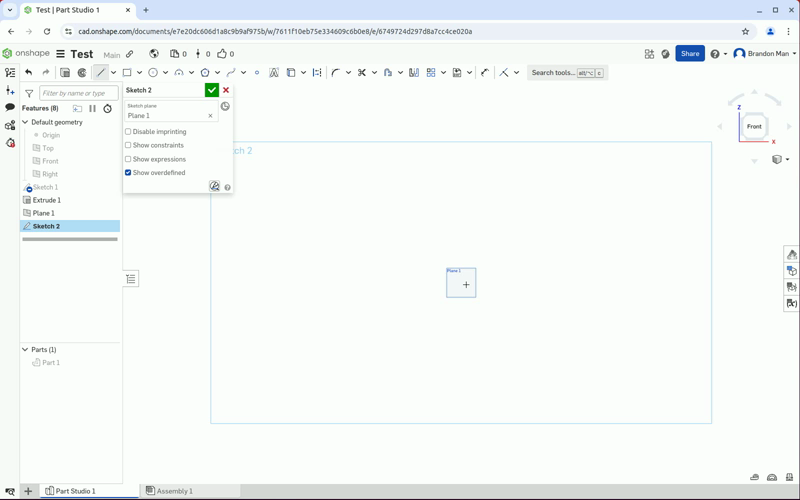
key_down(shift)
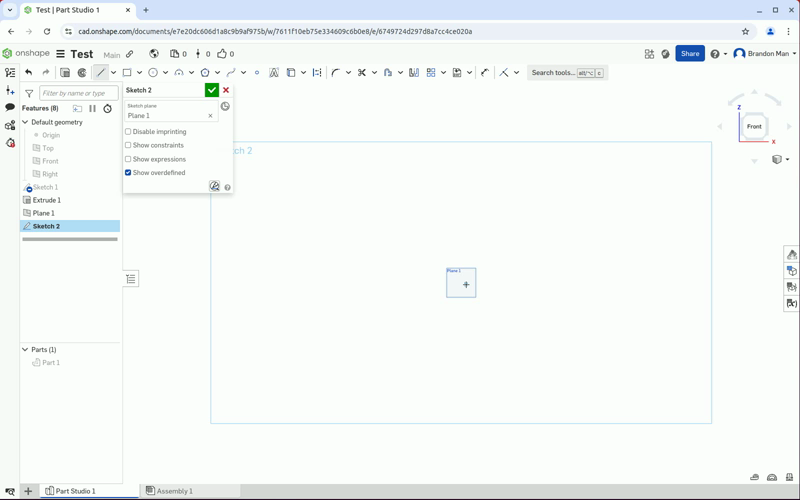
mouse_move(496, 284)
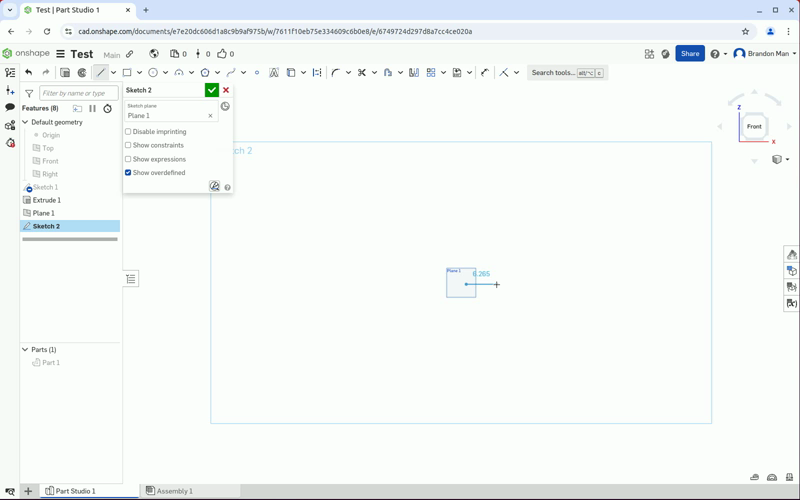
mouse_move(470, 284)
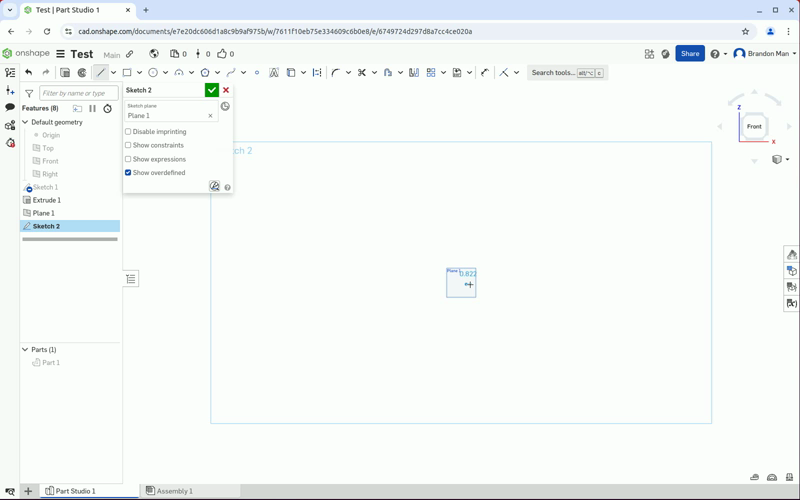
scroll(6)
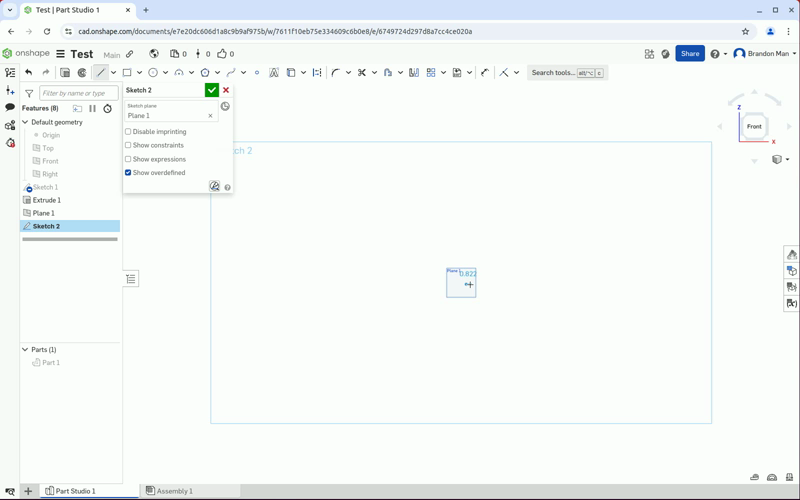
scroll(6)
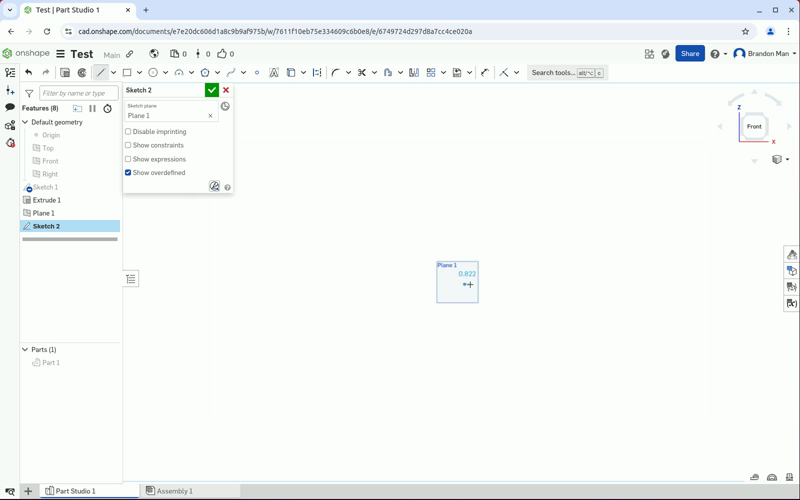
scroll(6)
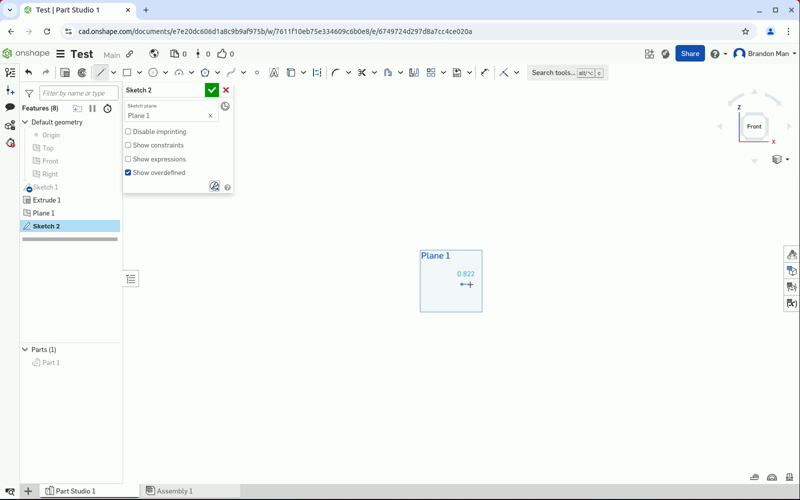
scroll(6)
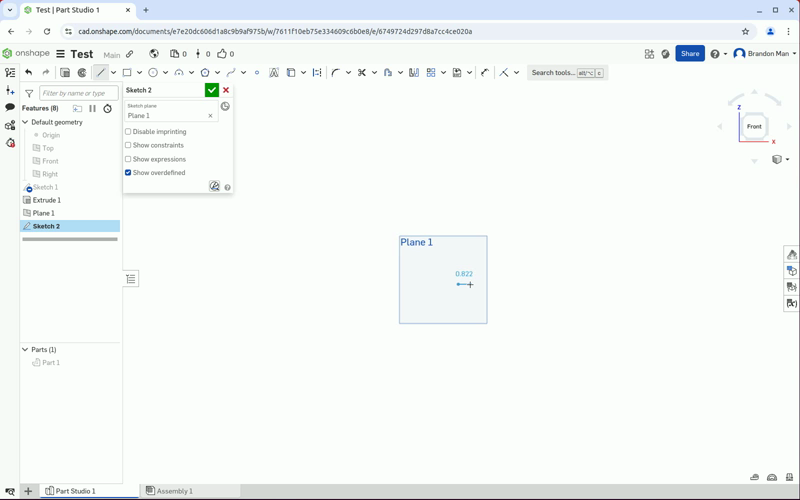
scroll(6)
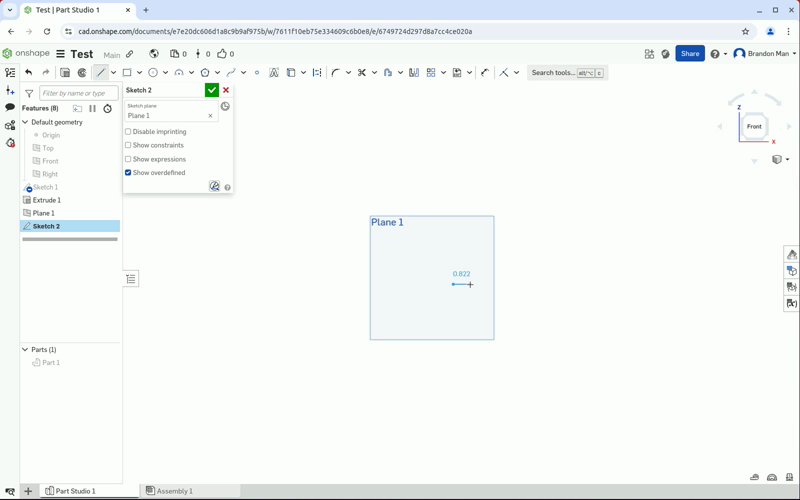
scroll(6)
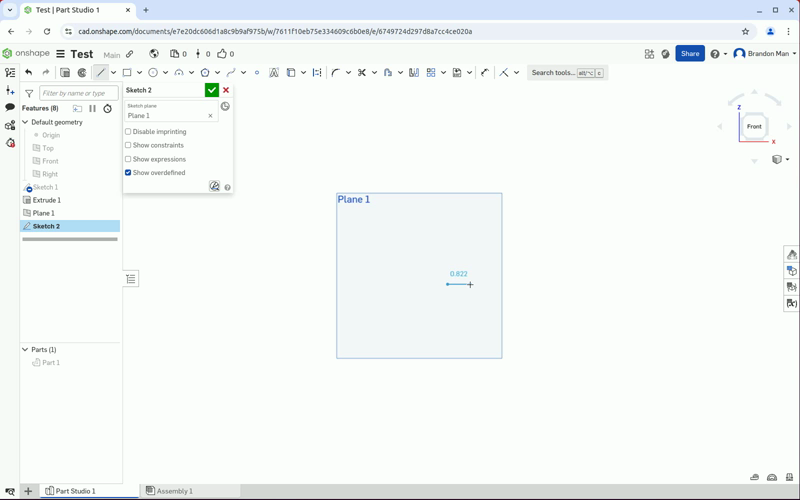
scroll(6)
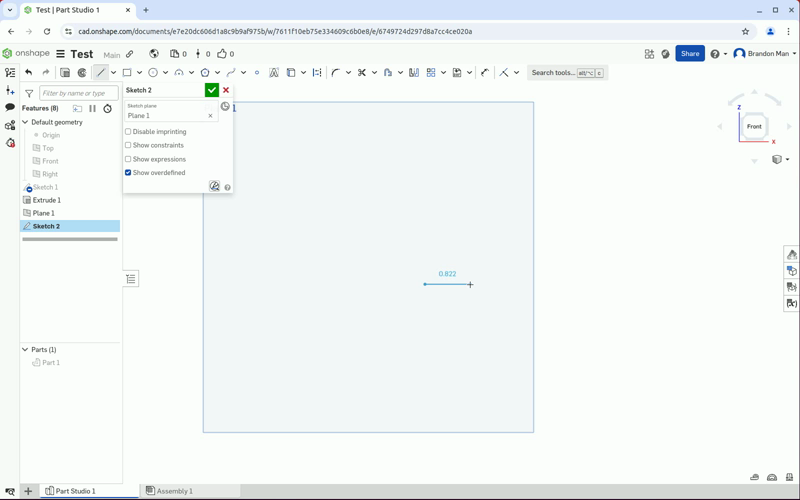
click(470, 284)
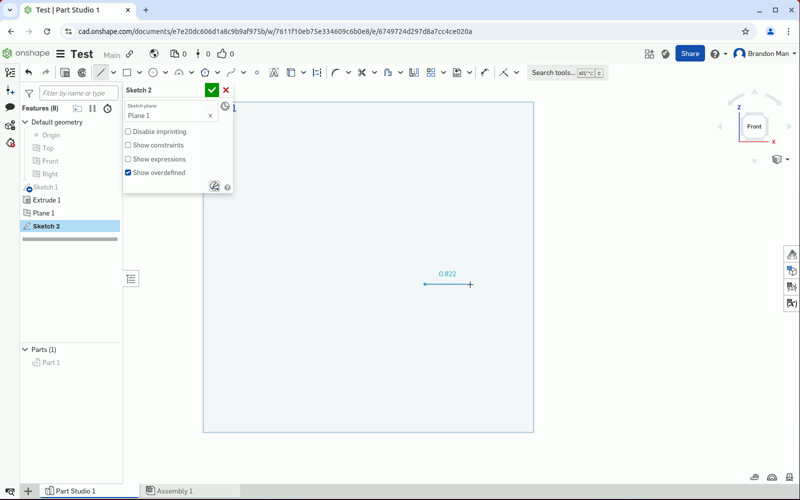
scroll(-6)
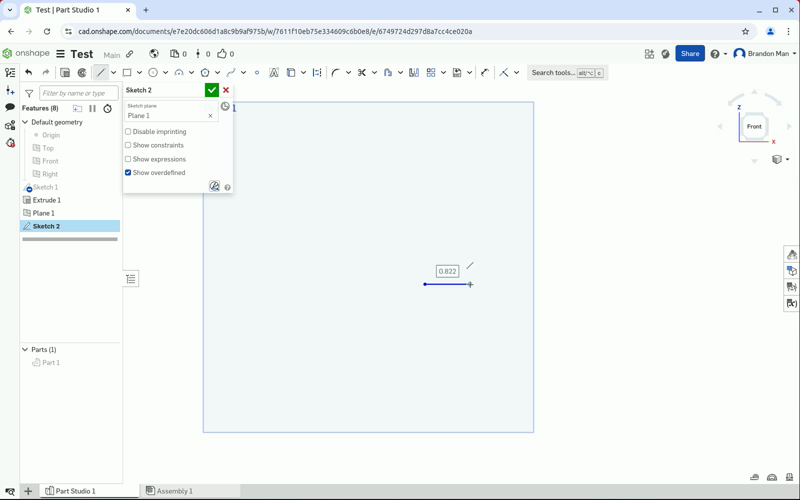
scroll(-6)
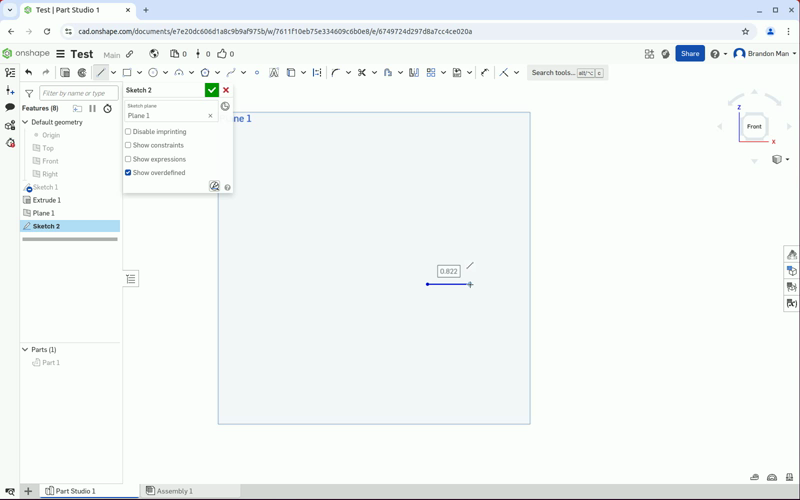
scroll(-6)
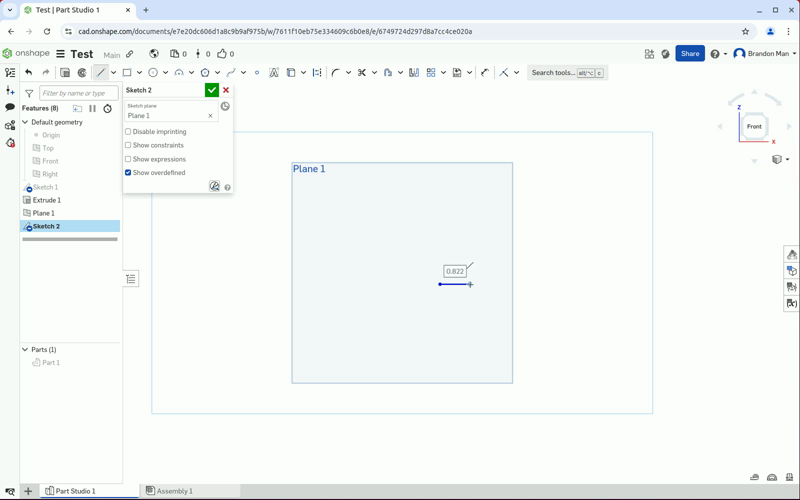
scroll(-6)
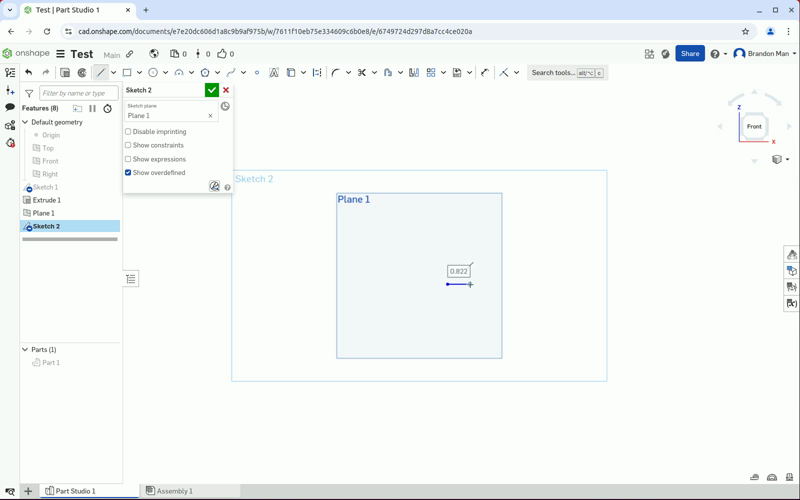
scroll(-6)
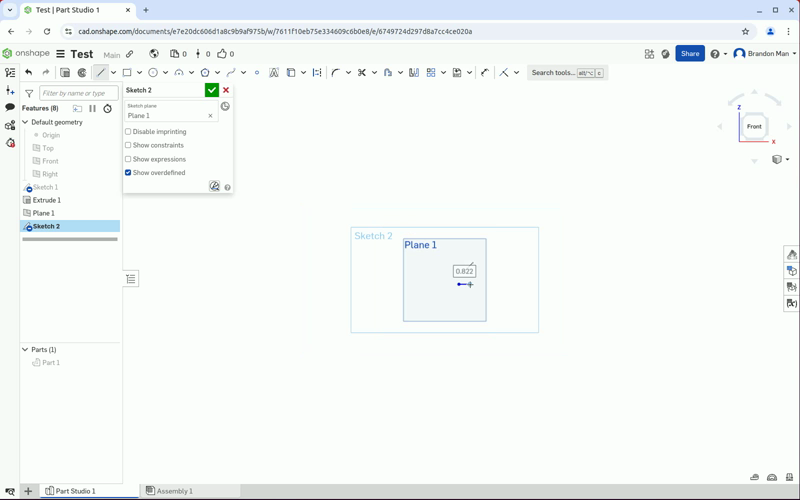
scroll(-6)
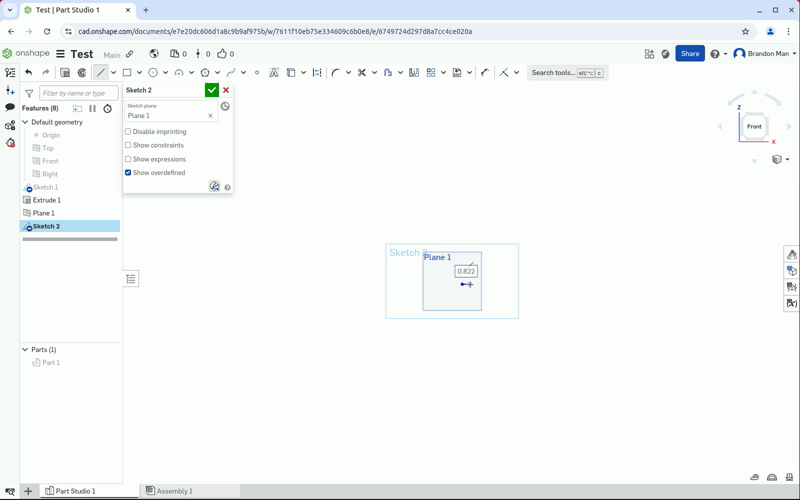
scroll(-6)
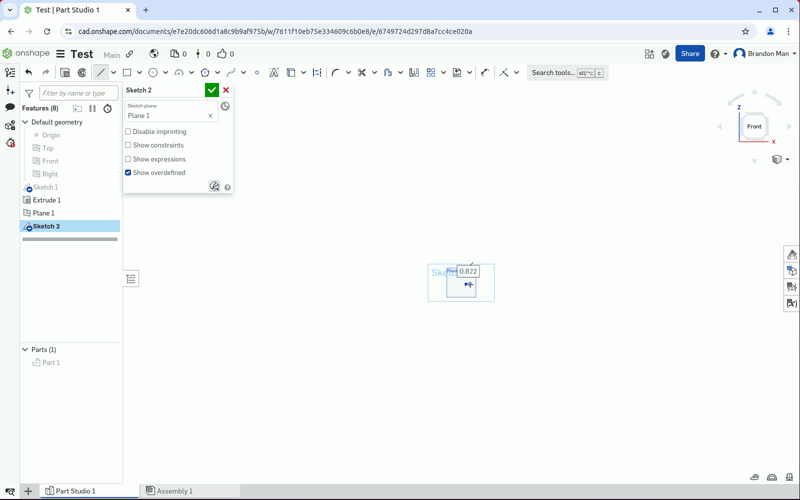
key_up(shift)
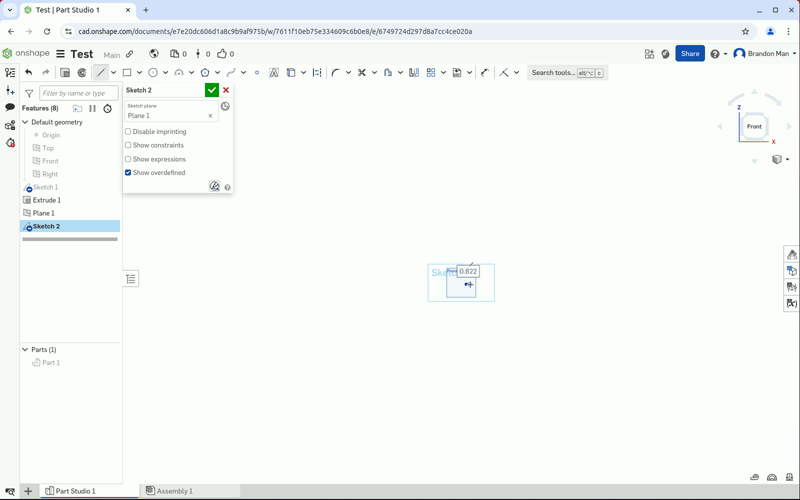
key_down(shift)
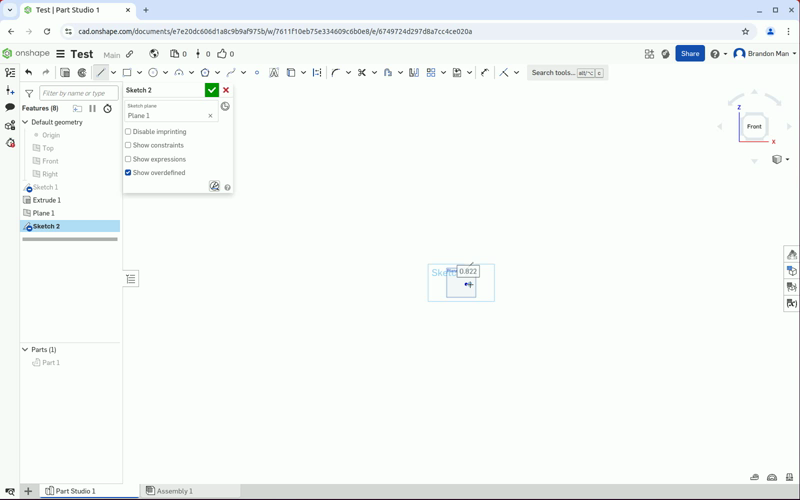
mouse_move(500, 284)
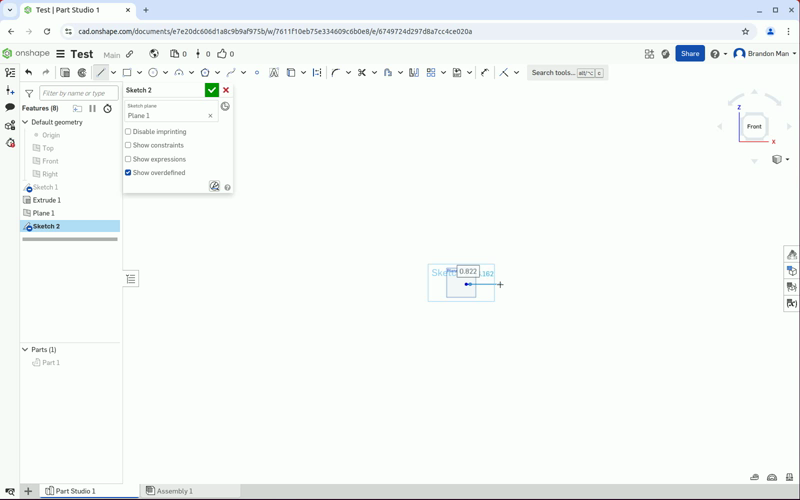
mouse_move(470, 280)
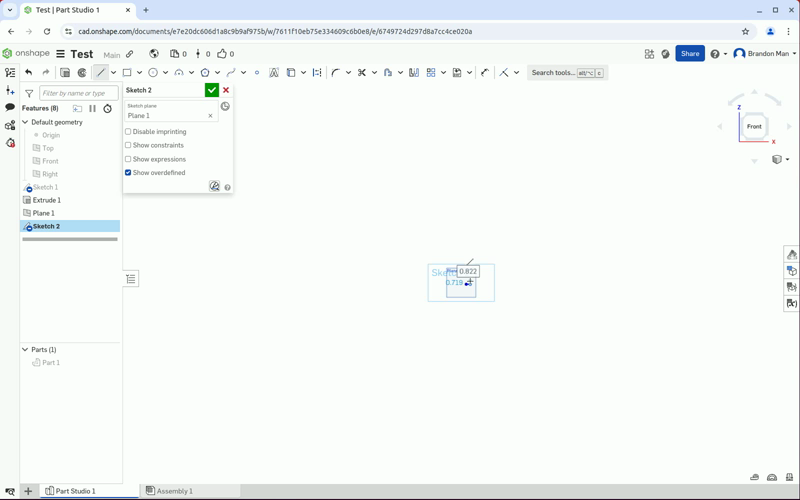
scroll(6)
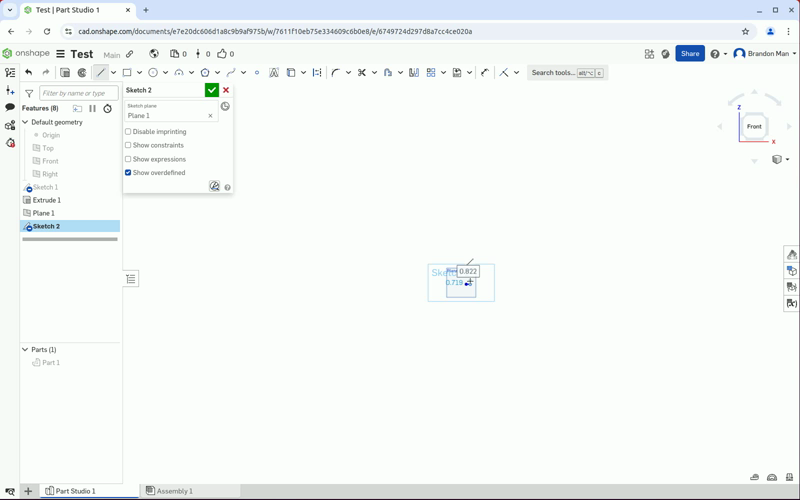
scroll(6)
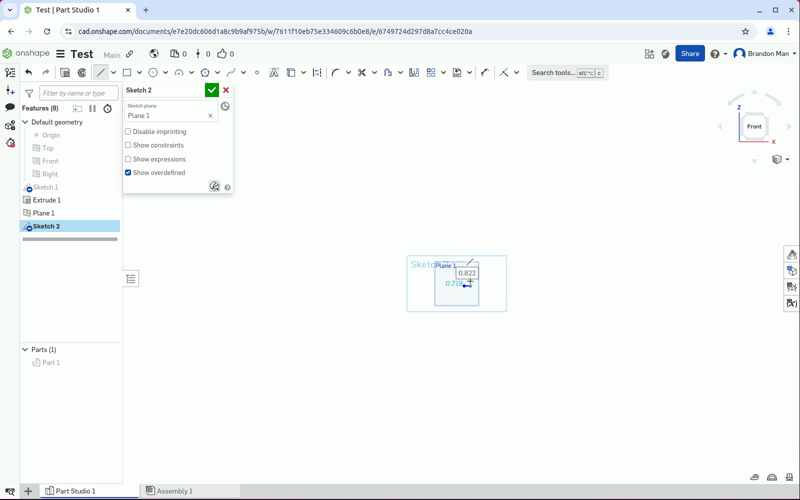
scroll(6)
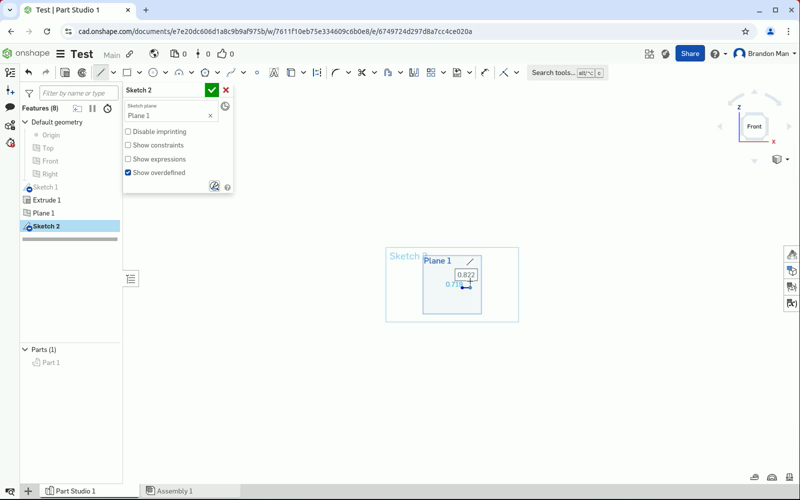
scroll(6)
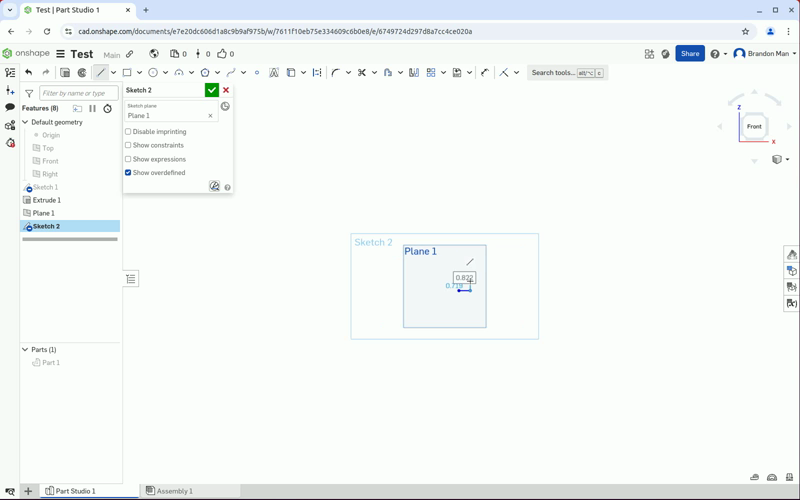
scroll(6)
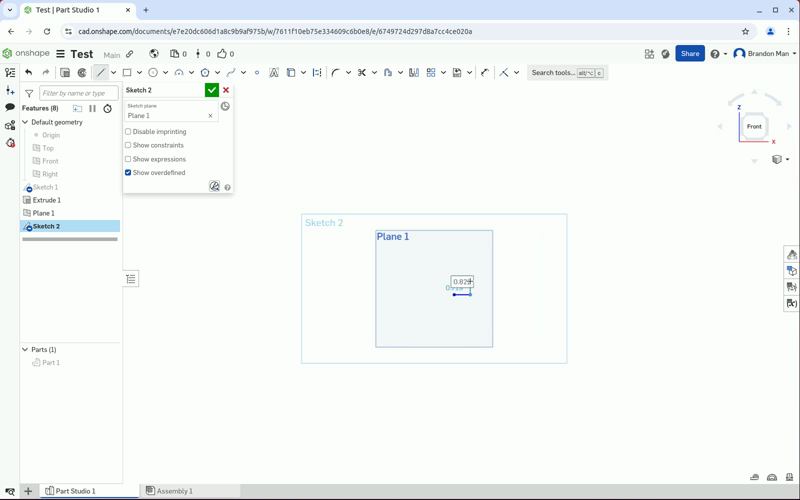
scroll(6)
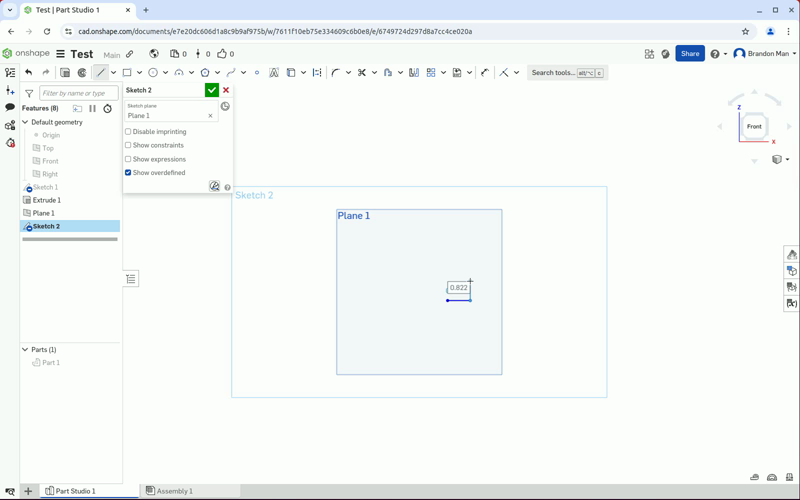
scroll(6)
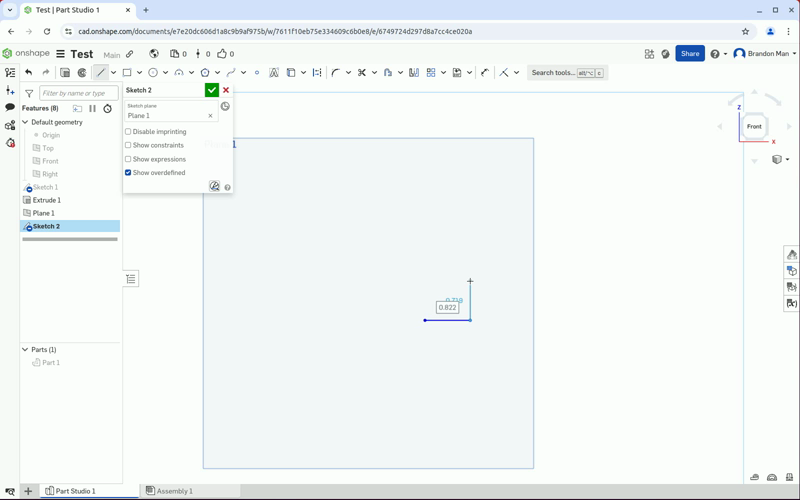
click(470, 280)
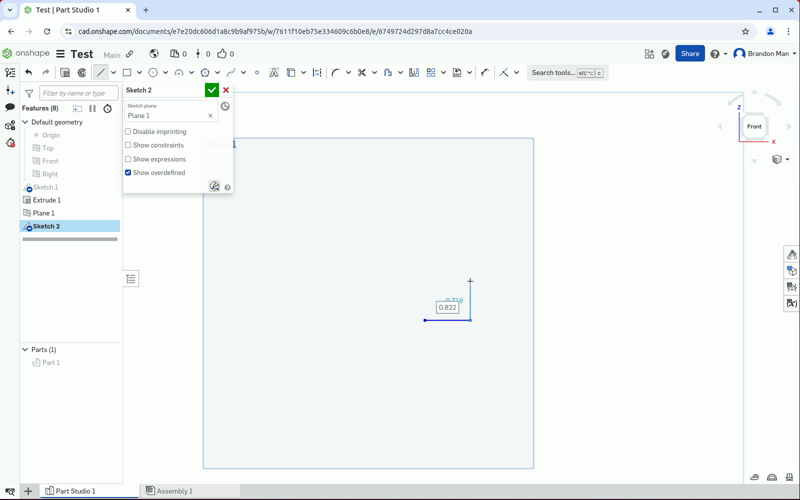
scroll(-6)
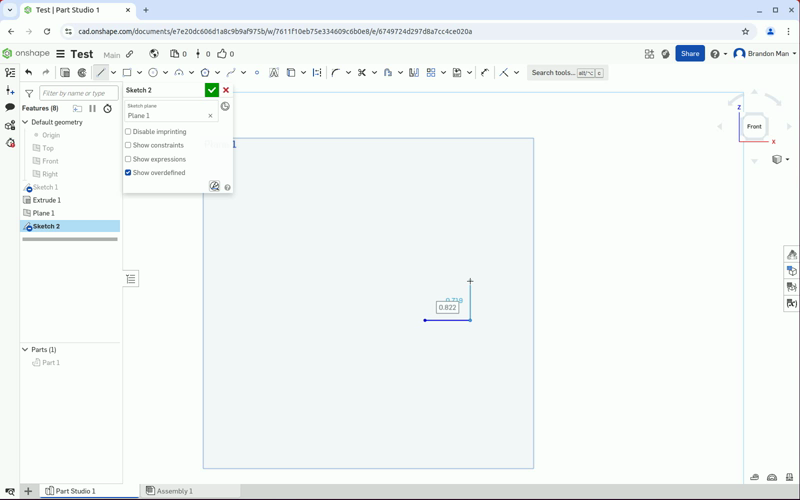
scroll(-6)
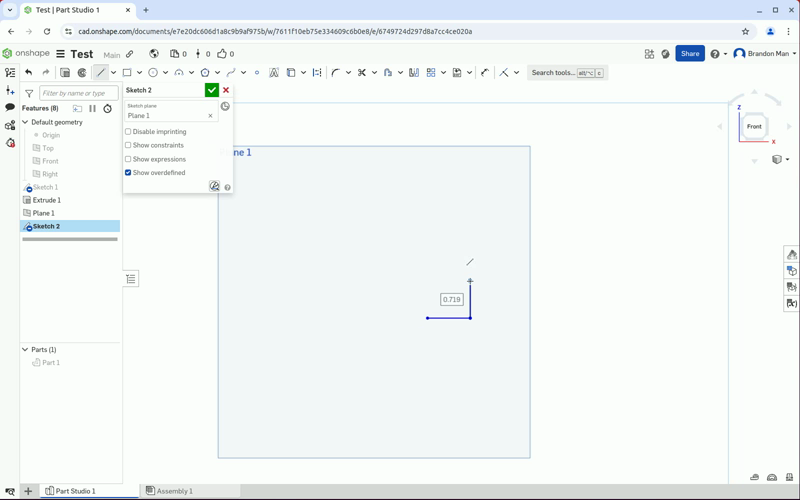
scroll(-6)
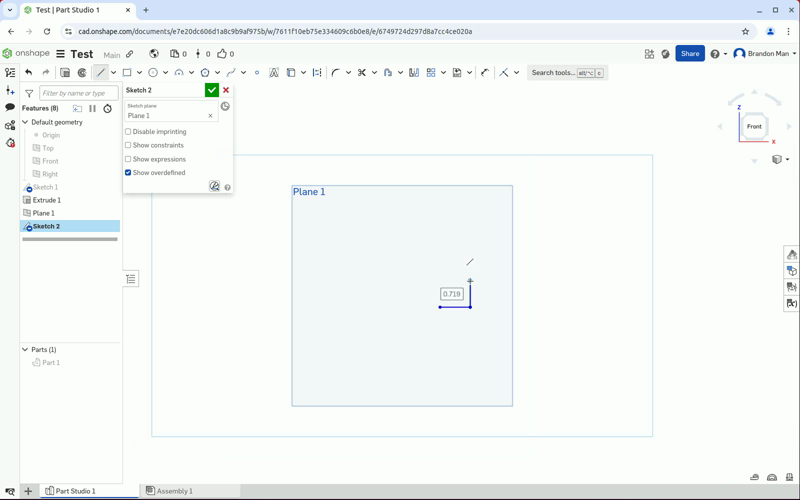
scroll(-6)
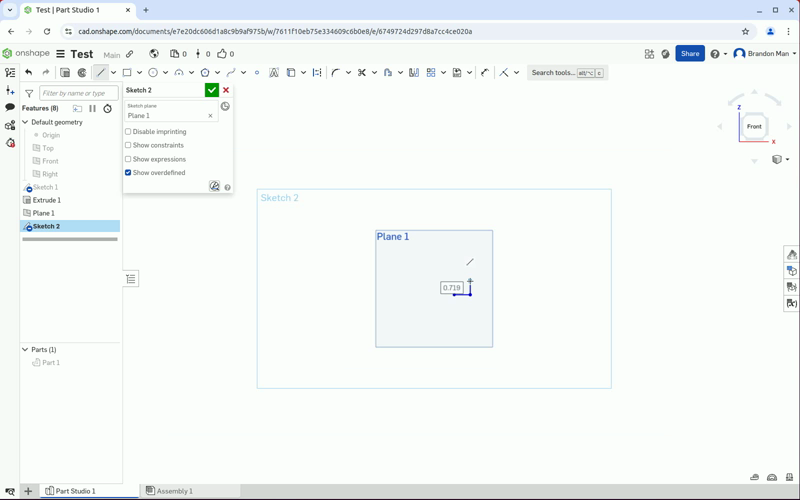
scroll(-6)
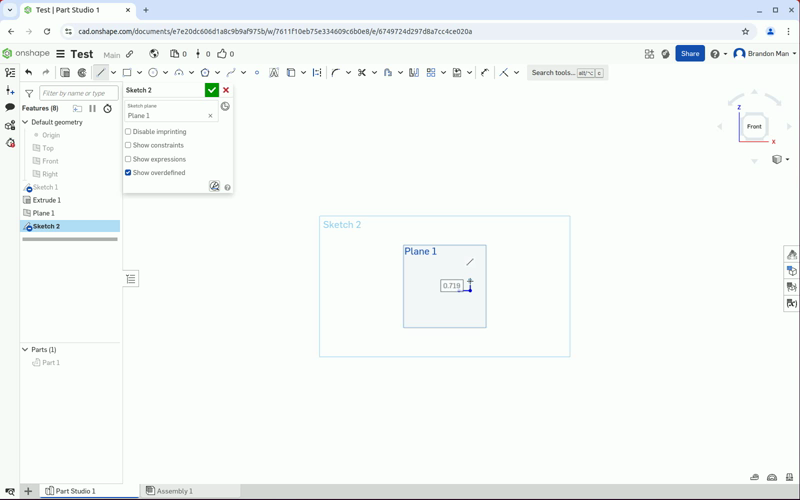
scroll(-6)
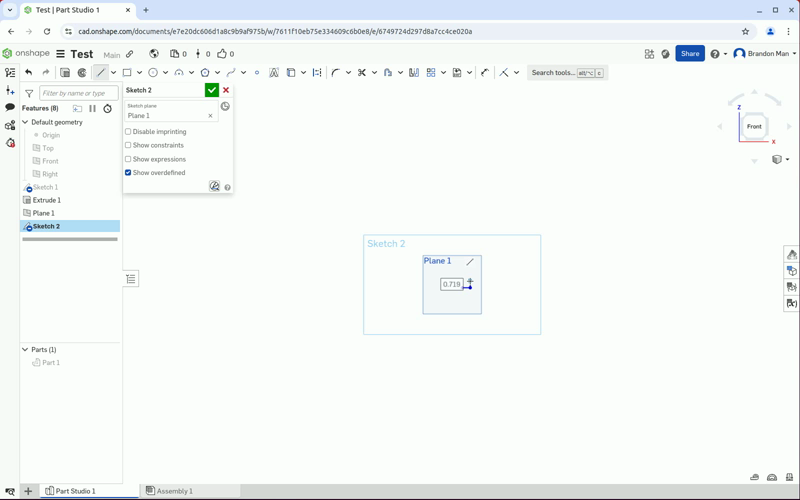
scroll(-6)
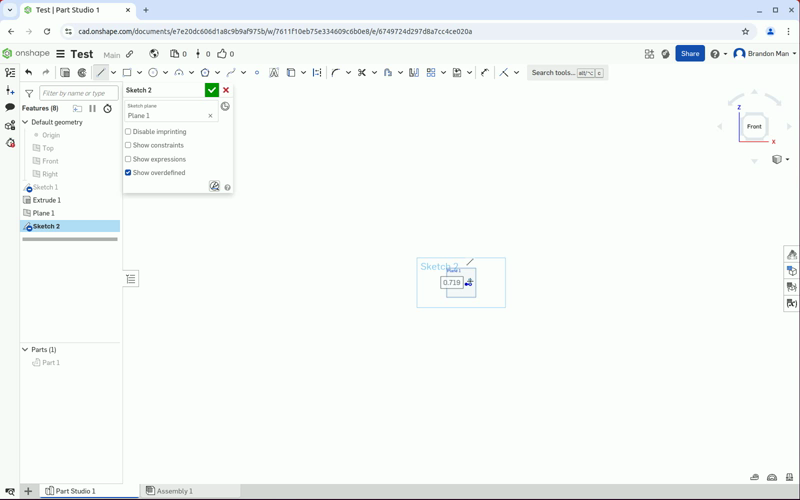
key_up(shift)
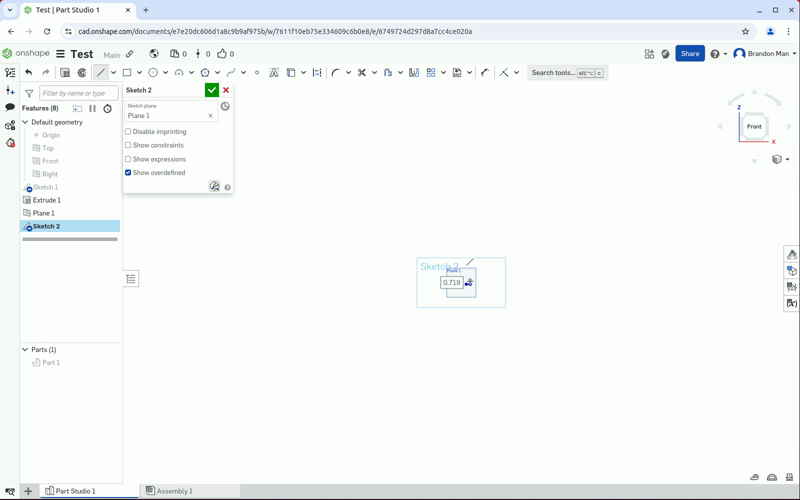
key_down(shift)
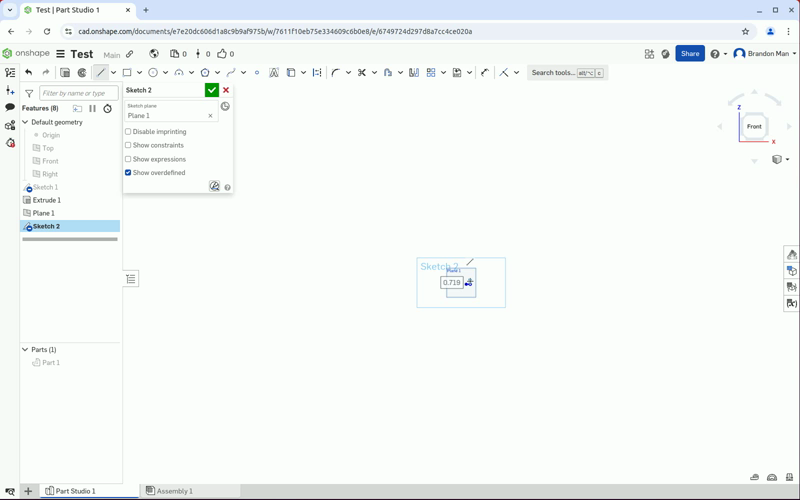
mouse_move(500, 280)
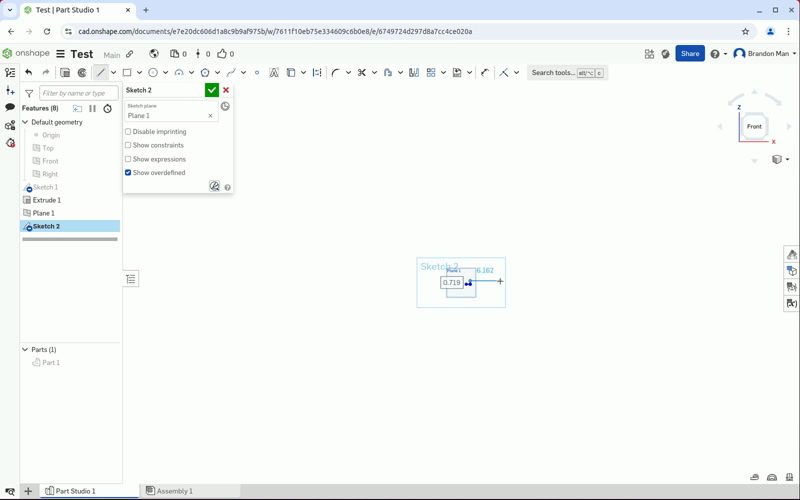
mouse_move(466, 280)
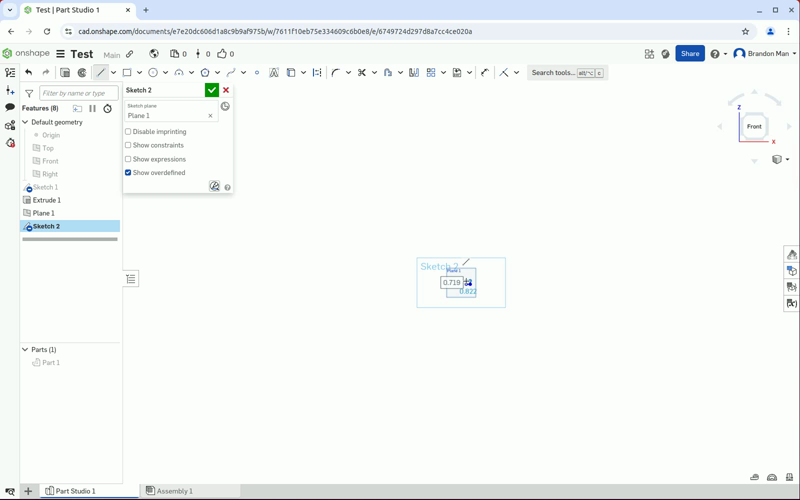
scroll(6)
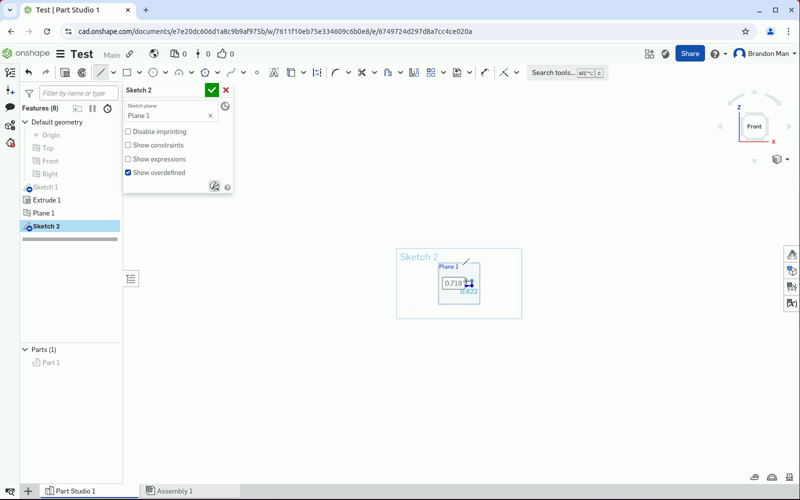
scroll(6)
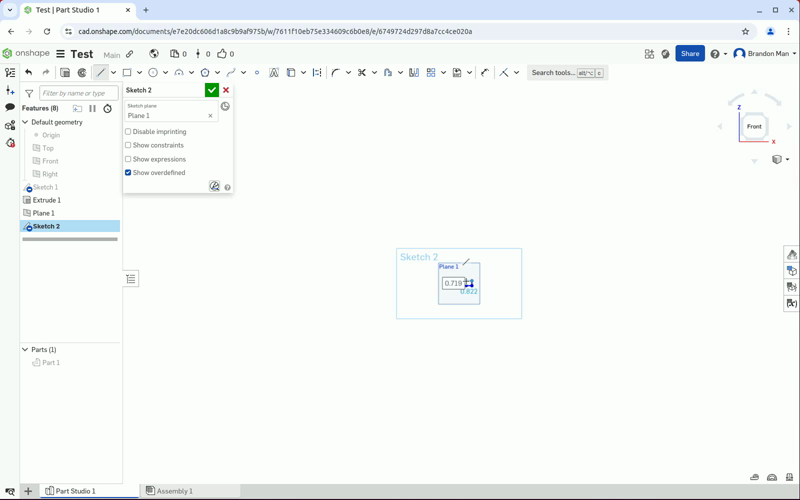
scroll(6)
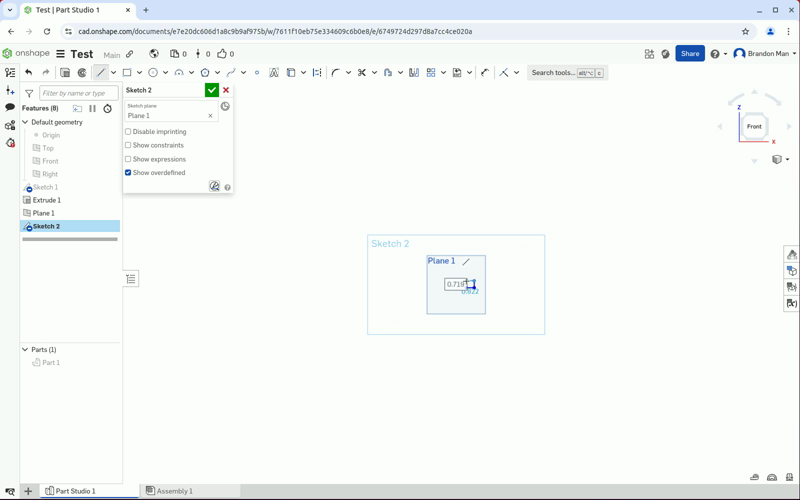
scroll(6)
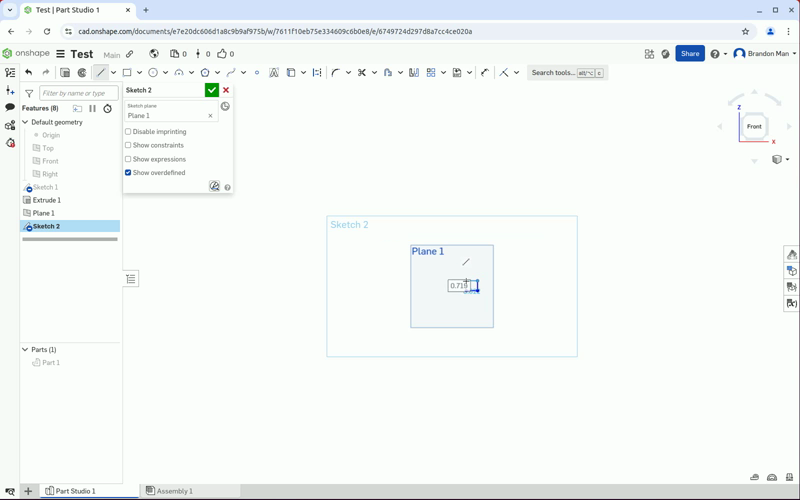
scroll(6)
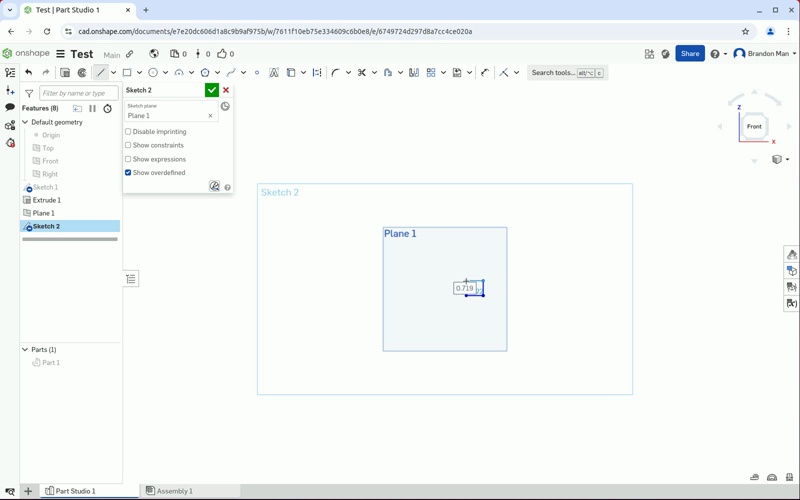
scroll(6)
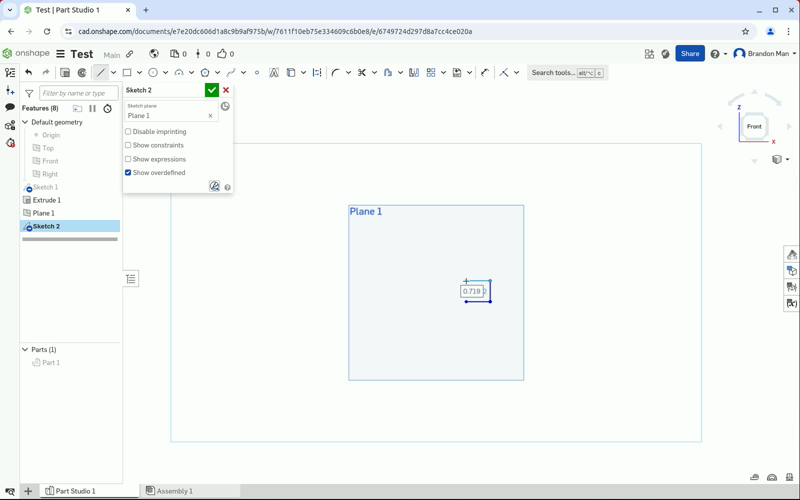
scroll(6)
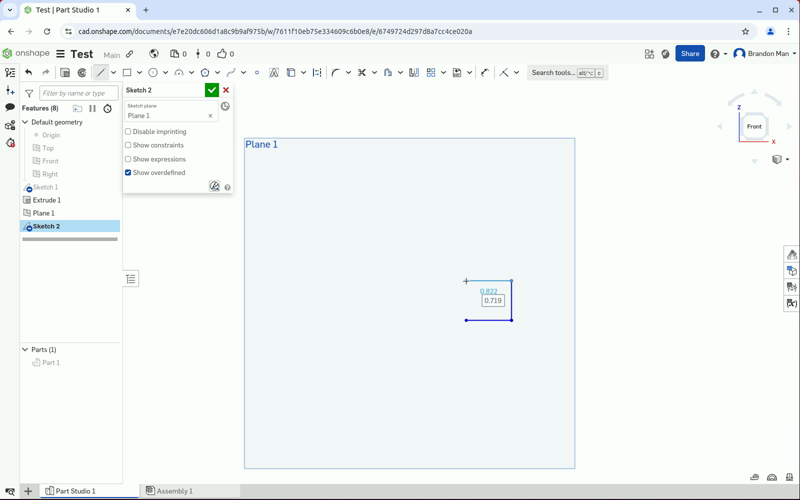
click(466, 280)
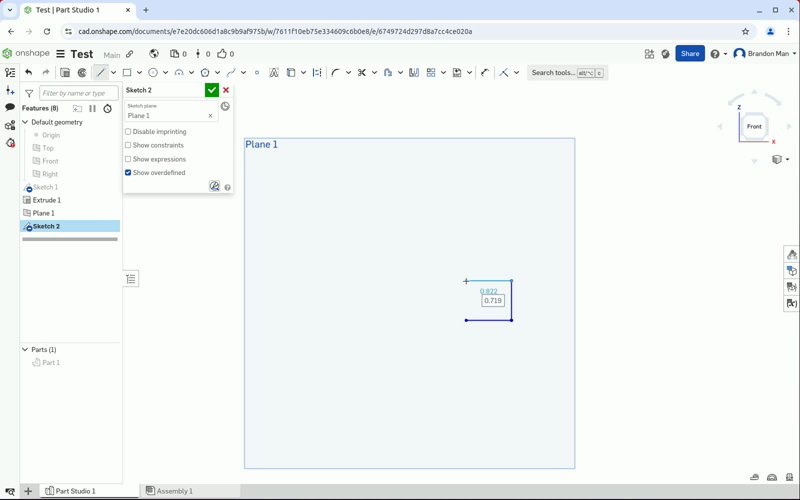
scroll(-6)
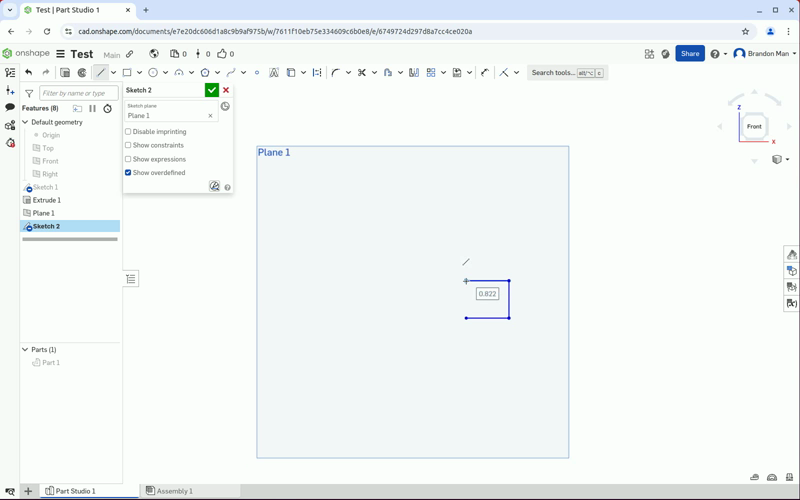
scroll(-6)
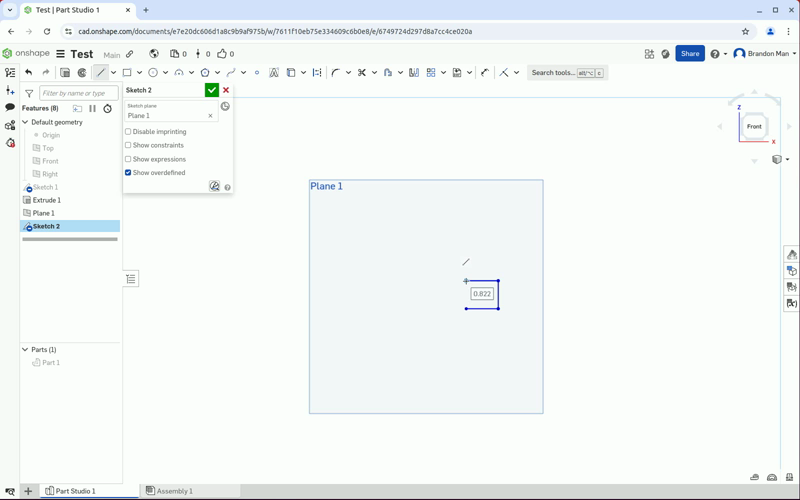
scroll(-6)
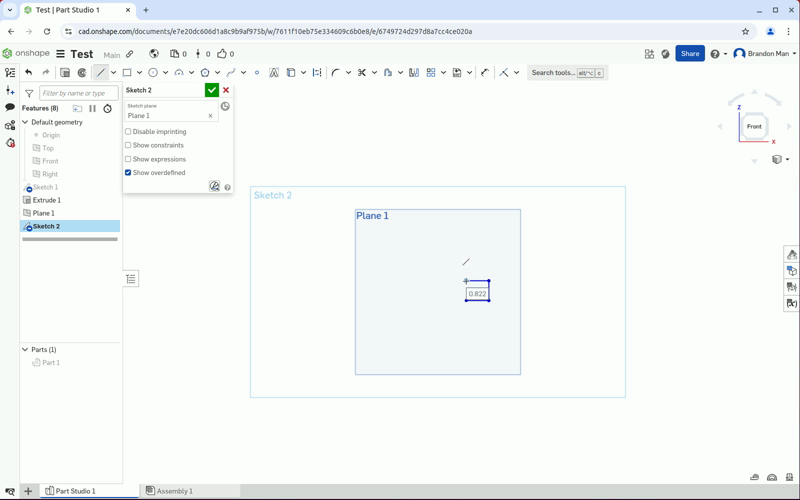
scroll(-6)
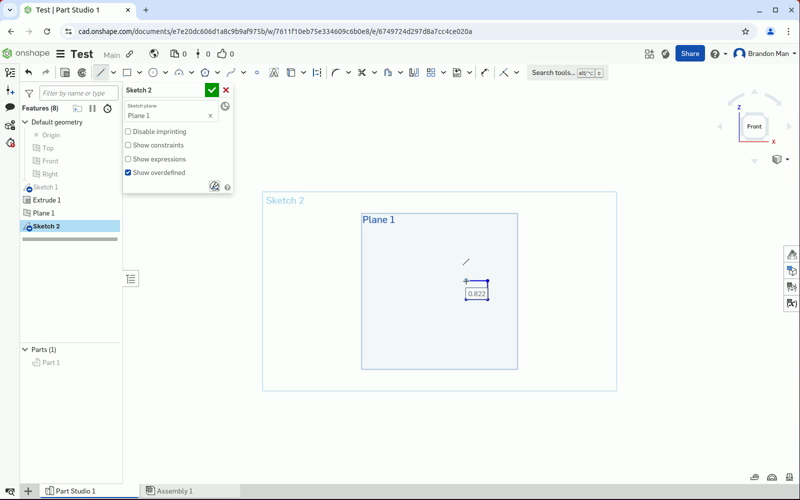
scroll(-6)
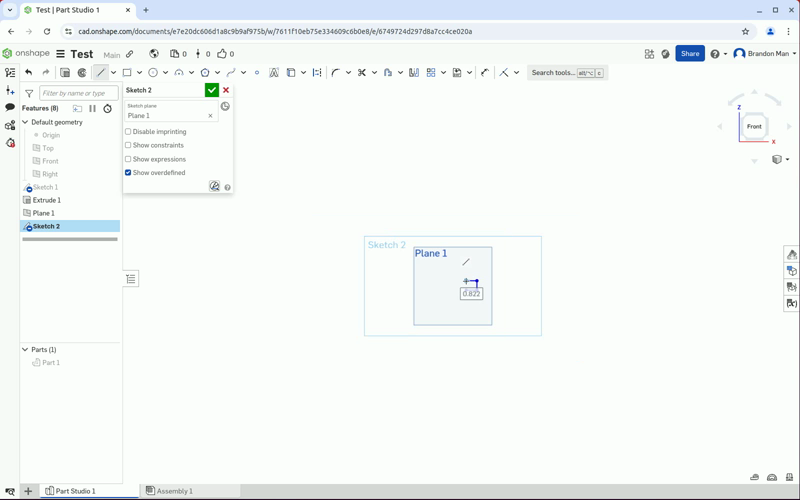
scroll(-6)
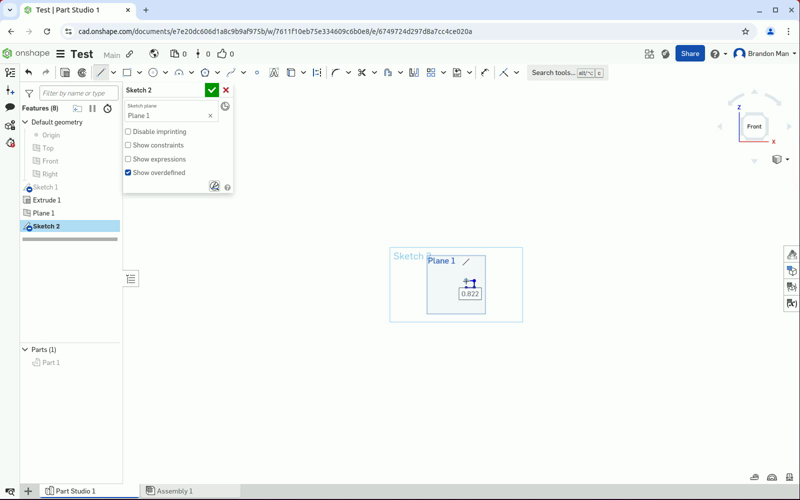
scroll(-6)
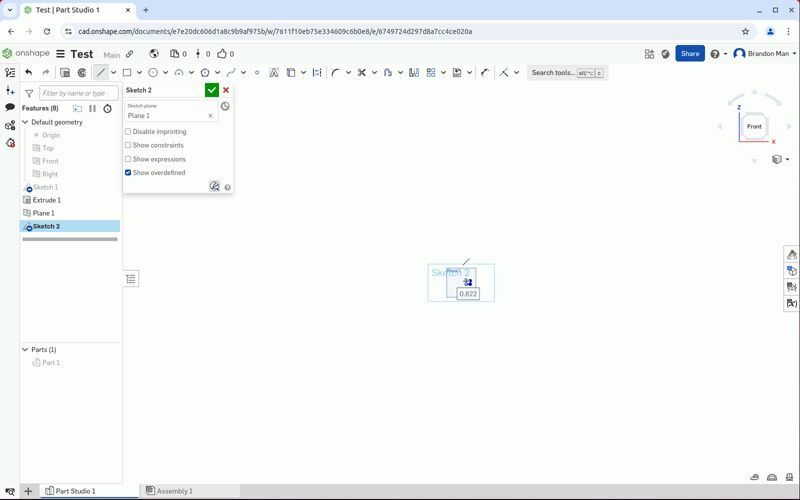
key_up(shift)
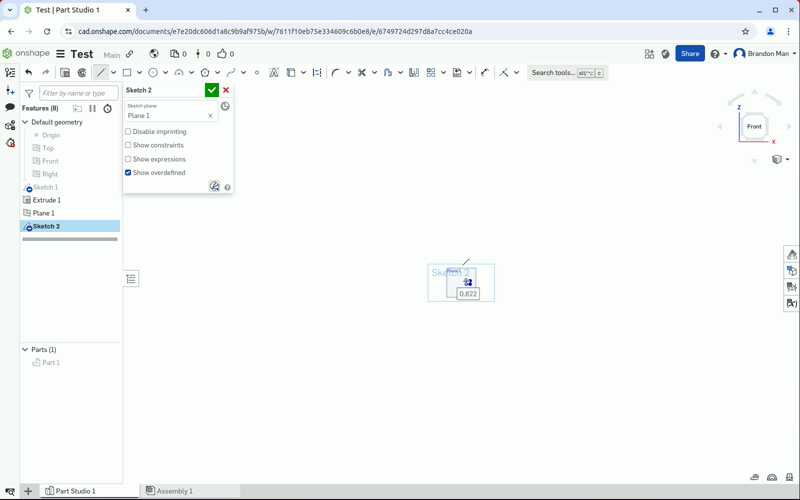
mouse_move(496, 280)
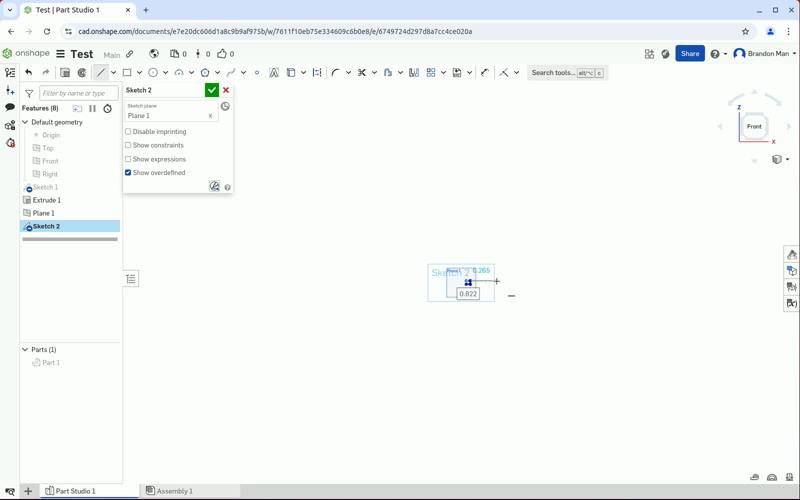
key_down(shift)
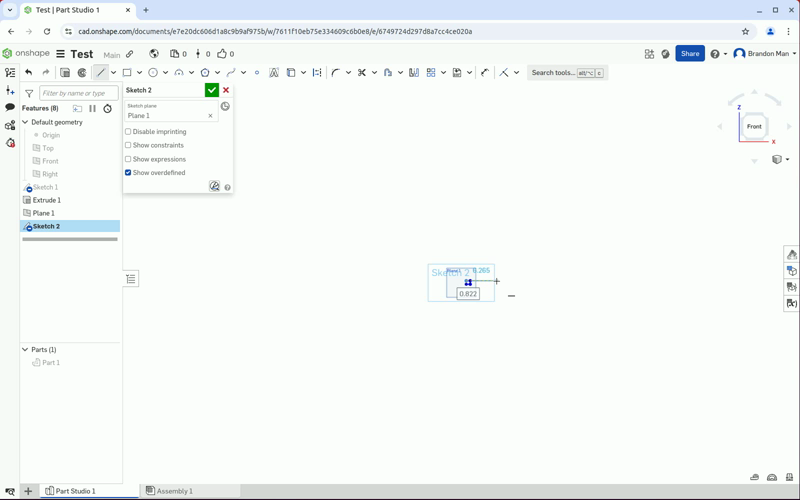
mouse_move(466, 284)
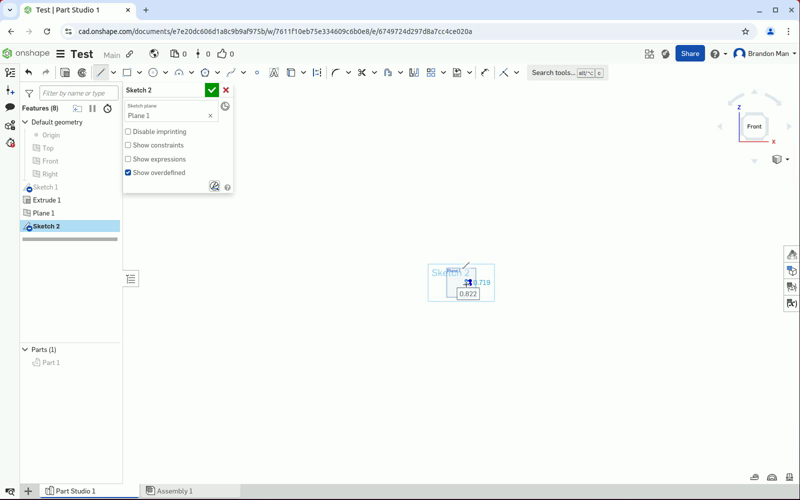
scroll(6)
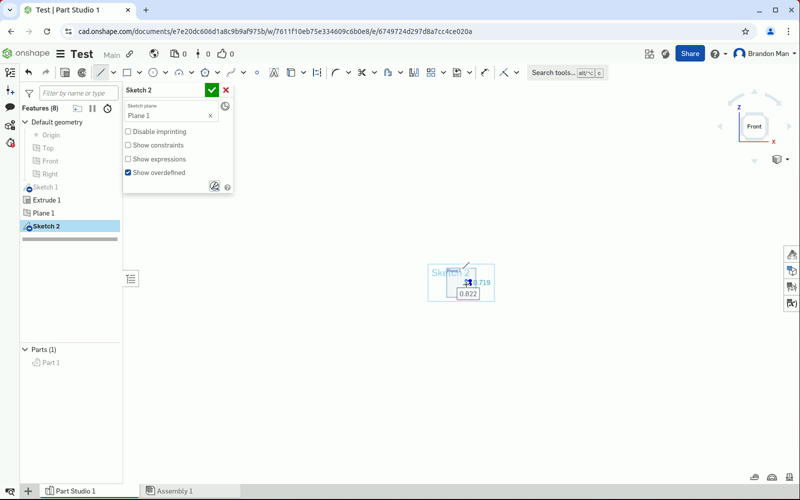
scroll(6)
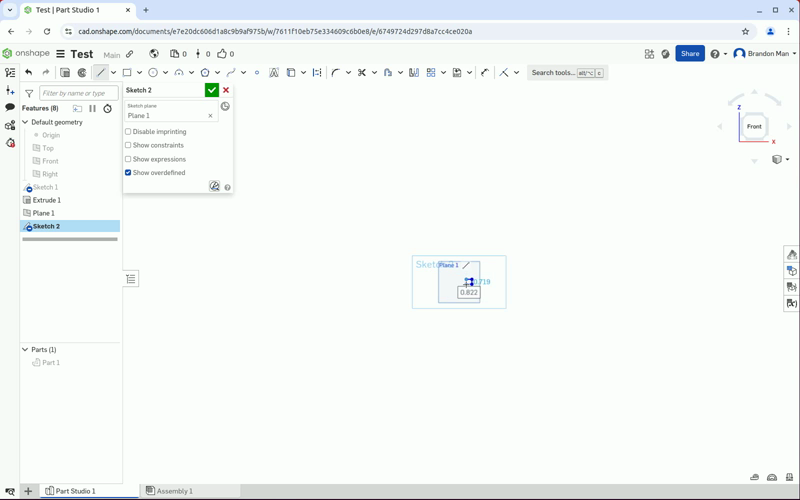
scroll(6)
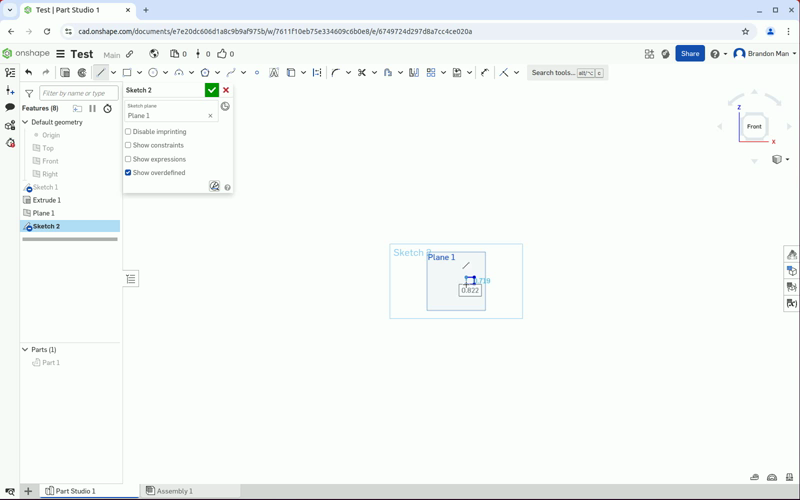
scroll(6)
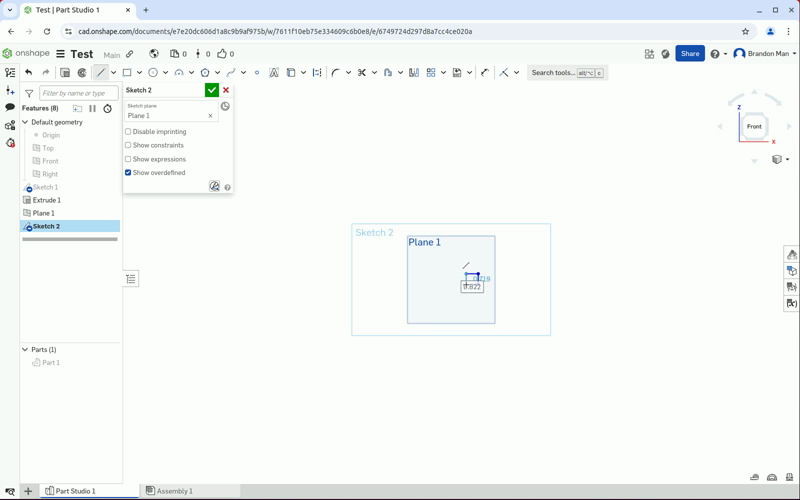
scroll(6)
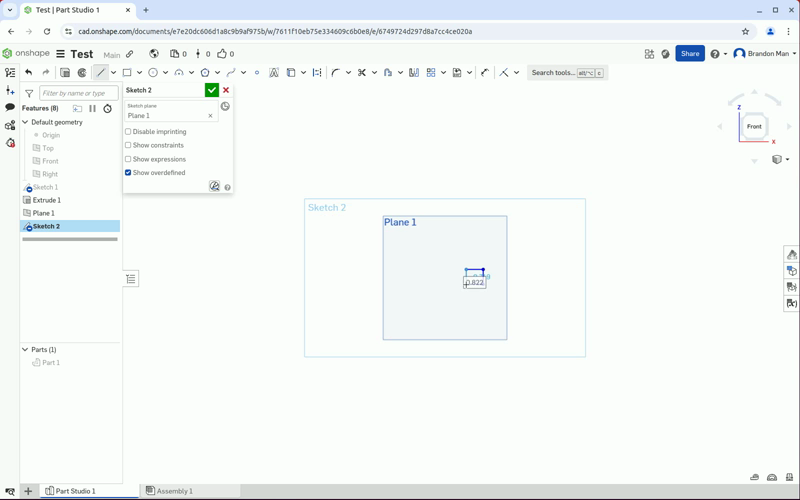
scroll(6)
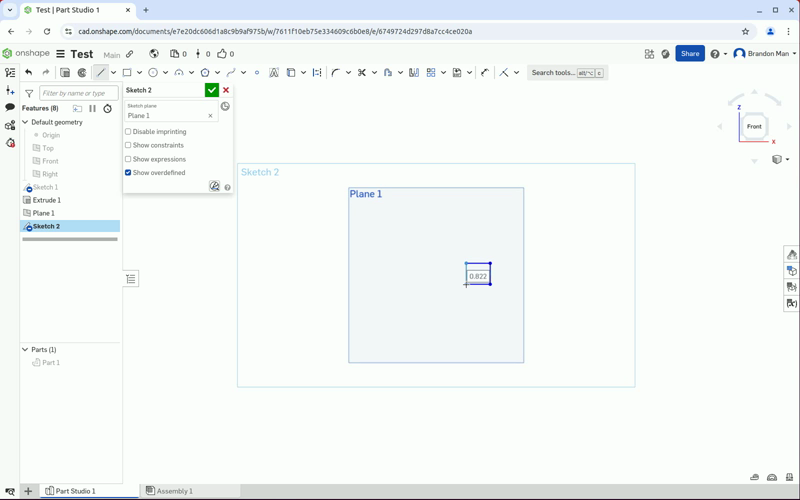
scroll(6)
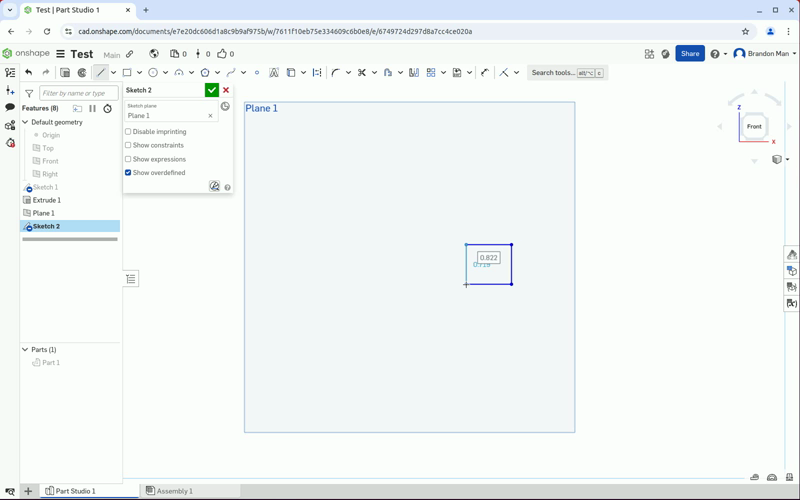
key_up(shift)
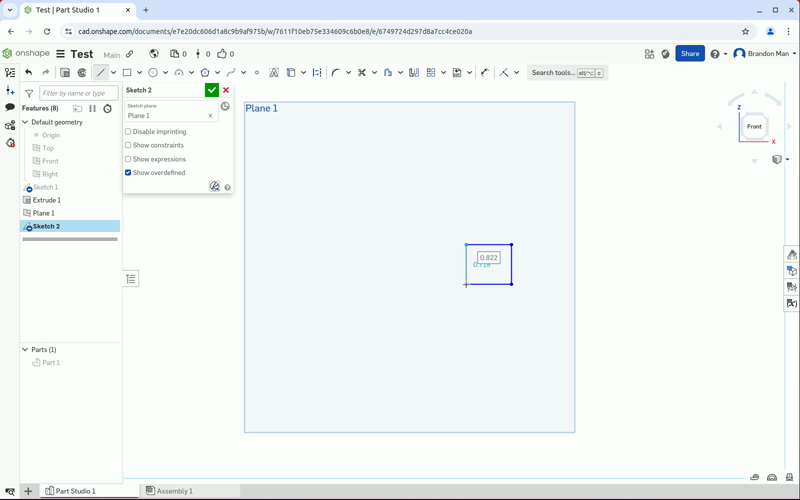
click(466, 284)
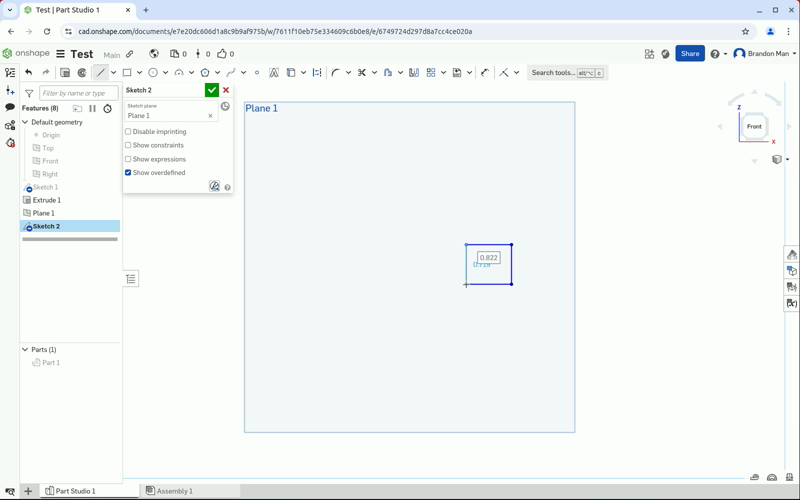
scroll(-6)
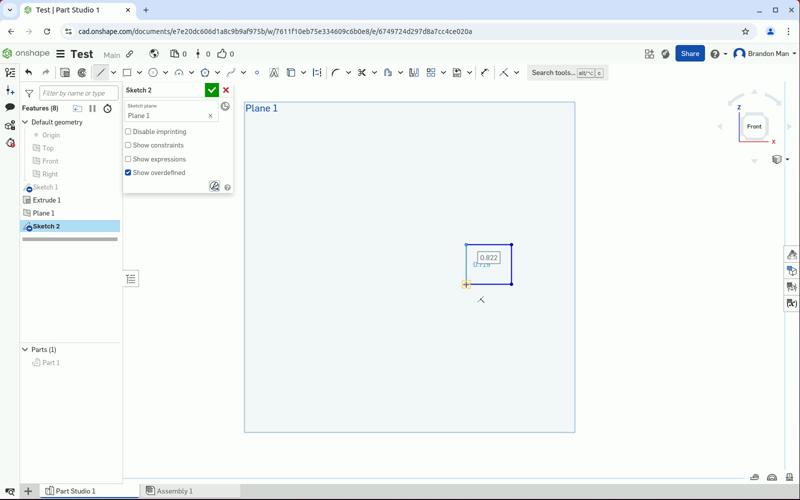
scroll(-6)
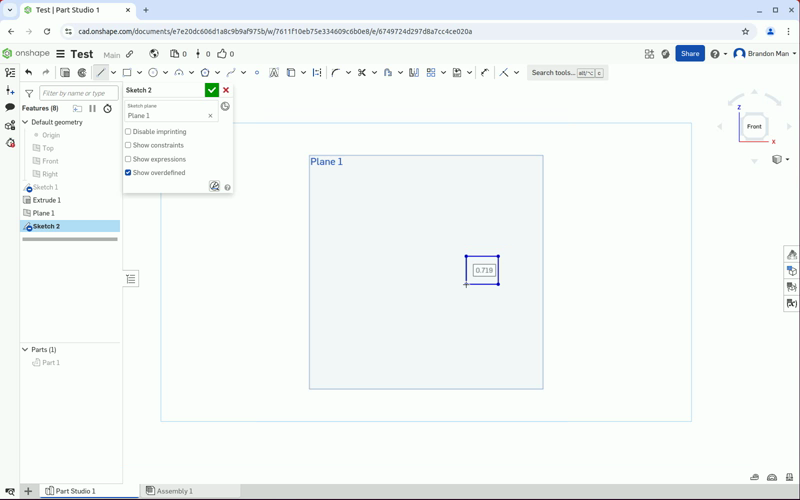
scroll(-6)
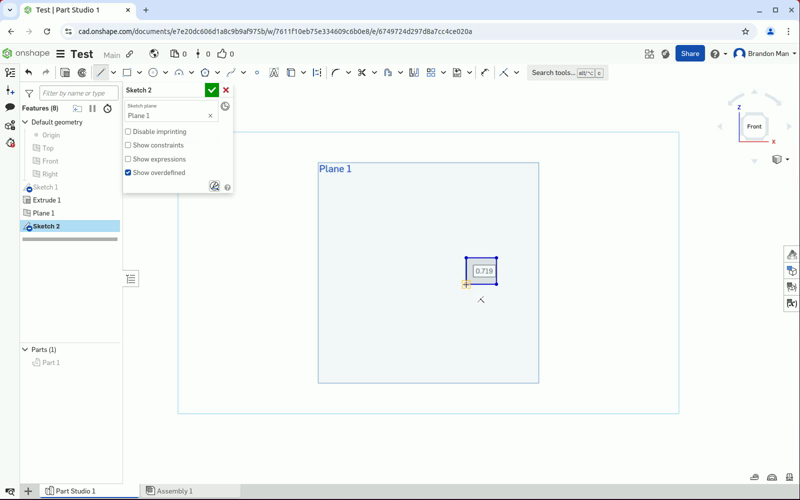
scroll(-6)
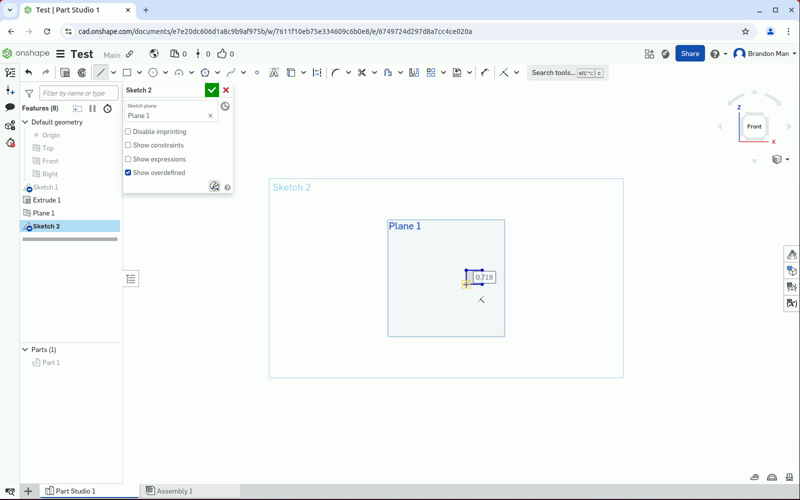
scroll(-6)
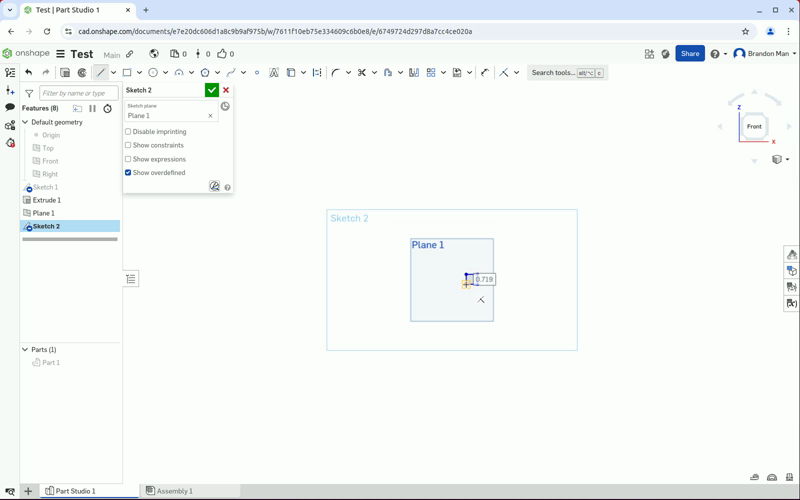
scroll(-6)
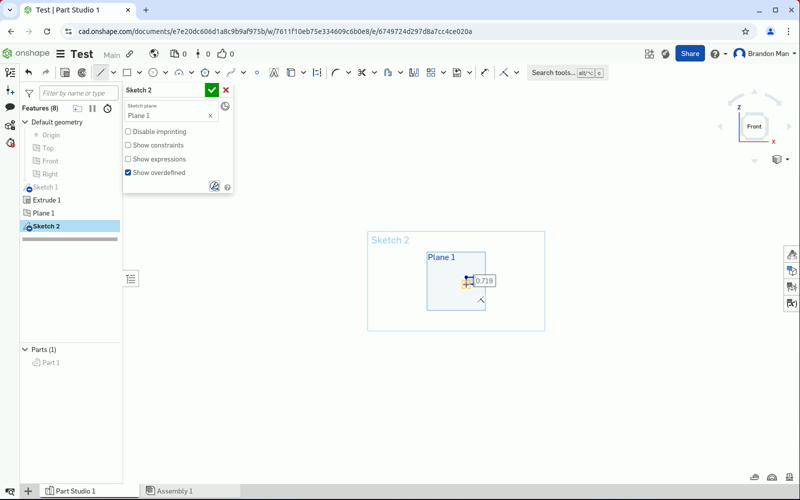
scroll(-6)
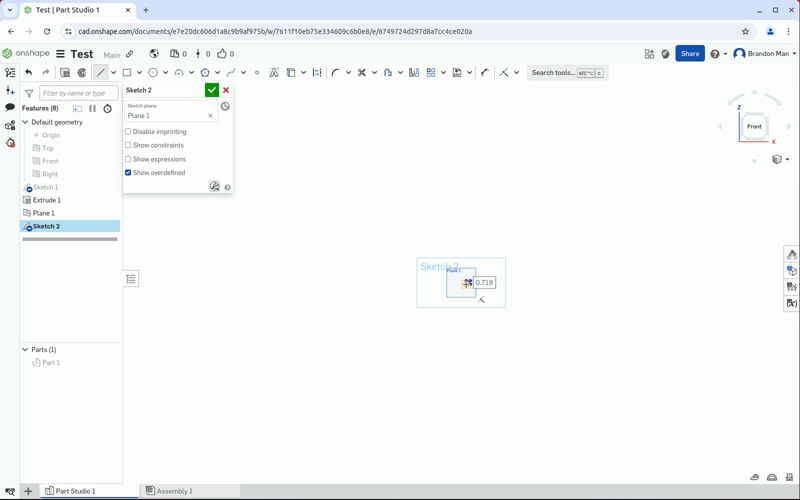
key(esc)
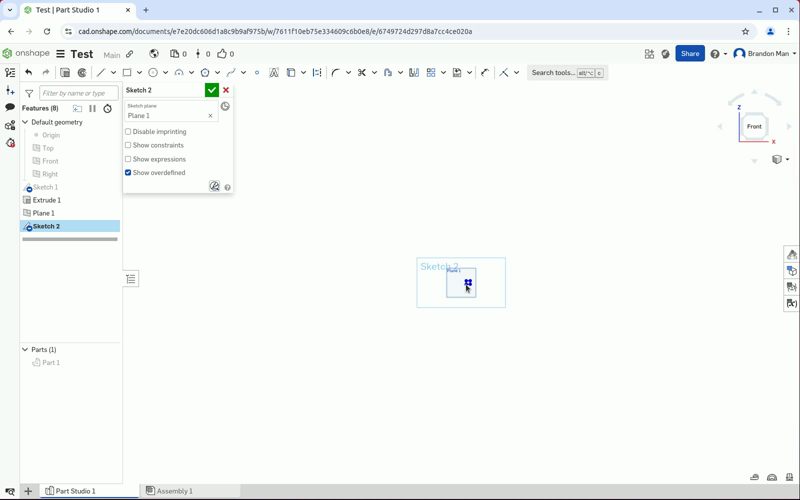
key(c)
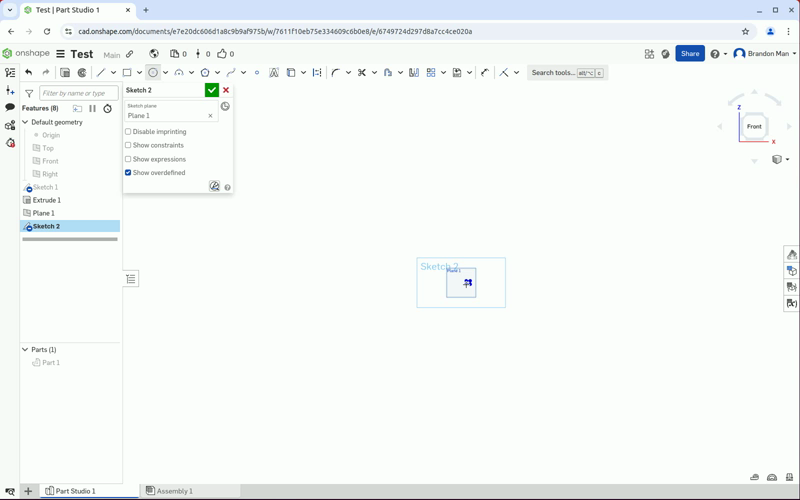
key_down(shift)
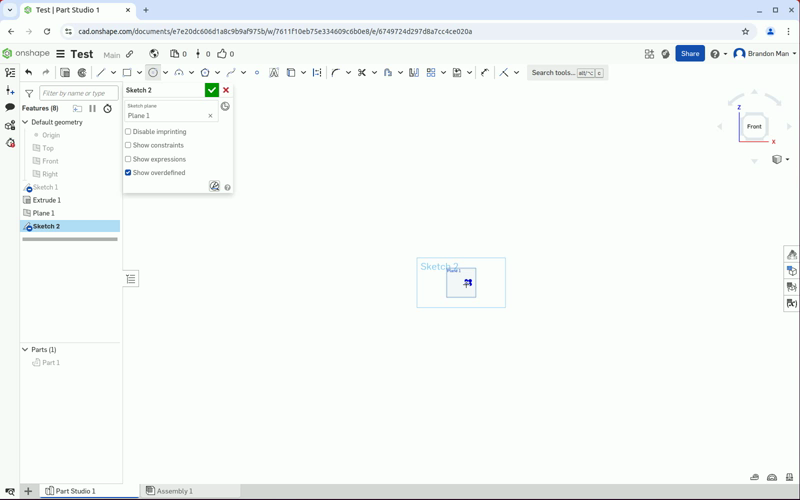
mouse_move(468, 282)
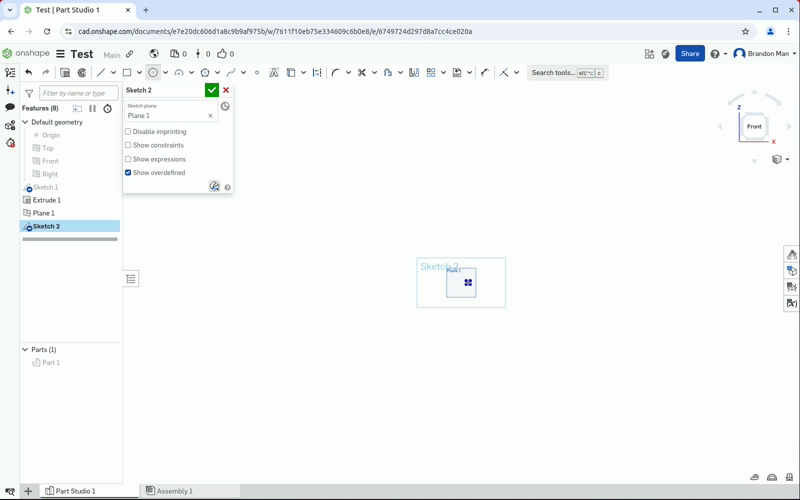
scroll(6)
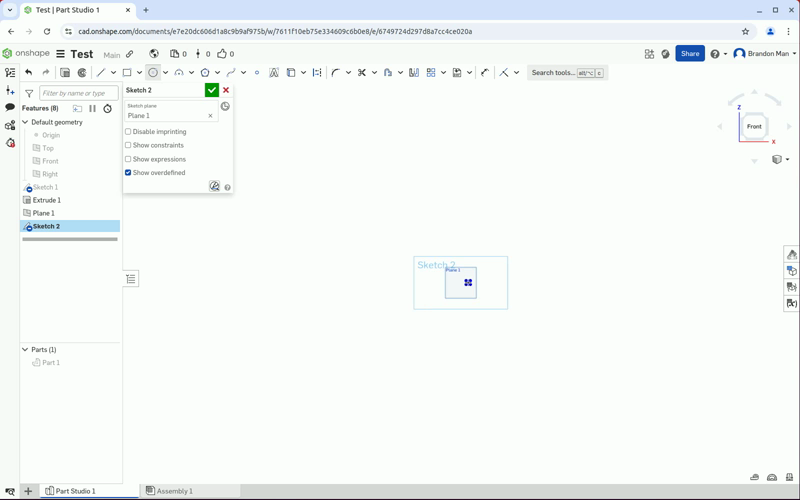
scroll(6)
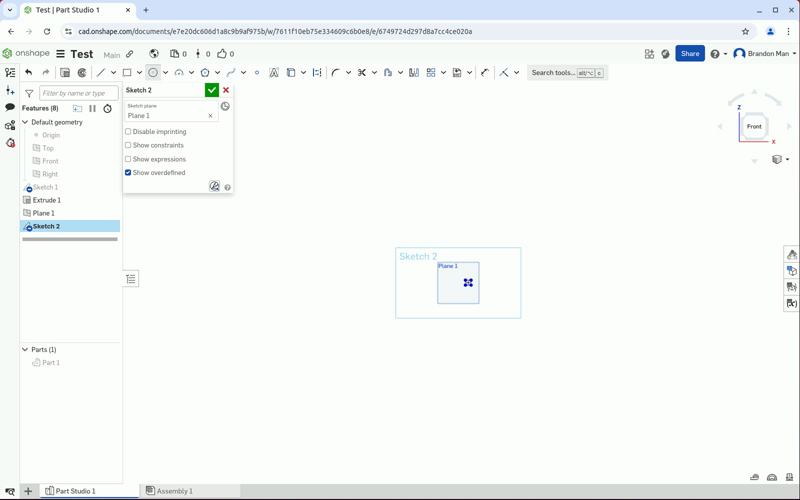
scroll(6)
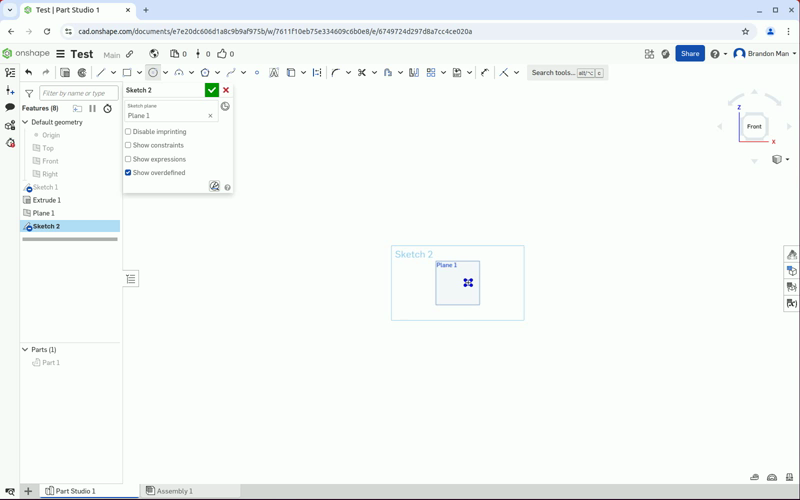
scroll(6)
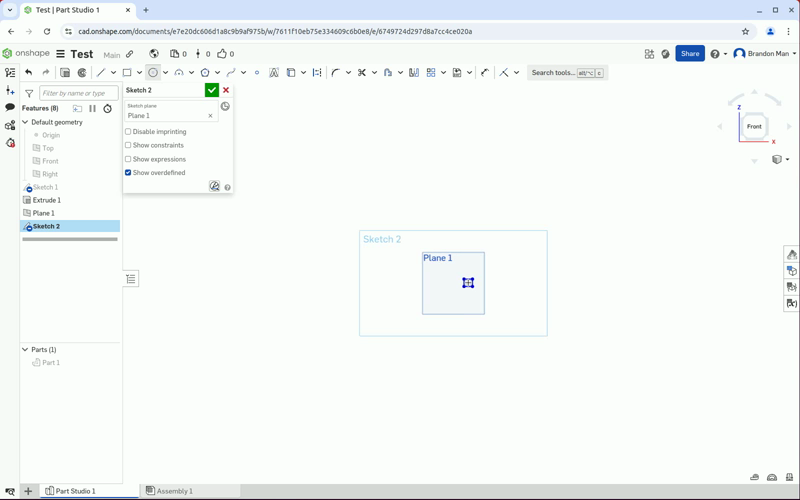
scroll(6)
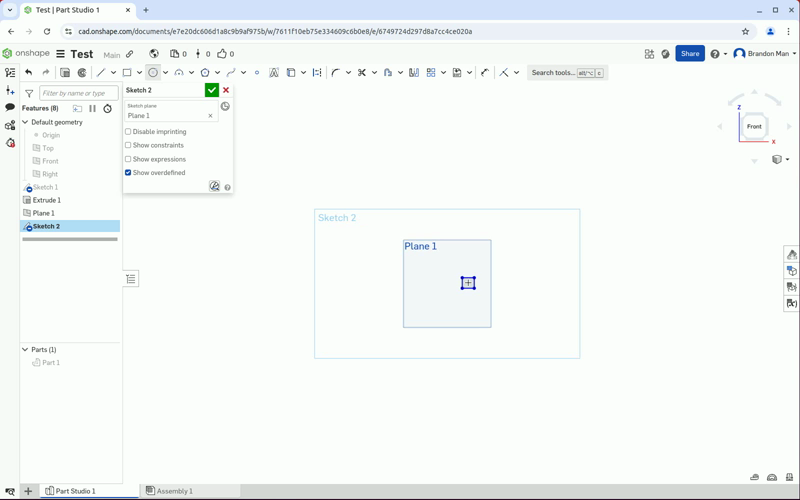
scroll(6)
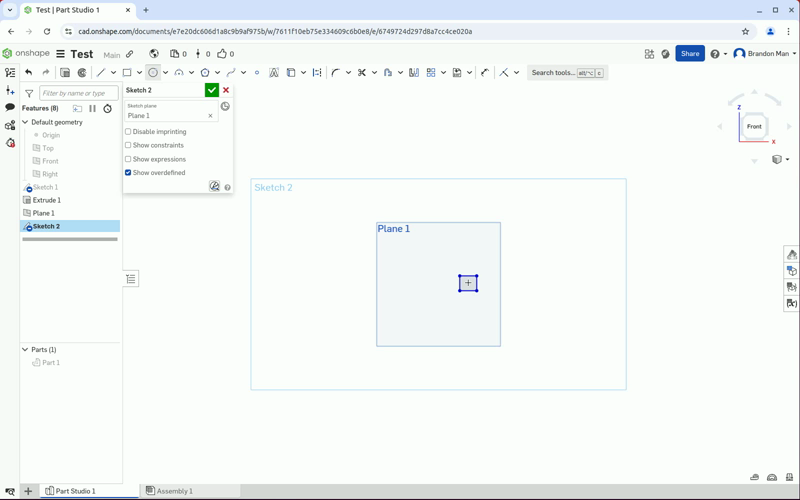
scroll(6)
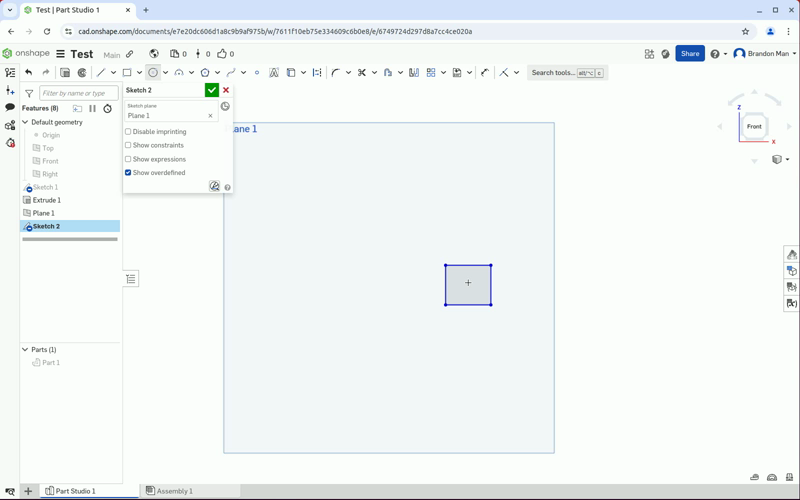
click(468, 282)
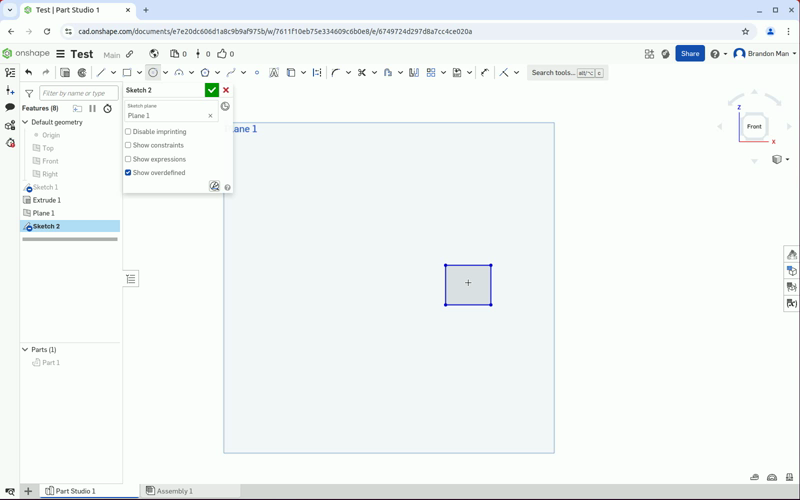
scroll(-6)
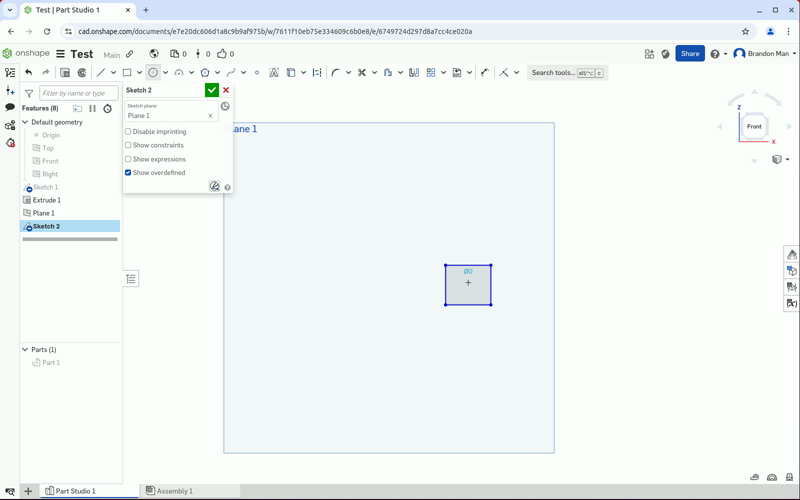
scroll(-6)
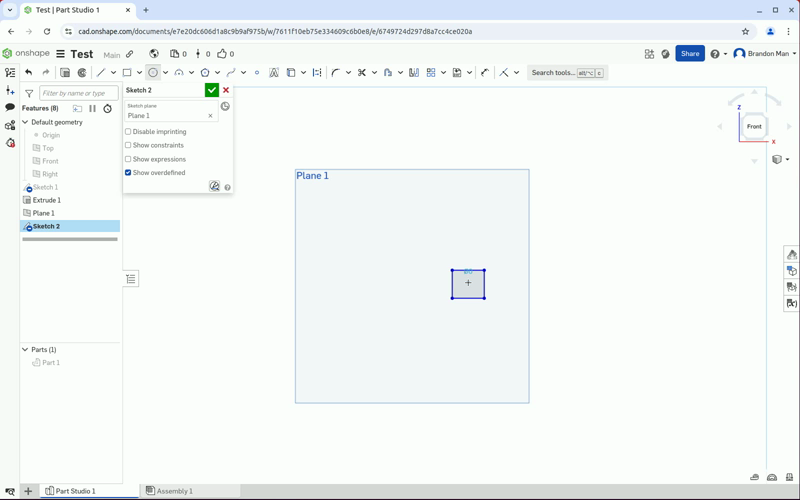
scroll(-6)
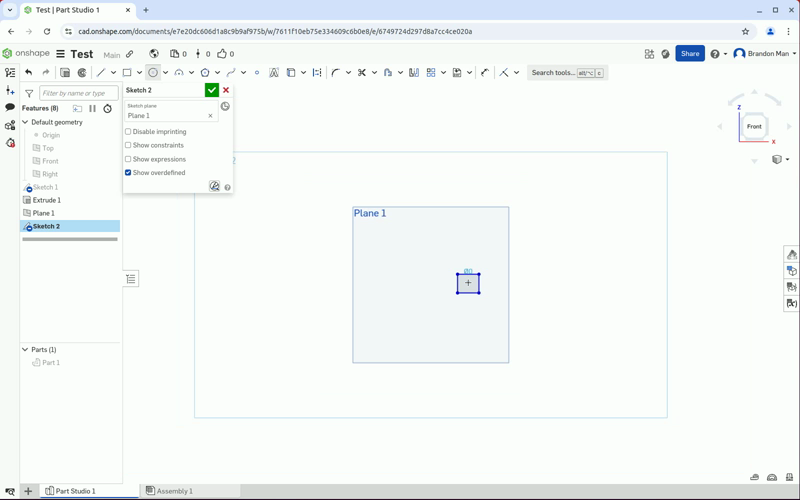
scroll(-6)
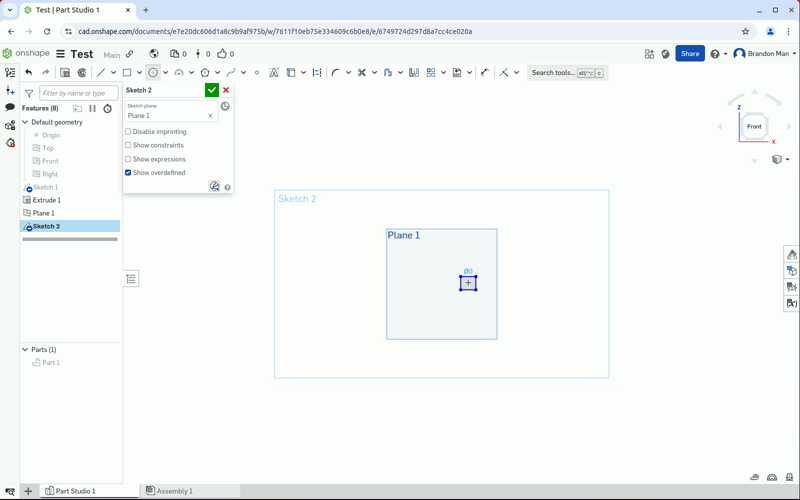
scroll(-6)
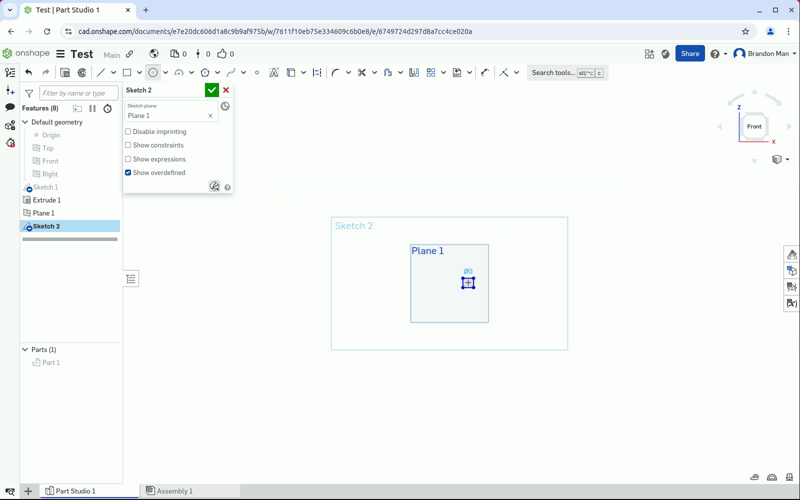
scroll(-6)
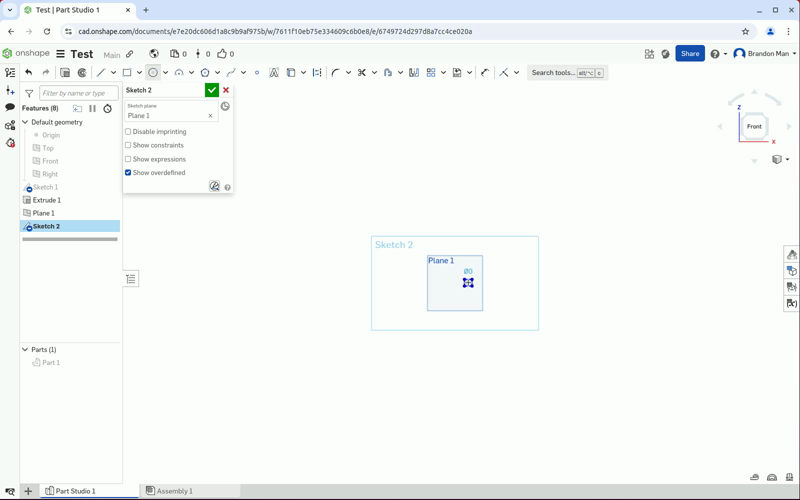
scroll(-6)
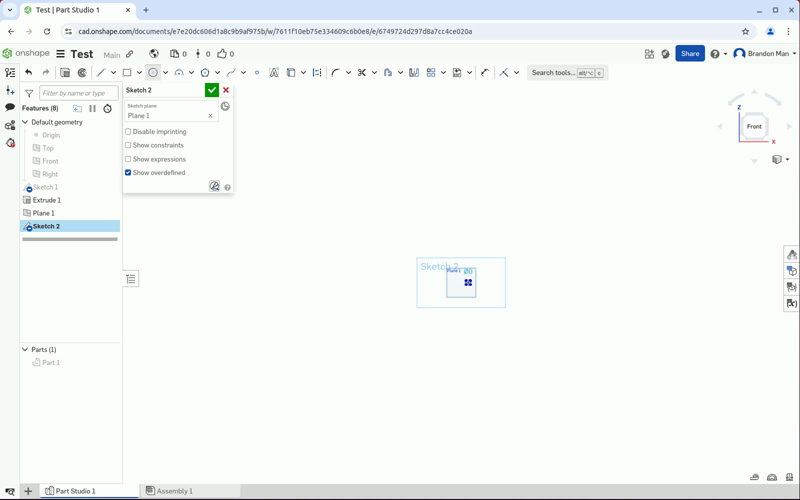
key_up(shift)
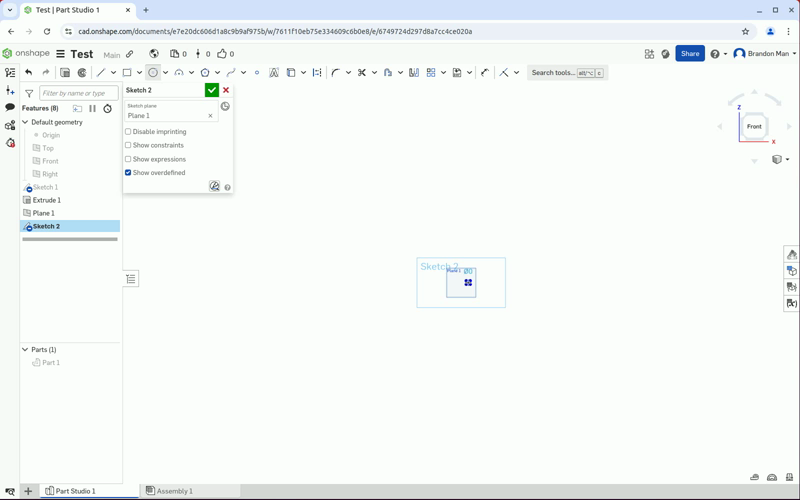
mouse_move(469, 282)
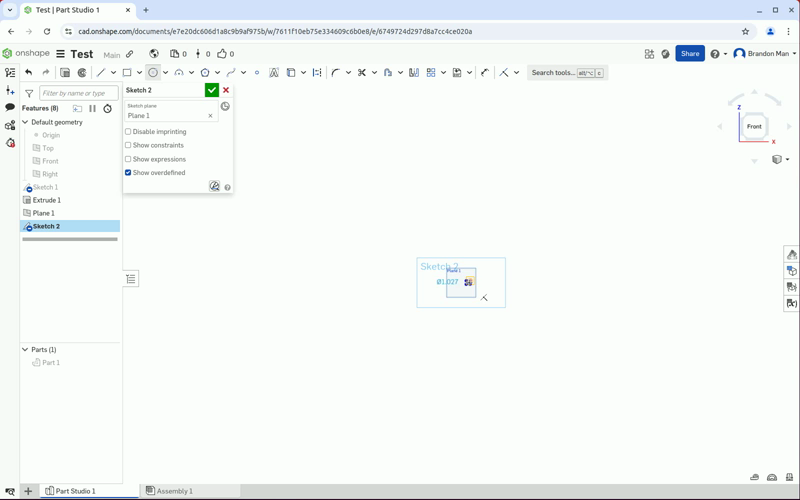
scroll(6)
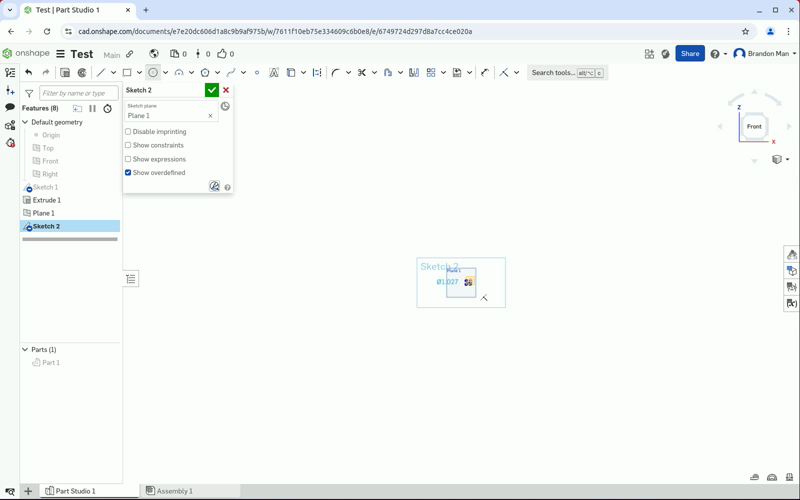
scroll(6)
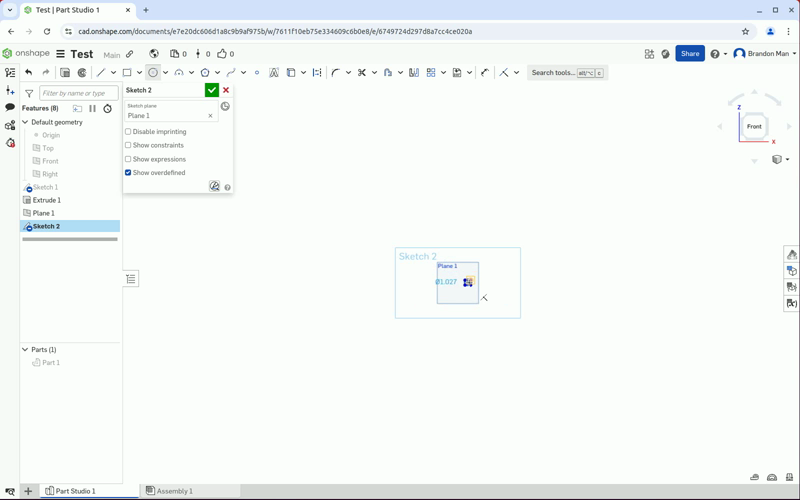
scroll(6)
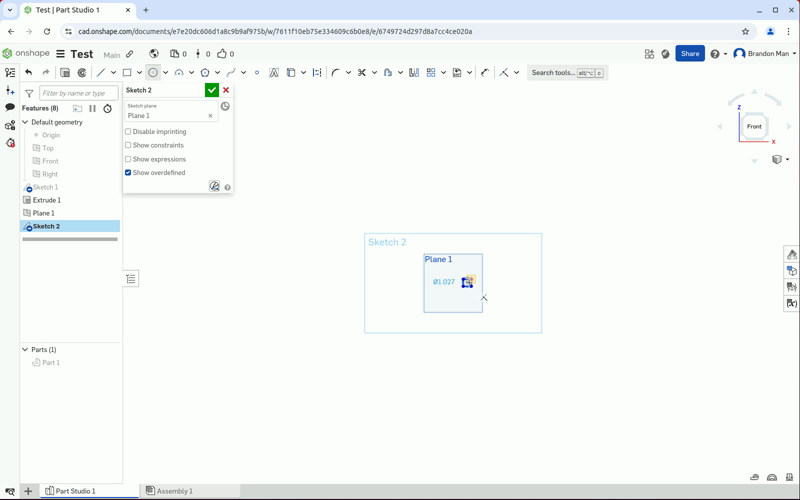
scroll(6)
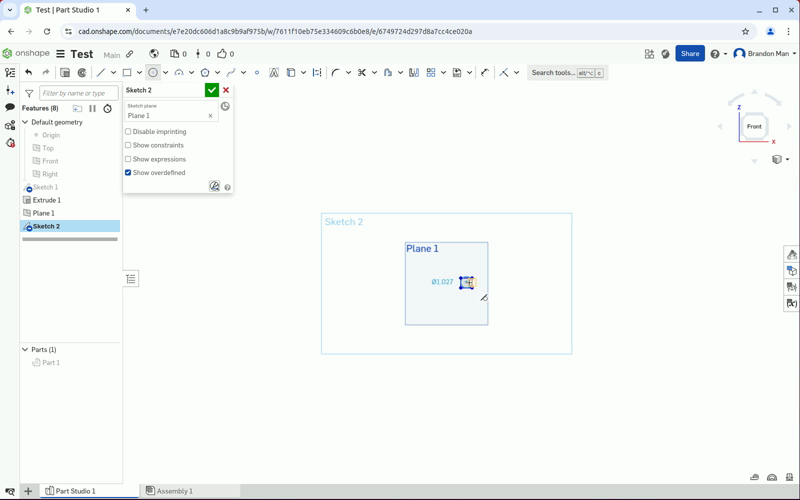
scroll(6)
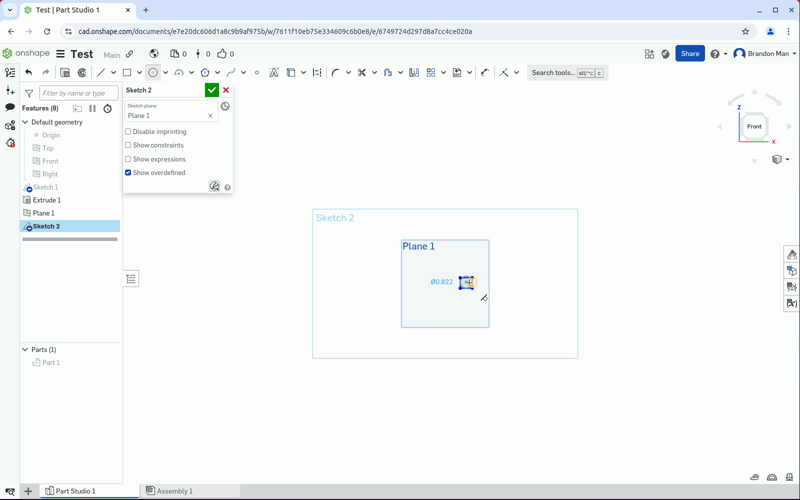
scroll(6)
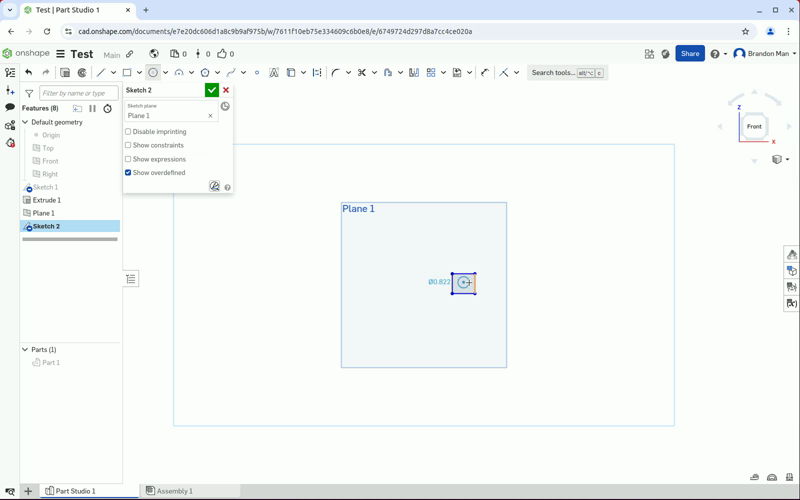
scroll(6)
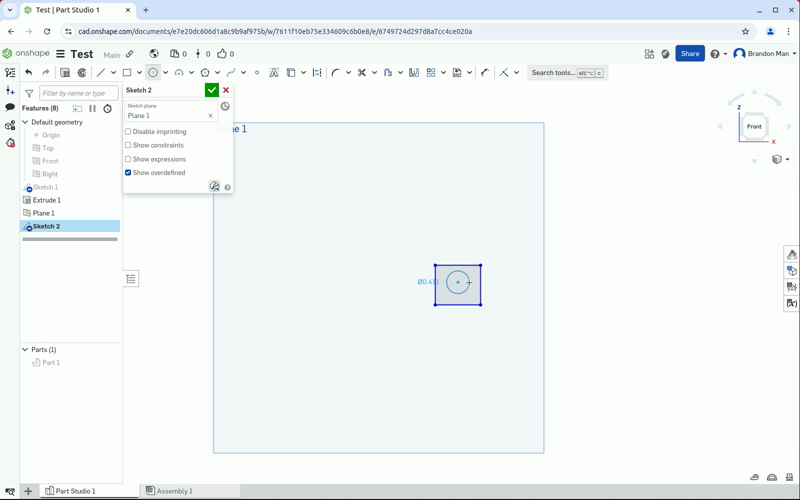
click(469, 282)
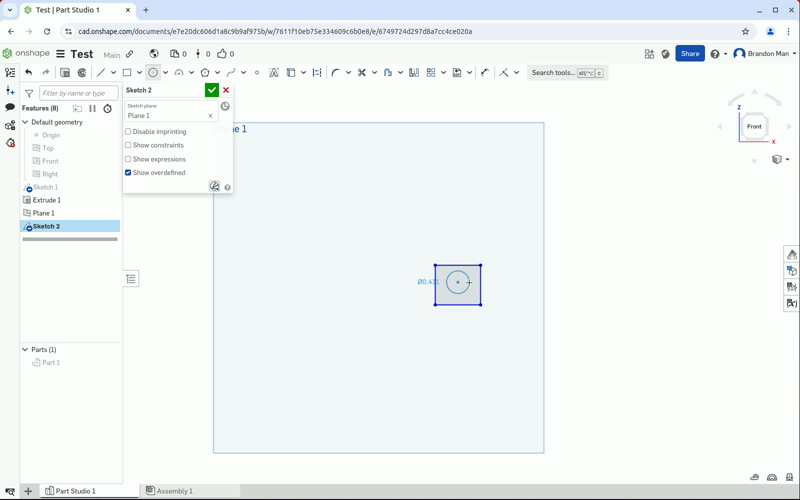
scroll(-6)
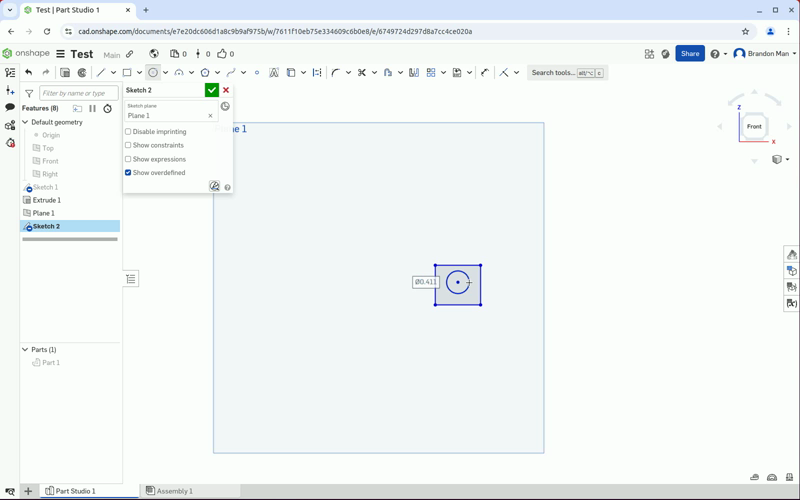
scroll(-6)
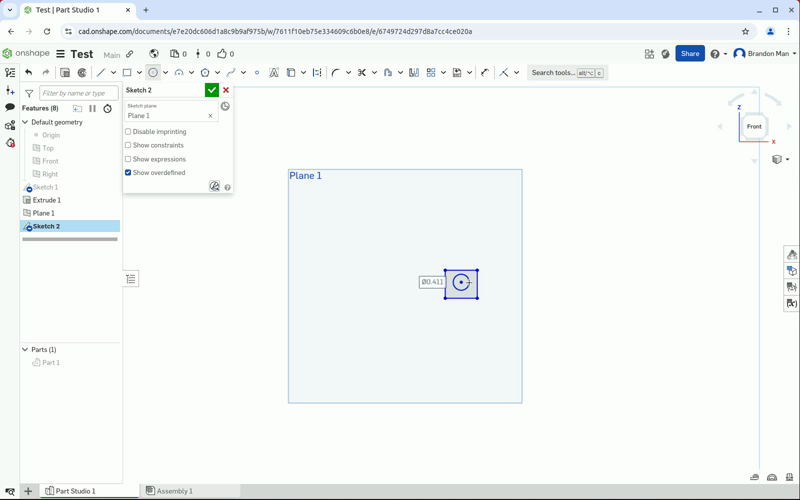
scroll(-6)
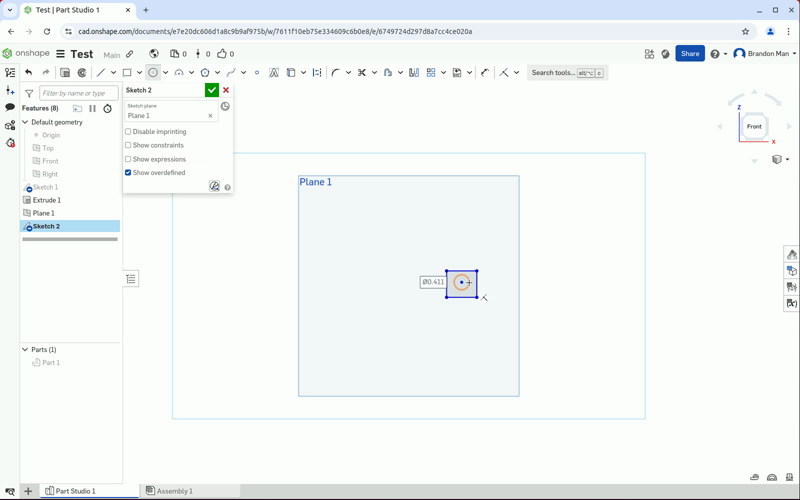
scroll(-6)
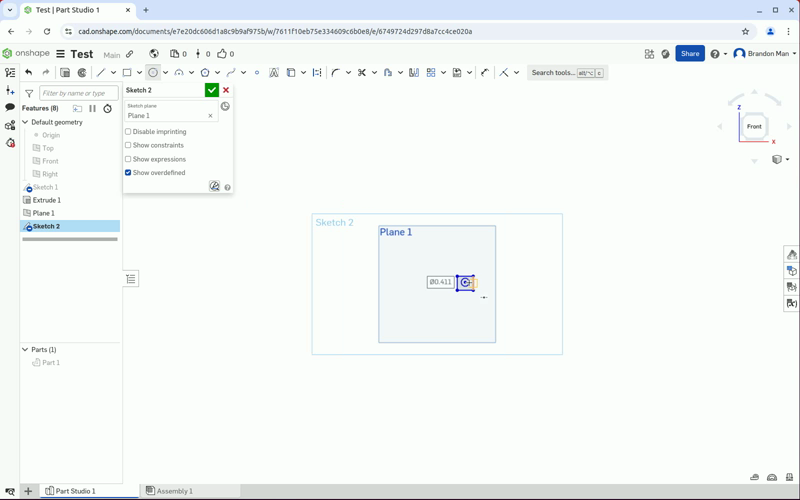
scroll(-6)
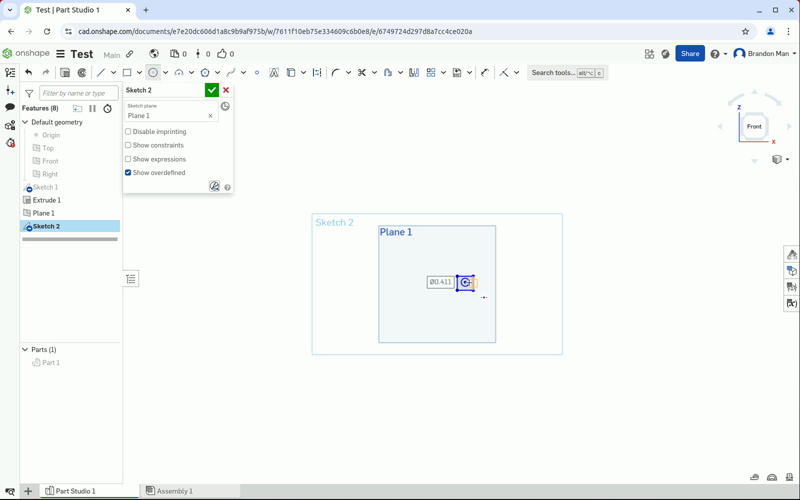
scroll(-6)
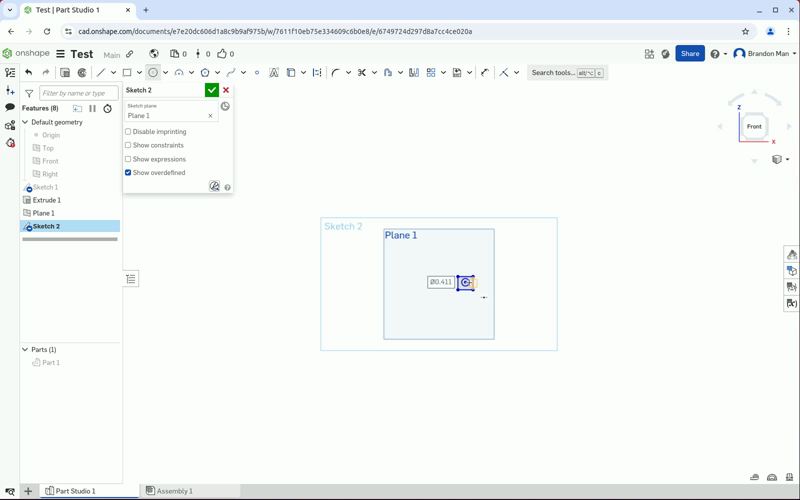
scroll(-6)
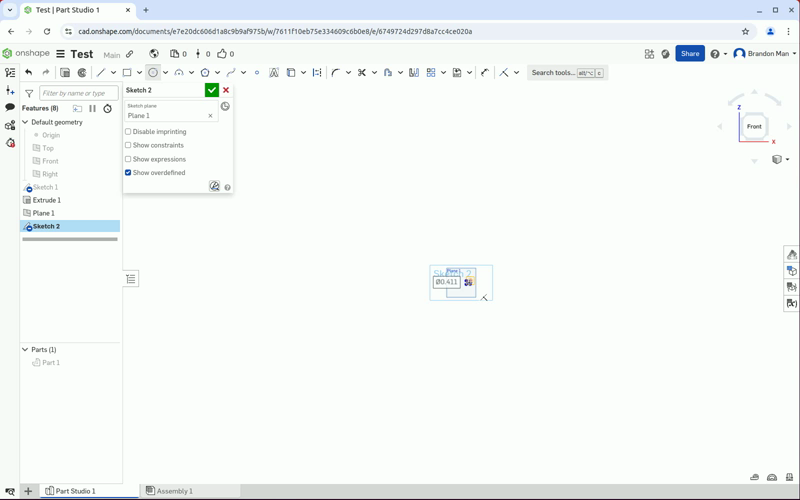
key(esc)
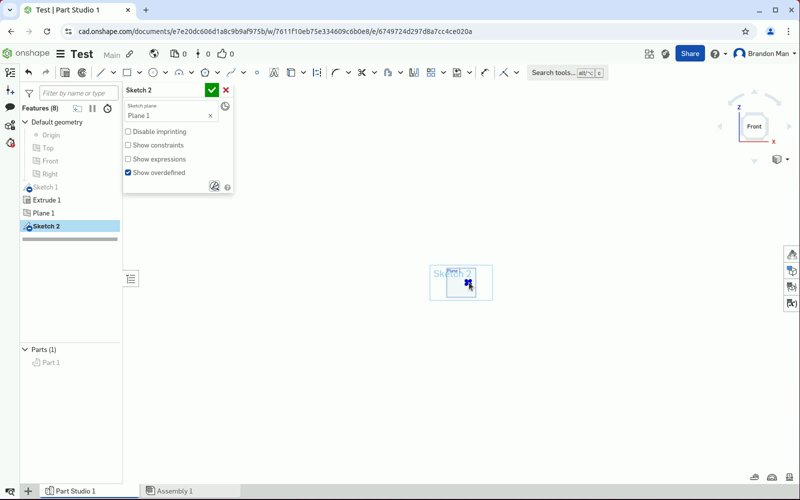
mouse_move(466, 282)
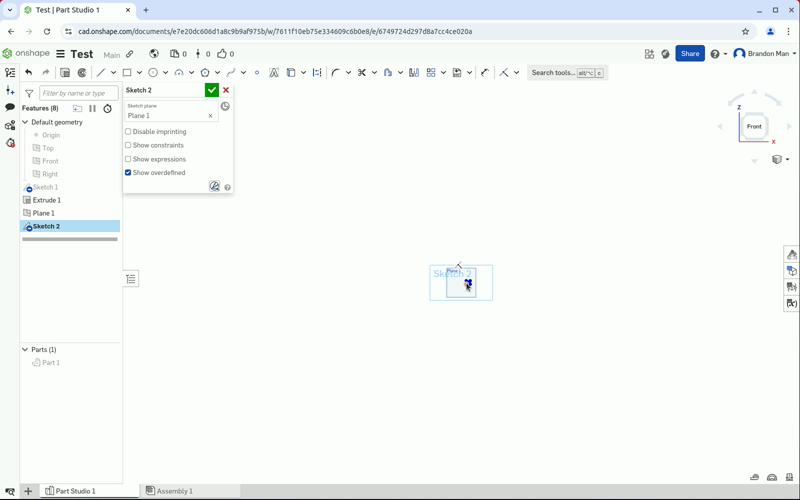
scroll(6)
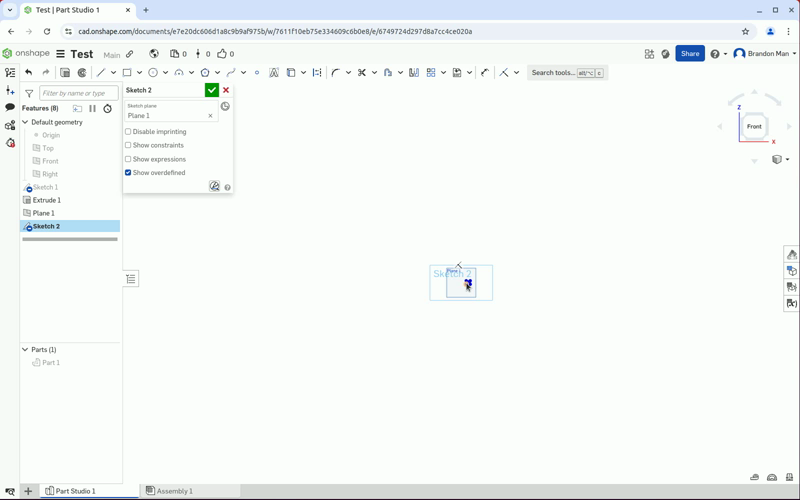
scroll(6)
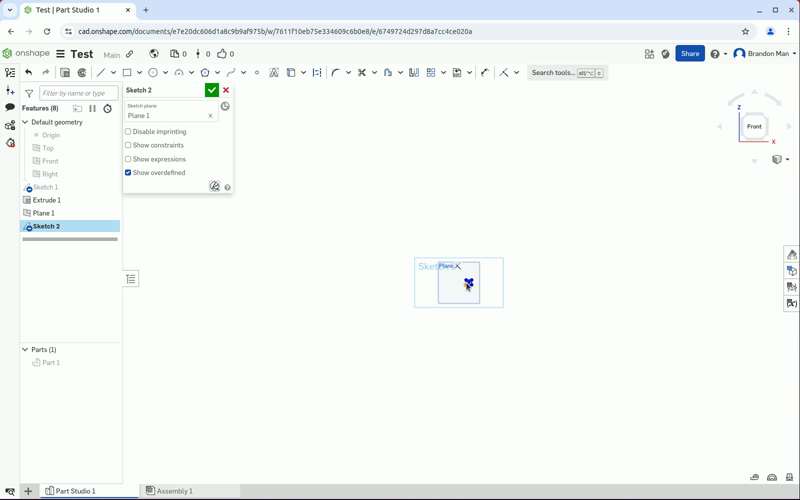
scroll(6)
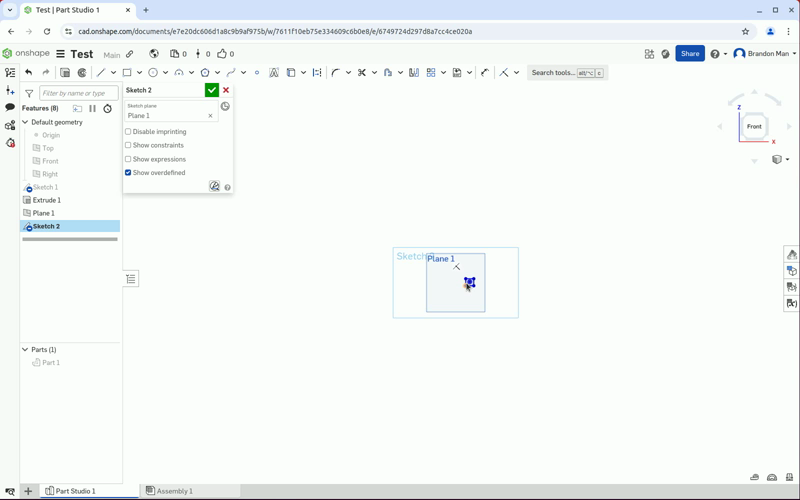
scroll(6)
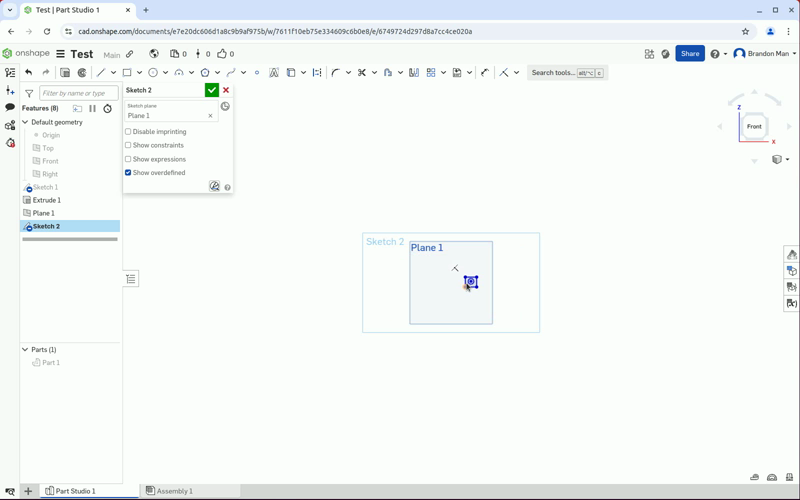
scroll(6)
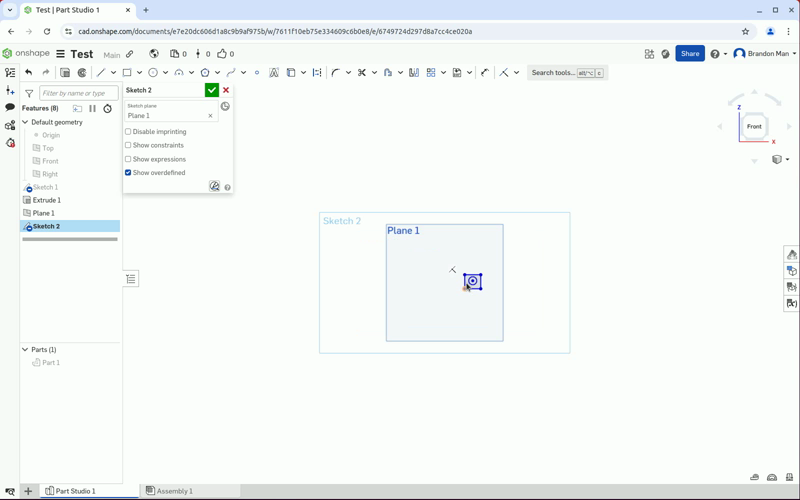
scroll(6)
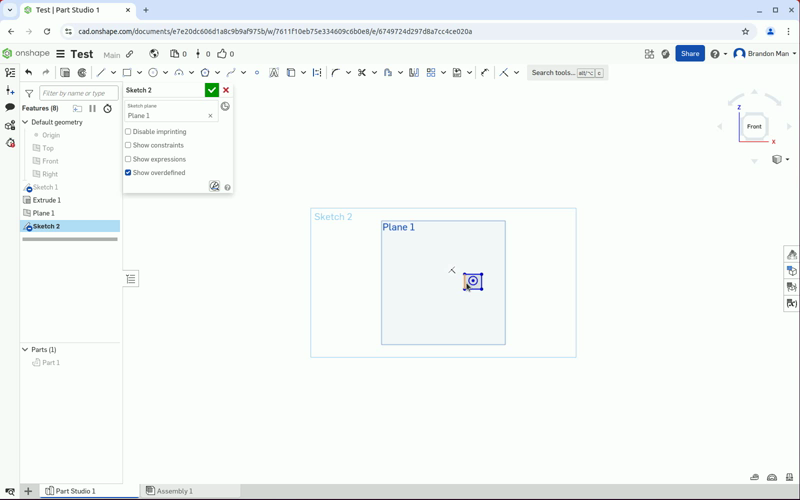
scroll(6)
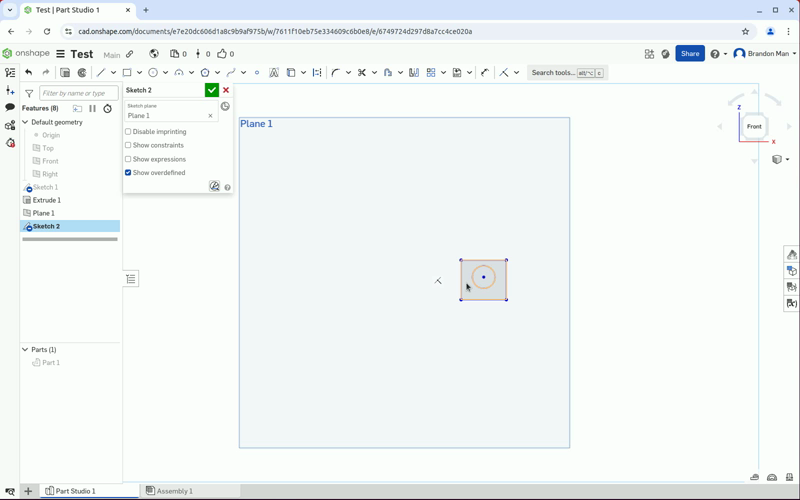
click(466, 282)
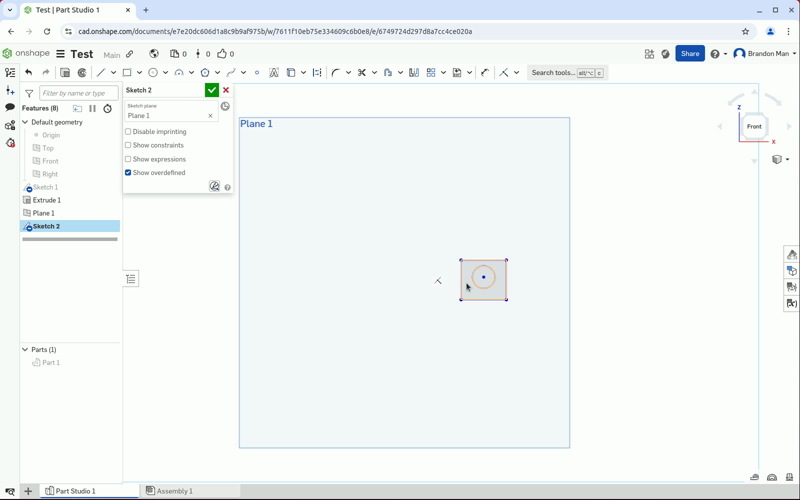
scroll(-6)
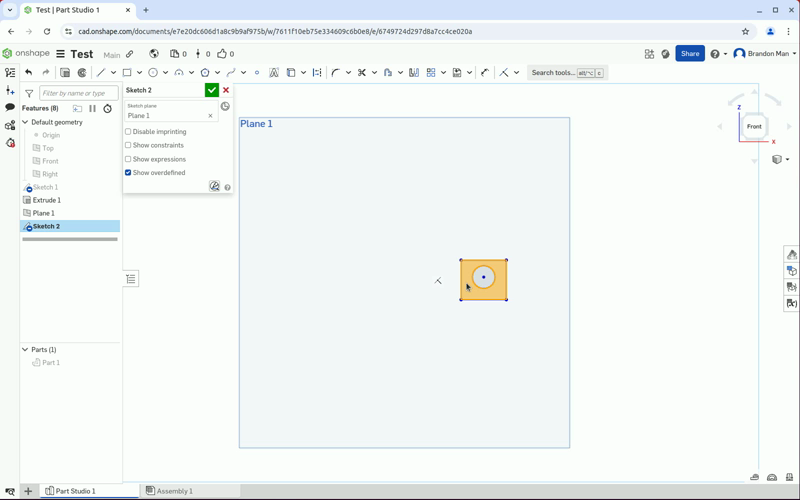
scroll(-6)
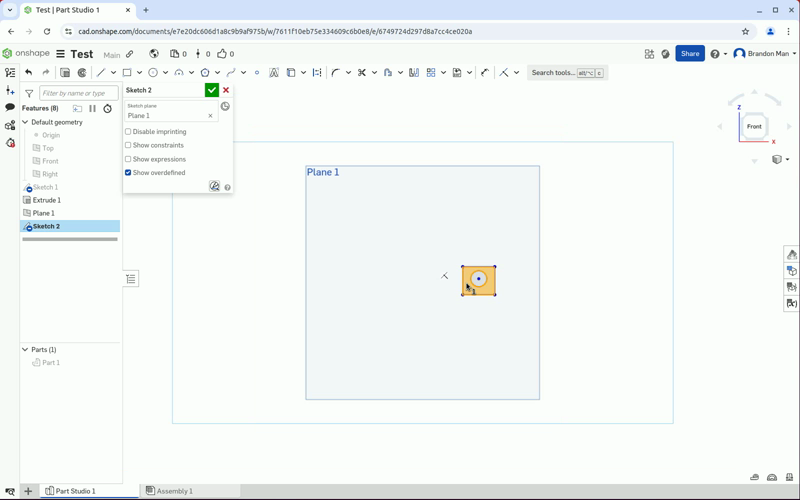
scroll(-6)
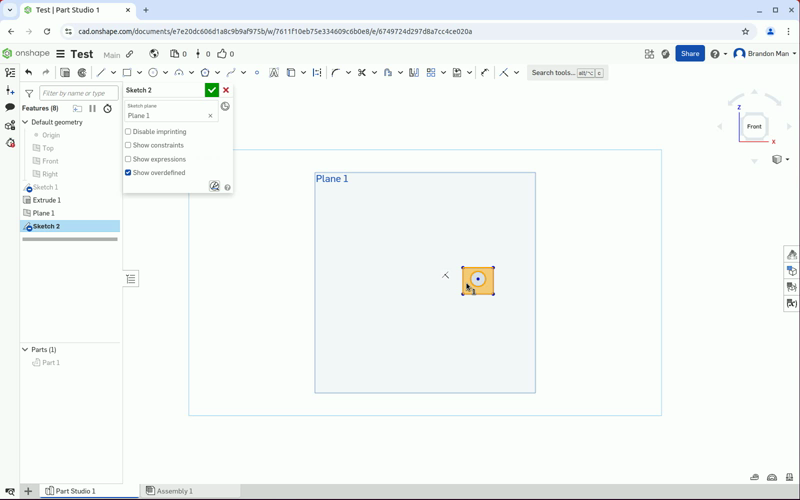
scroll(-6)
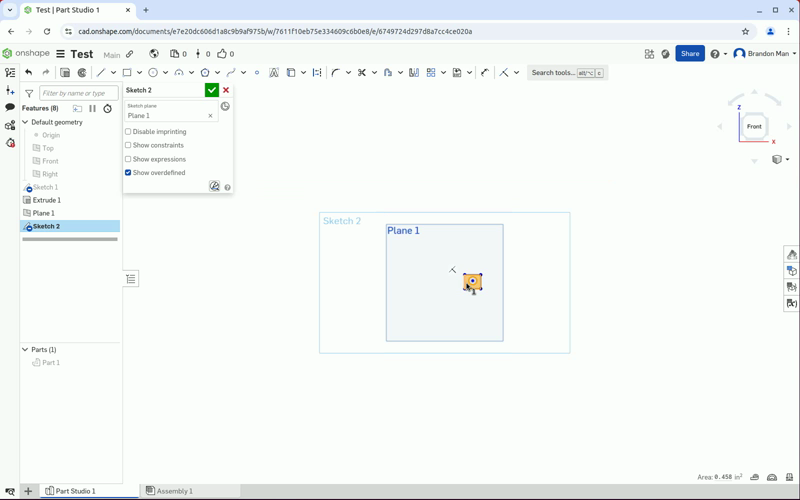
scroll(-6)
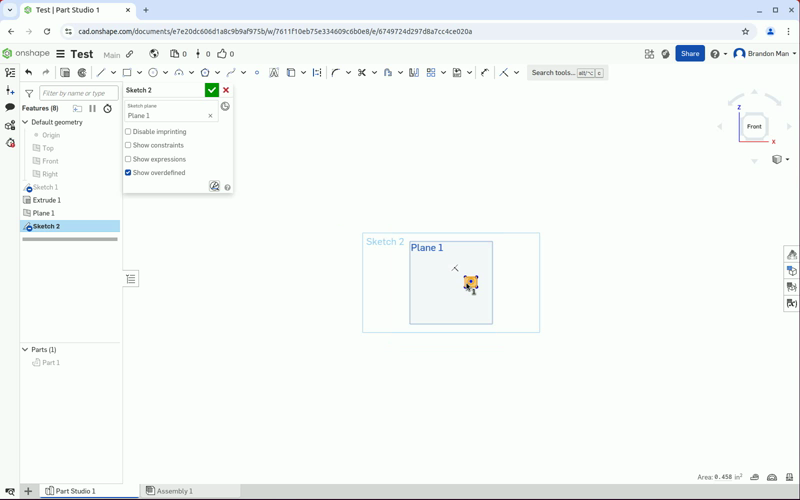
scroll(-6)
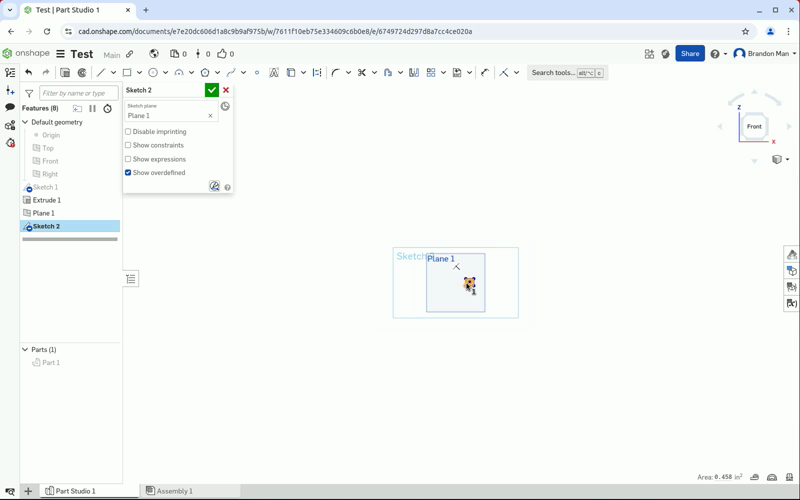
scroll(-6)
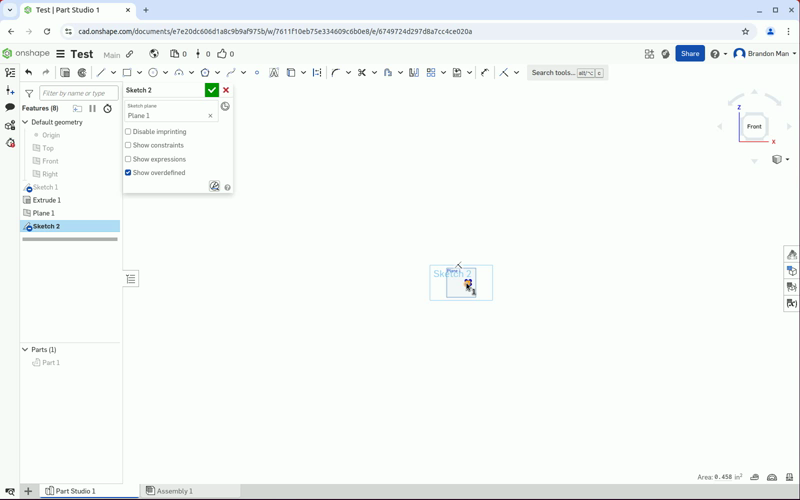
mouse_move(73, 352)
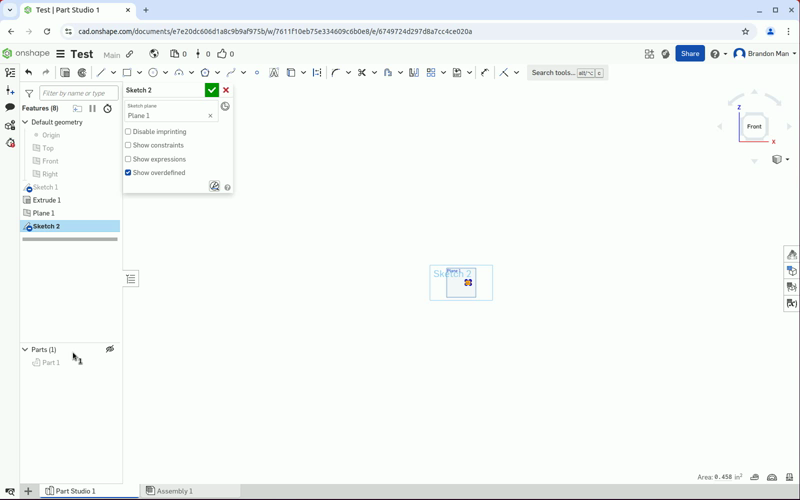
key(shift+y)
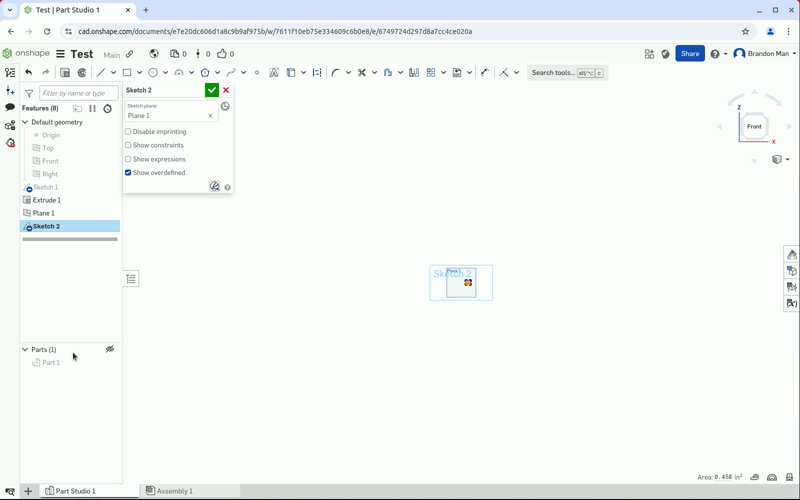
key(shift+e)
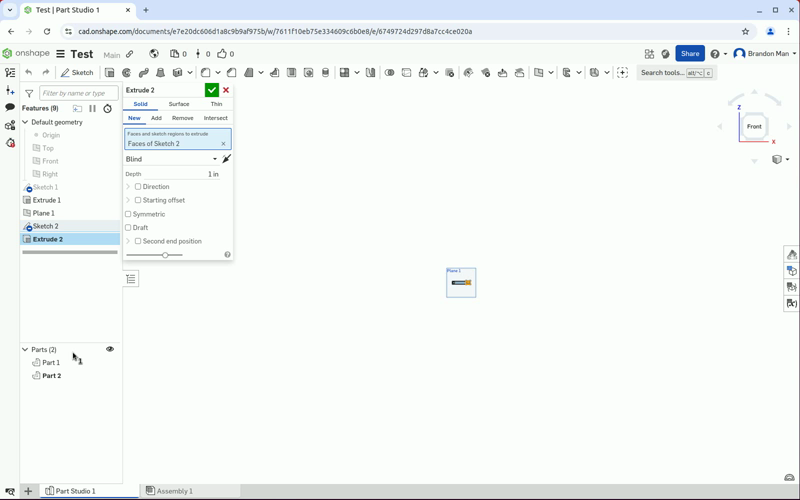
mouse_move(143, 106)
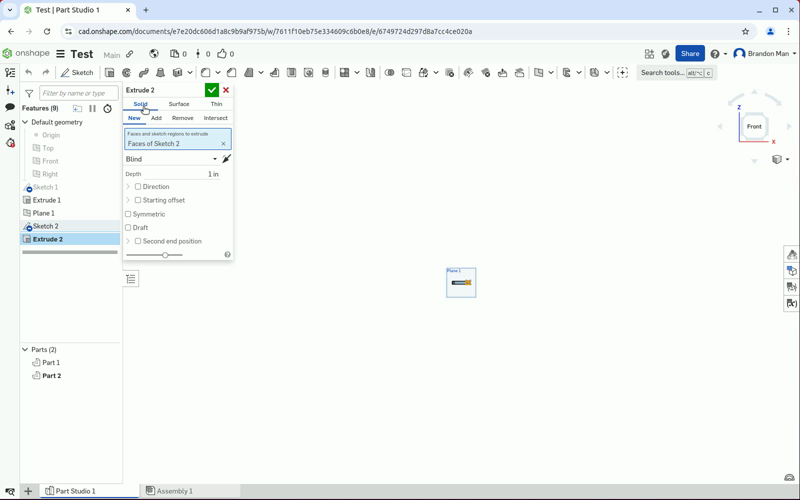
click(143, 106)
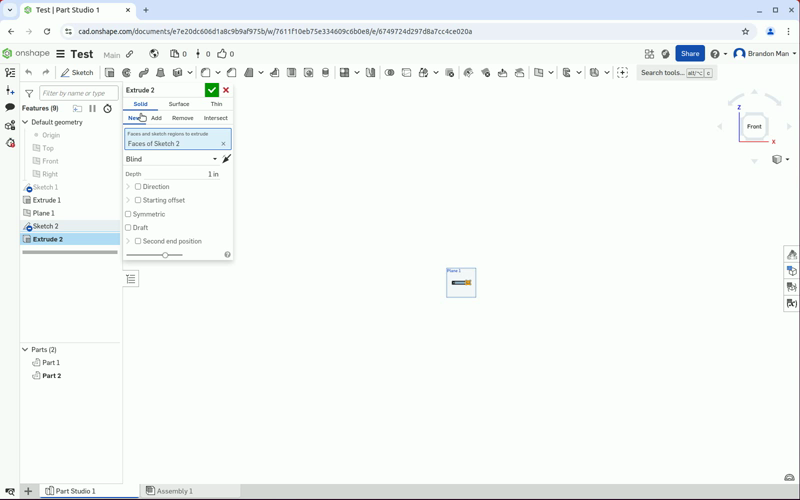
mouse_move(137, 120)
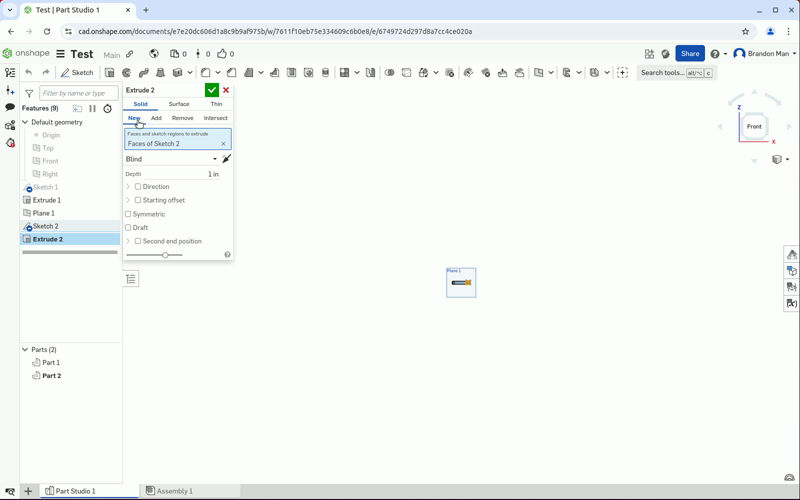
click(137, 120)
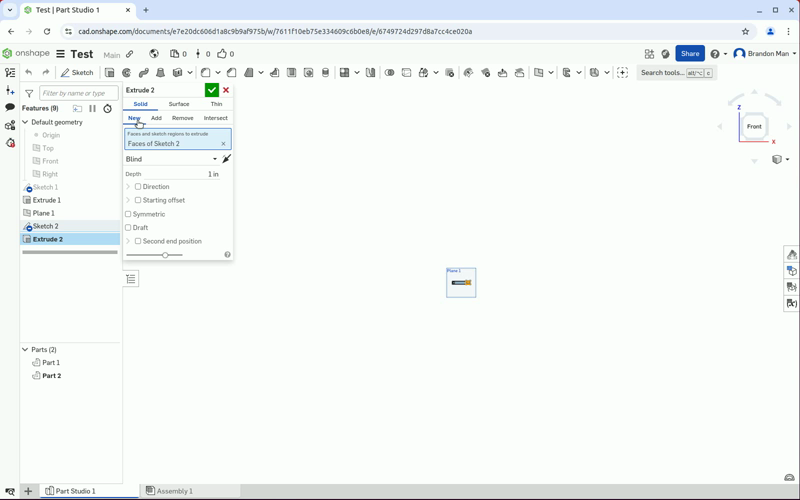
key(tab, 4)
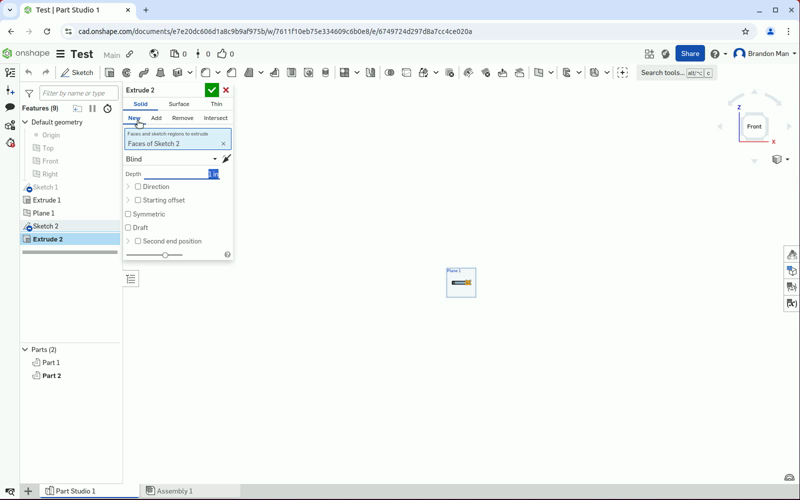
text(0.241)
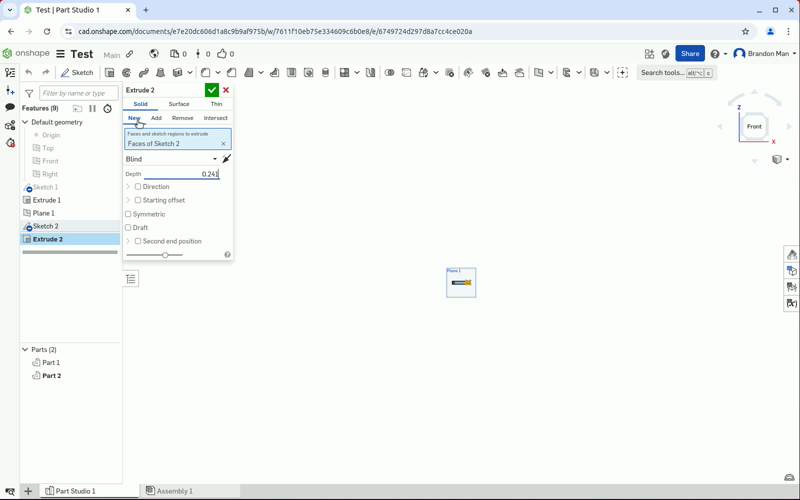
key(enter)
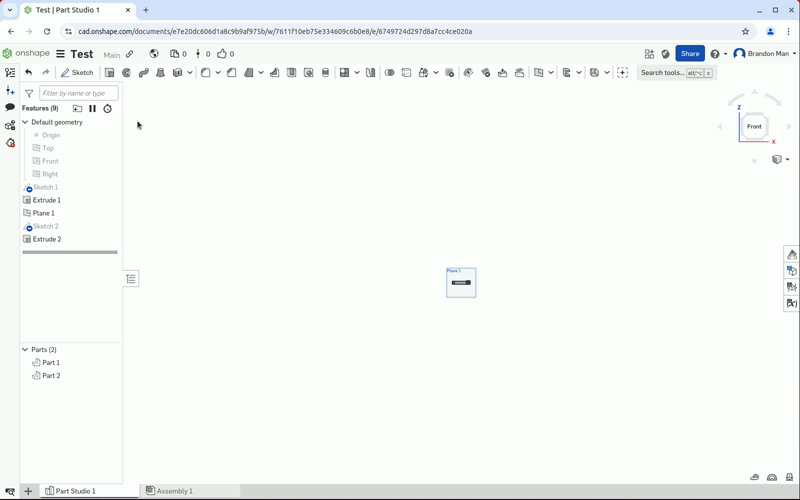
key(shift+h)
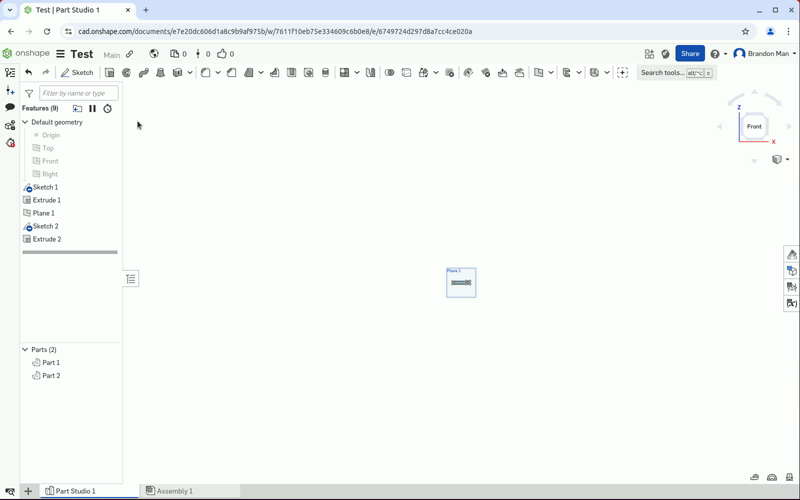
key(shift+h)
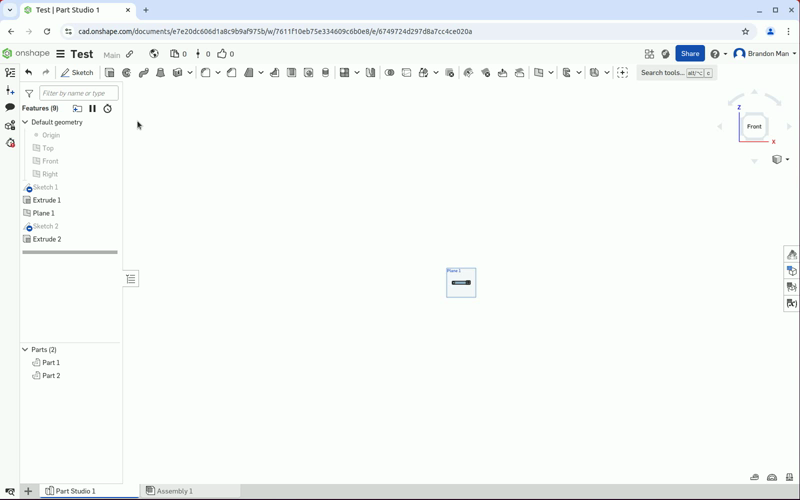
mouse_move(73, 189)
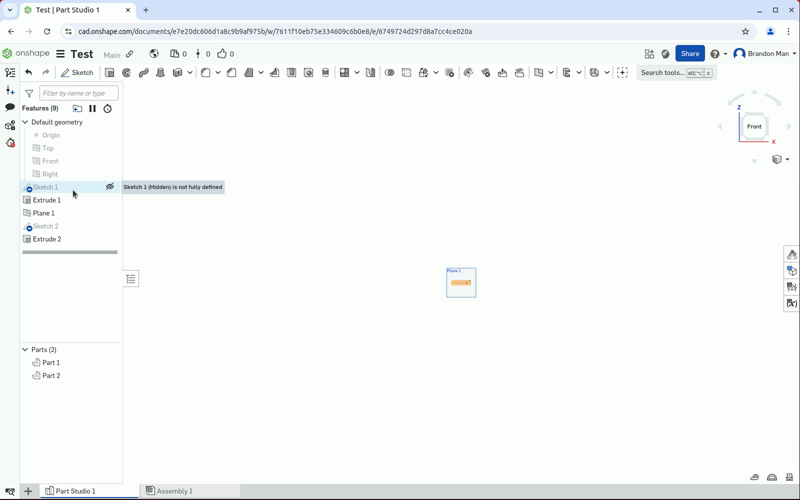
click(73, 189)
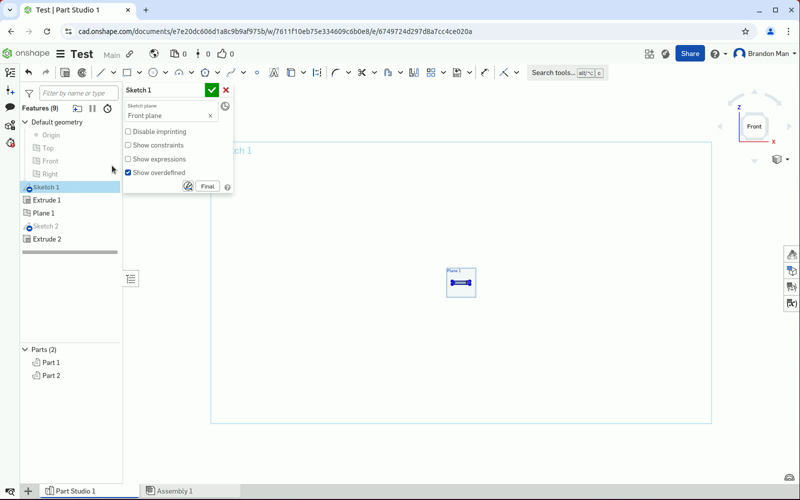
mouse_move(229, 92)
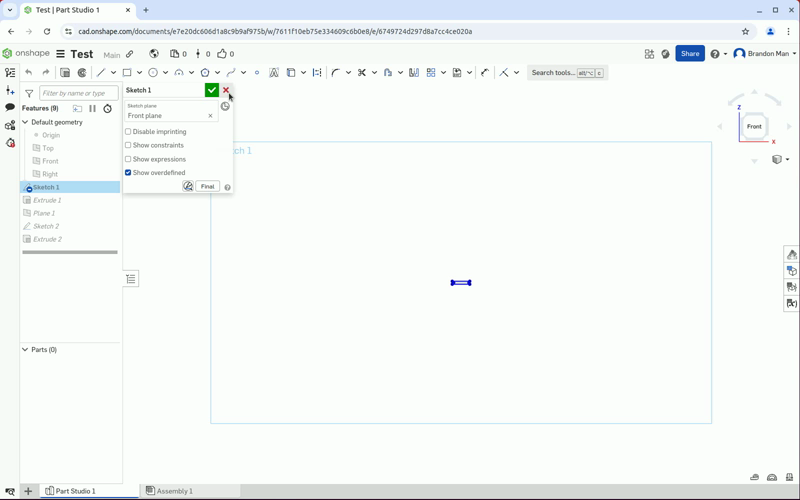
click(229, 92)
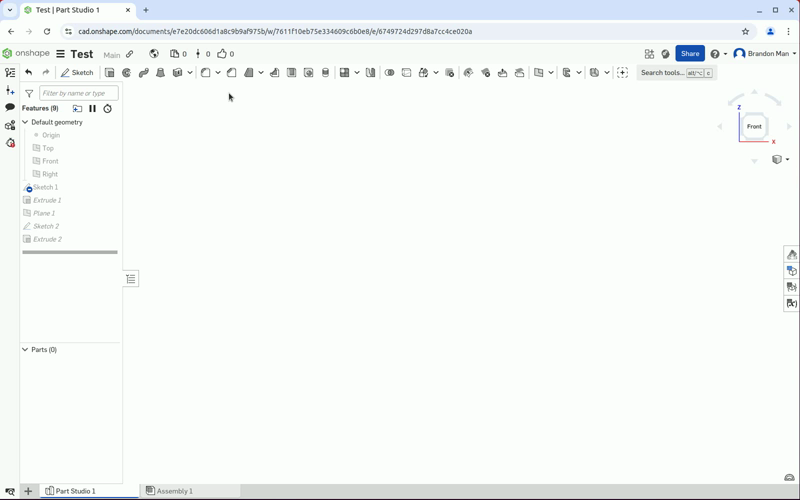
key(shift+s)
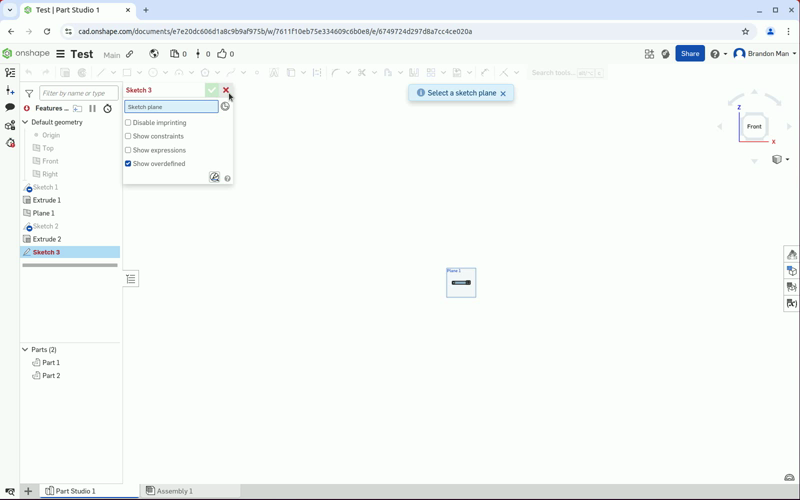
mouse_move(73, 215)
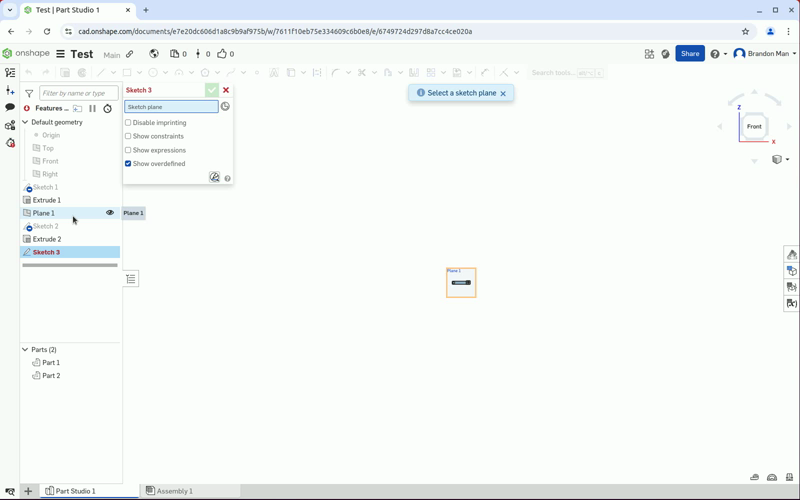
click(73, 215)
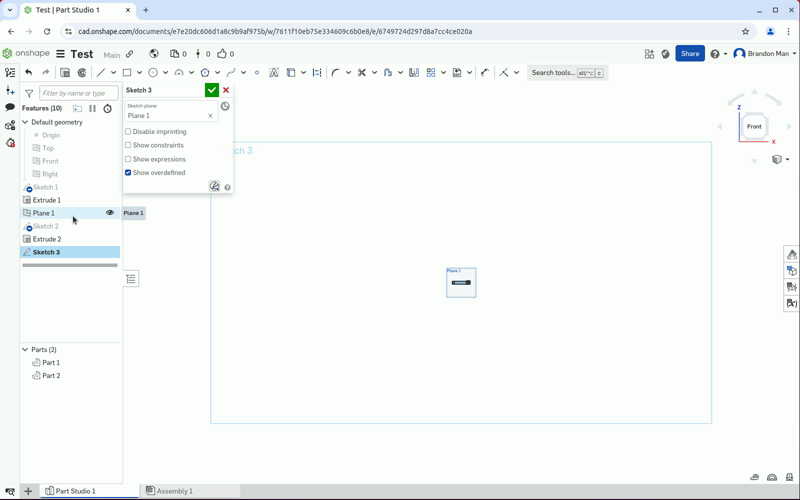
mouse_move(73, 352)
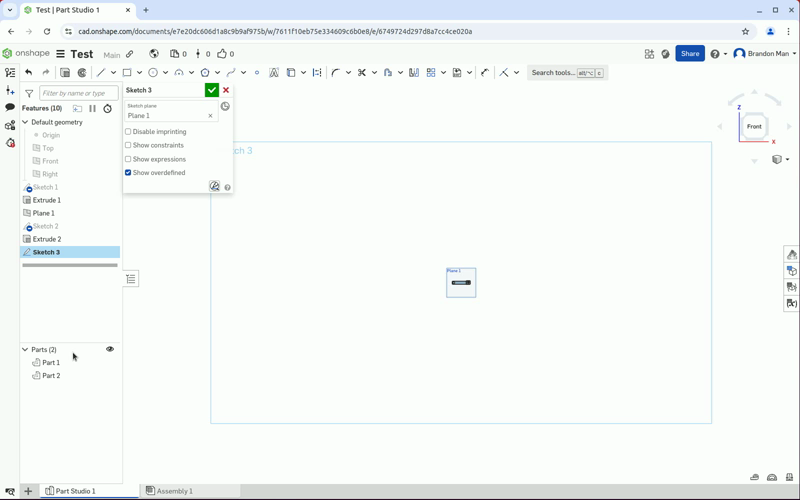
key(y)
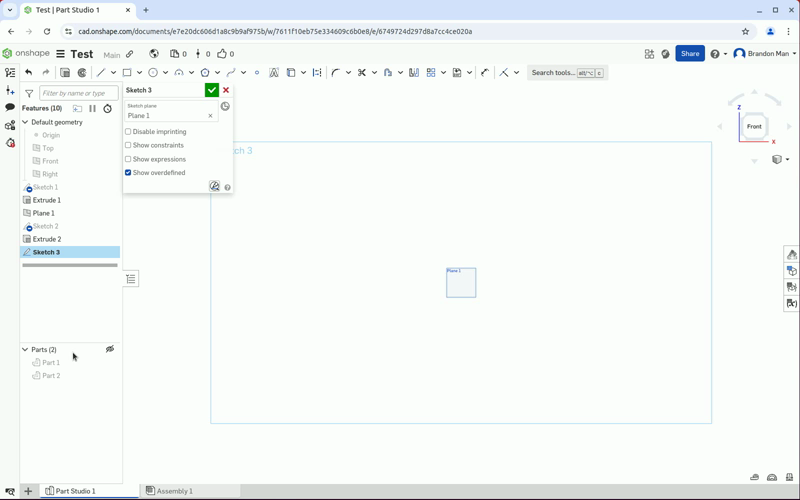
key(l)
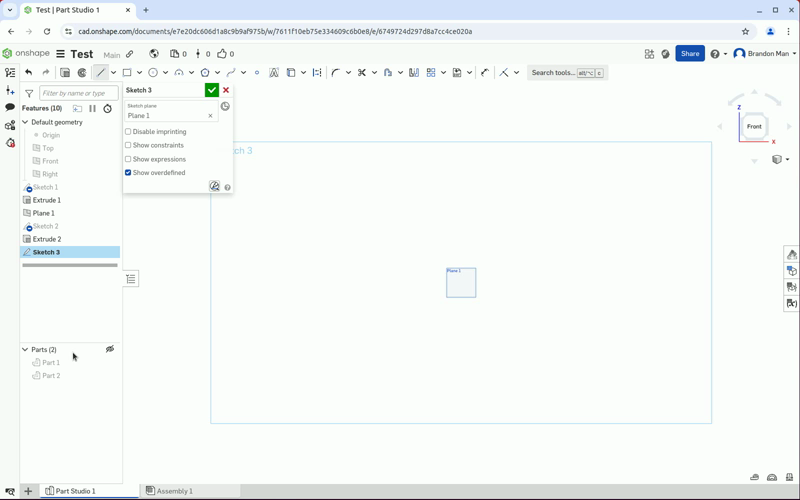
key_down(shift)
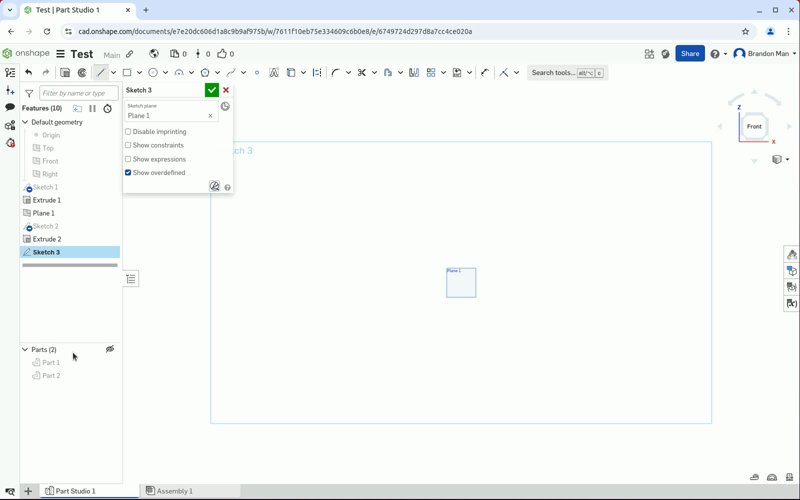
mouse_move(466, 281)
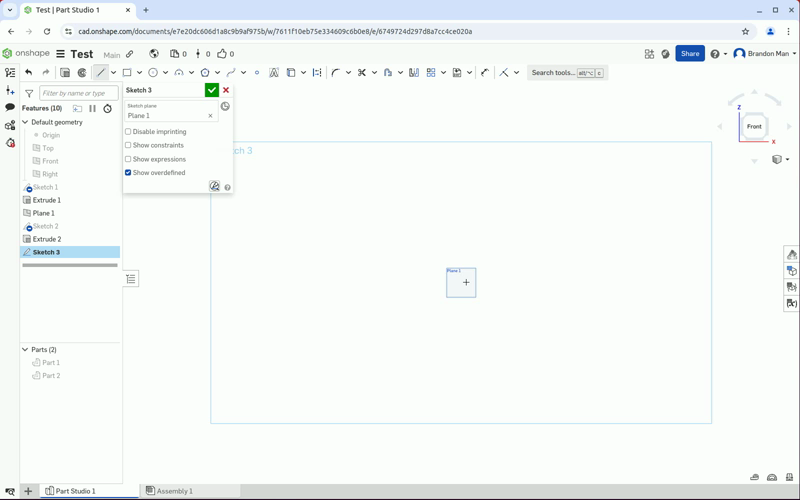
click(466, 281)
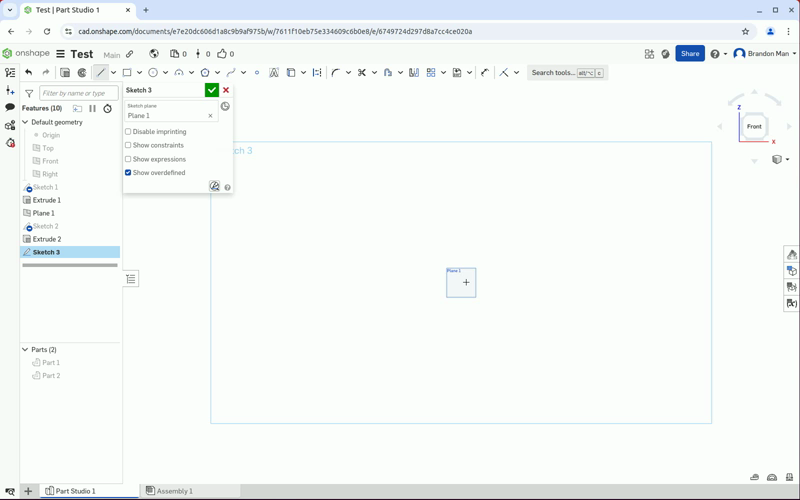
key_up(shift)
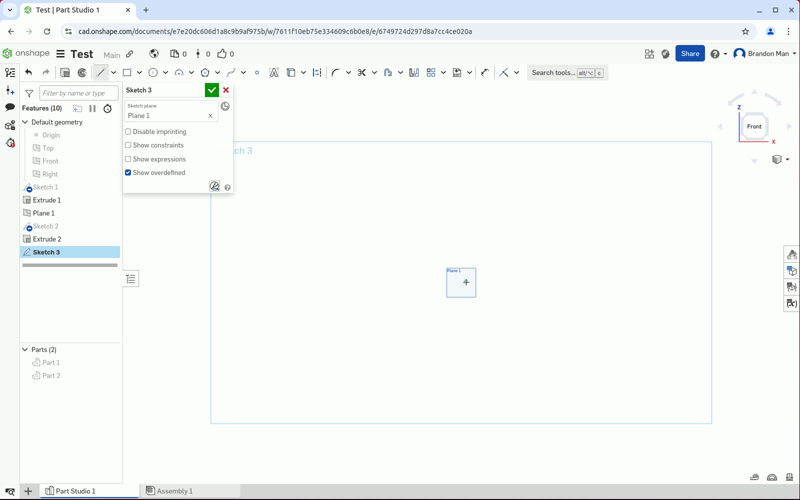
key_down(shift)
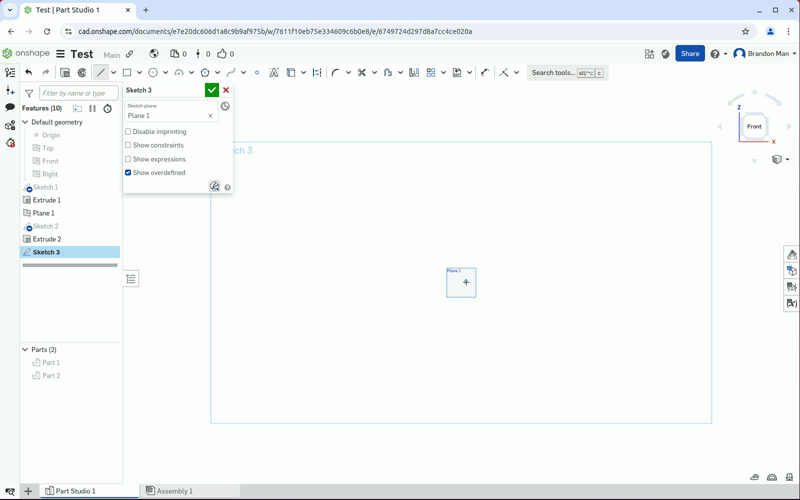
mouse_move(496, 281)
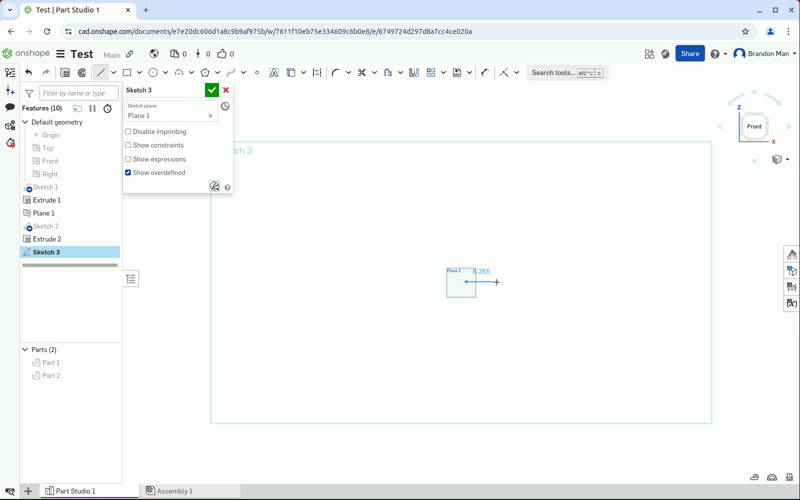
mouse_move(469, 281)
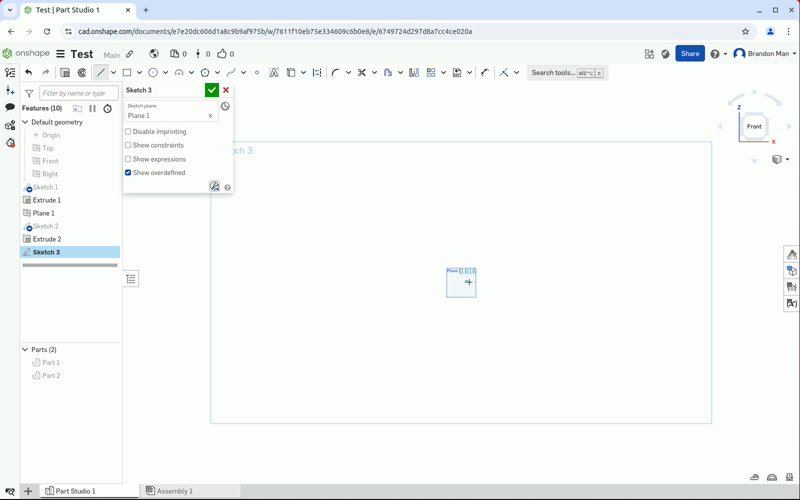
scroll(6)
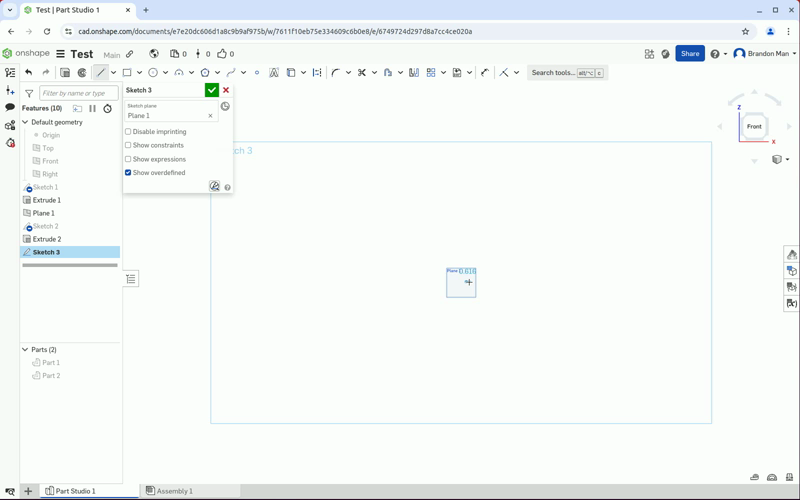
scroll(6)
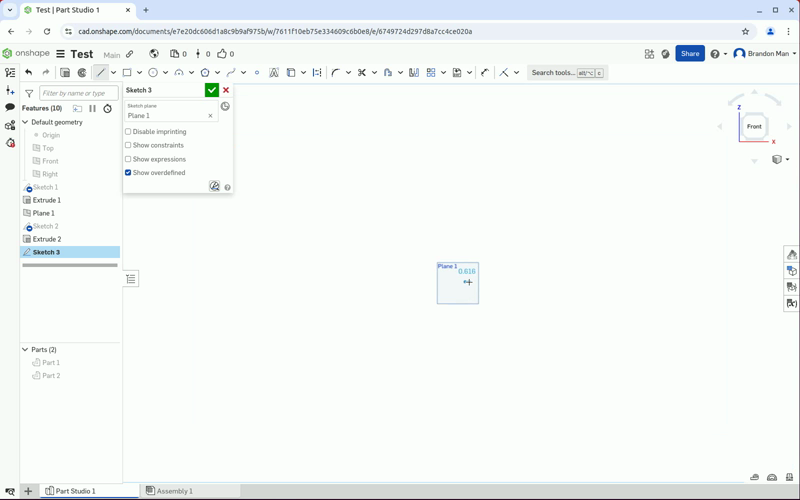
scroll(6)
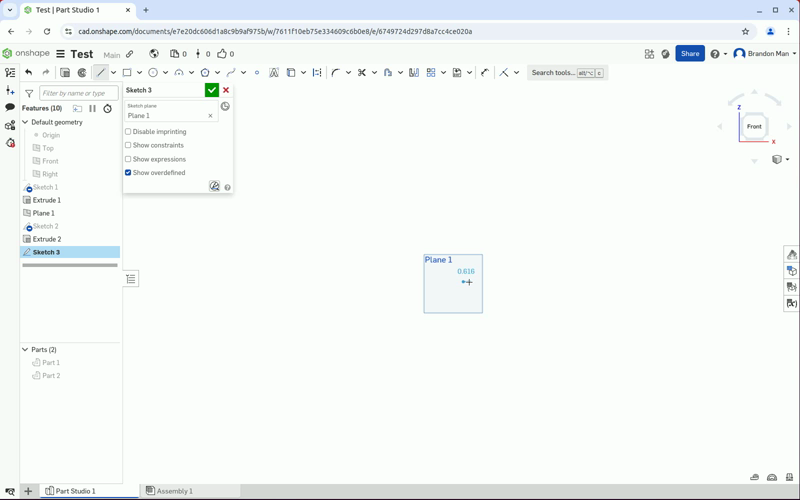
scroll(6)
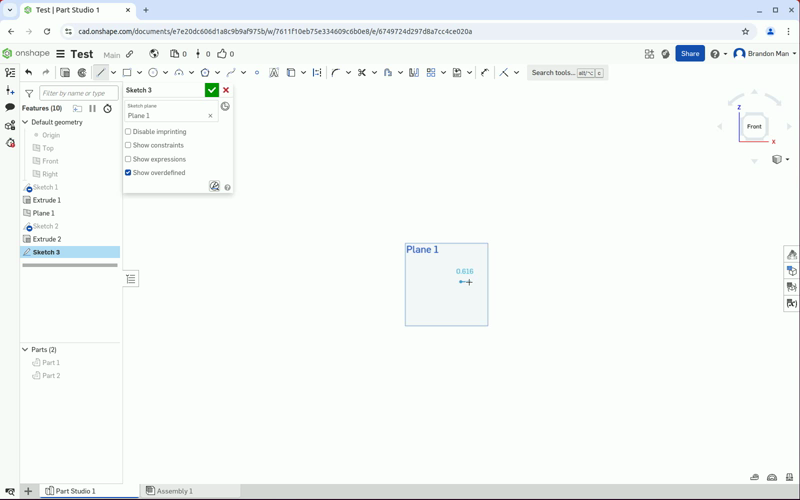
scroll(6)
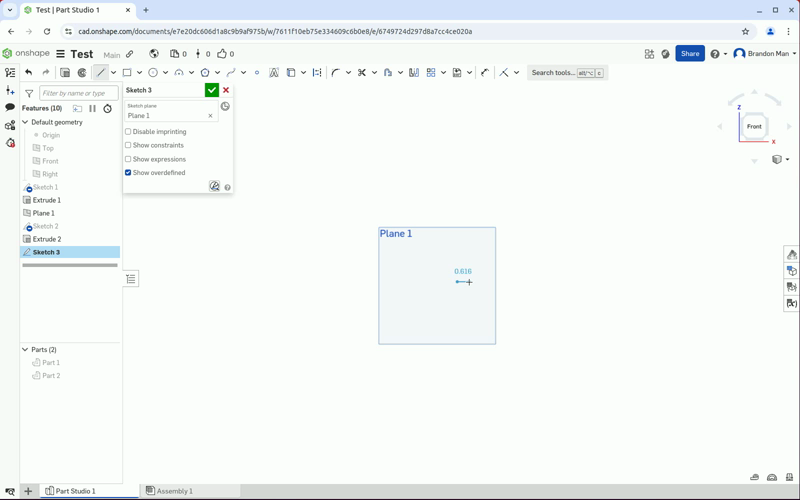
scroll(6)
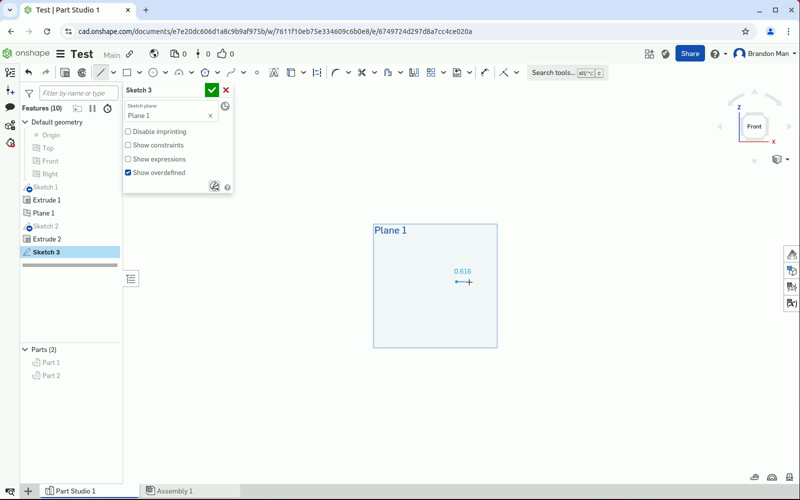
scroll(6)
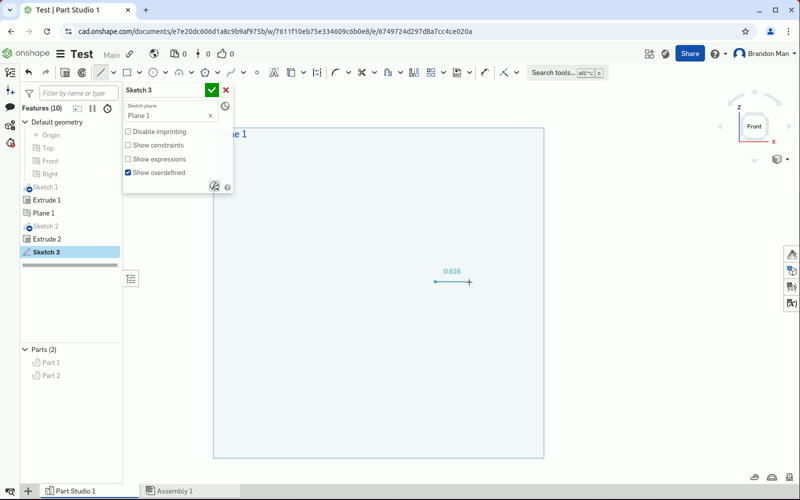
click(469, 281)
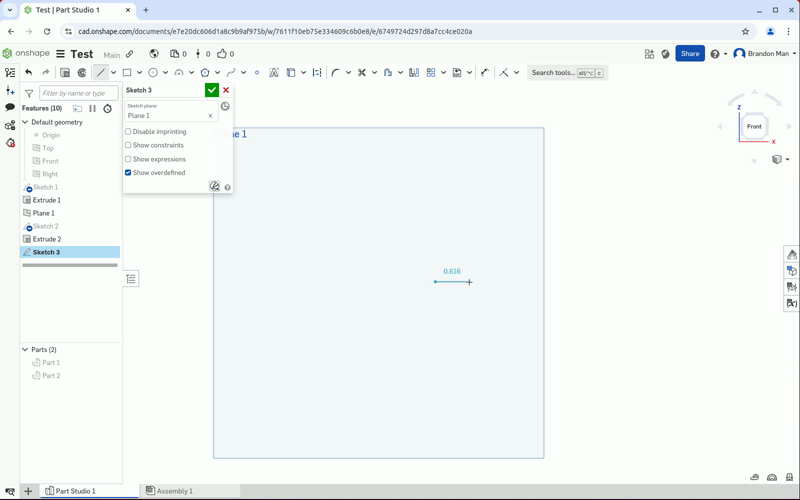
scroll(-6)
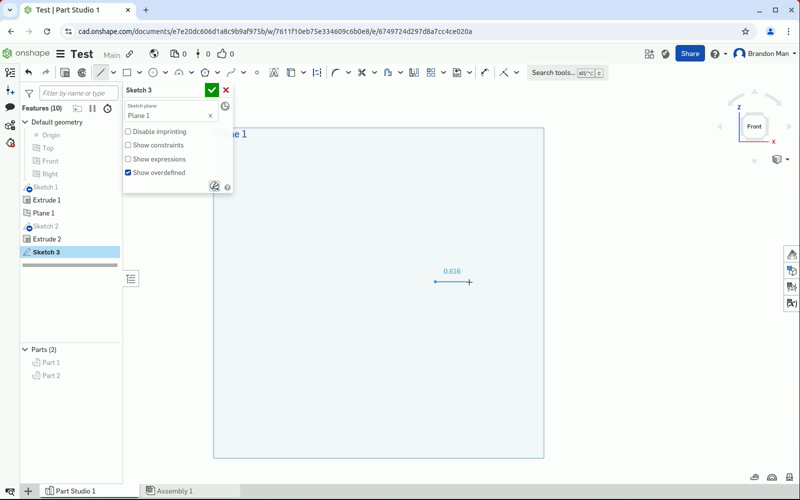
scroll(-6)
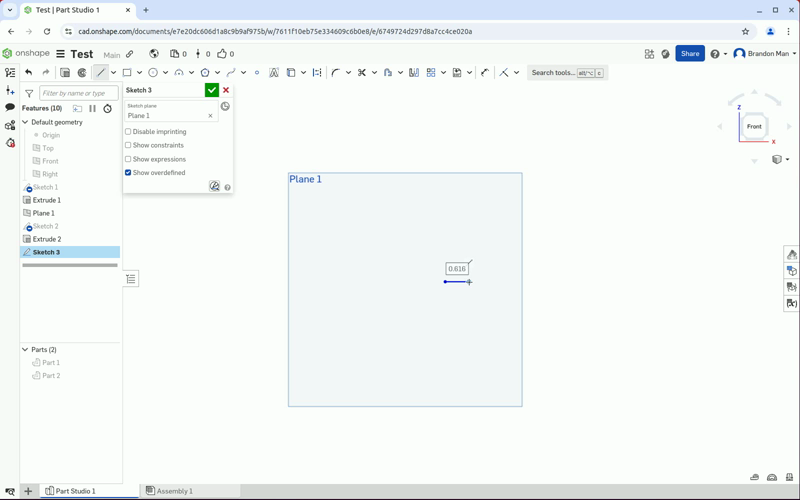
scroll(-6)
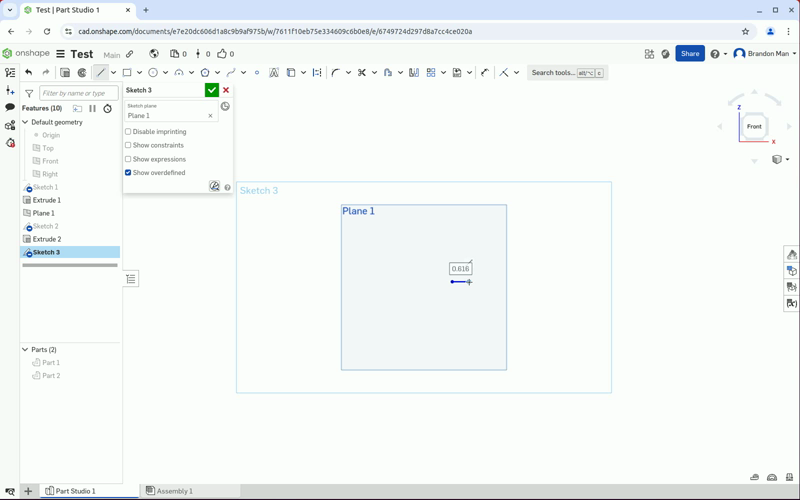
scroll(-6)
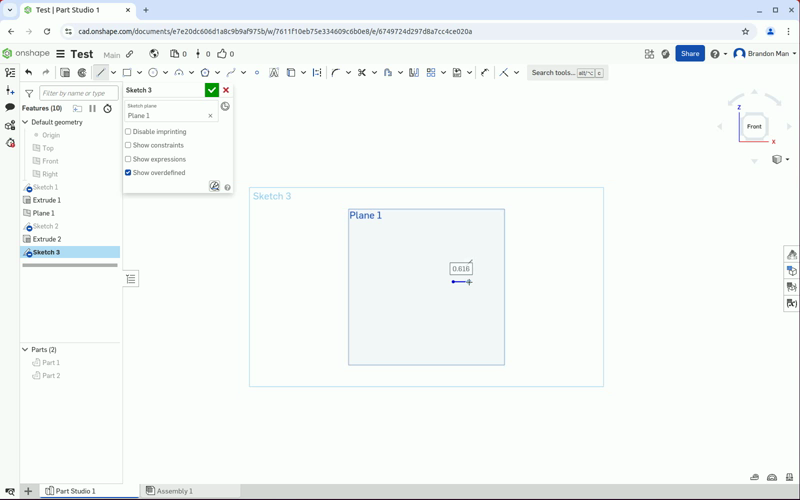
scroll(-6)
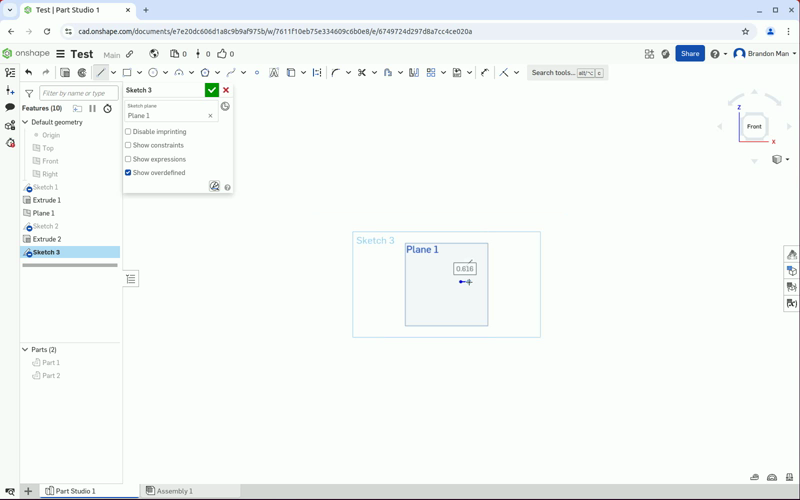
scroll(-6)
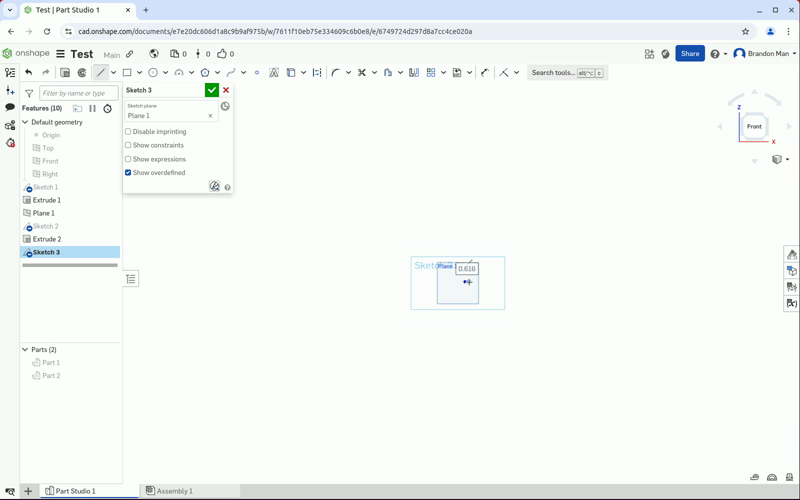
scroll(-6)
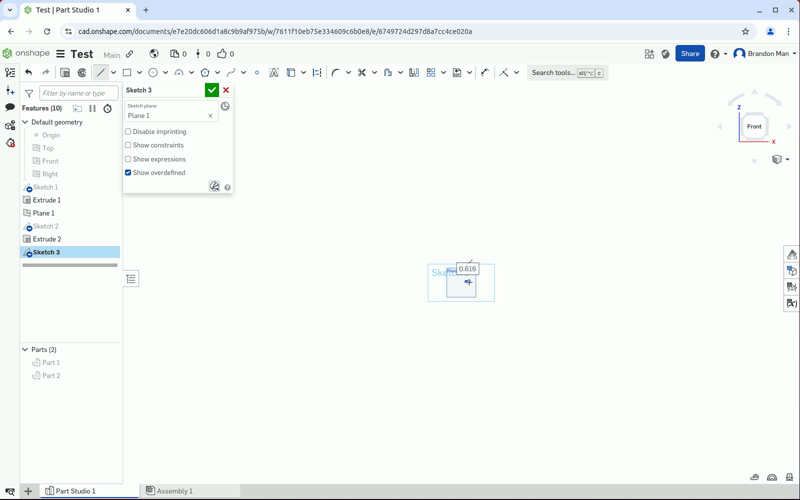
key_up(shift)
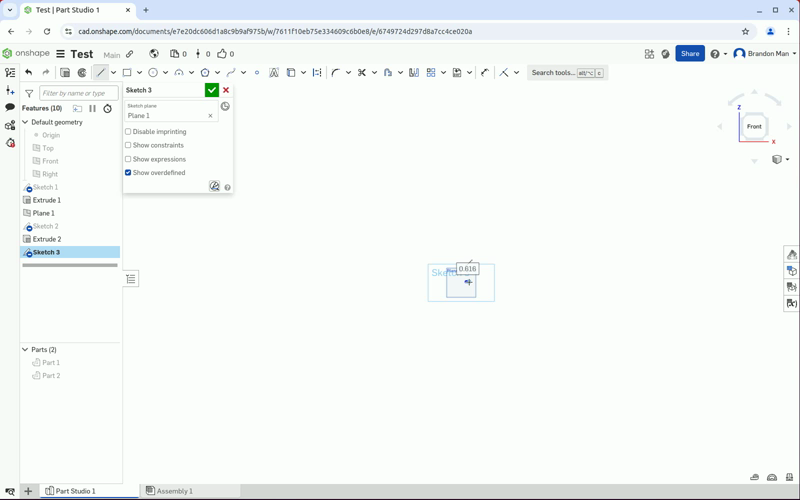
key_down(shift)
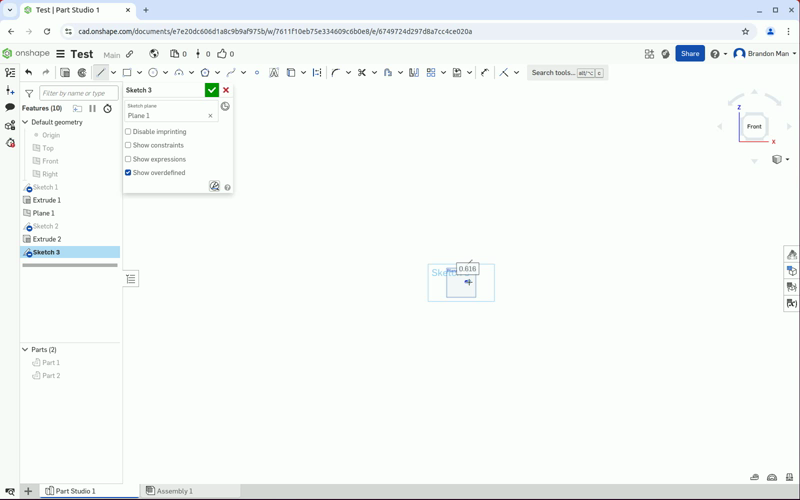
mouse_move(499, 281)
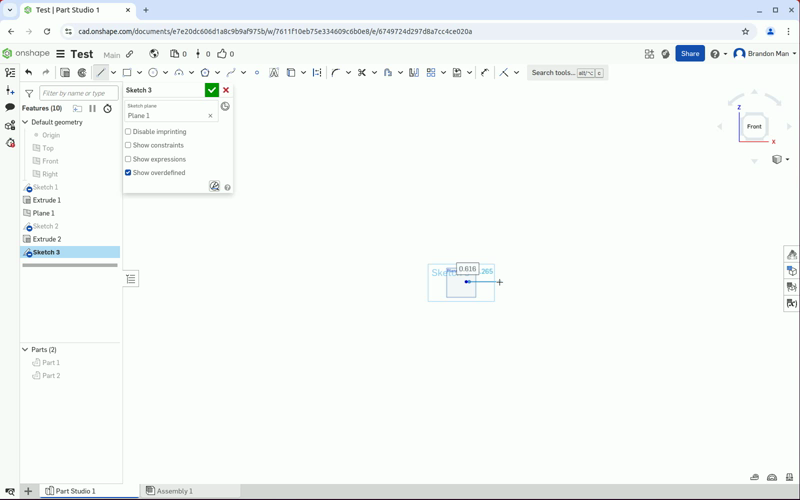
mouse_move(469, 250)
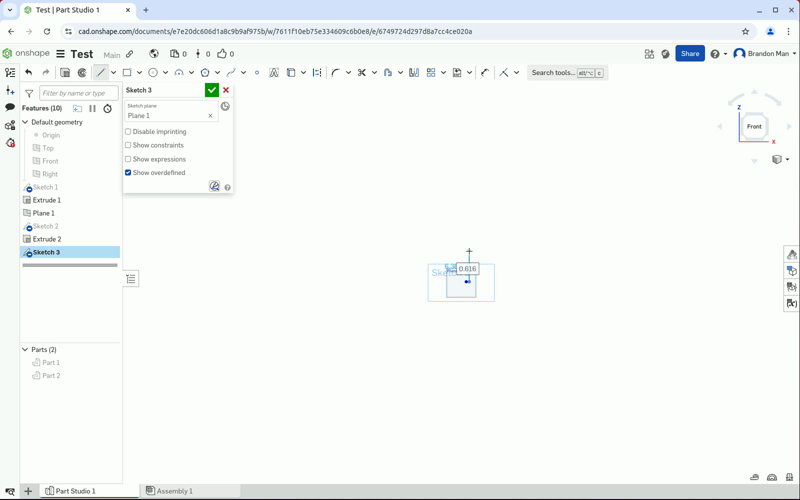
click(469, 250)
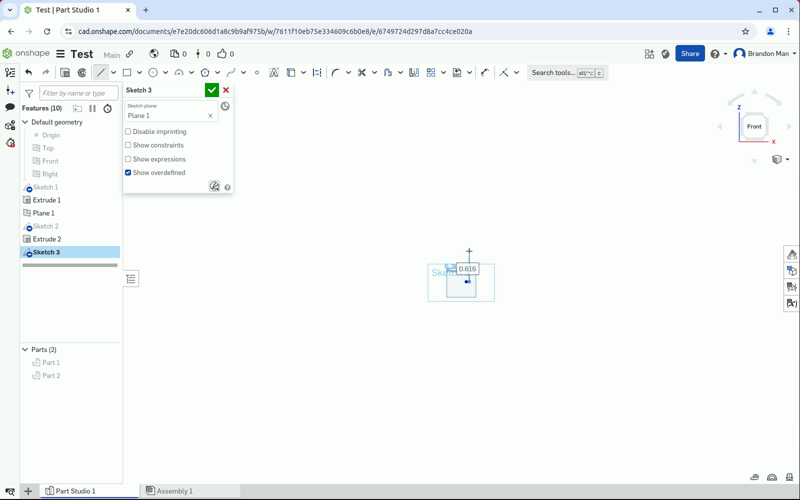
key_up(shift)
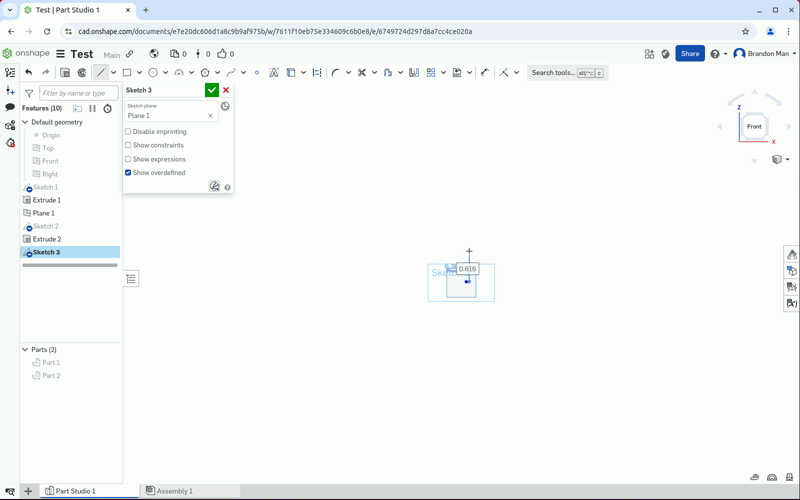
key_down(shift)
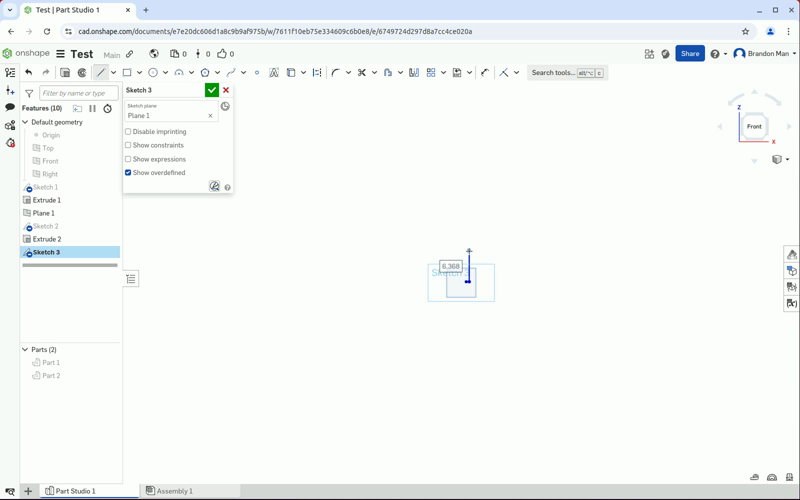
mouse_move(499, 250)
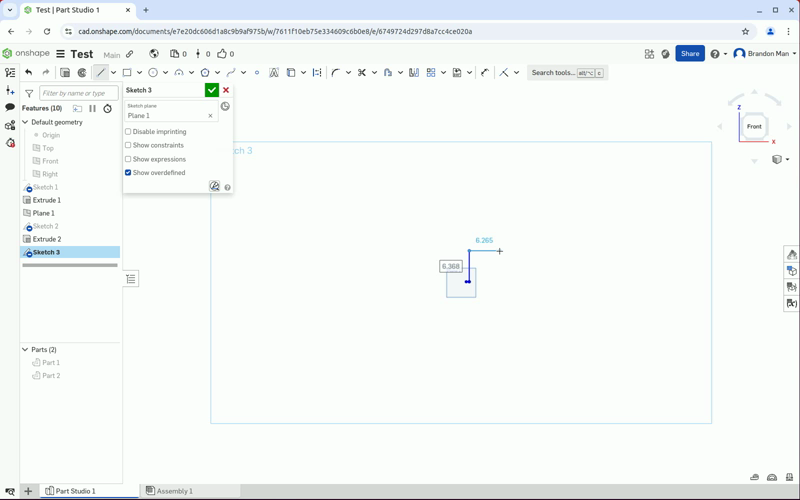
mouse_move(466, 250)
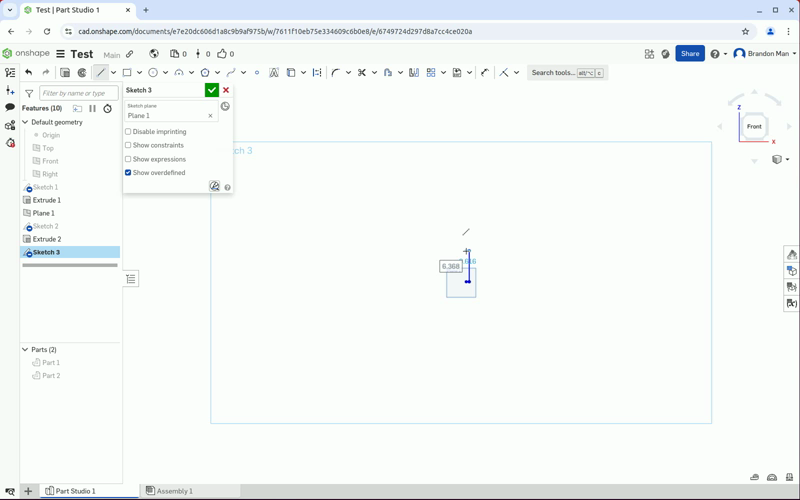
scroll(6)
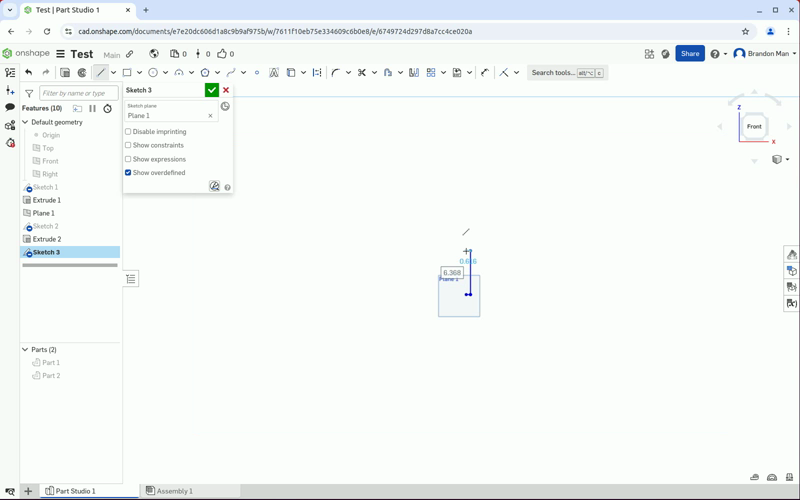
scroll(6)
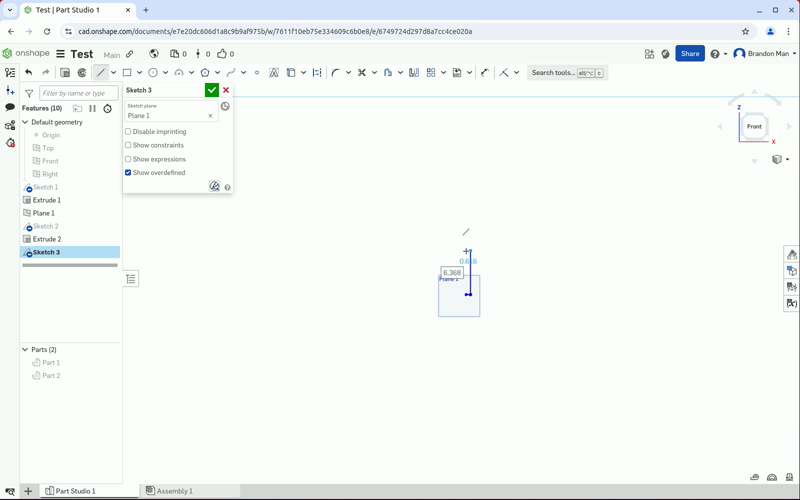
scroll(6)
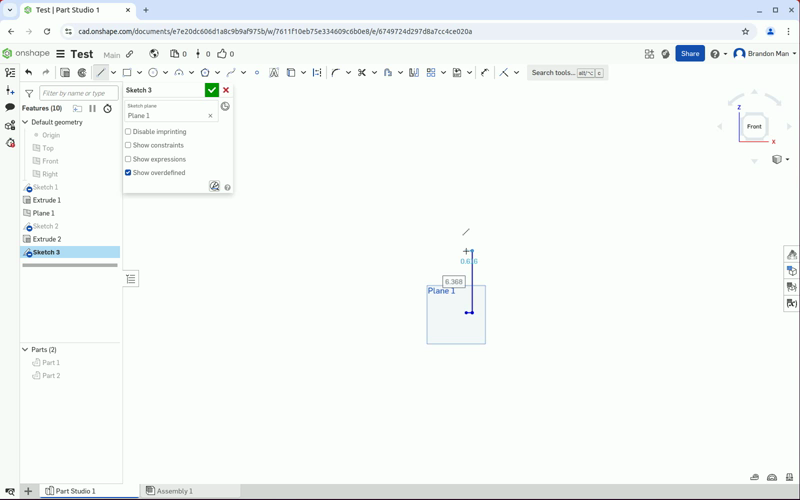
scroll(6)
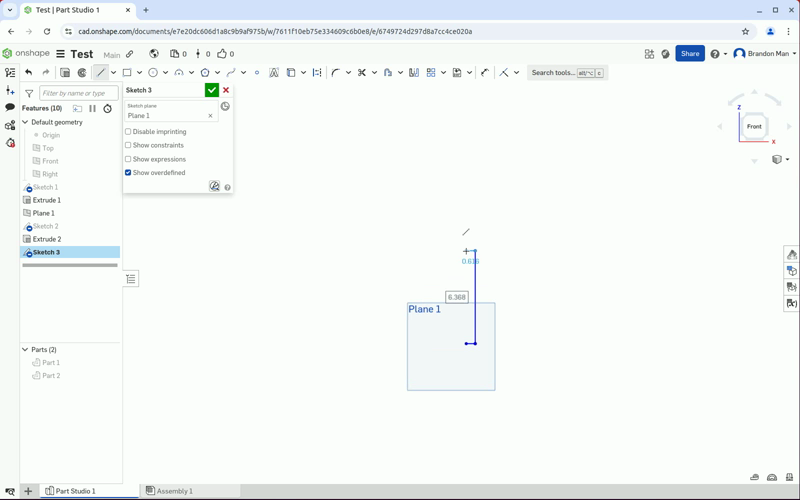
scroll(6)
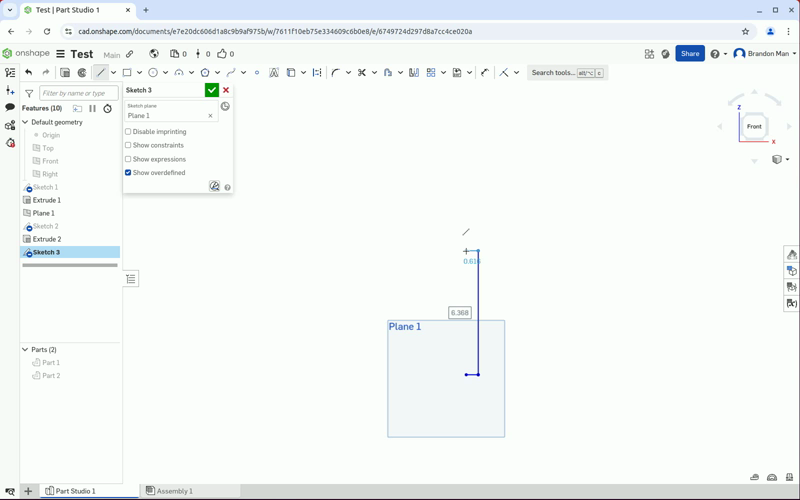
scroll(6)
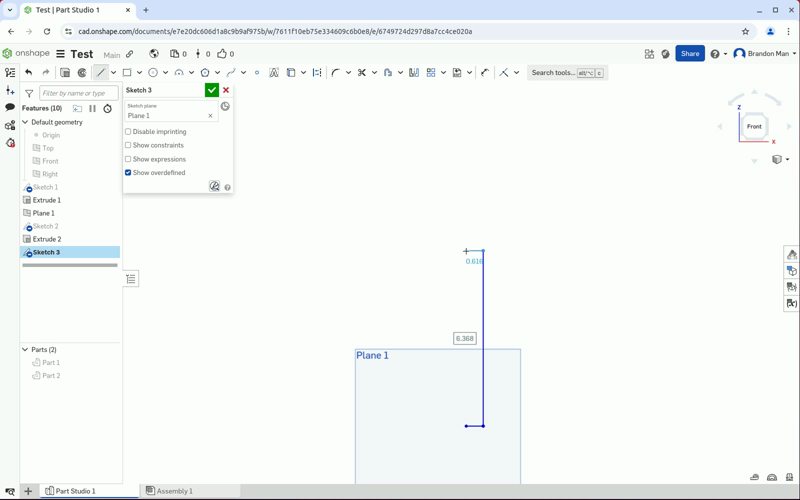
scroll(6)
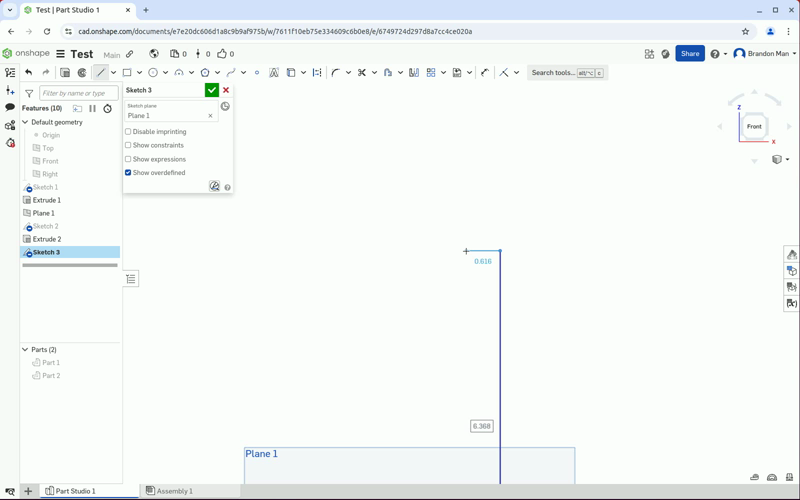
click(466, 250)
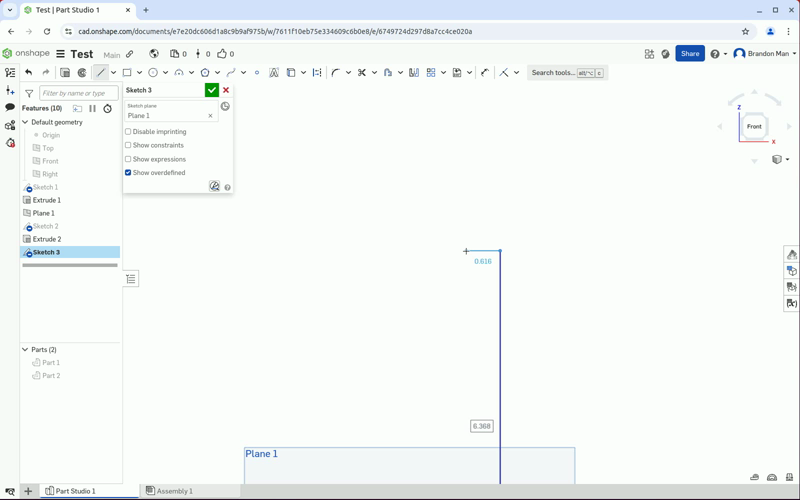
scroll(-6)
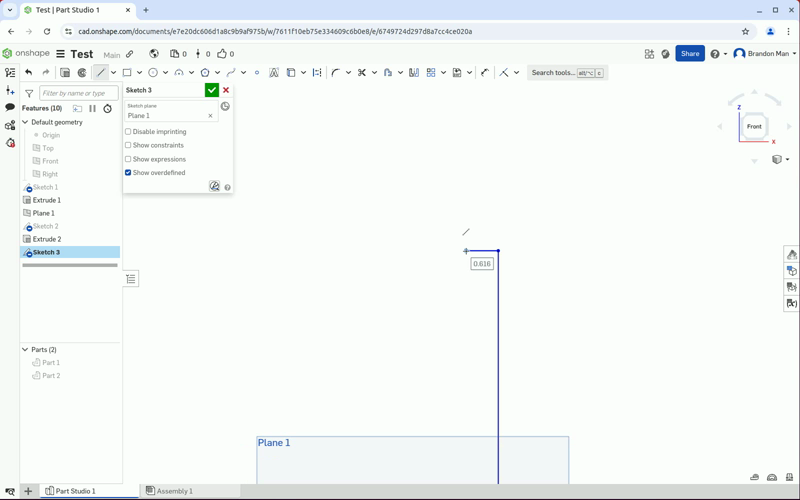
scroll(-6)
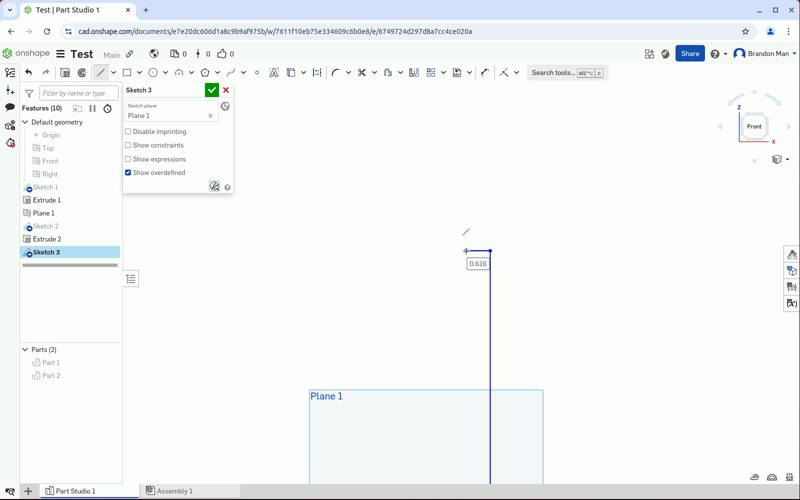
scroll(-6)
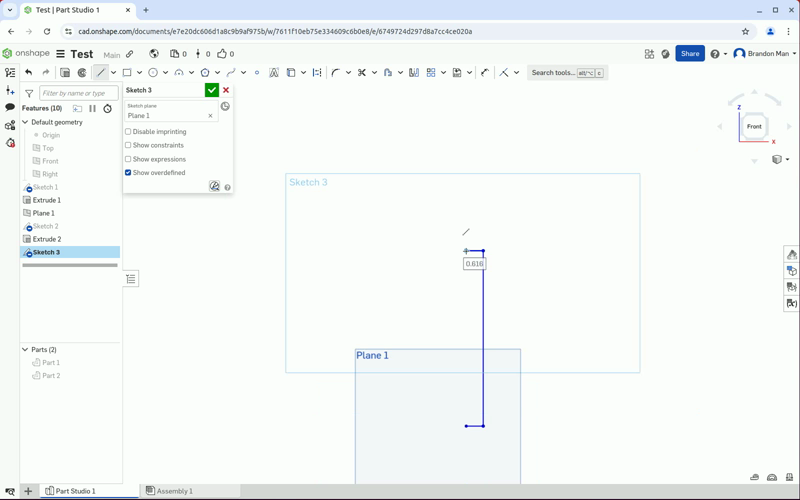
scroll(-6)
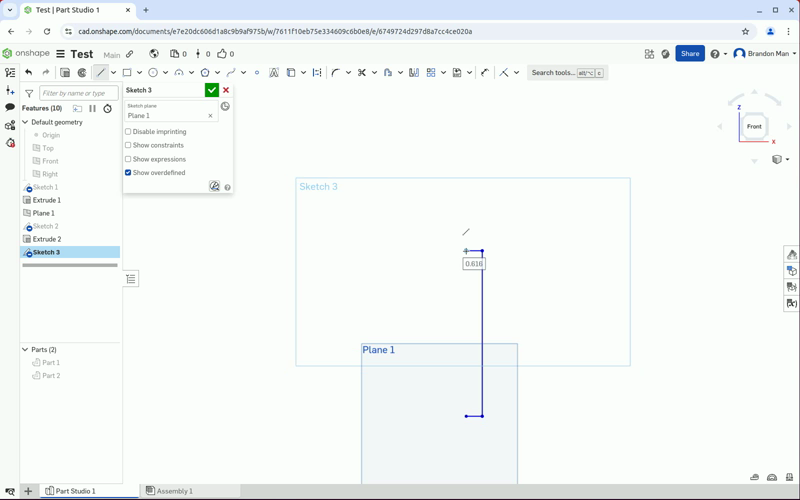
scroll(-6)
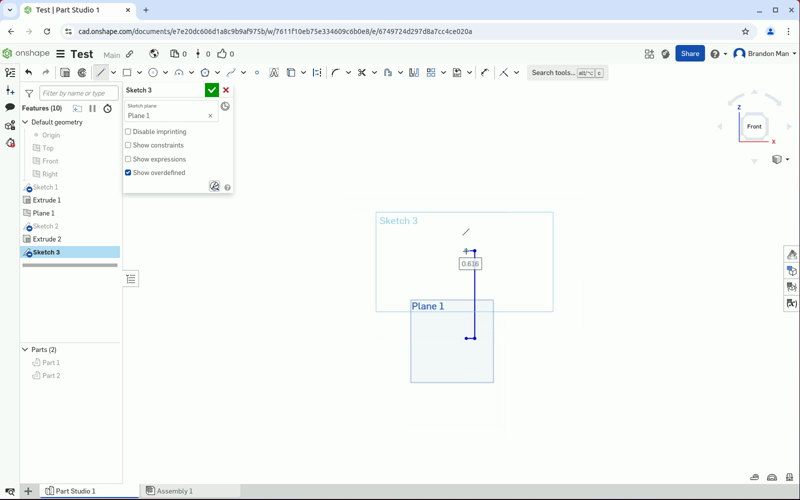
scroll(-6)
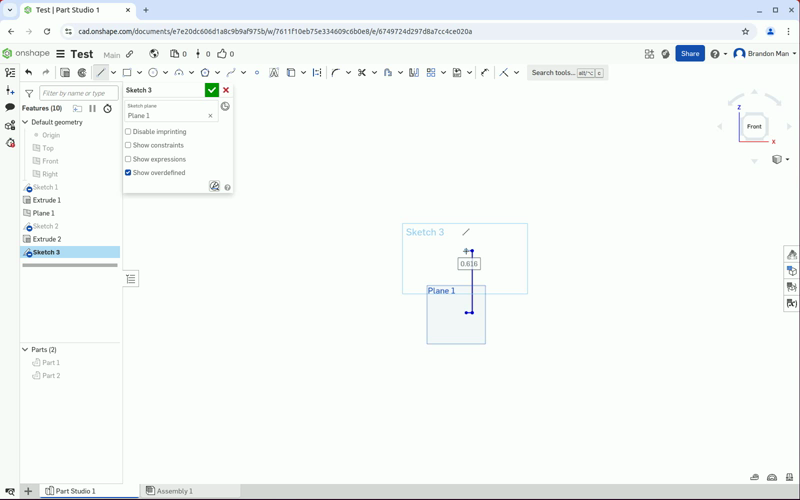
scroll(-6)
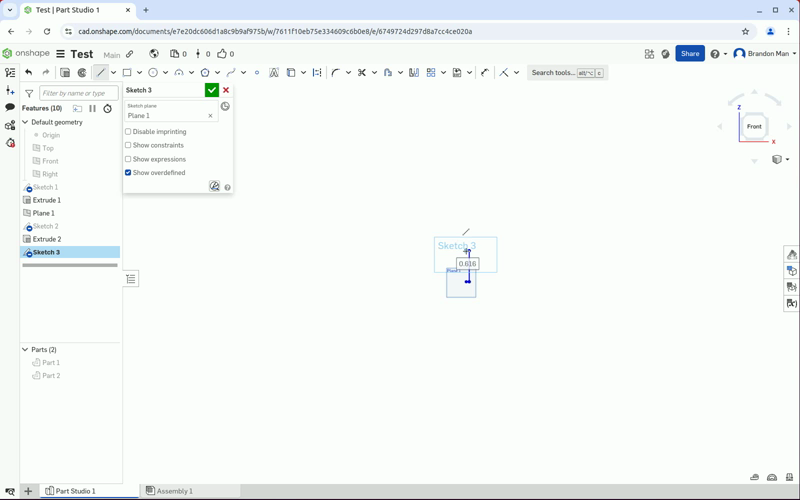
key_up(shift)
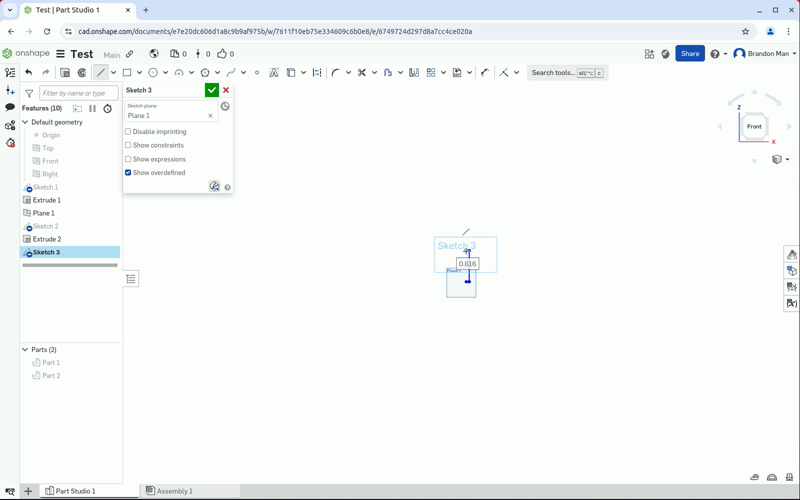
mouse_move(496, 250)
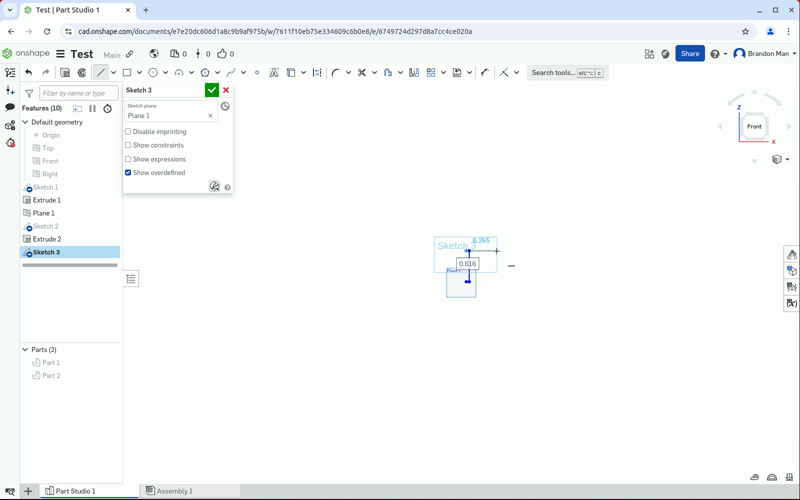
key_down(shift)
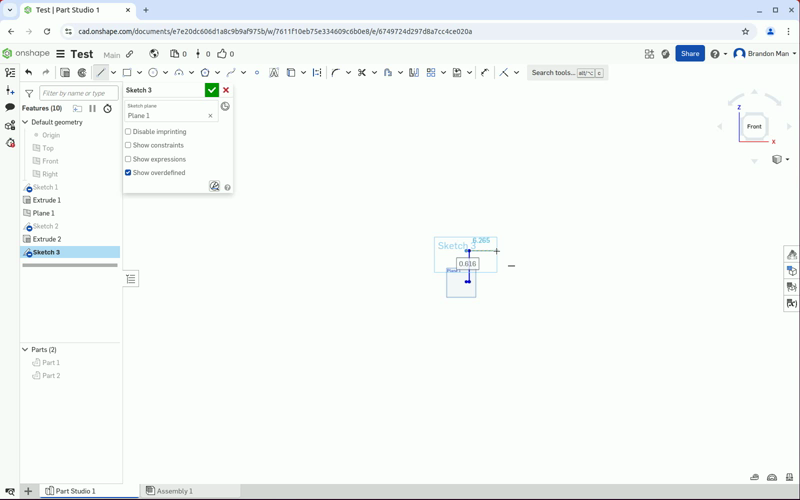
mouse_move(466, 281)
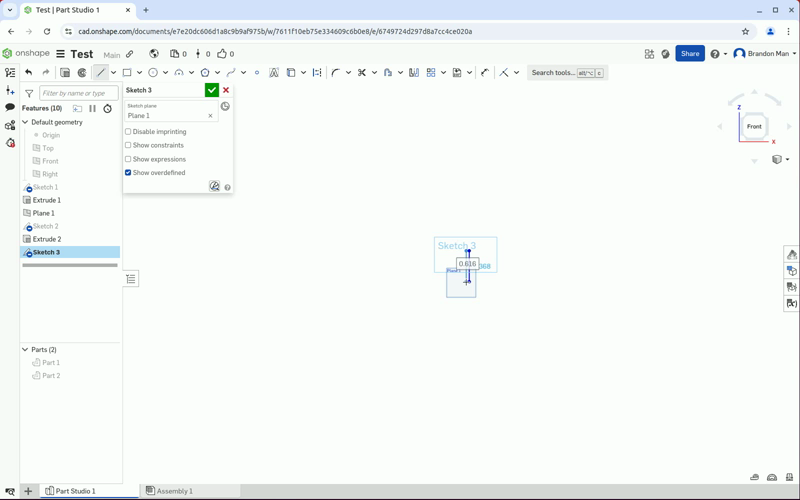
scroll(6)
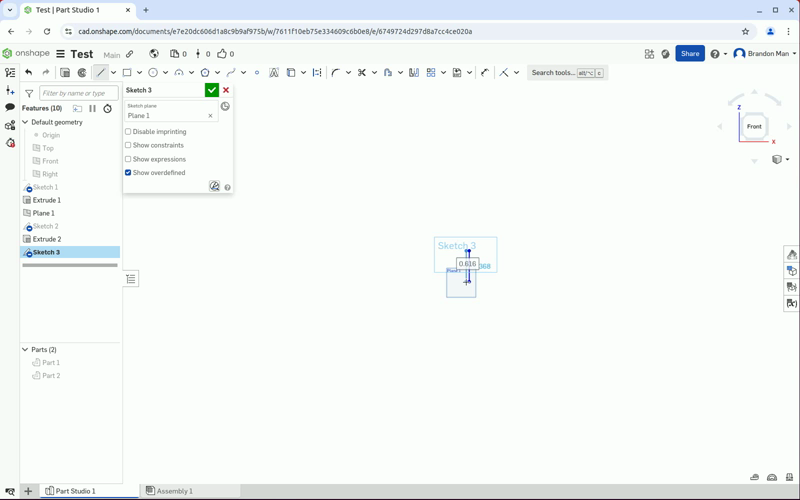
scroll(6)
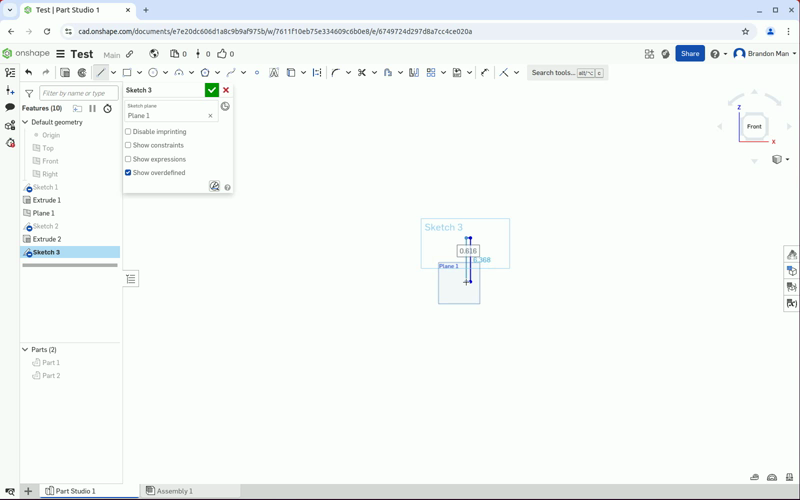
scroll(6)
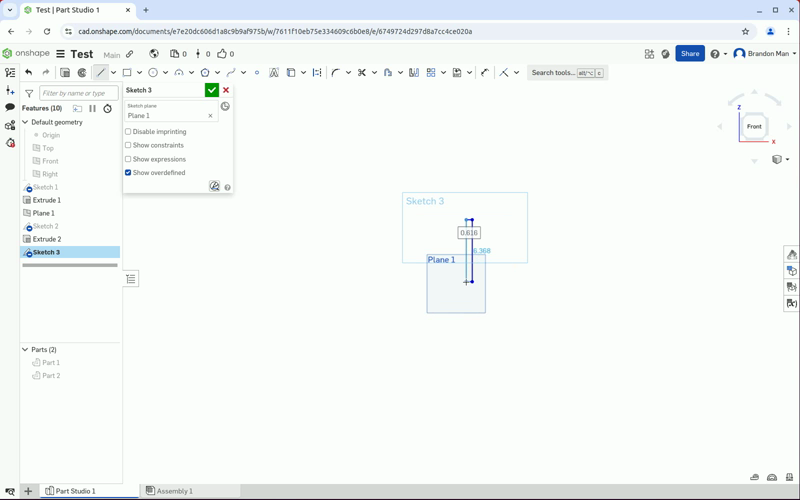
scroll(6)
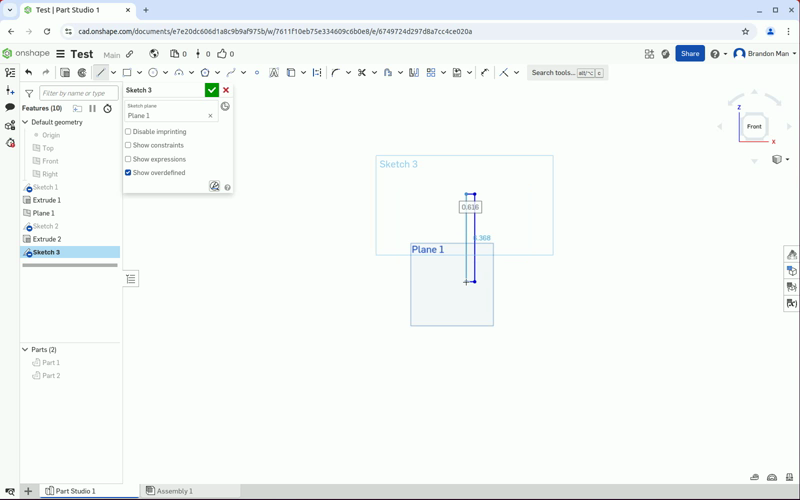
scroll(6)
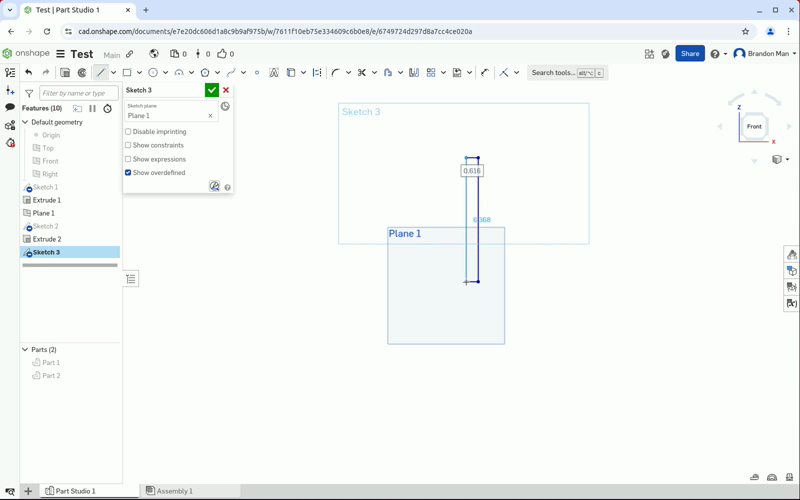
scroll(6)
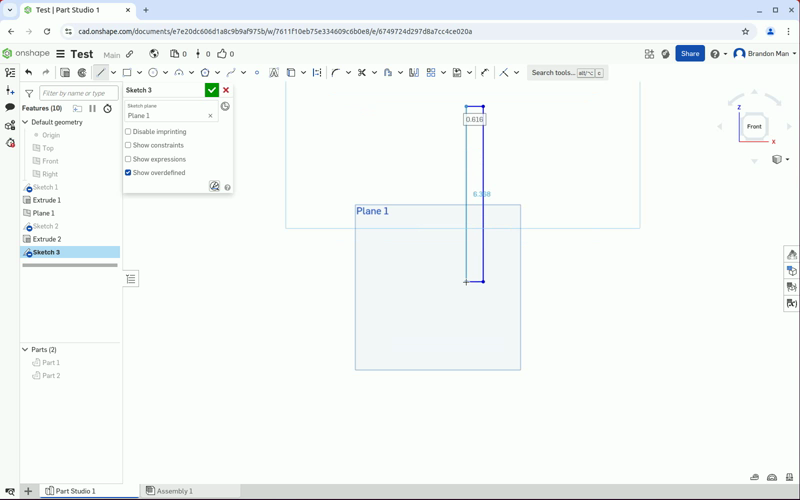
scroll(6)
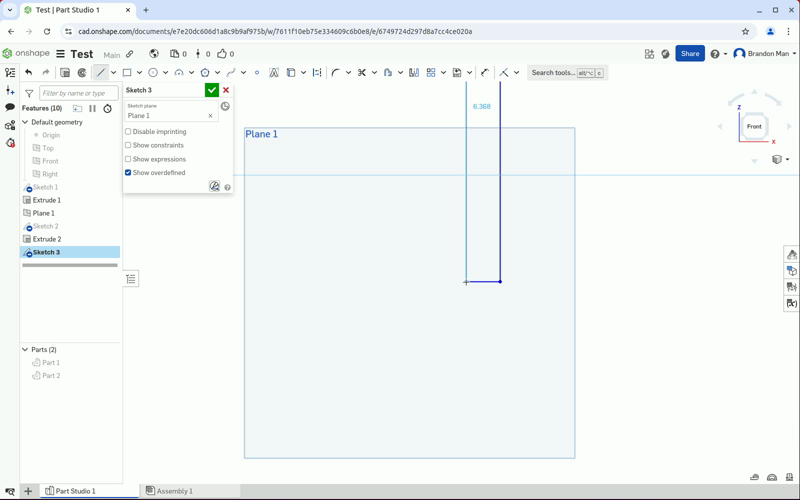
key_up(shift)
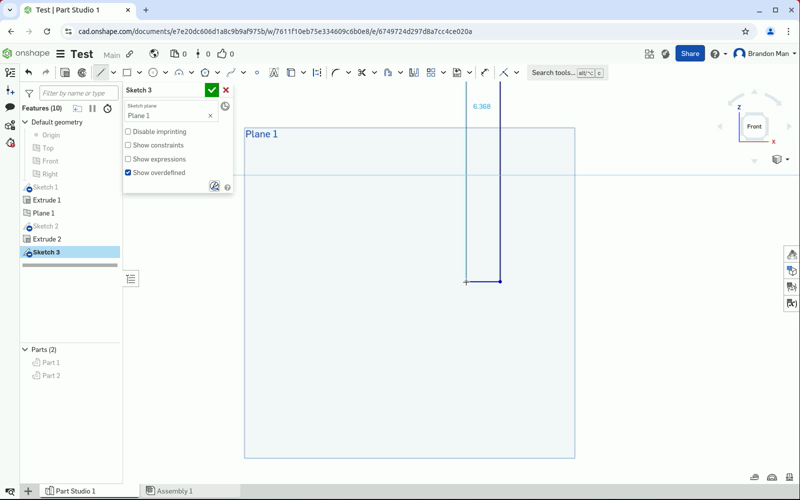
click(466, 281)
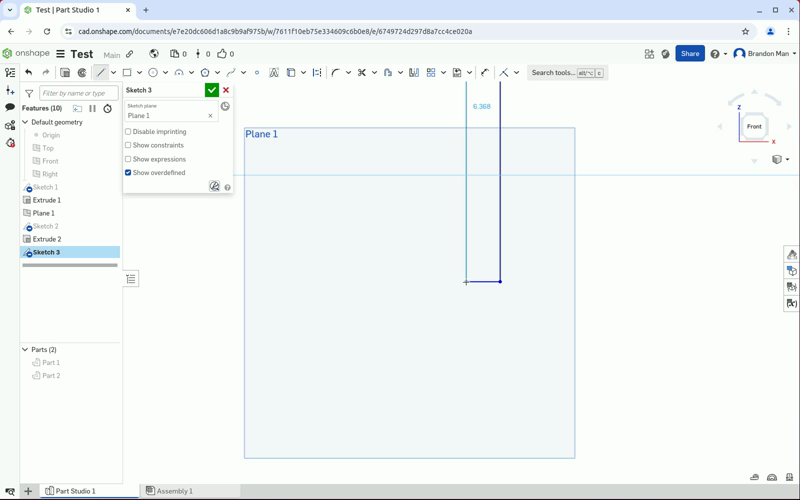
scroll(-6)
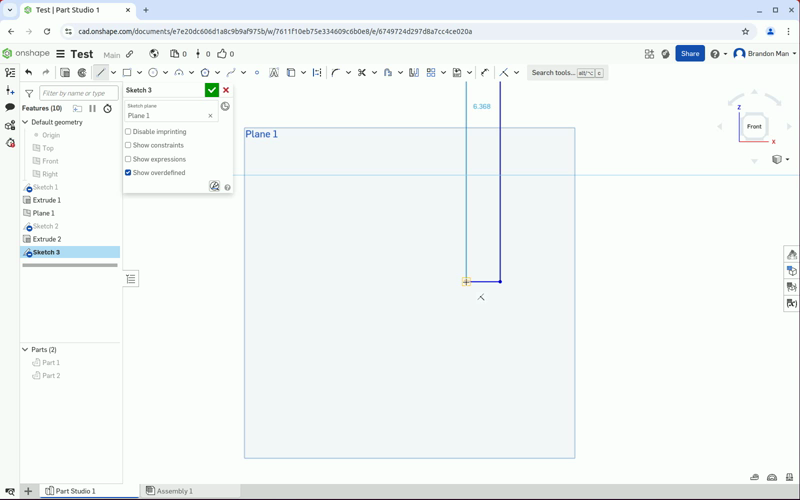
scroll(-6)
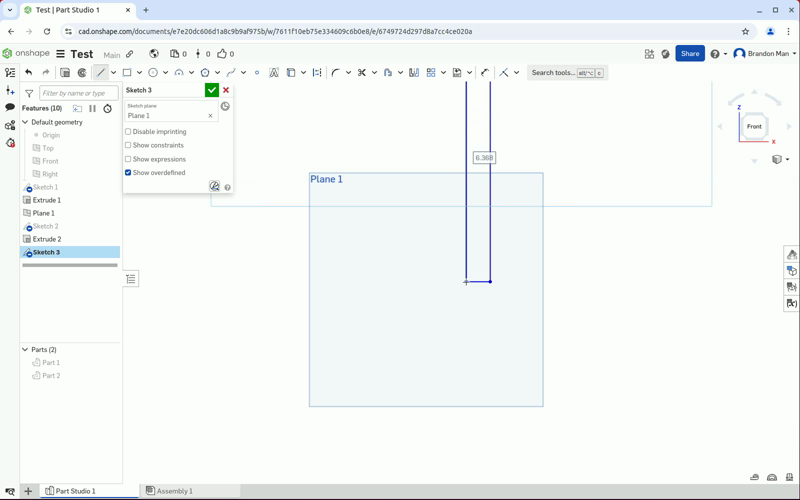
scroll(-6)
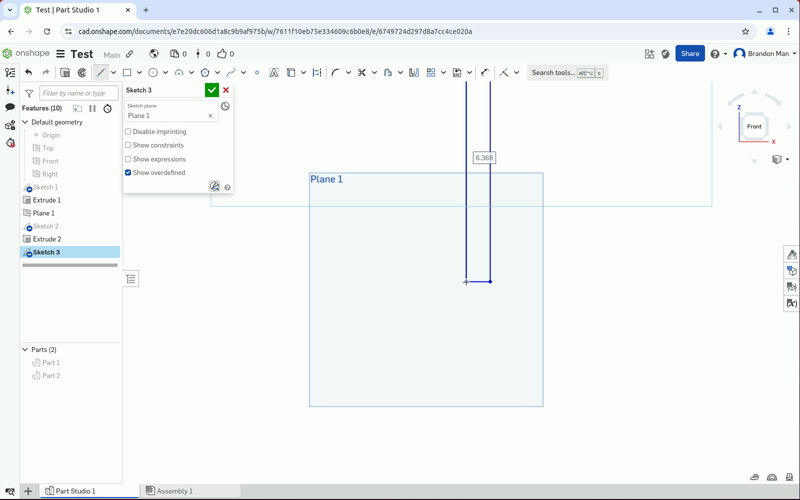
scroll(-6)
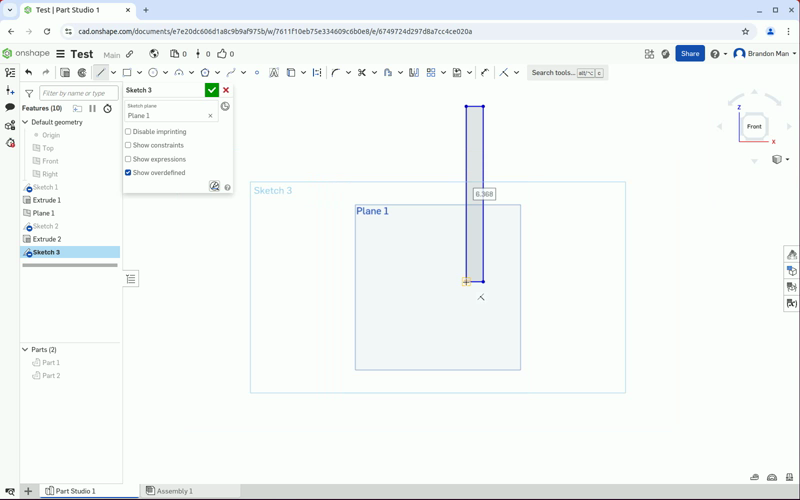
scroll(-6)
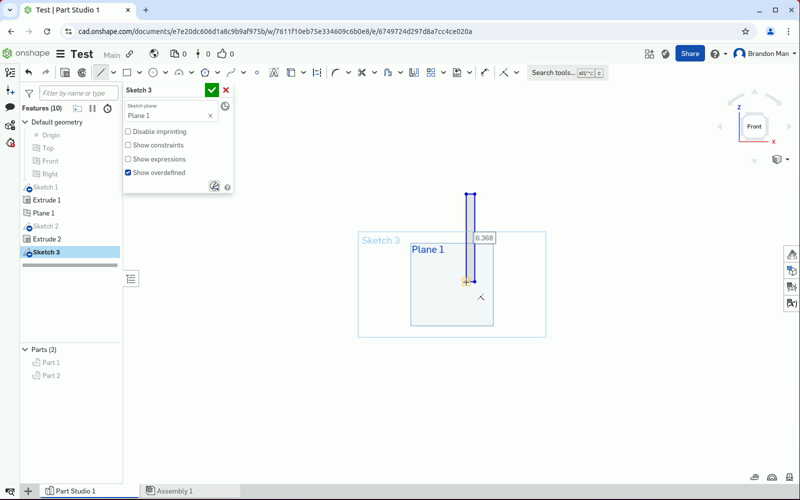
scroll(-6)
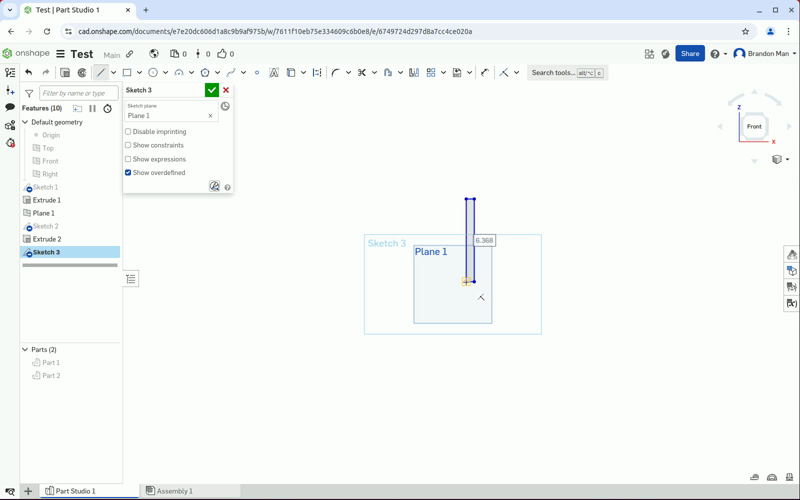
scroll(-6)
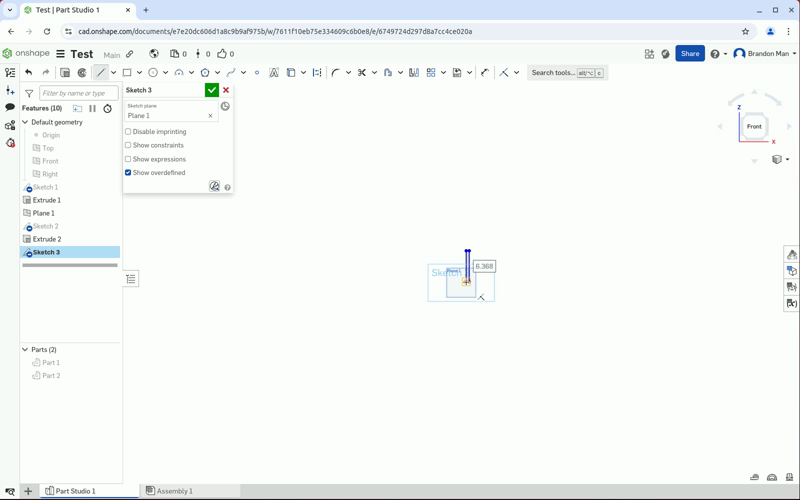
key(esc)
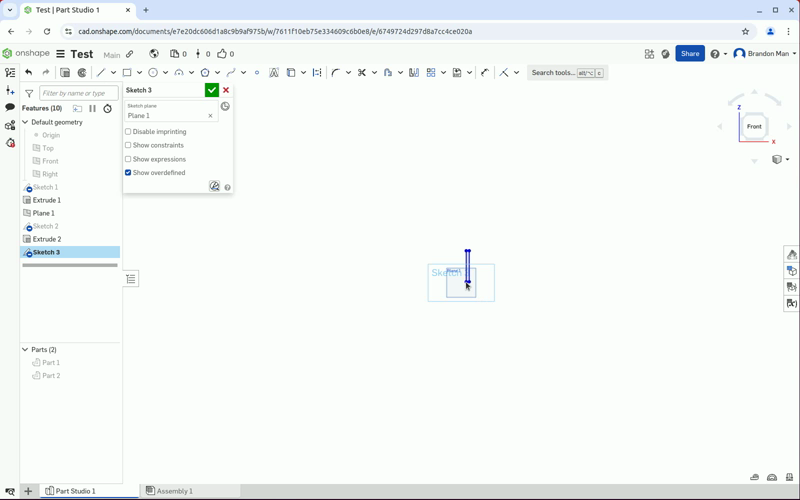
key(c)
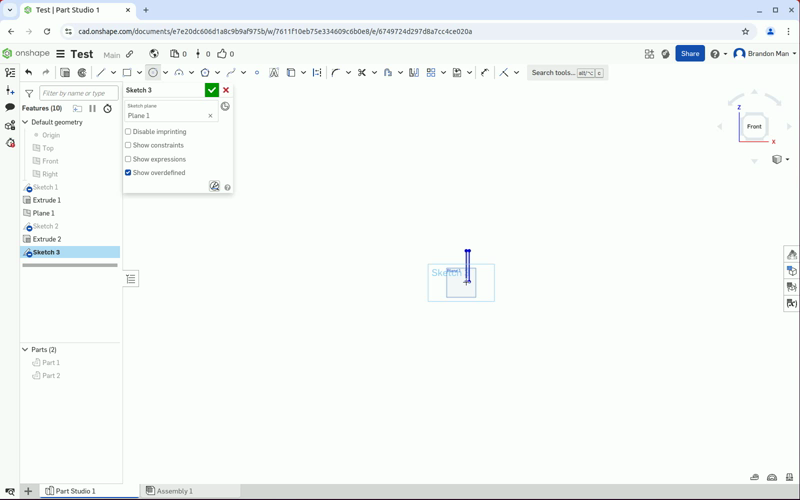
key_down(shift)
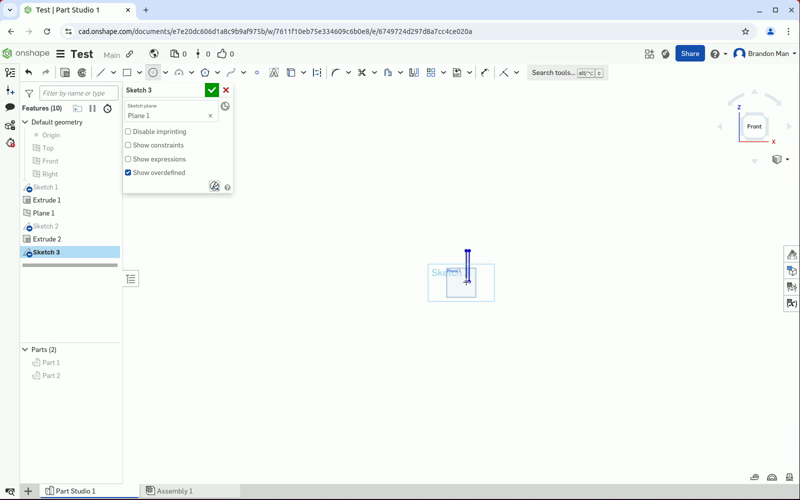
mouse_move(467, 251)
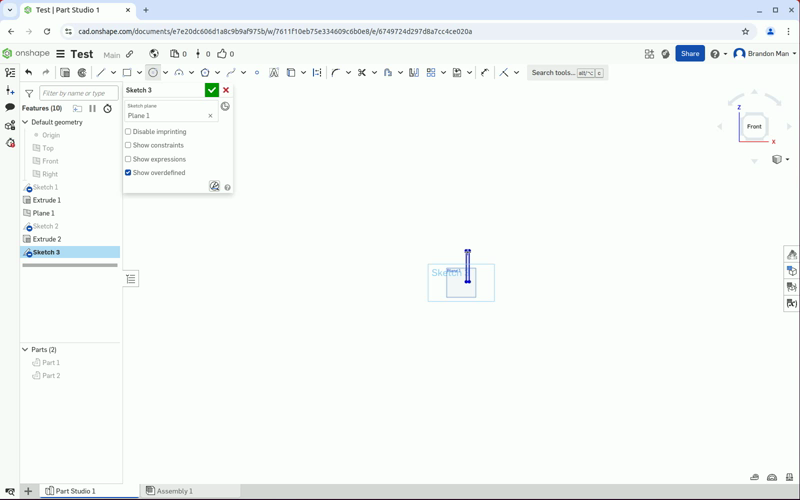
scroll(6)
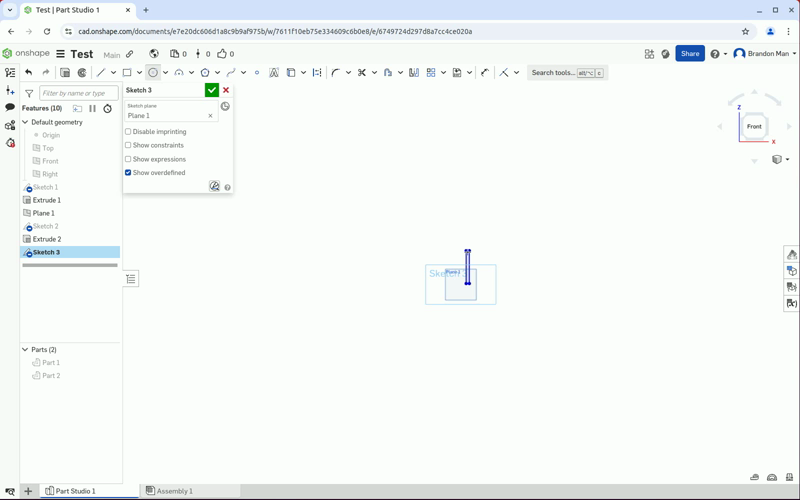
scroll(6)
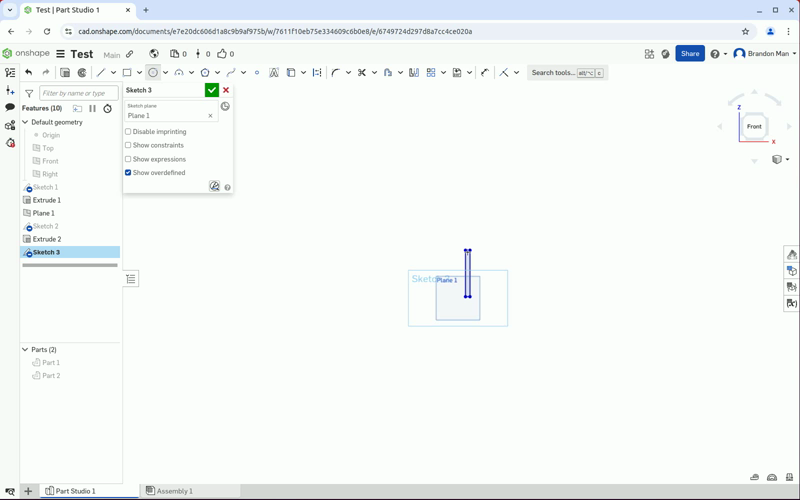
scroll(6)
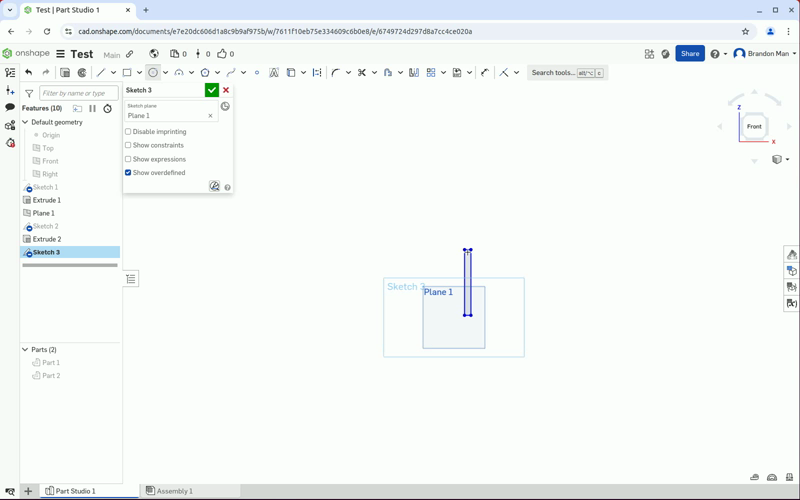
scroll(6)
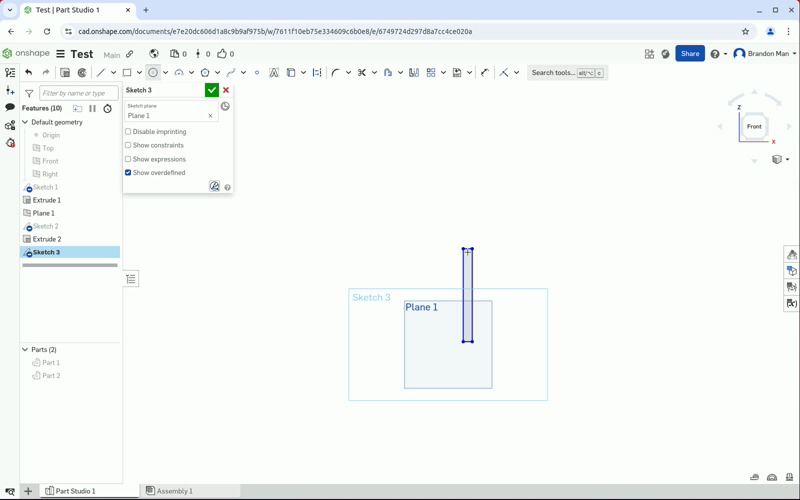
scroll(6)
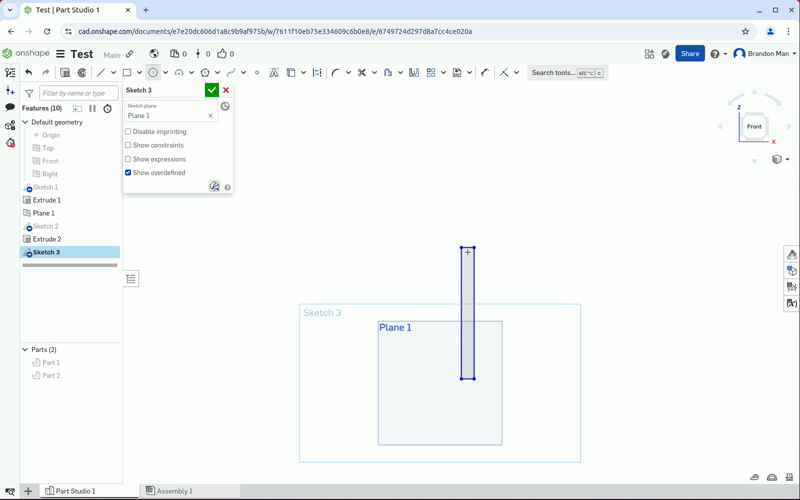
scroll(6)
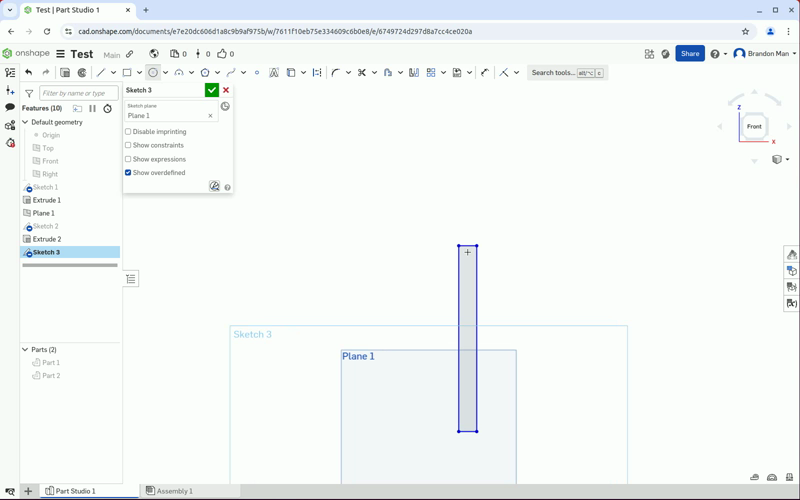
scroll(6)
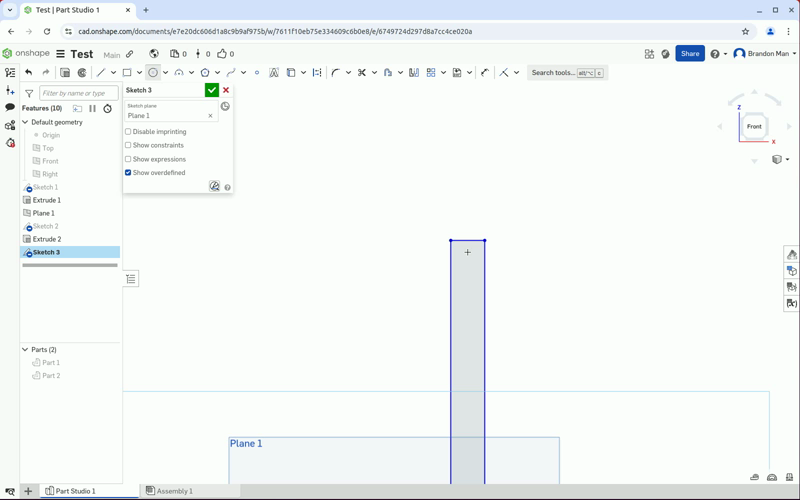
click(467, 251)
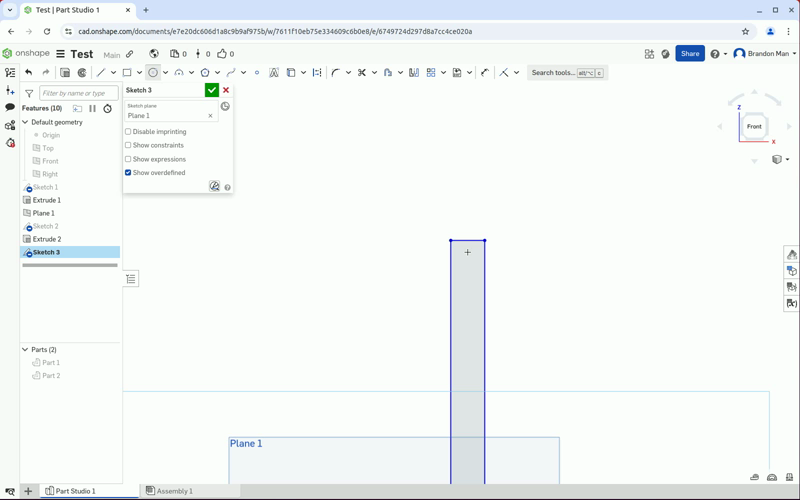
scroll(-6)
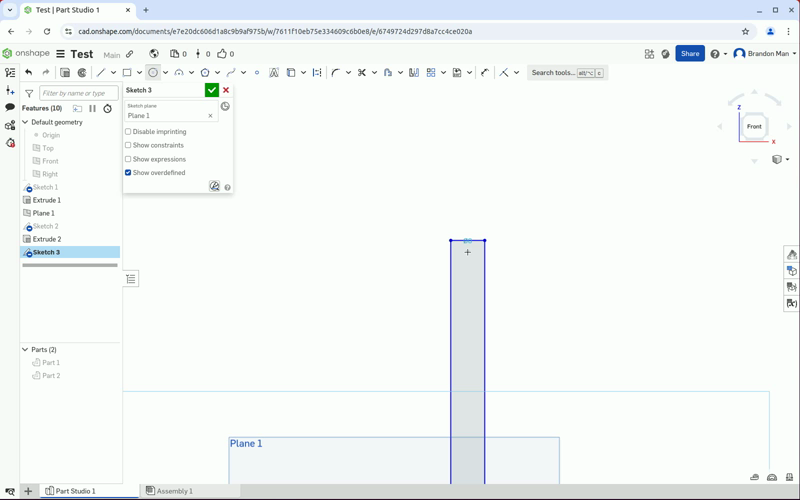
scroll(-6)
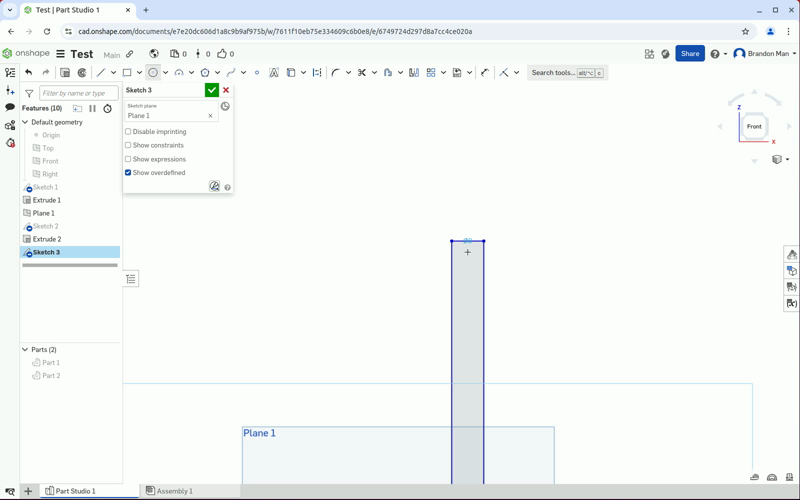
scroll(-6)
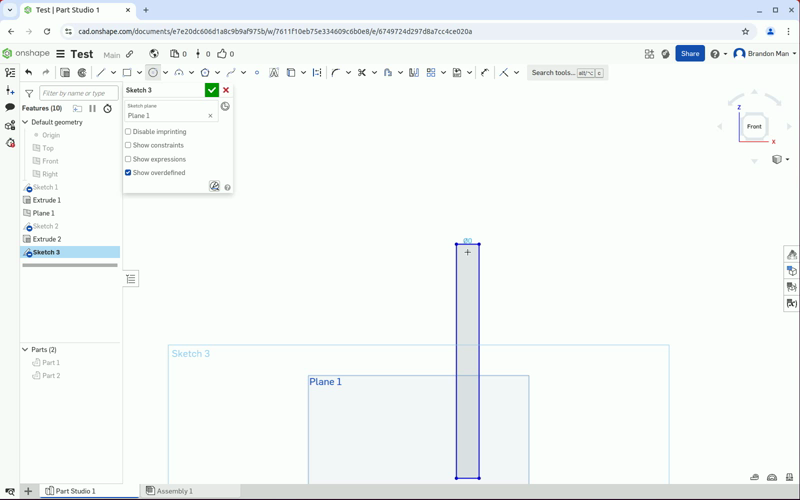
scroll(-6)
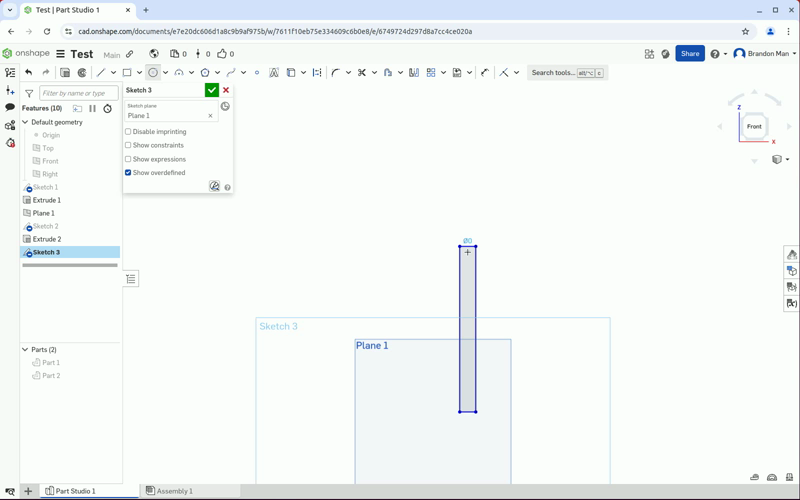
scroll(-6)
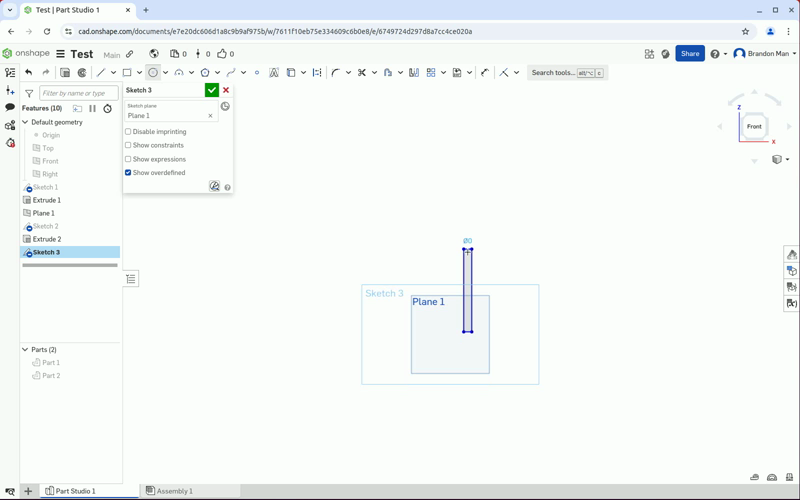
scroll(-6)
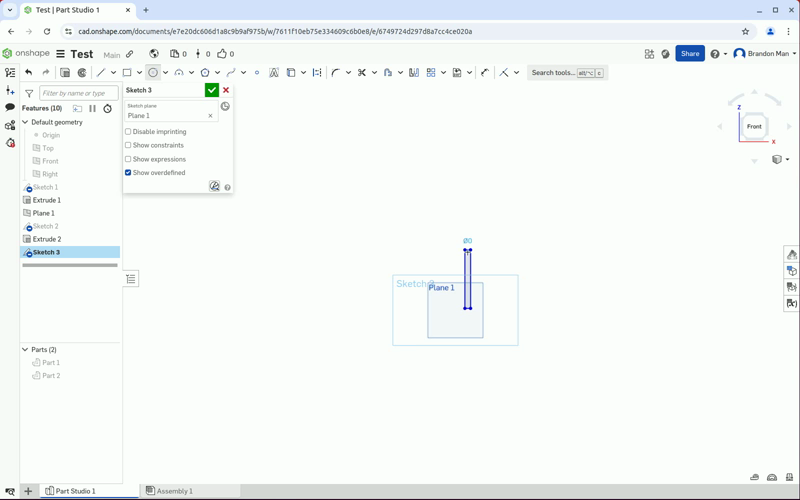
scroll(-6)
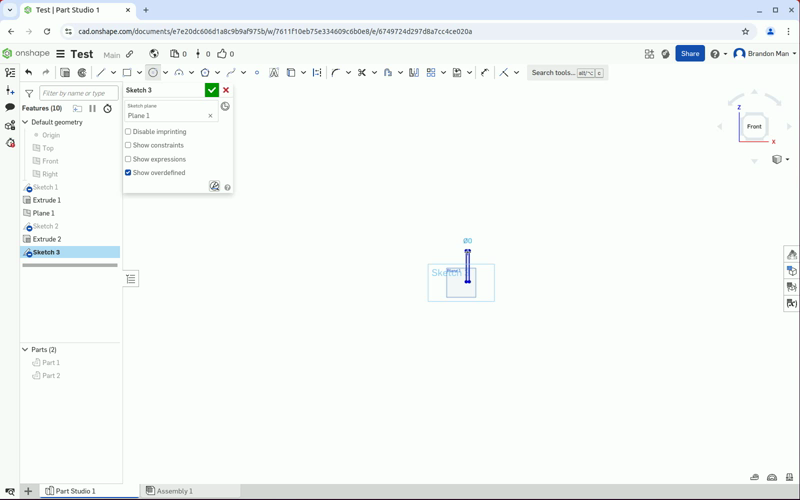
key_up(shift)
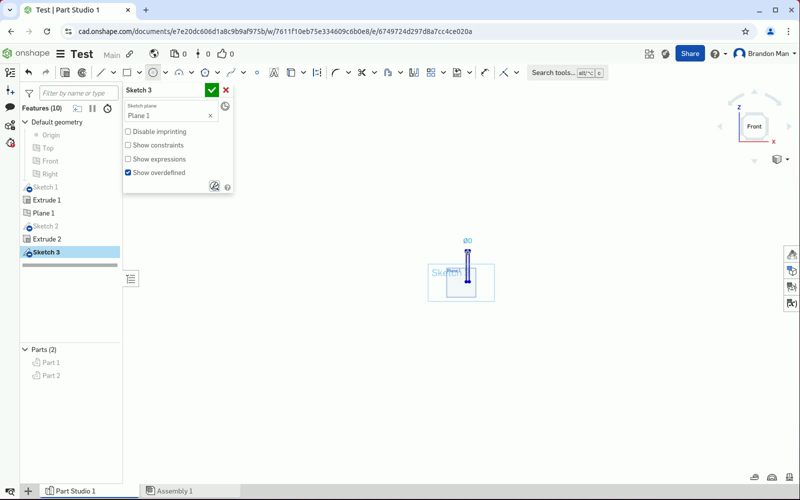
mouse_move(468, 251)
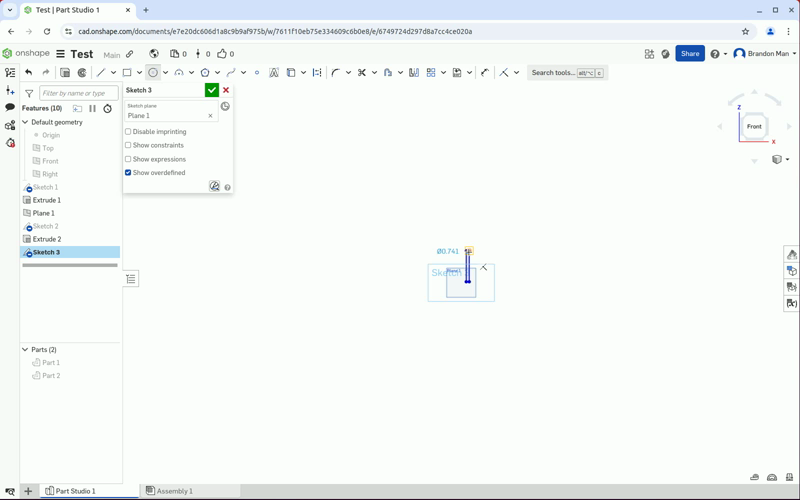
scroll(6)
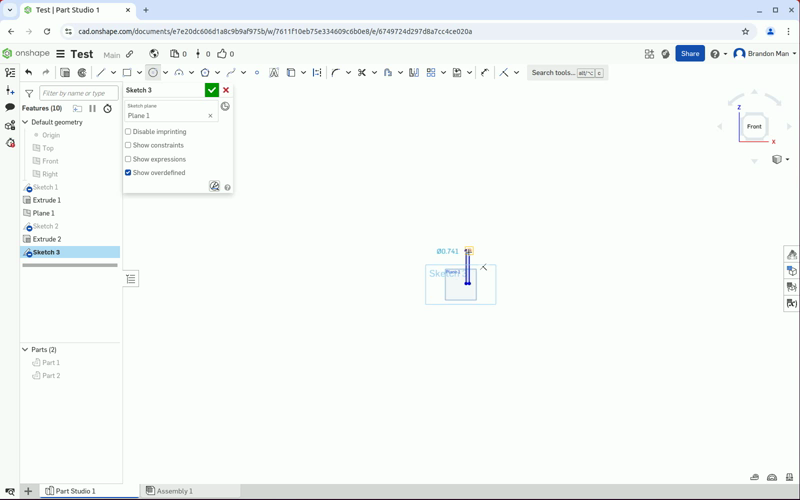
scroll(6)
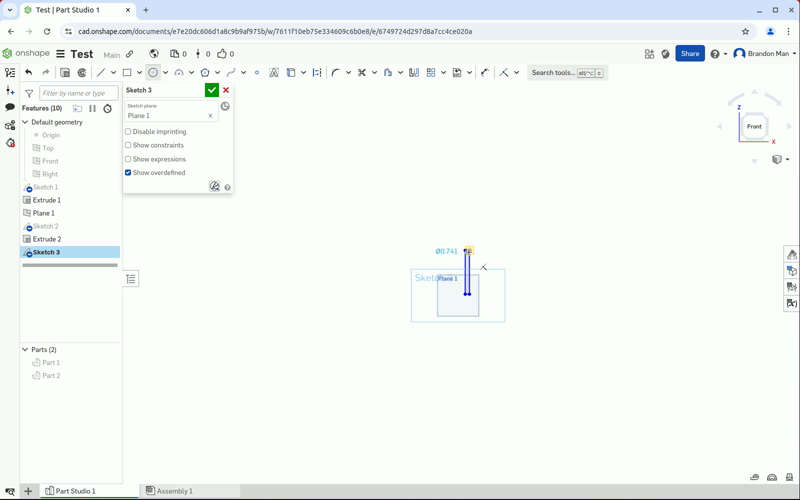
scroll(6)
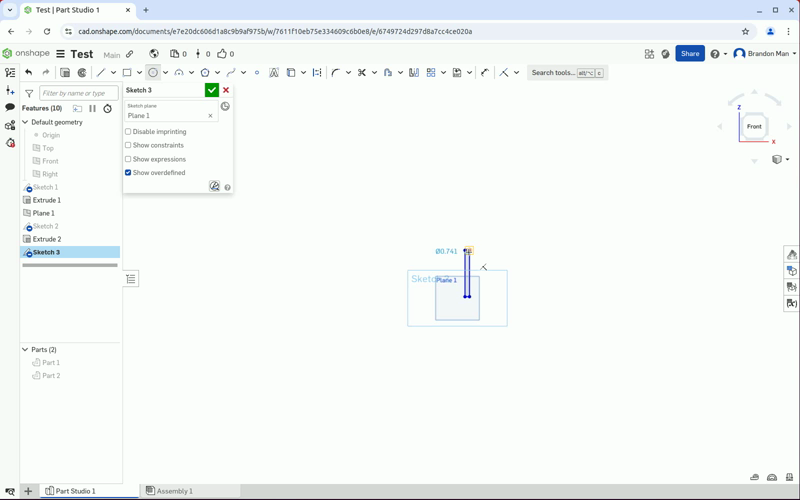
scroll(6)
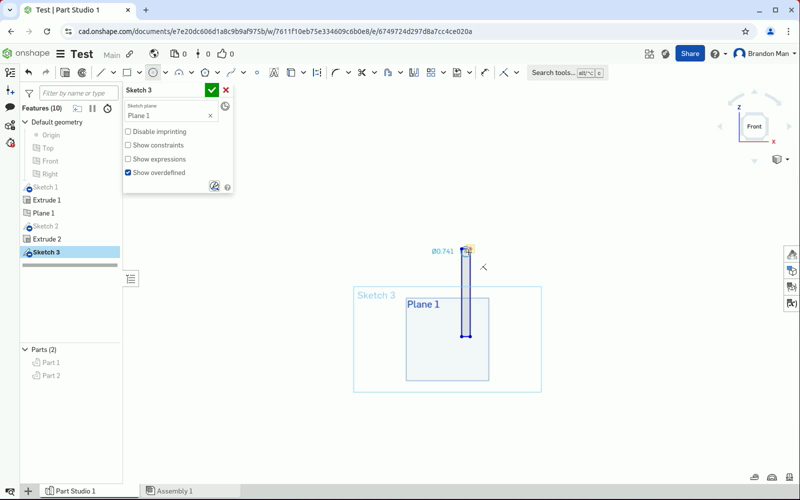
scroll(6)
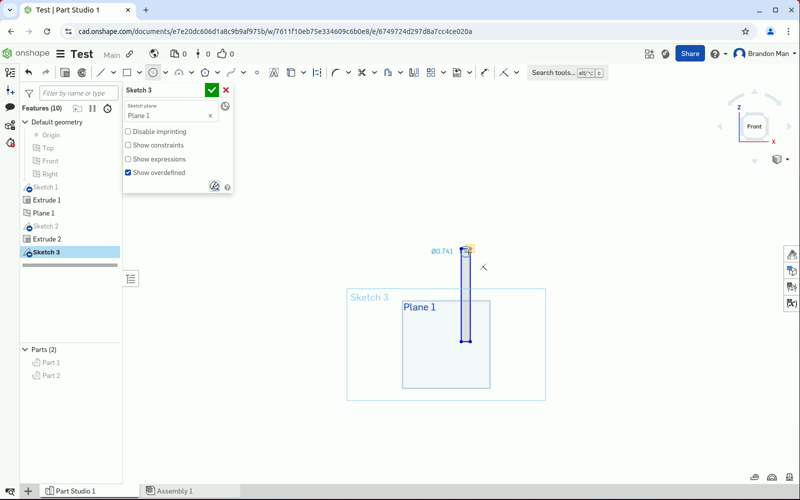
scroll(6)
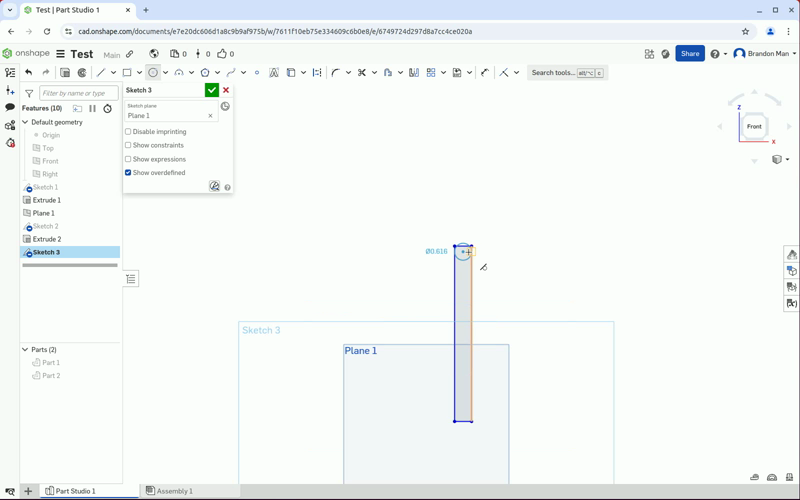
scroll(6)
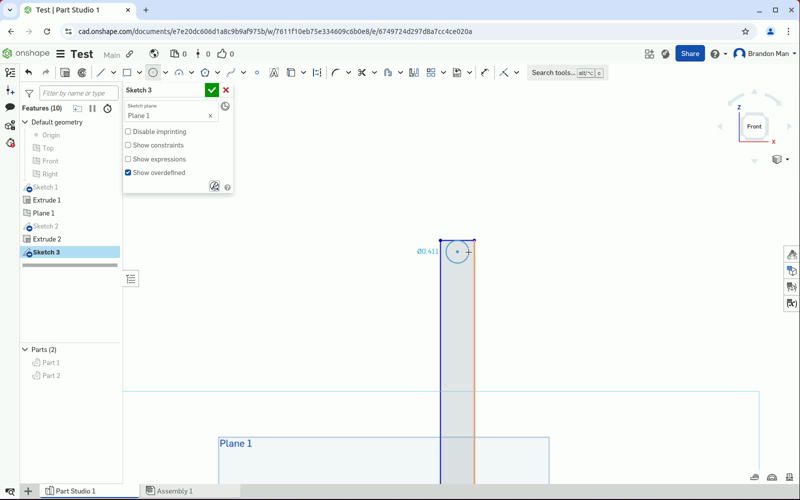
click(468, 251)
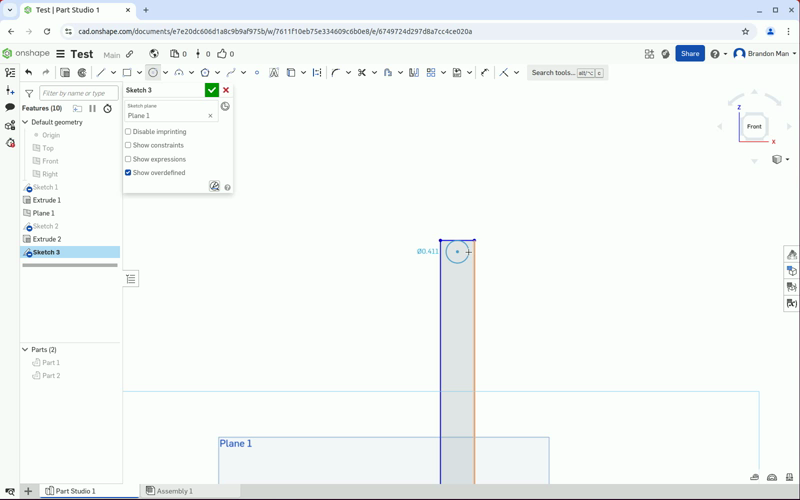
scroll(-6)
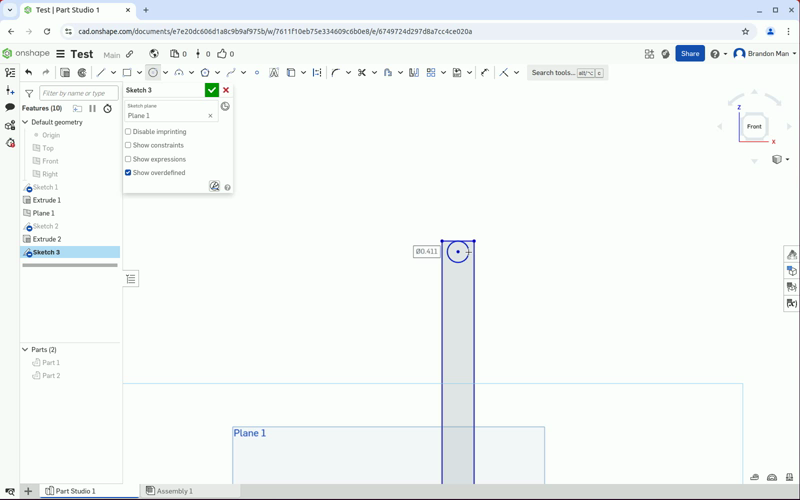
scroll(-6)
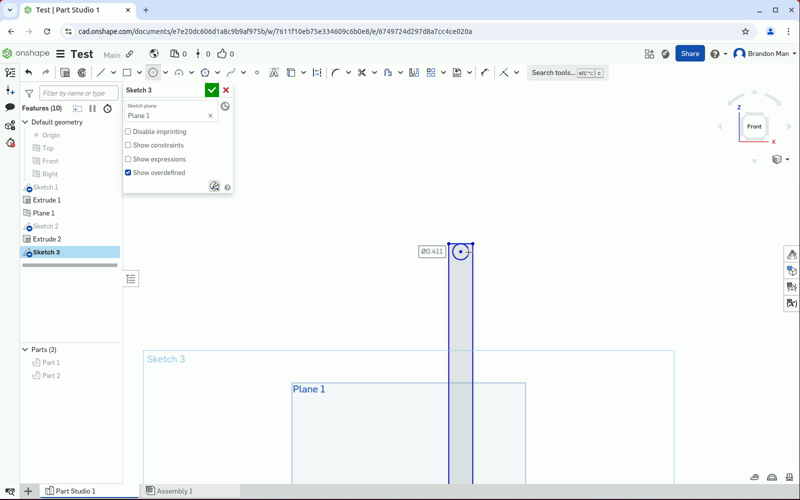
scroll(-6)
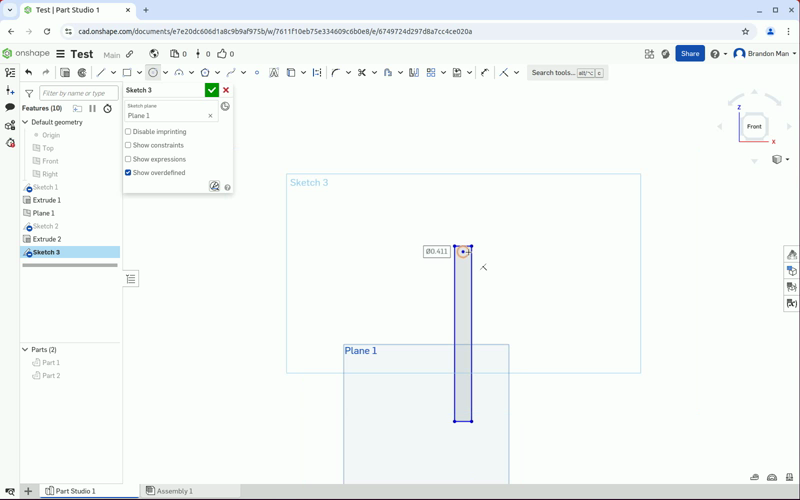
scroll(-6)
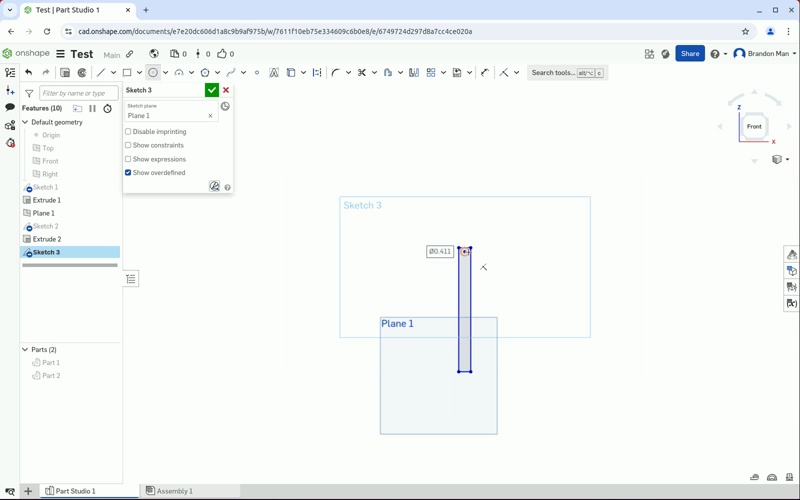
scroll(-6)
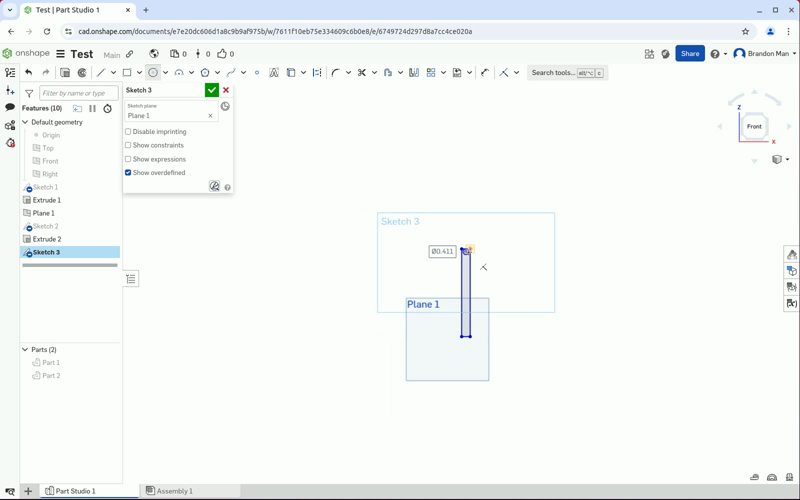
scroll(-6)
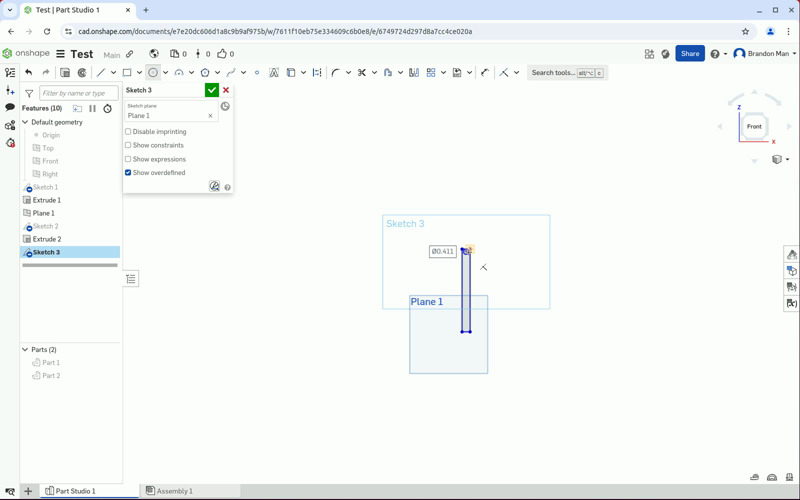
scroll(-6)
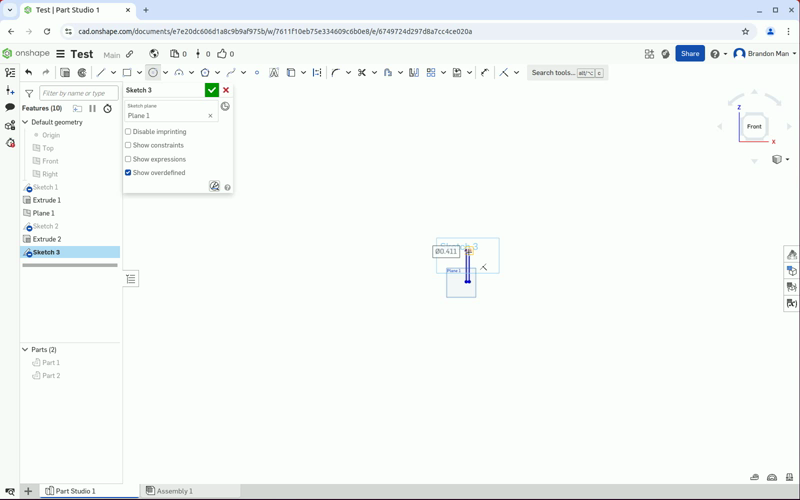
key(esc)
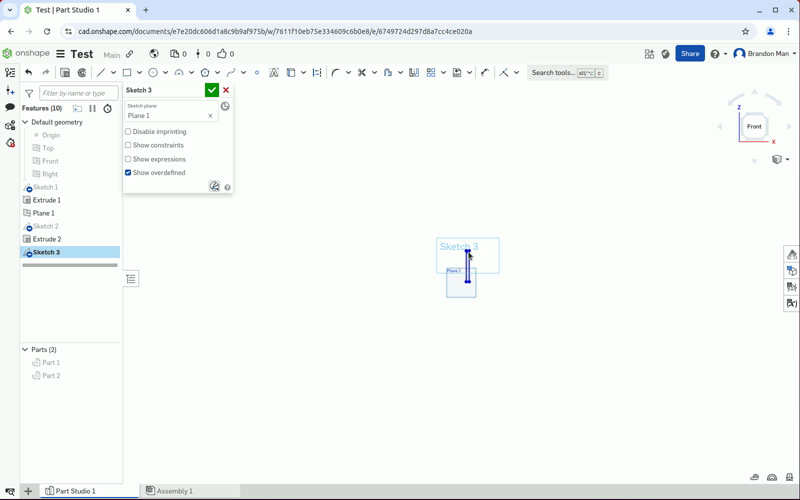
mouse_move(467, 260)
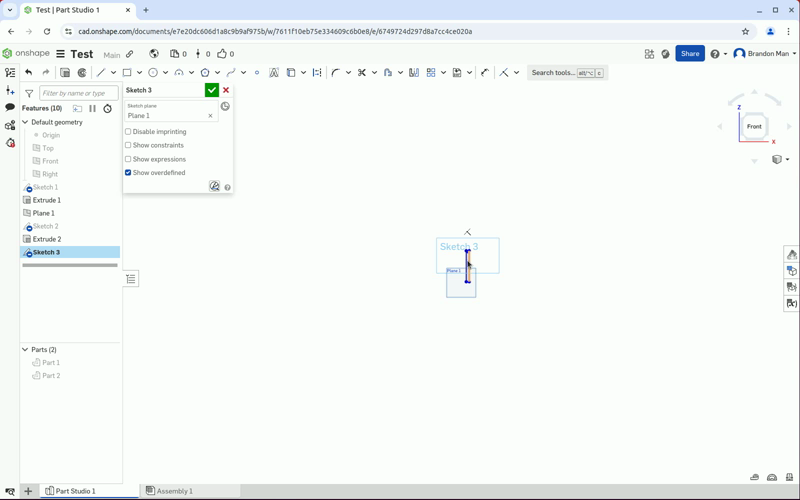
scroll(6)
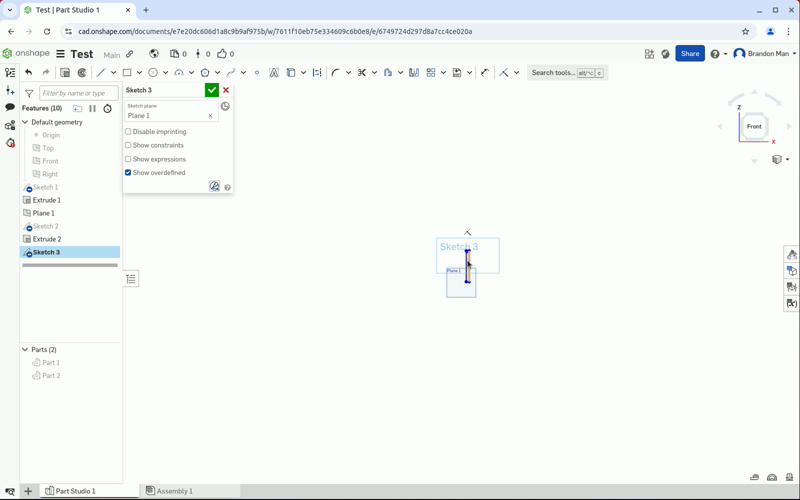
scroll(6)
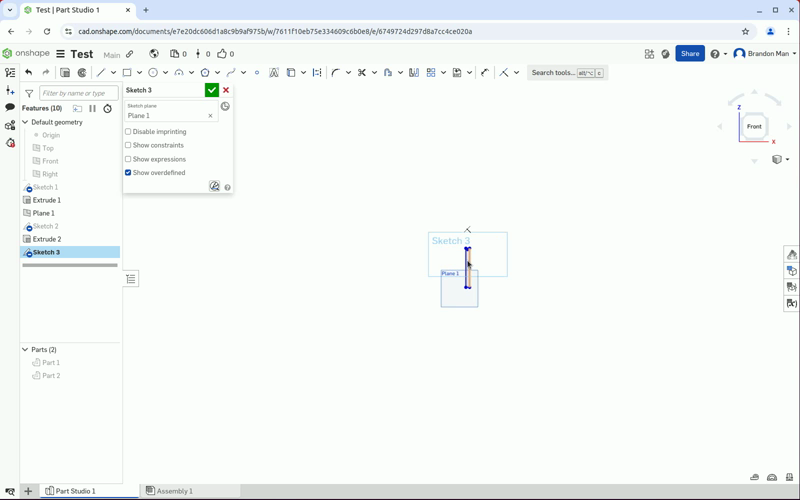
scroll(6)
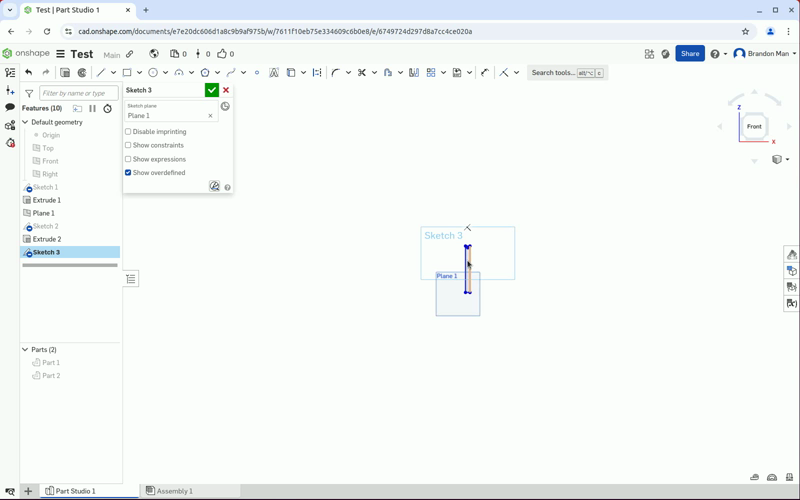
scroll(6)
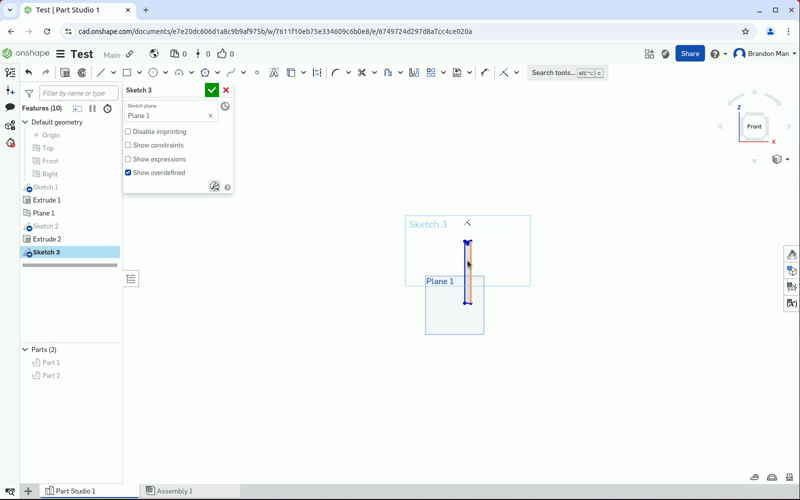
scroll(6)
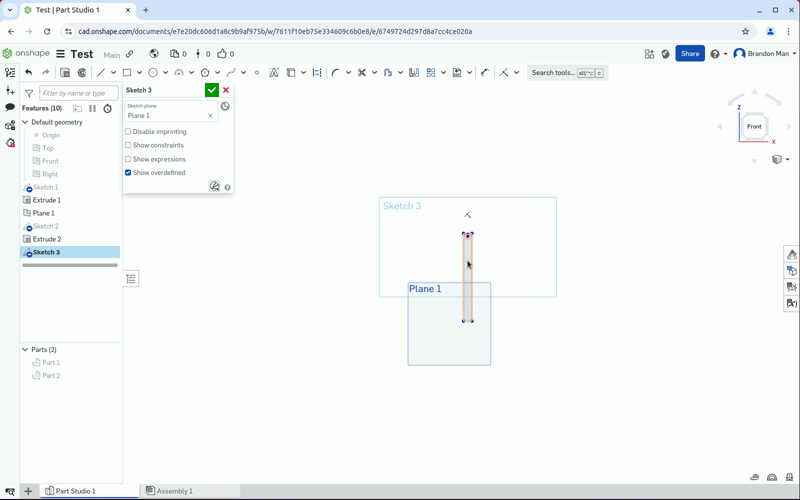
scroll(6)
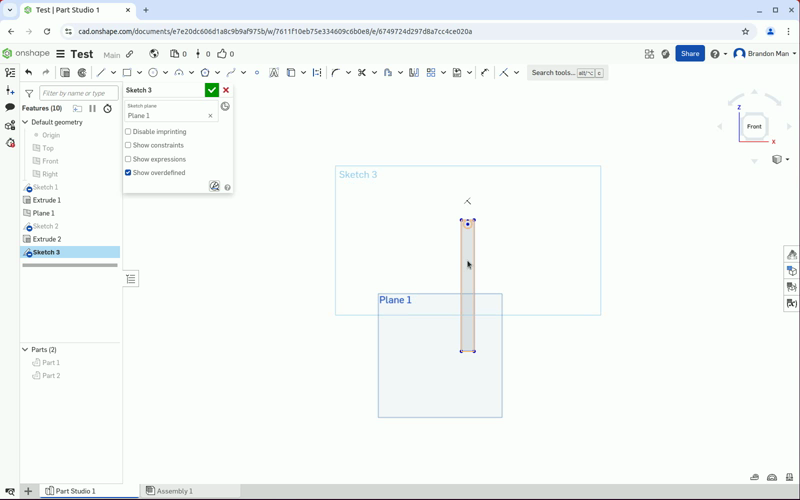
scroll(6)
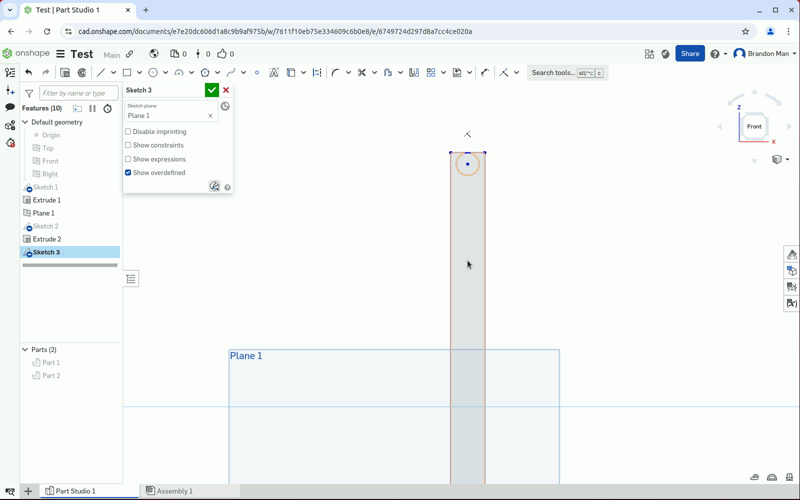
click(467, 260)
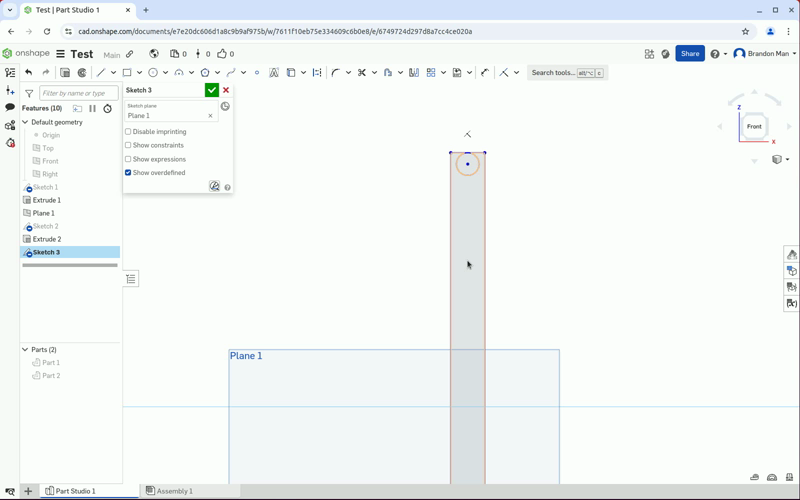
scroll(-6)
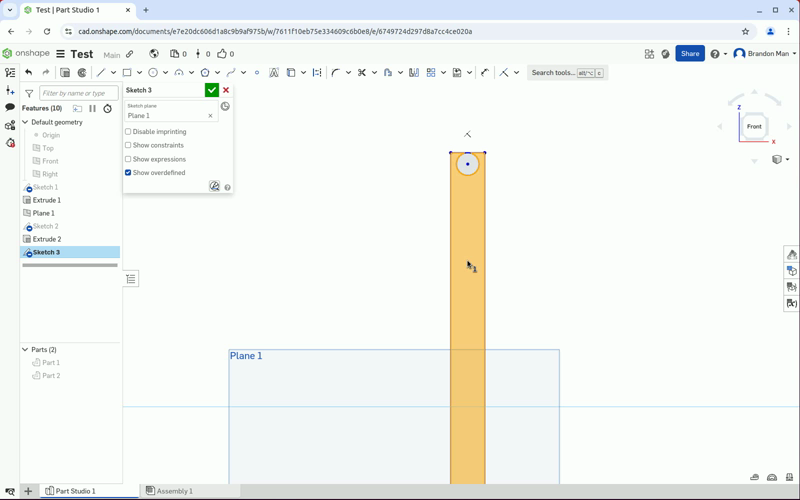
scroll(-6)
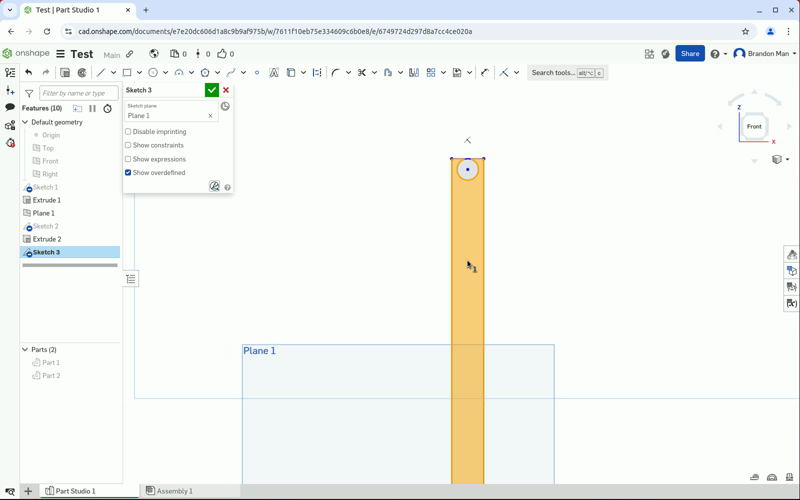
scroll(-6)
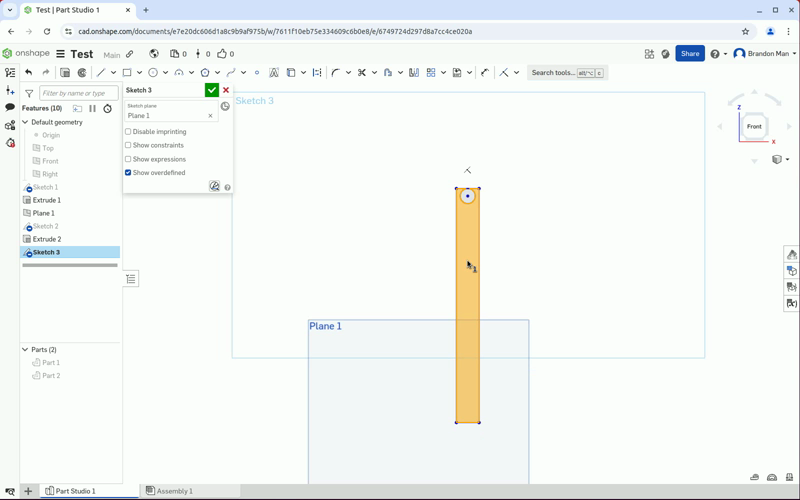
scroll(-6)
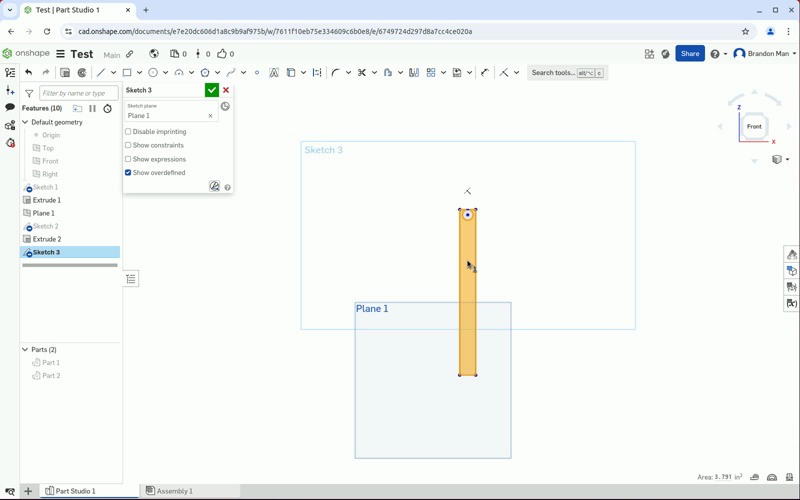
scroll(-6)
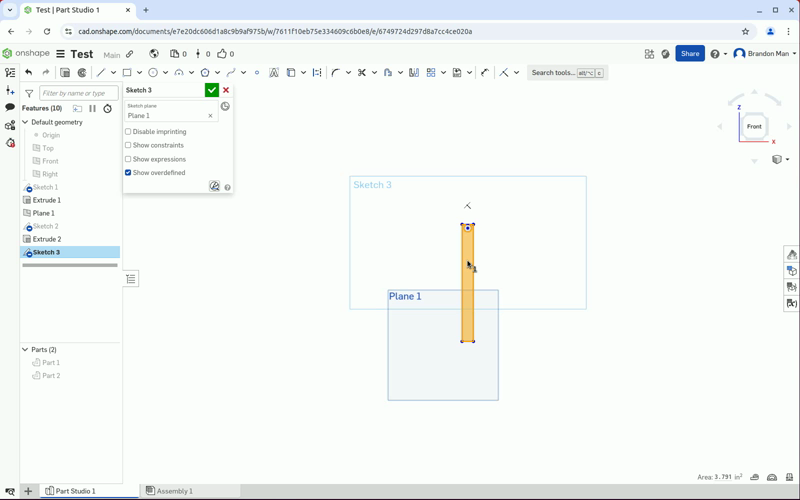
scroll(-6)
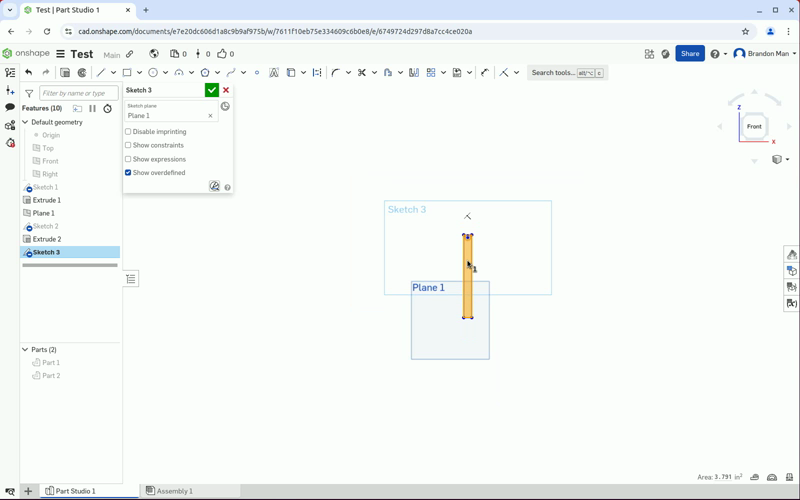
scroll(-6)
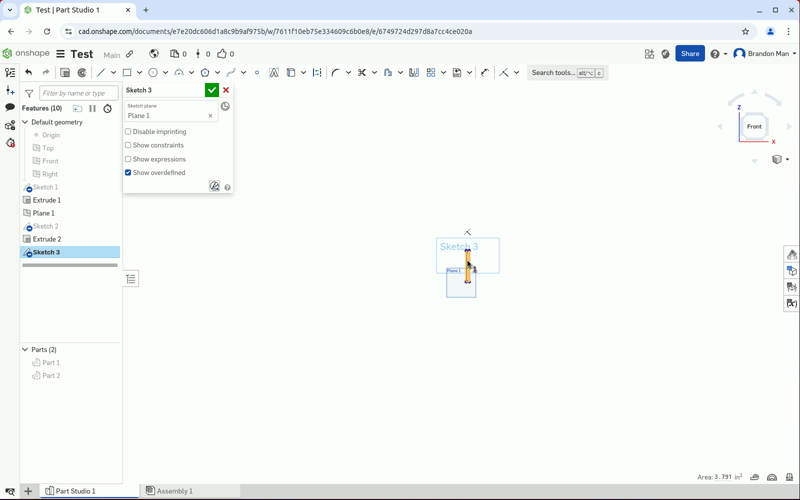
mouse_move(73, 352)
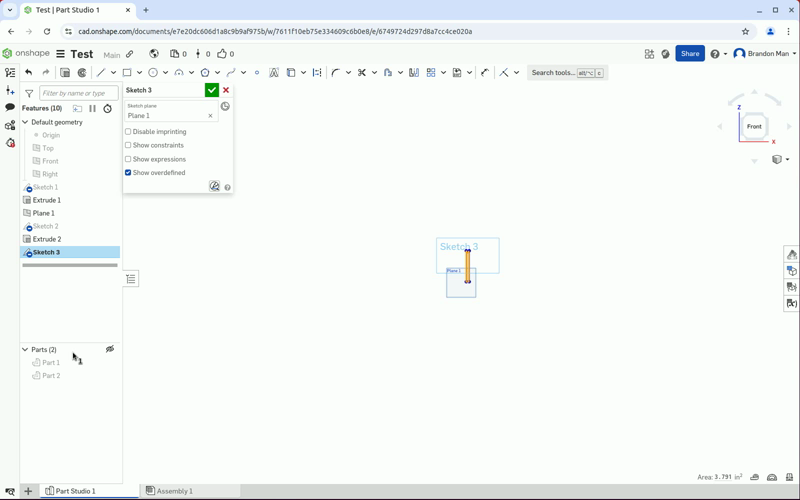
key(shift+y)
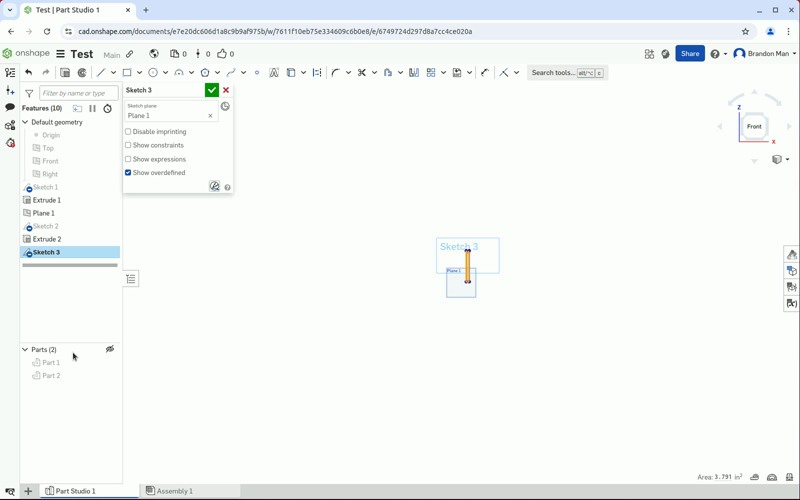
key(shift+e)
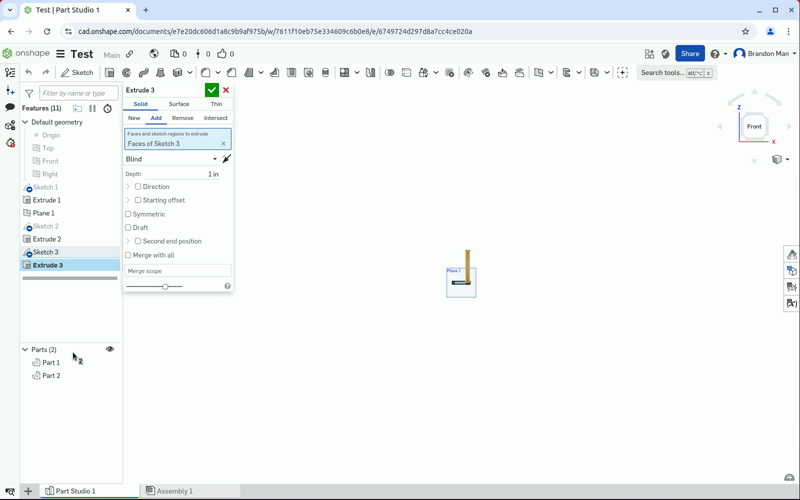
mouse_move(143, 106)
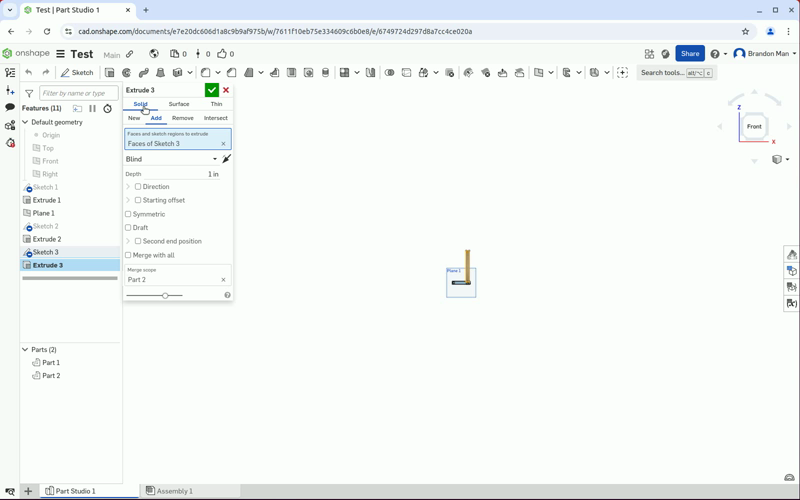
click(143, 106)
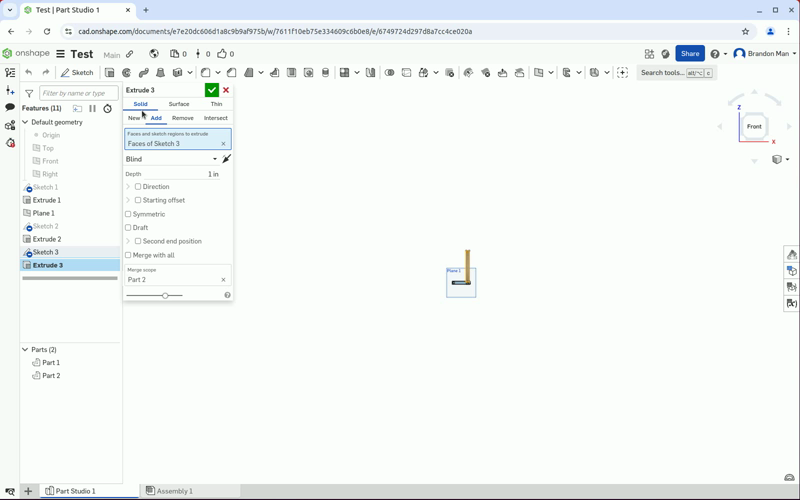
mouse_move(137, 120)
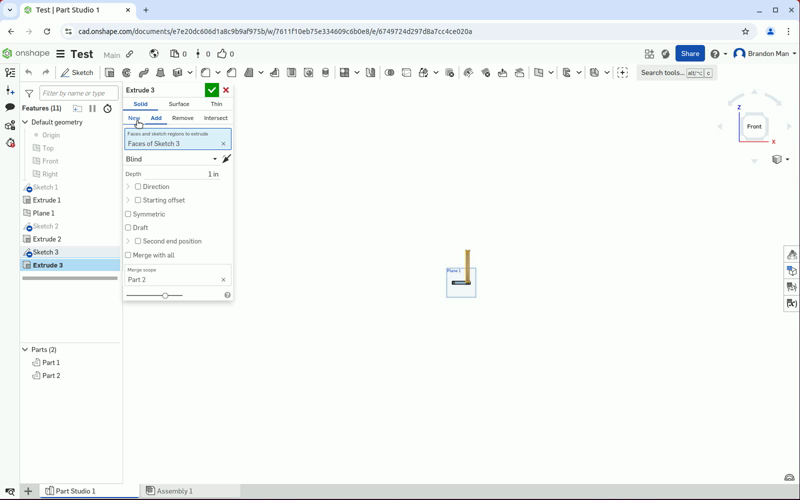
click(137, 120)
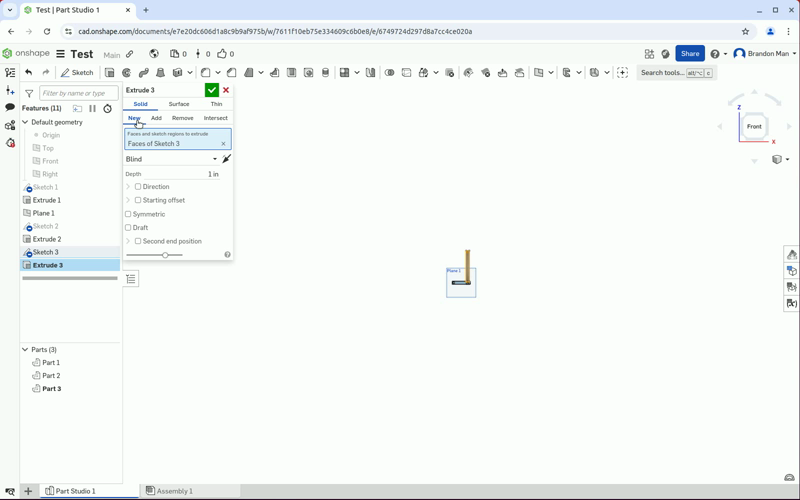
key(tab, 4)
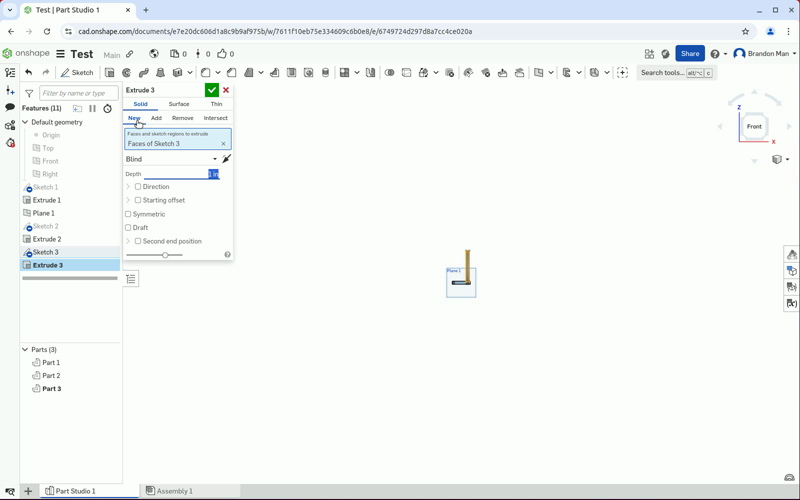
text(0.241)
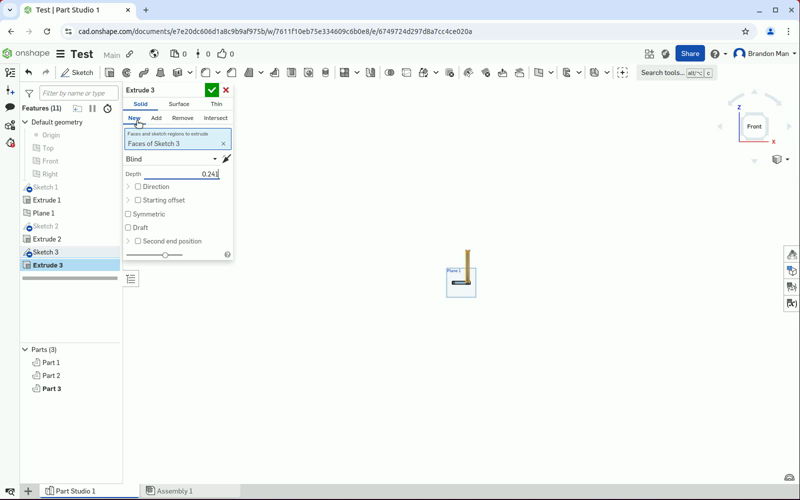
key(enter)
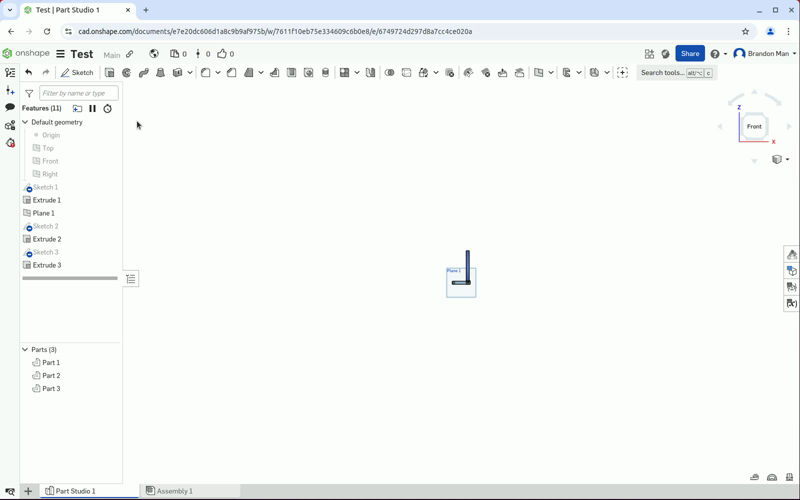
key(shift+h)
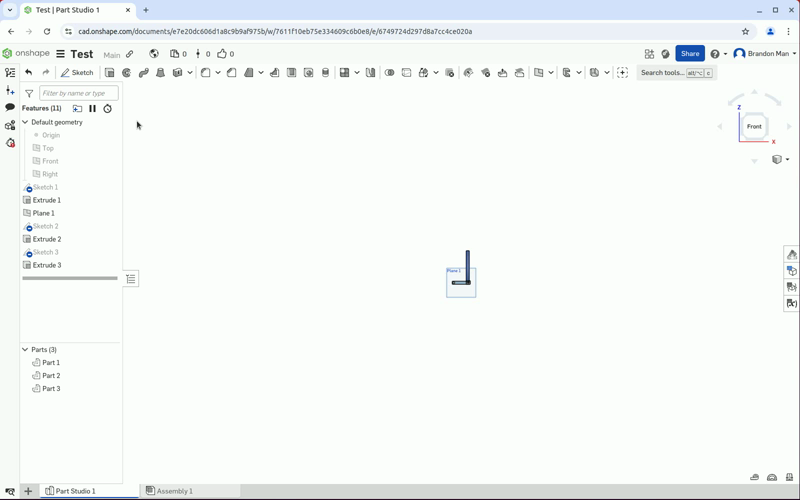
key(shift+h)
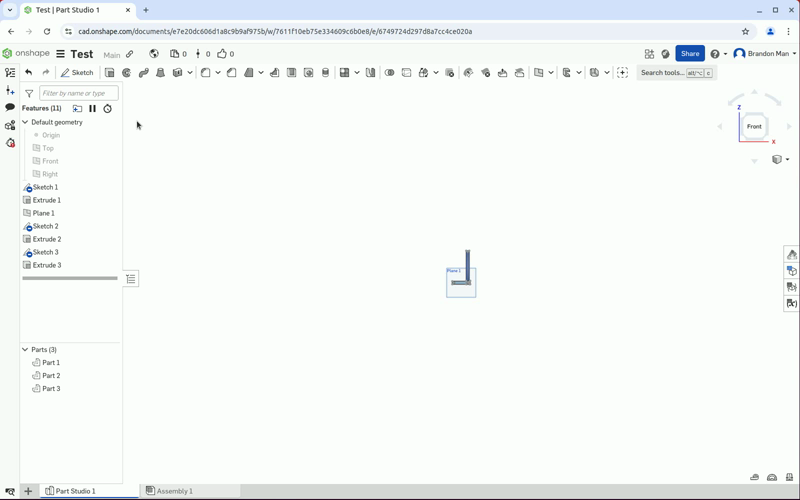
key(shift+7)
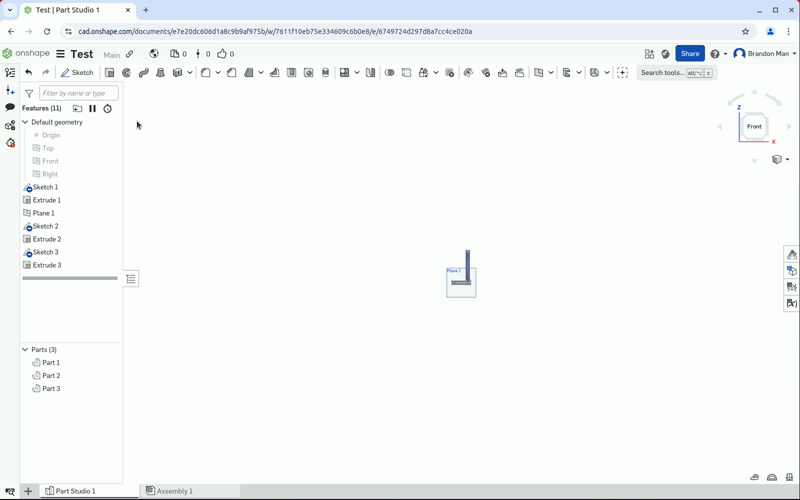
key(left, 2)
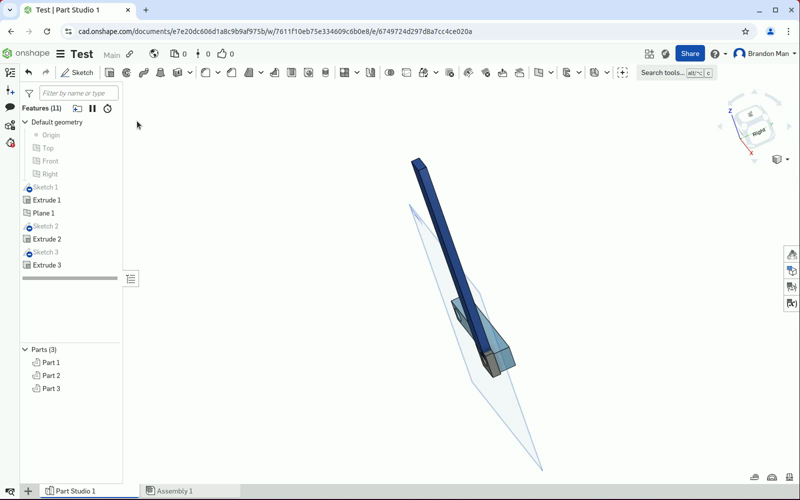
key(down, 2)
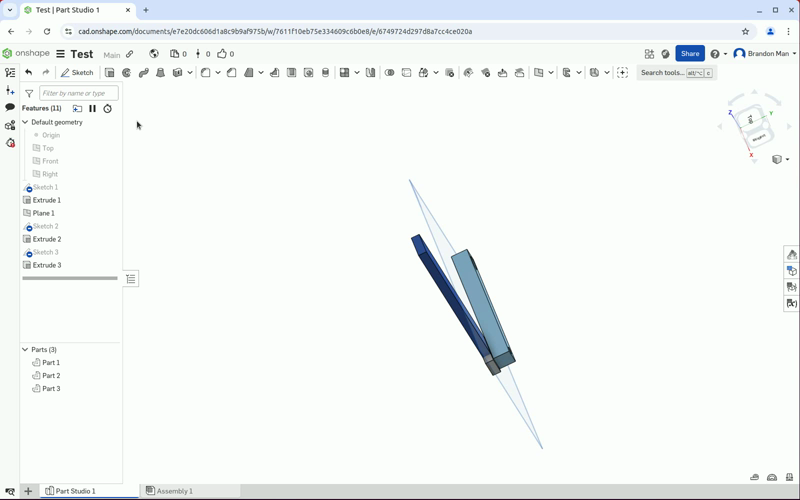
key(up, 2)
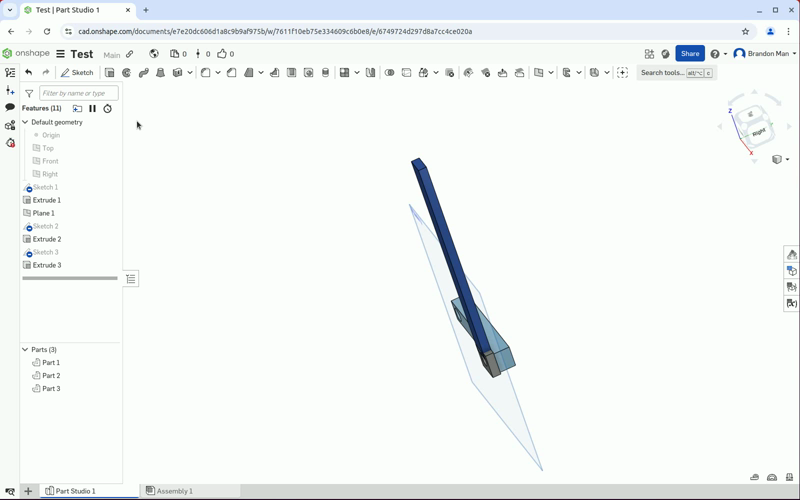
key(right, 2)
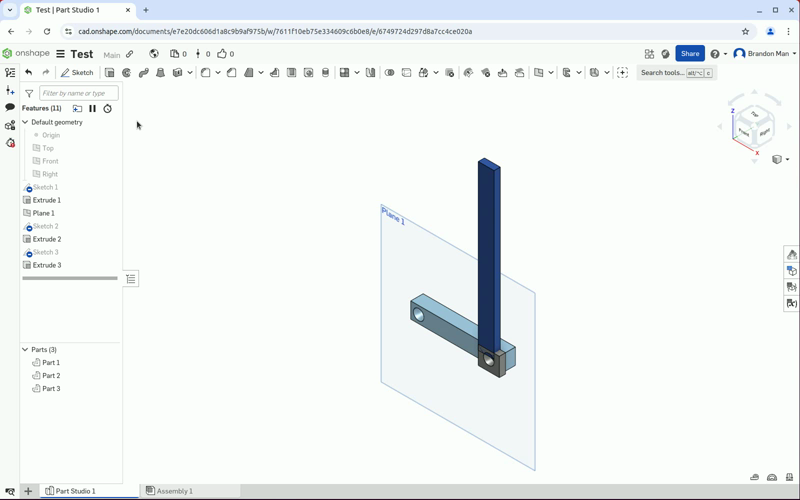
mouse_move(73, 189)
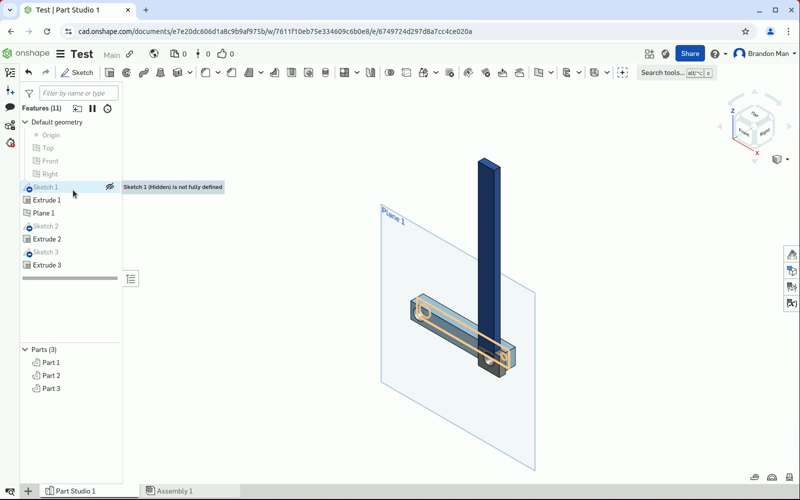
click(73, 189)